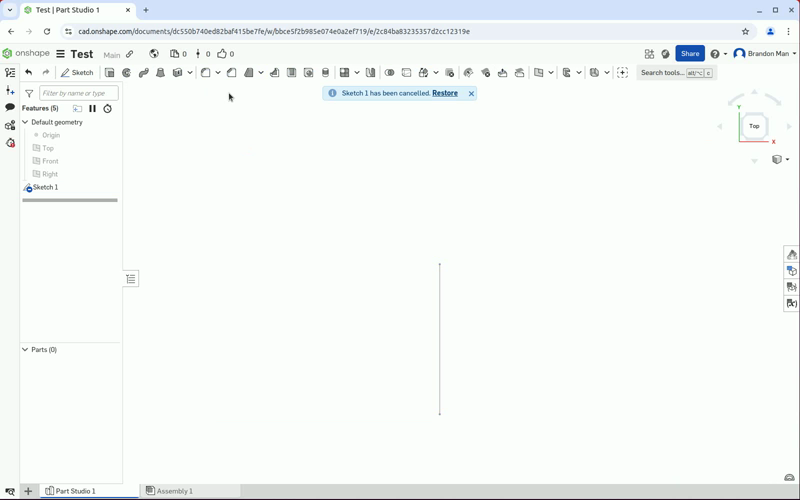
key(shift+h)
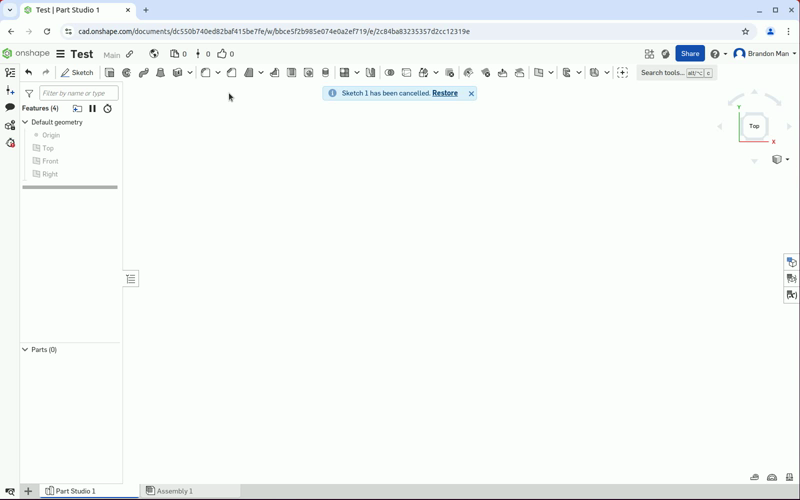
mouse_move(73, 352)
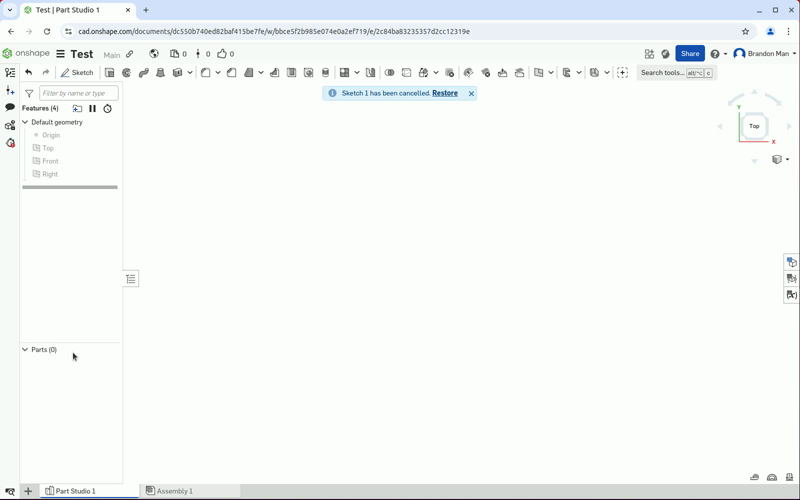
key(y)
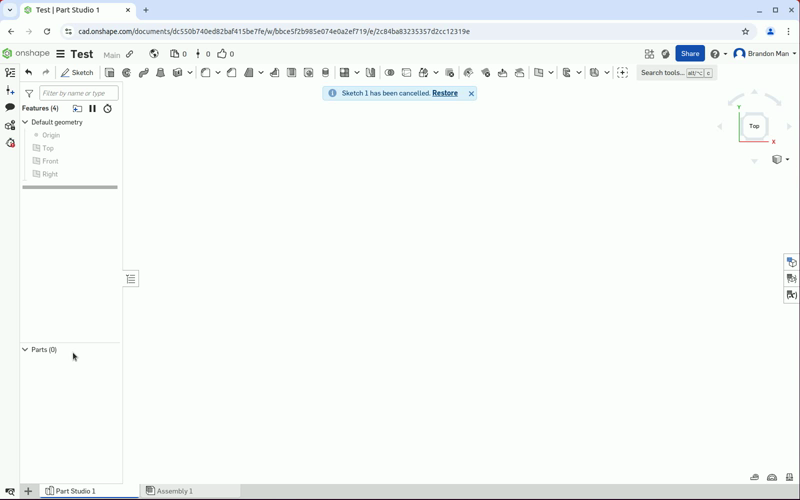
key(shift+p)
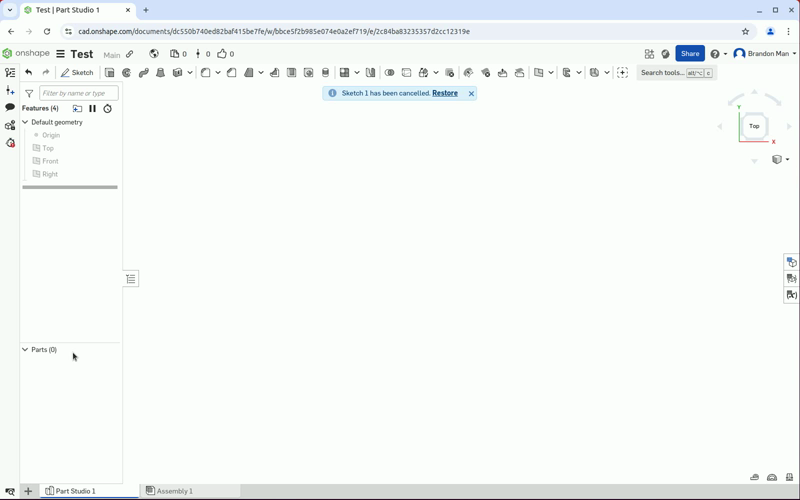
key(space)
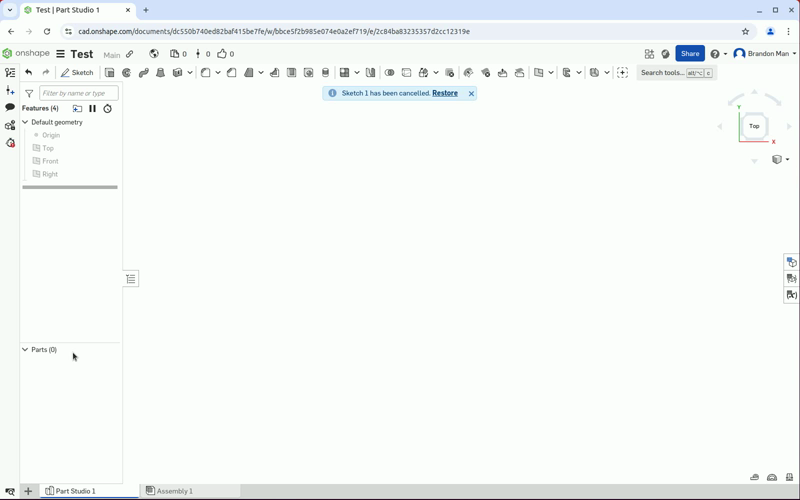
key_down(shift)
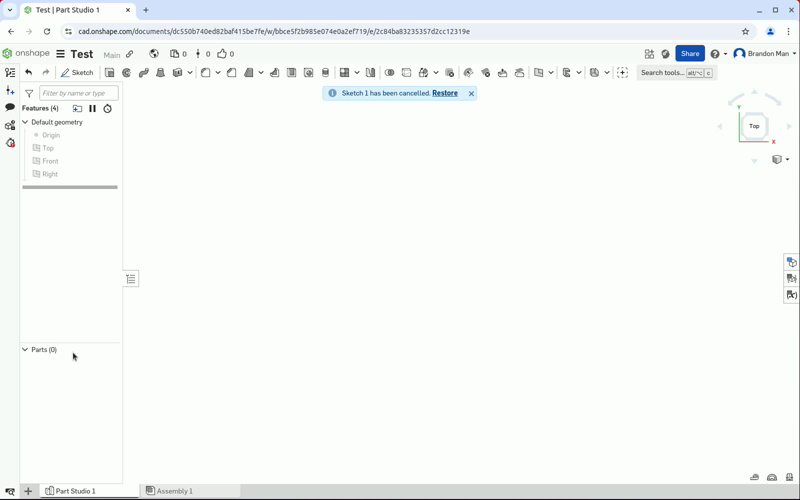
key(up)
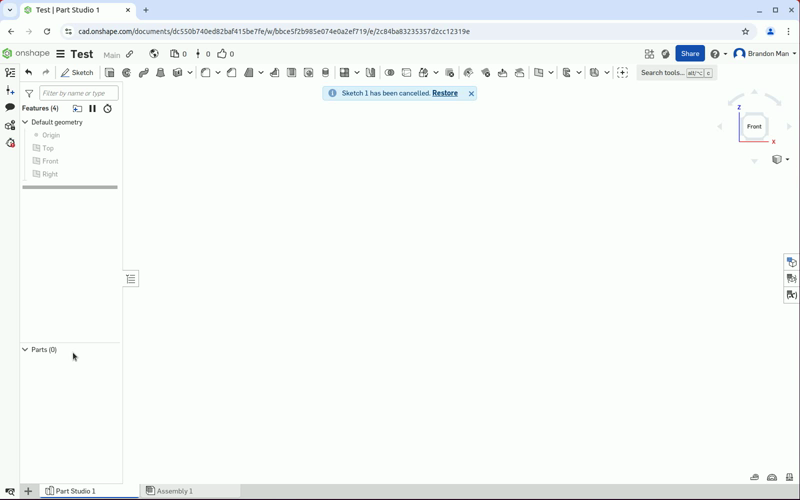
key_up(shift)
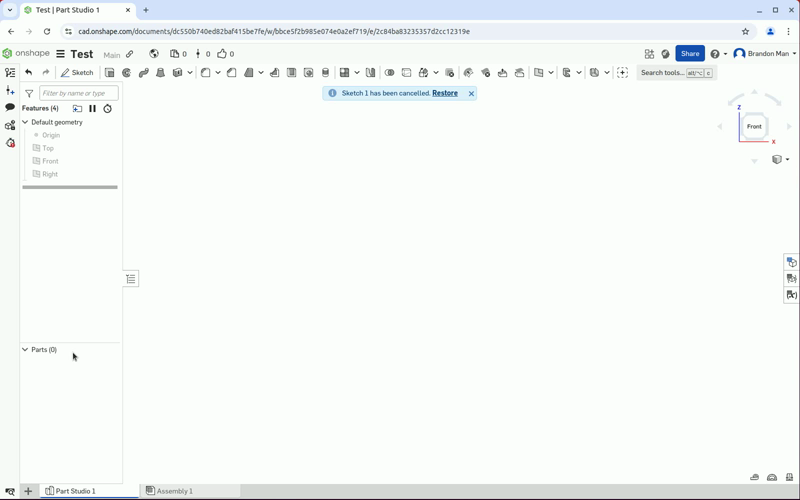
mouse_move(73, 352)
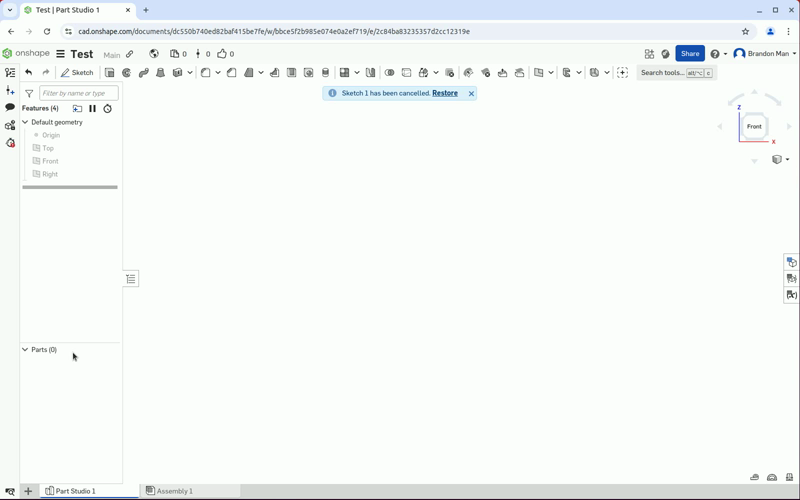
key(shift+y)
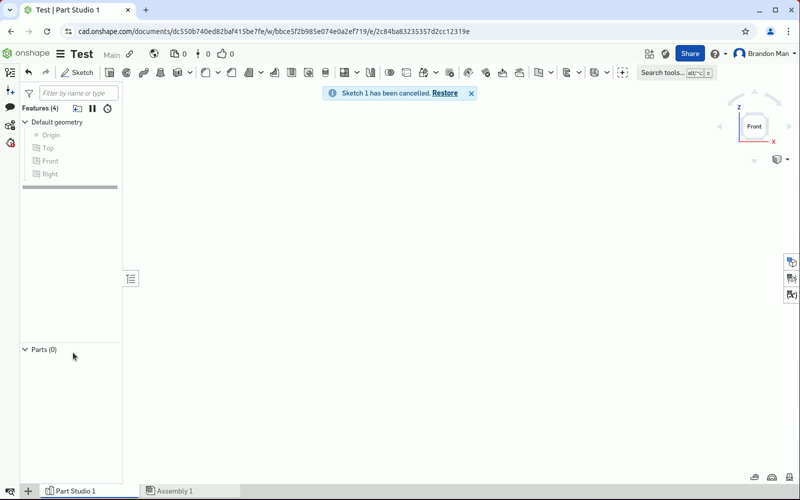
key(shift+s)
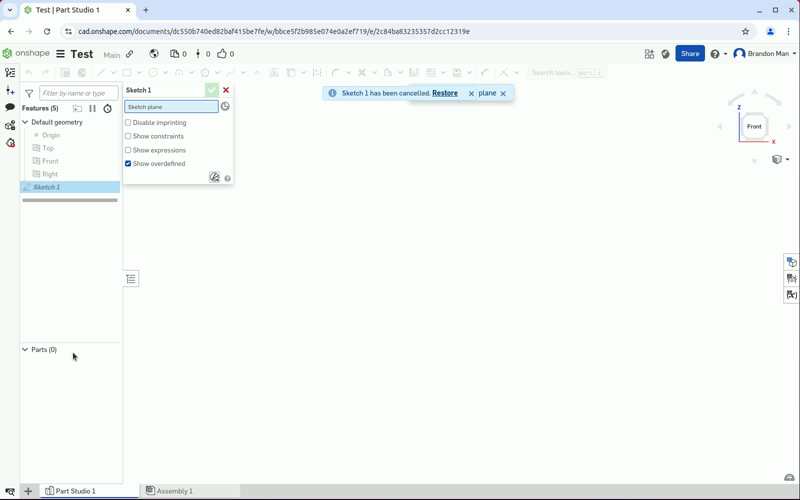
mouse_move(73, 163)
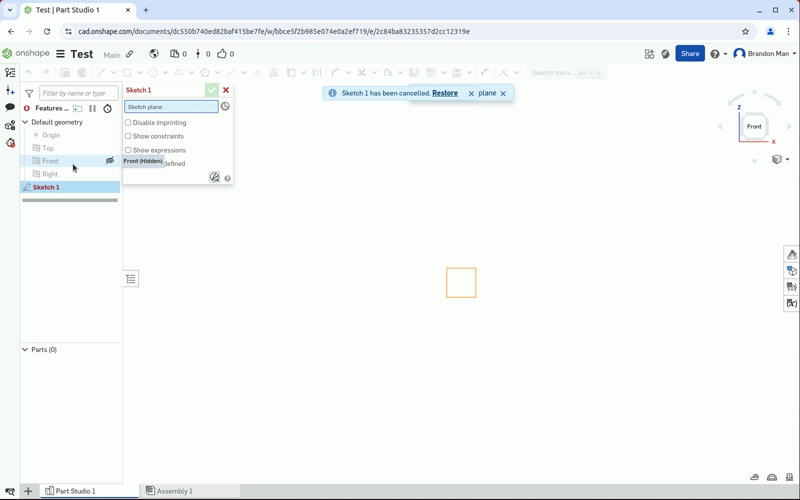
click(73, 163)
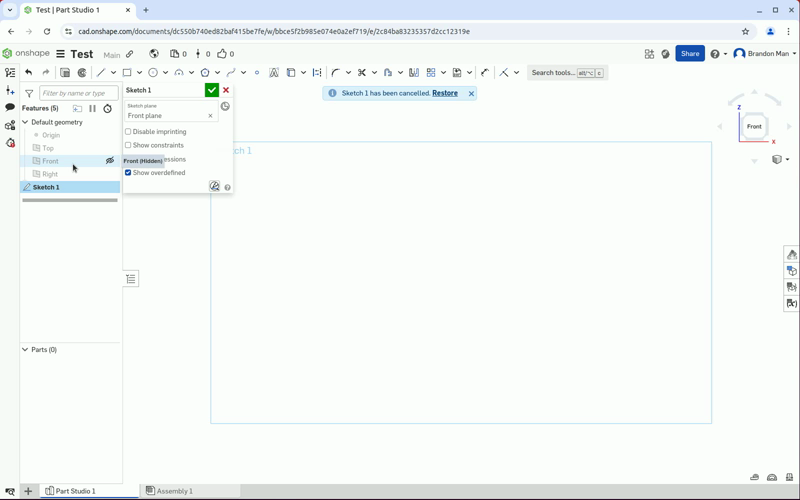
mouse_move(73, 352)
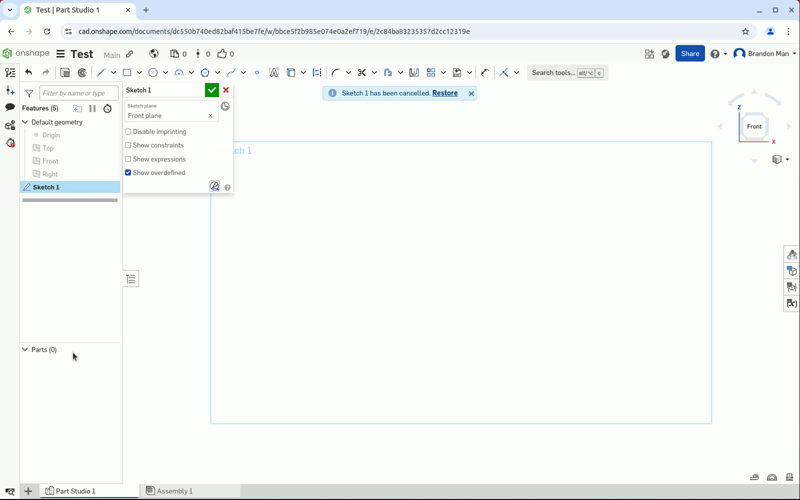
key(y)
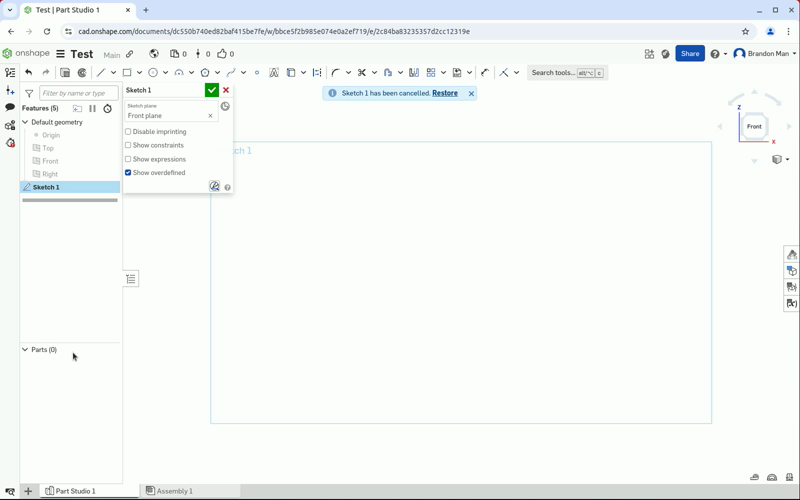
key(l)
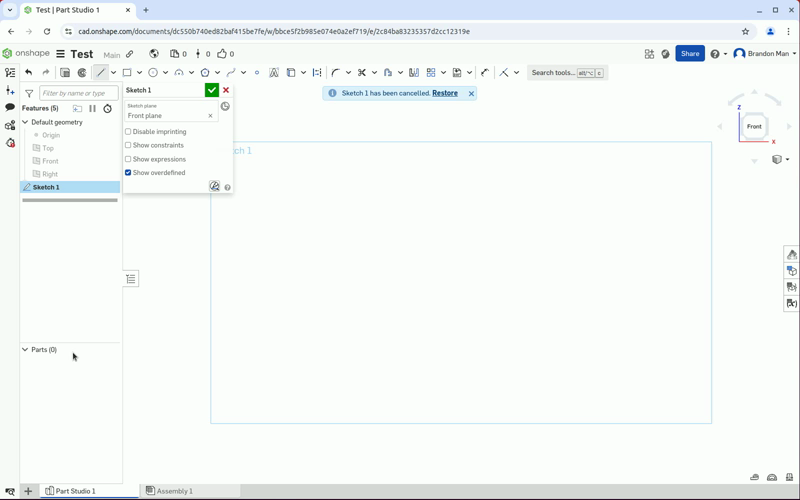
key_down(shift)
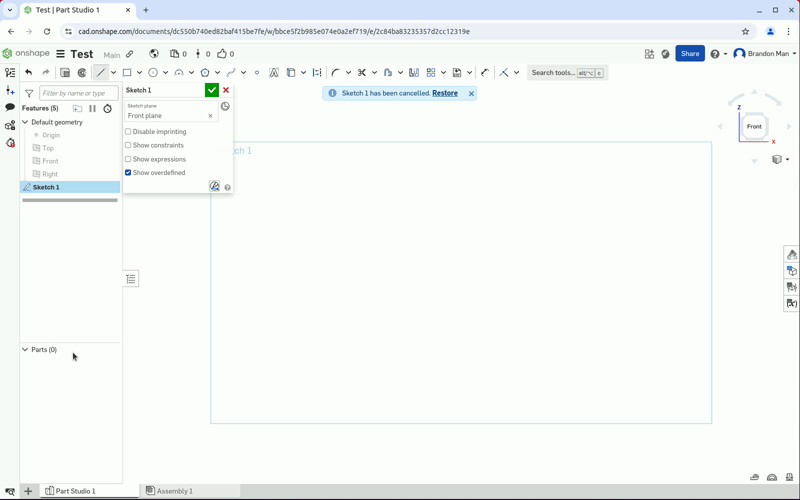
mouse_move(460, 282)
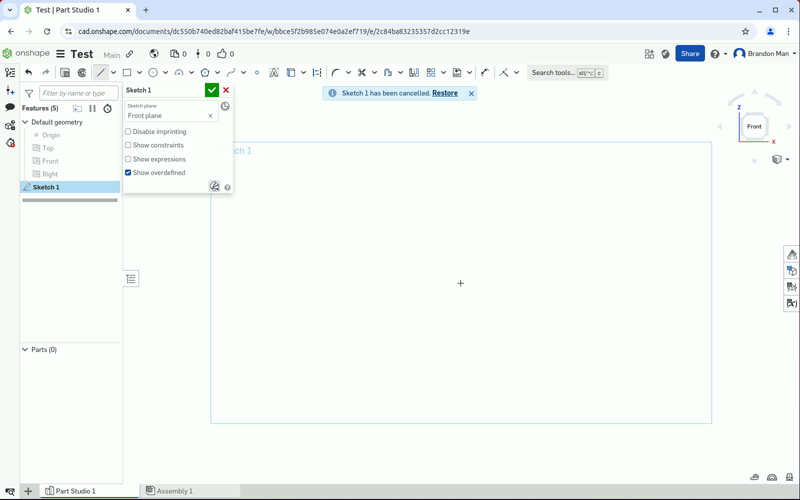
click(460, 282)
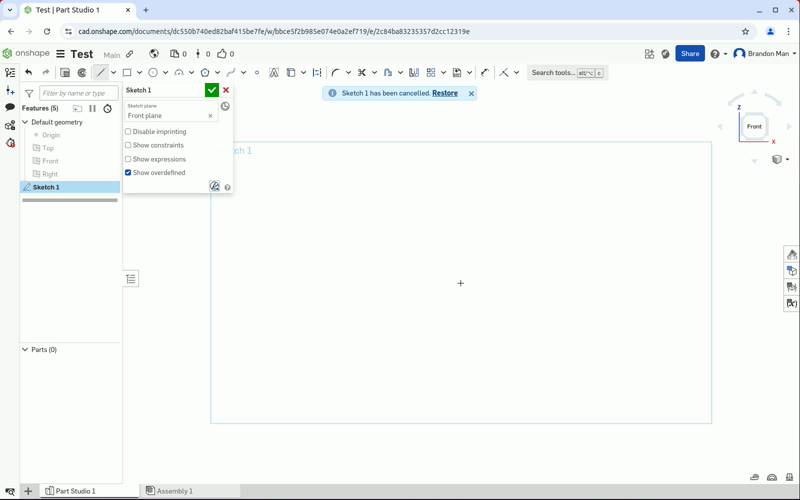
key_up(shift)
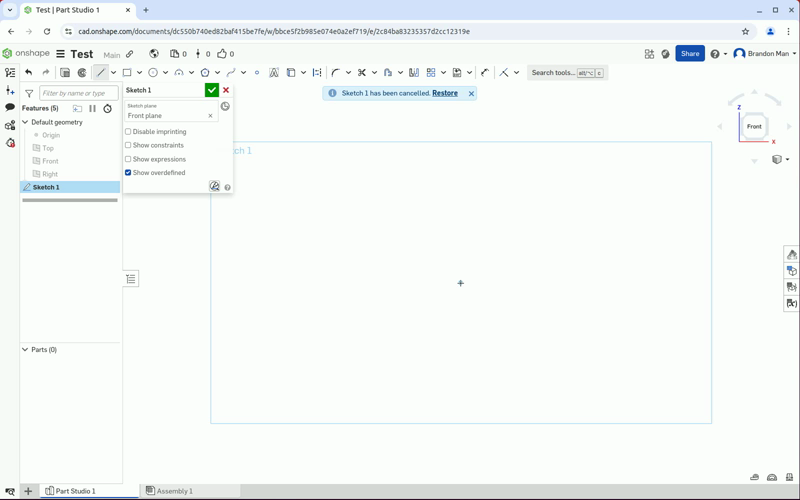
key_down(shift)
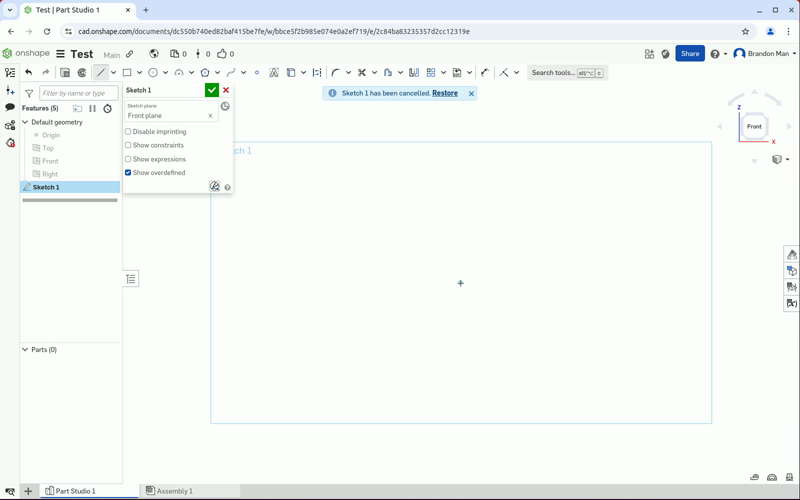
mouse_move(573, 282)
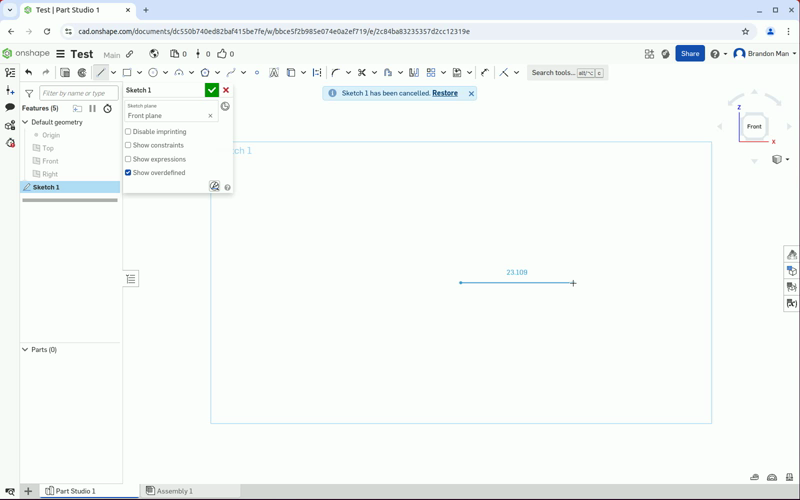
click(573, 282)
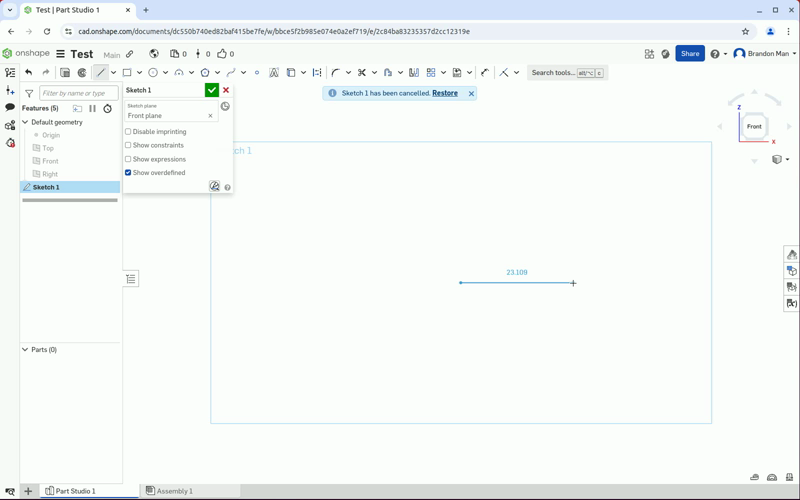
key_up(shift)
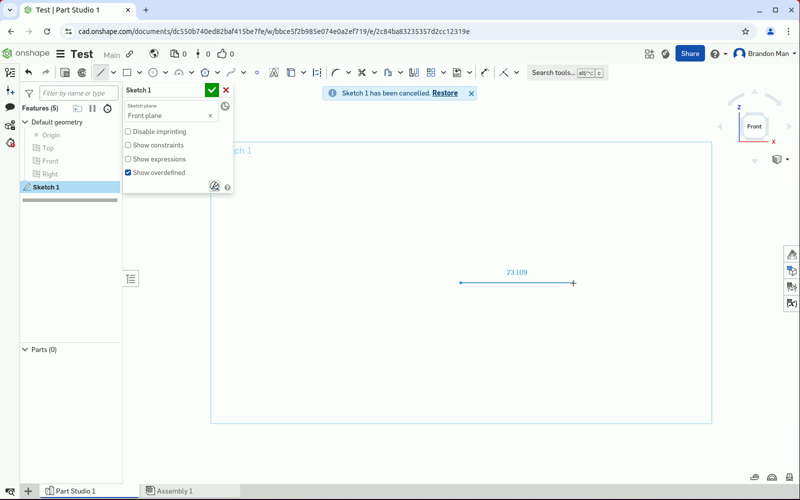
key_down(shift)
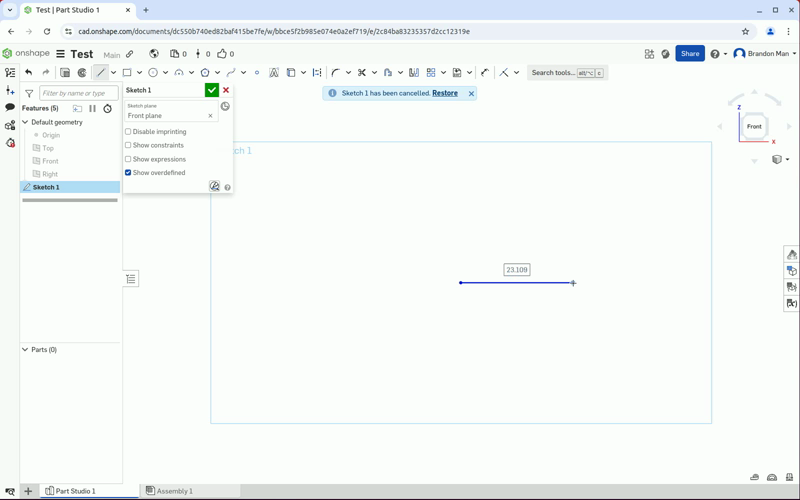
mouse_move(573, 208)
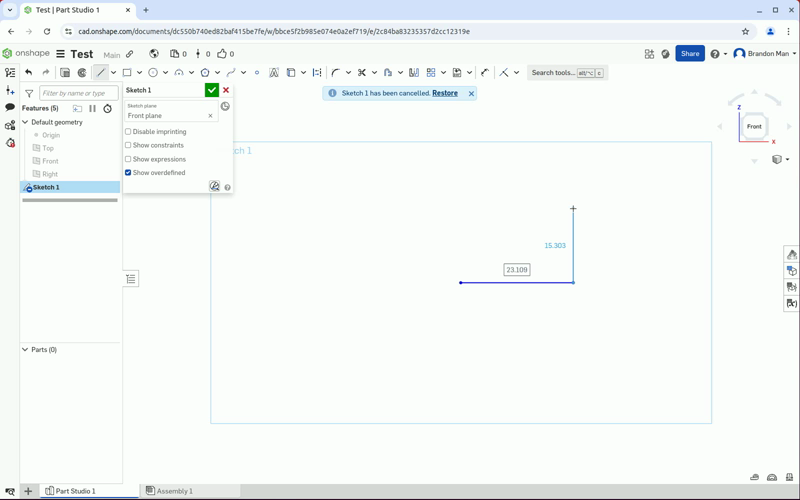
click(573, 208)
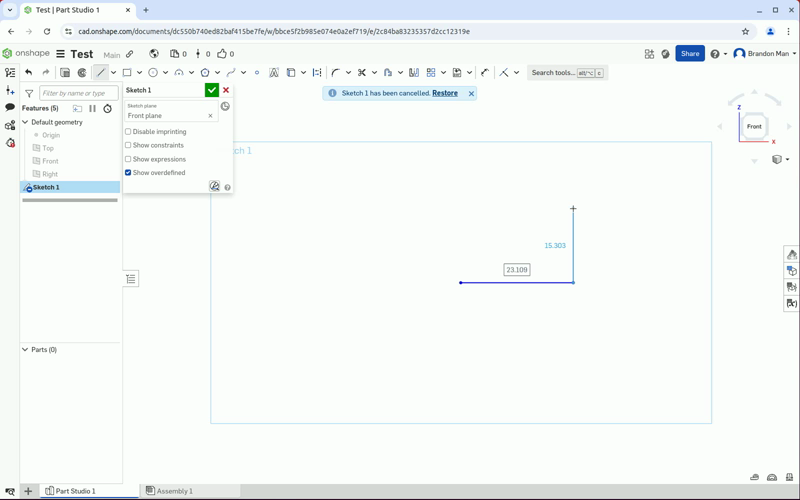
key_up(shift)
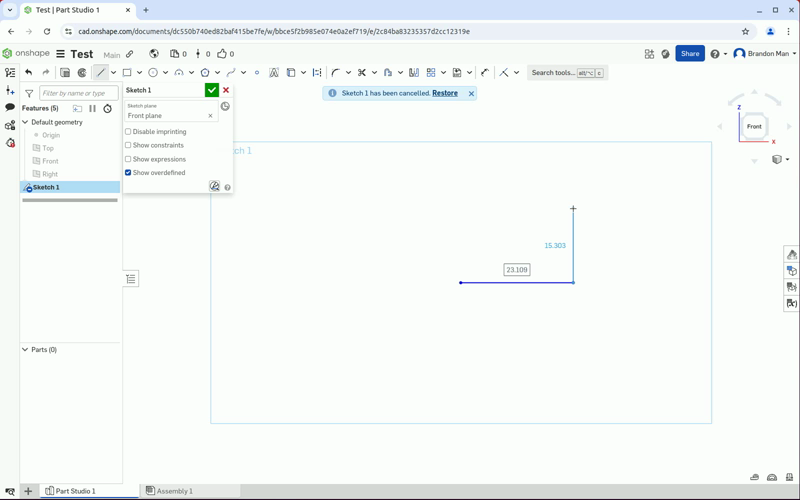
key_down(shift)
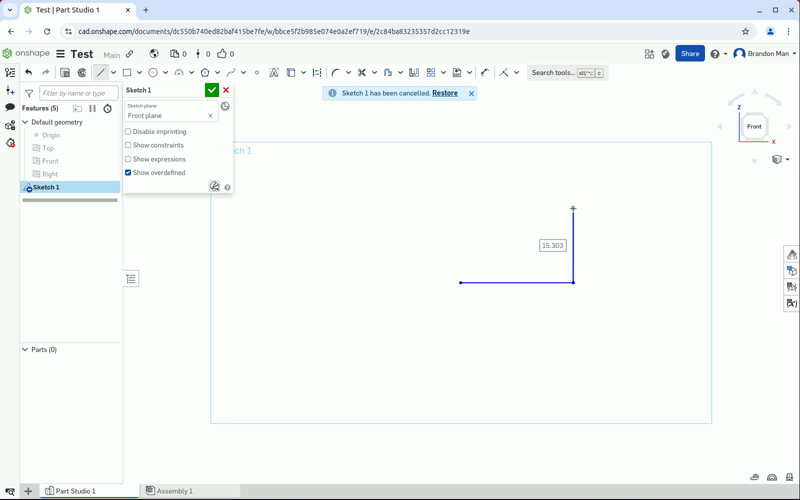
mouse_move(460, 208)
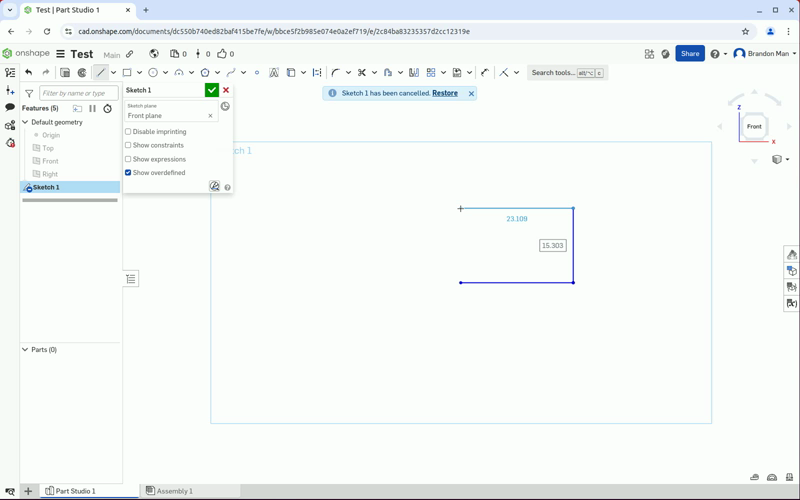
click(460, 208)
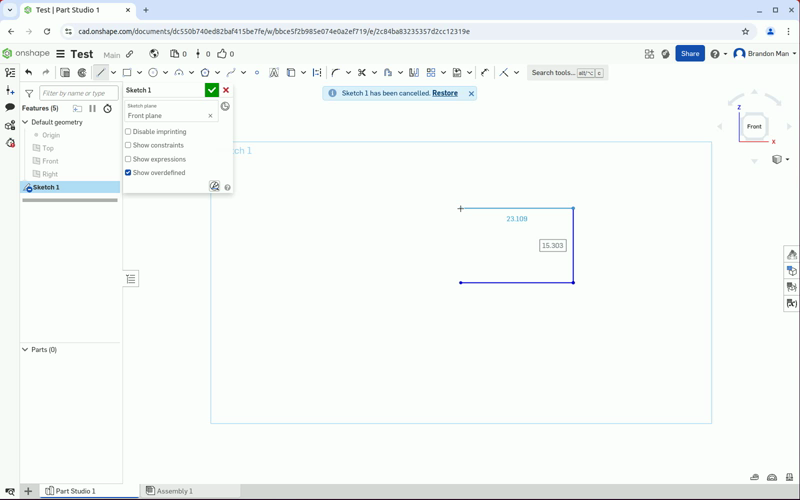
key_up(shift)
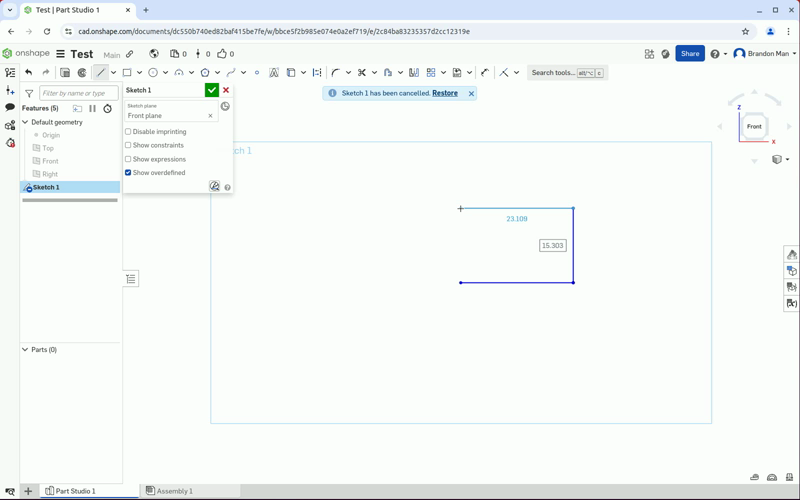
key_down(shift)
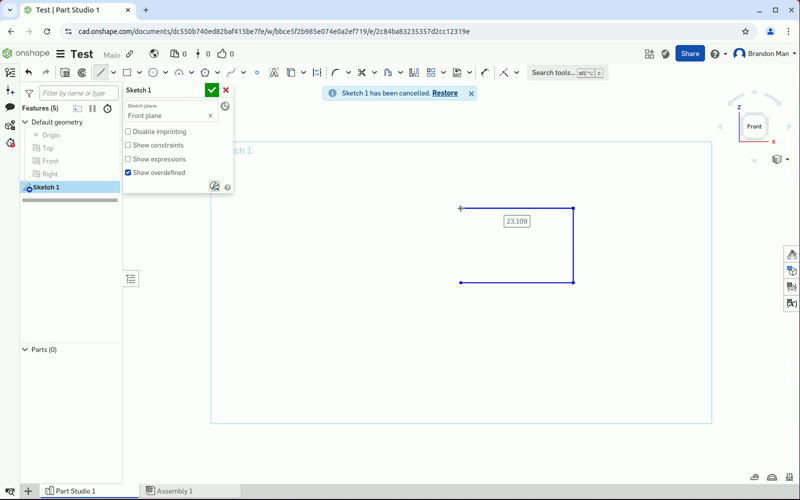
mouse_move(460, 282)
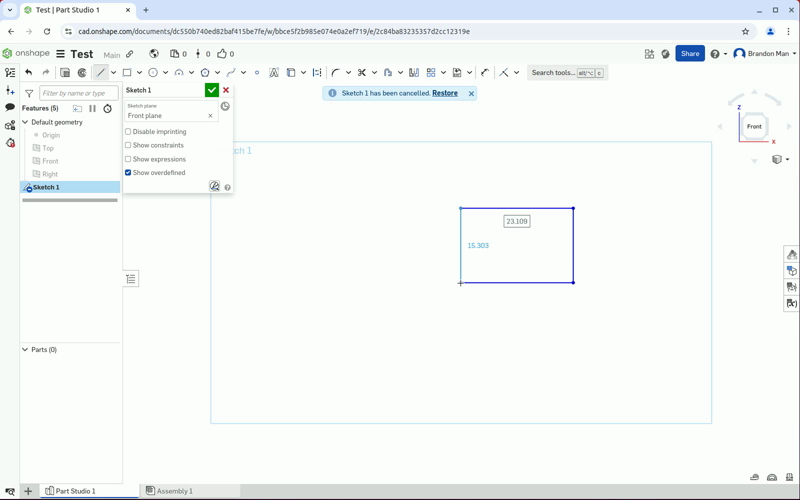
key_up(shift)
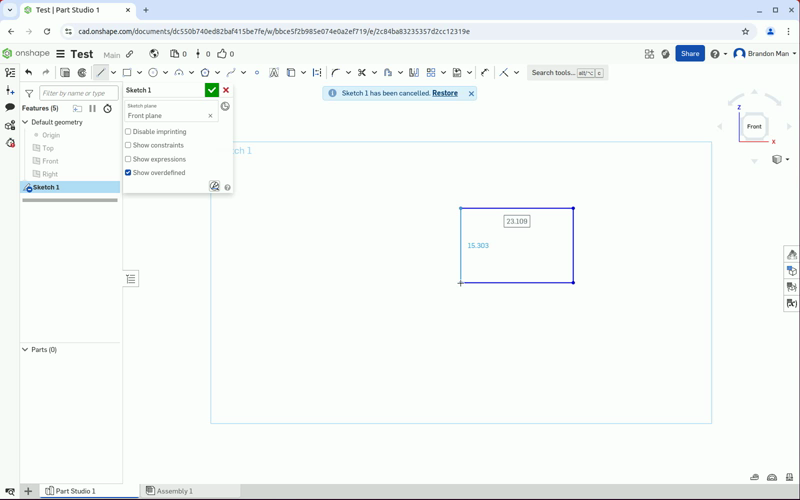
click(460, 282)
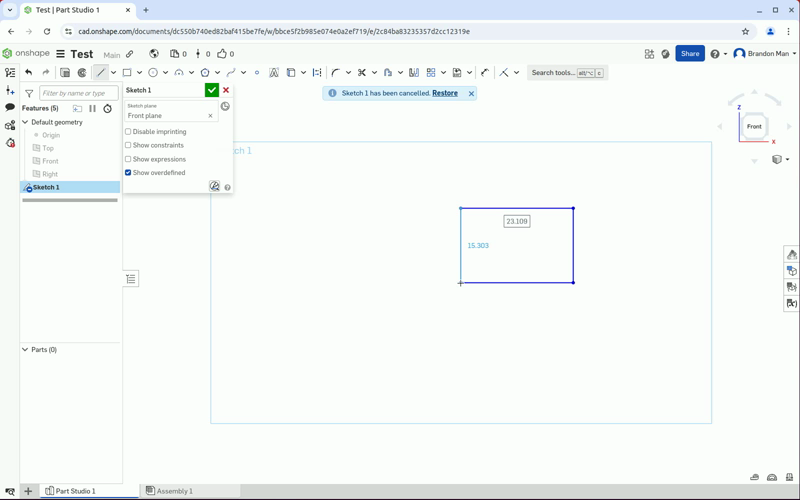
key(esc)
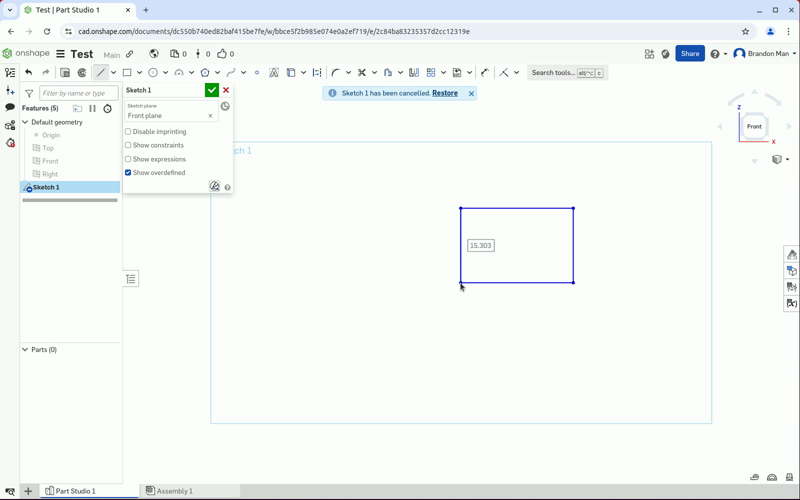
mouse_move(494, 220)
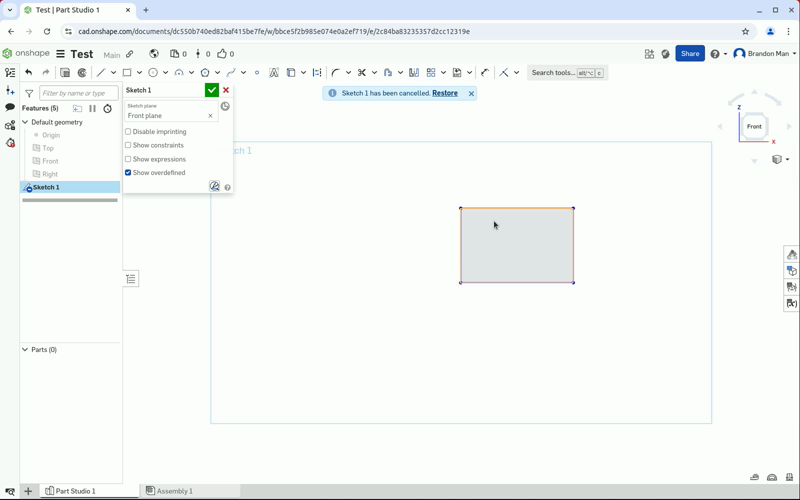
click(494, 220)
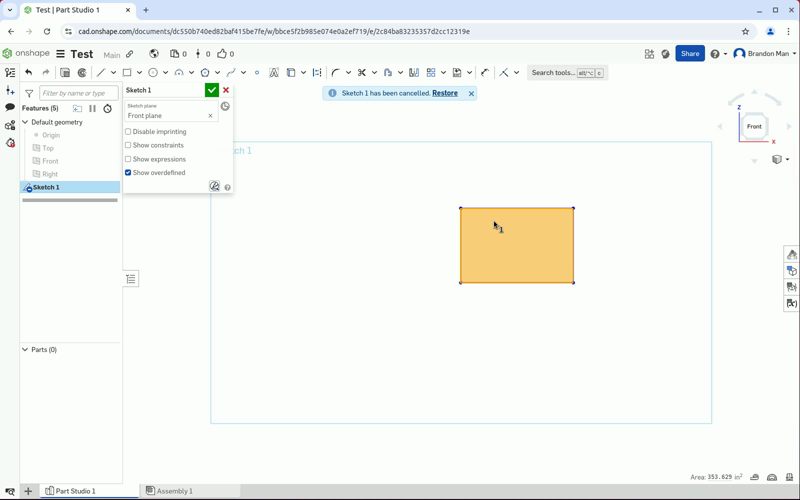
mouse_move(73, 352)
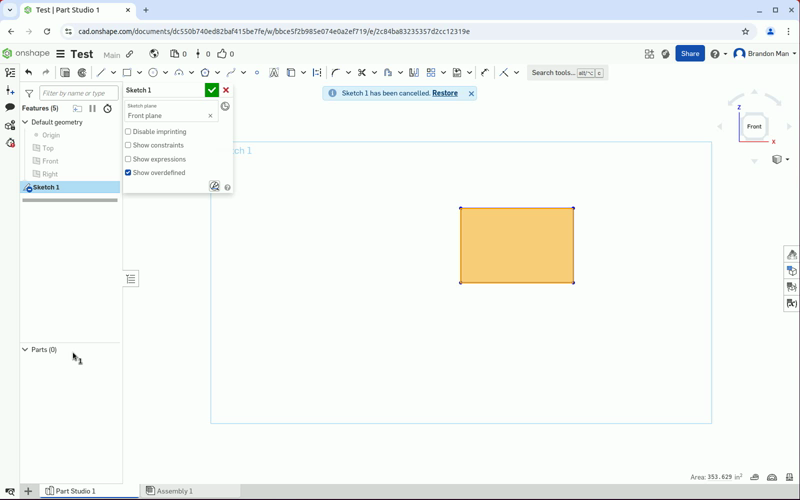
key(shift+y)
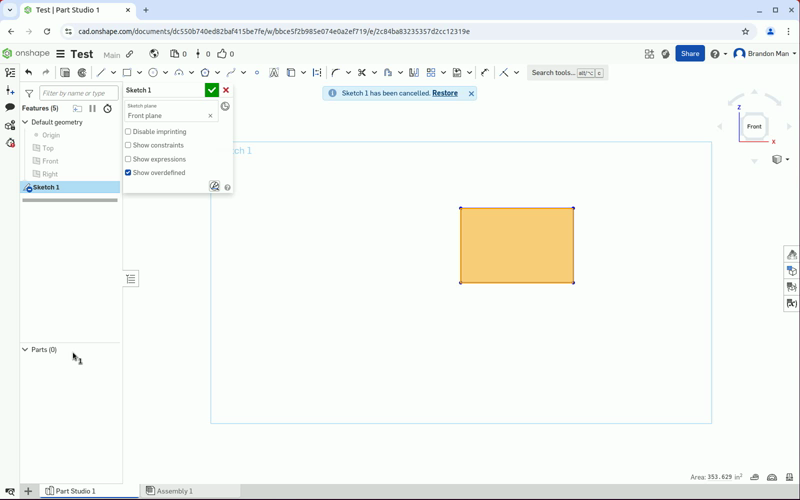
key(shift+e)
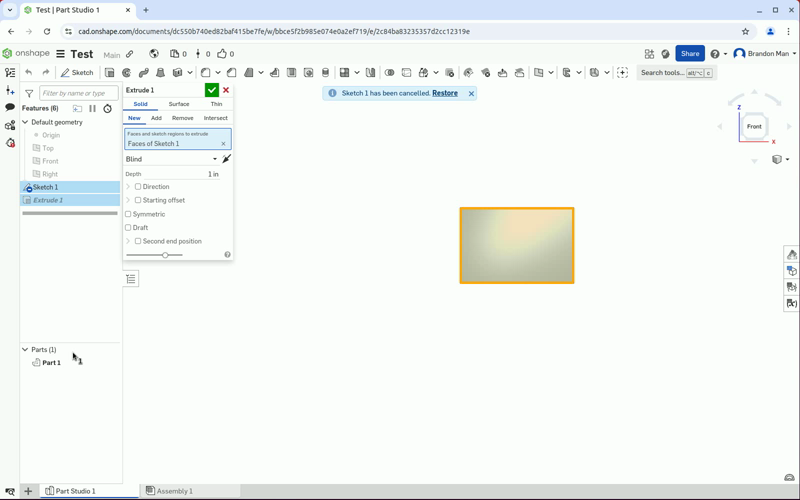
mouse_move(143, 106)
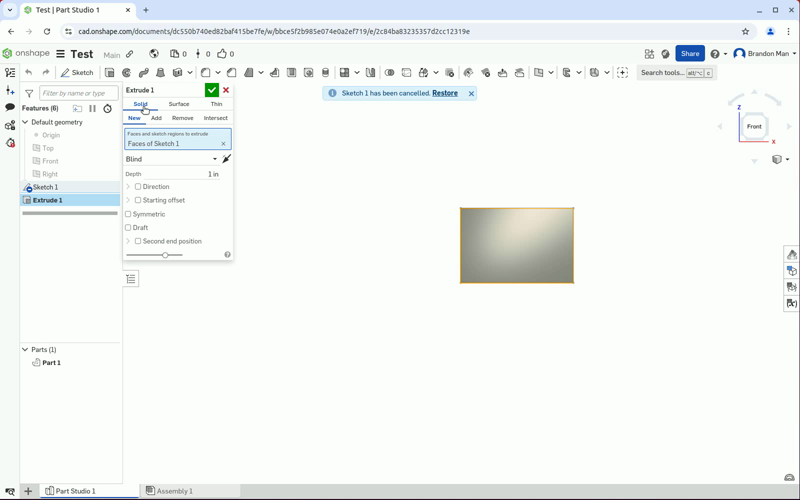
click(143, 106)
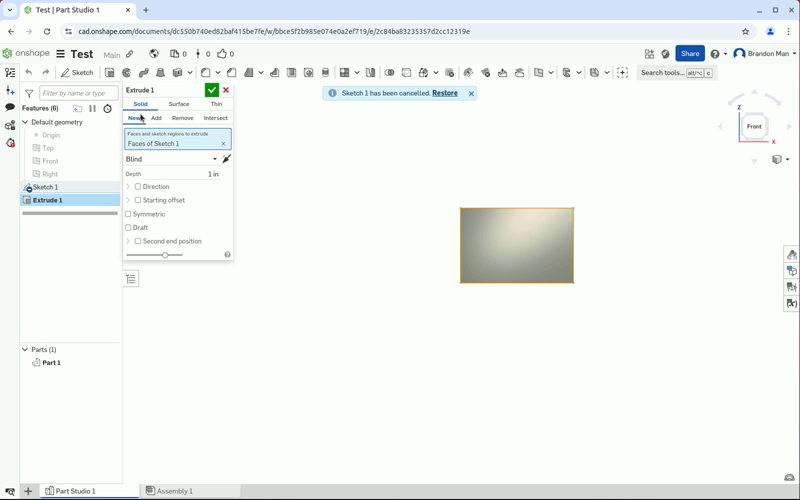
mouse_move(137, 120)
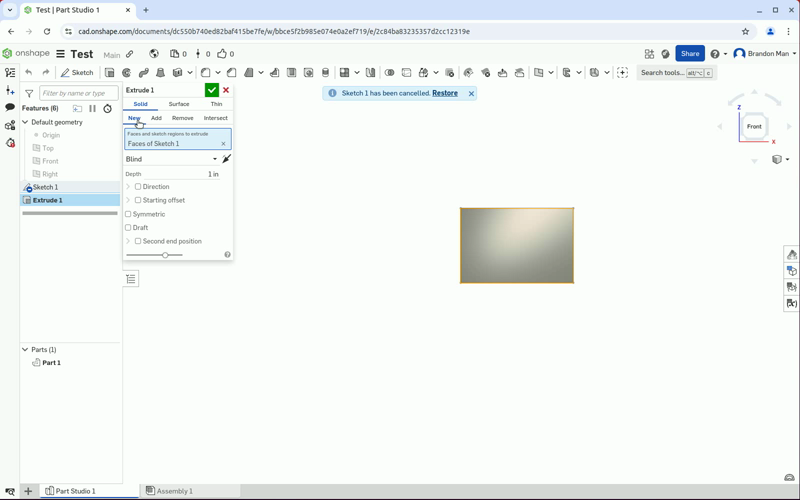
click(137, 120)
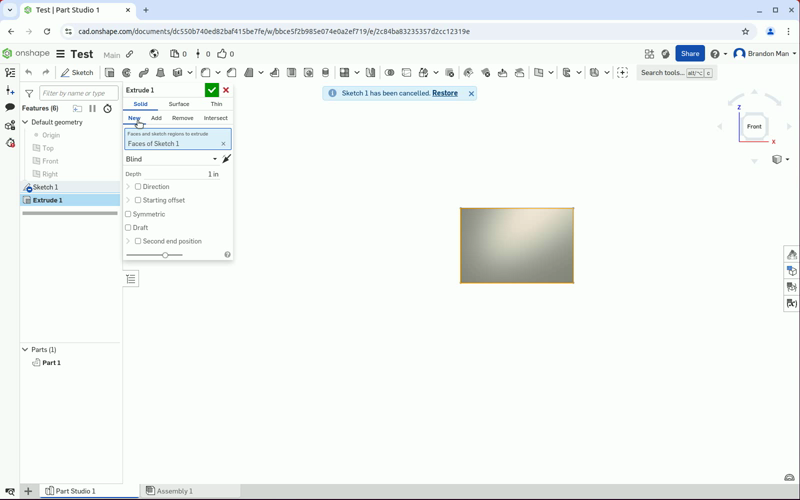
key(tab, 4)
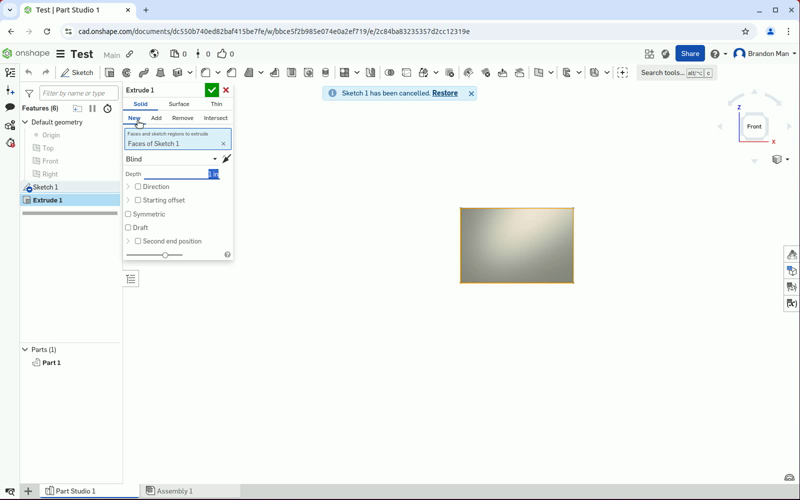
text(15.405)
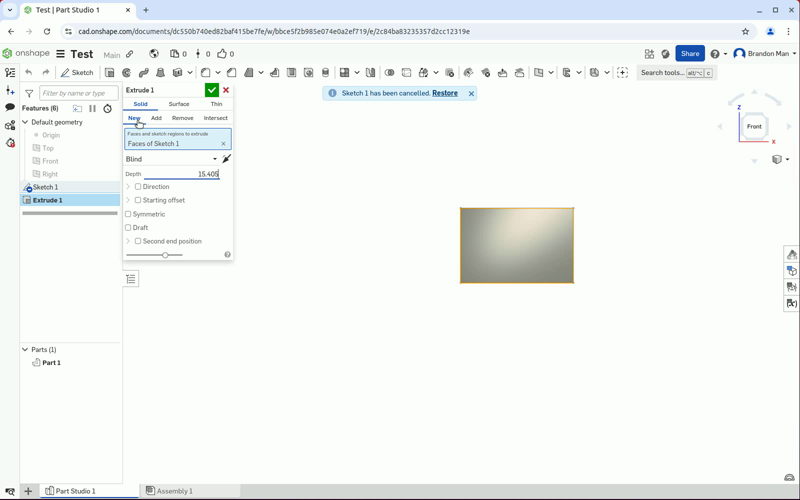
key(enter)
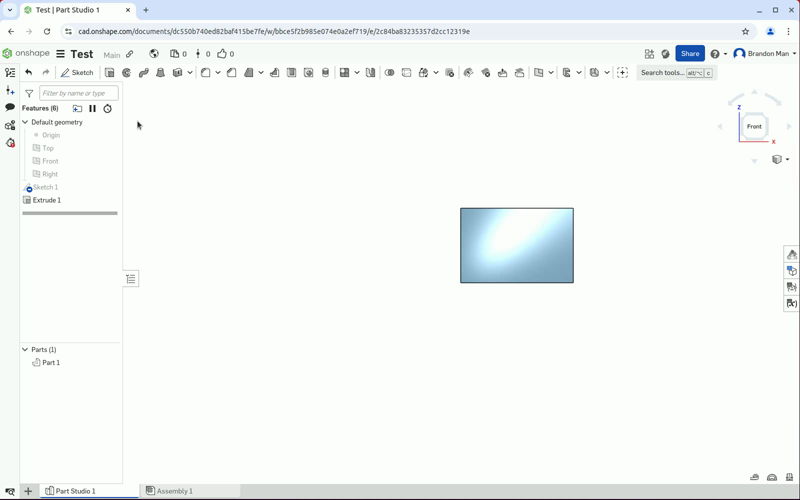
key(shift+h)
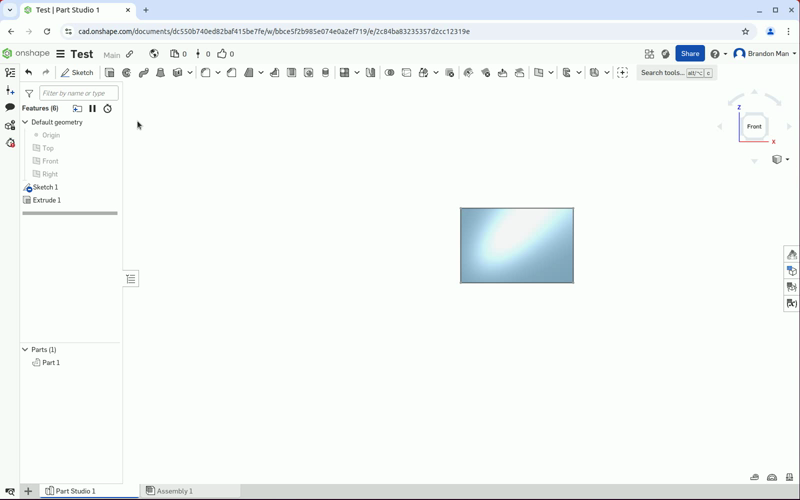
key(shift+h)
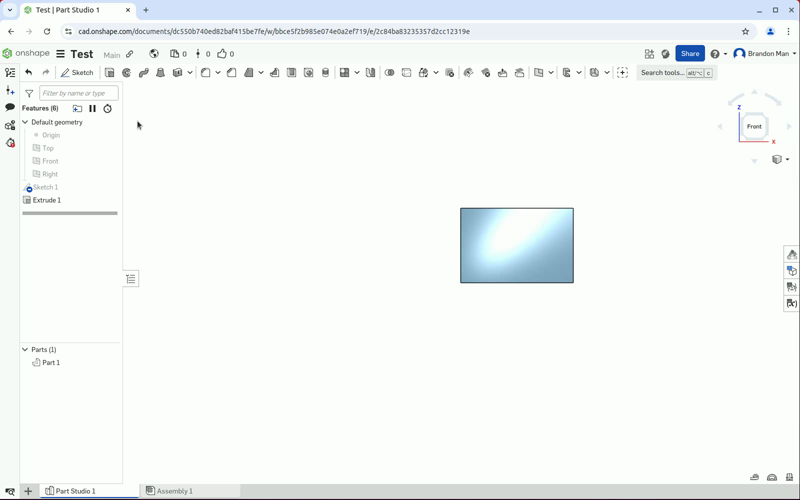
mouse_move(73, 189)
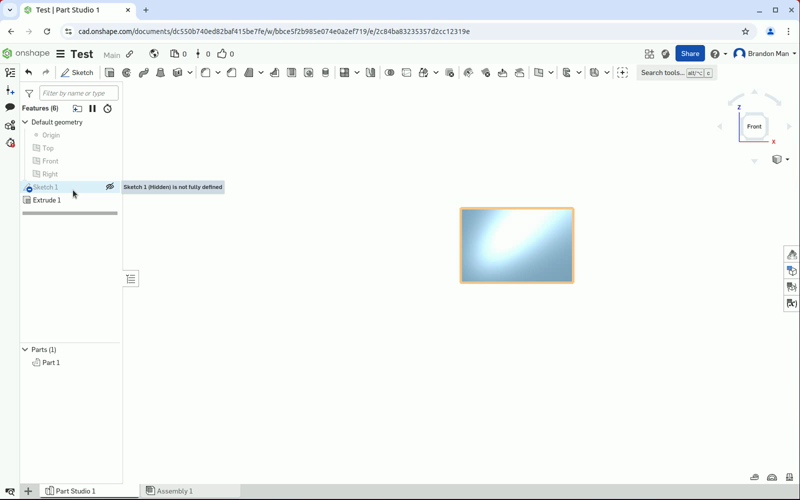
click(73, 189)
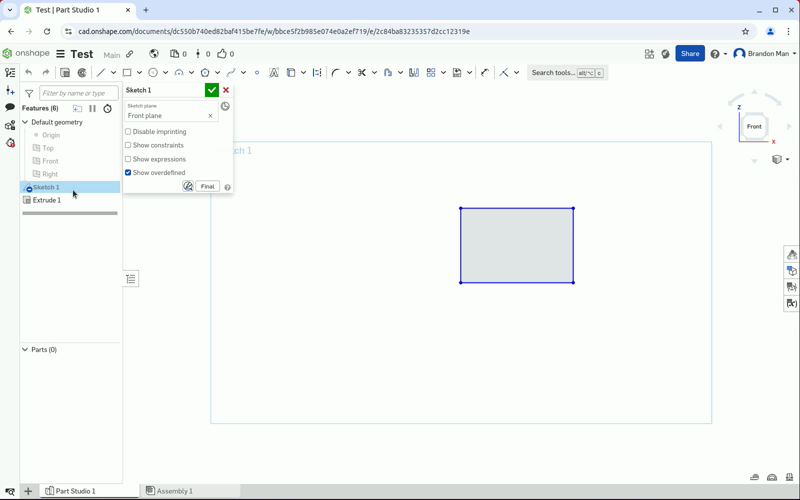
mouse_move(229, 92)
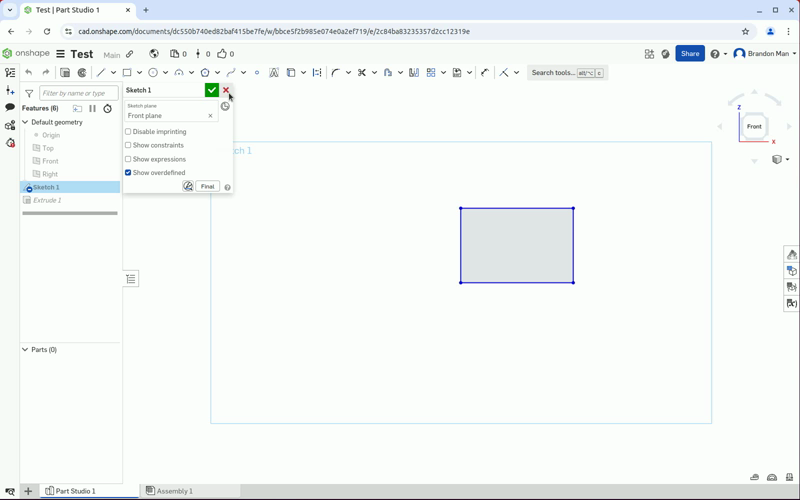
click(229, 92)
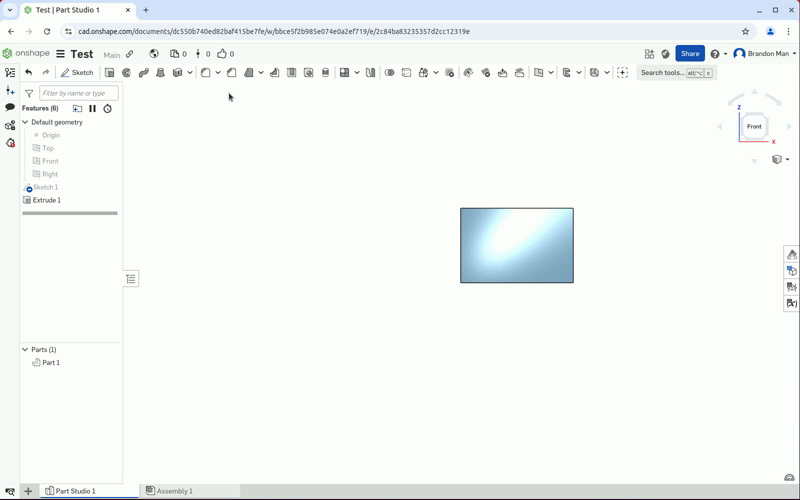
mouse_move(541, 75)
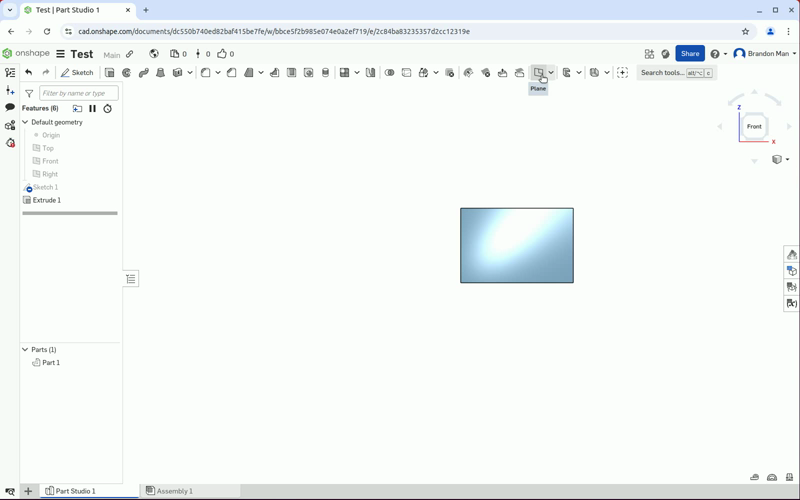
click(541, 75)
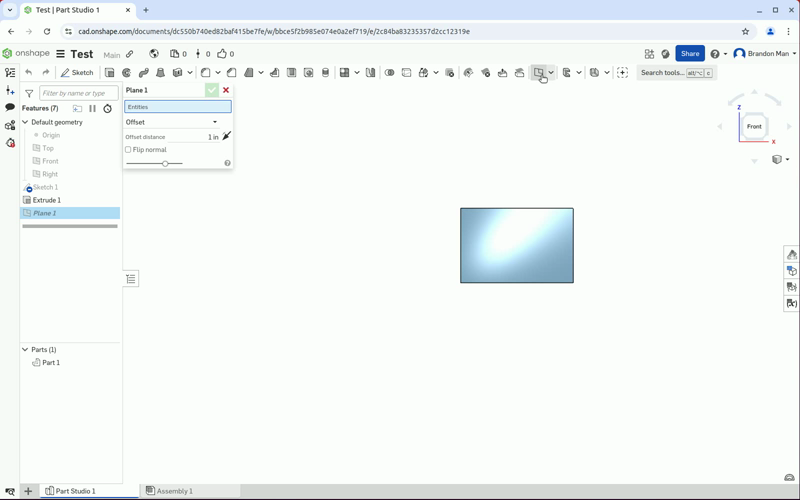
mouse_move(73, 163)
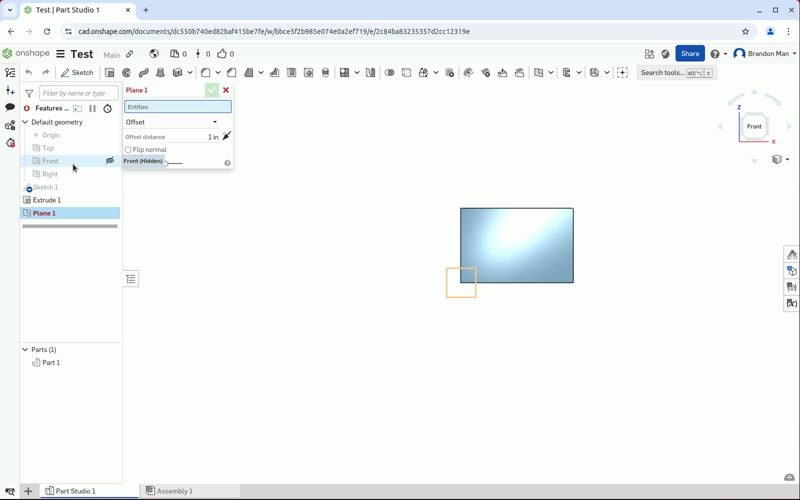
click(73, 163)
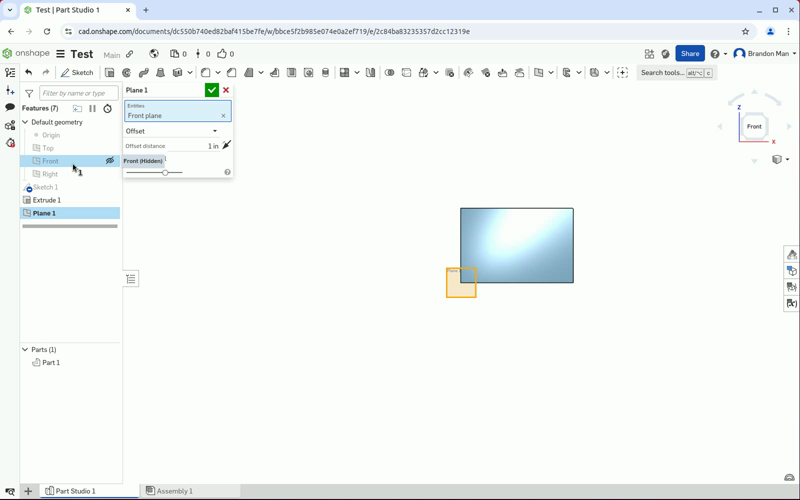
key(tab, 2)
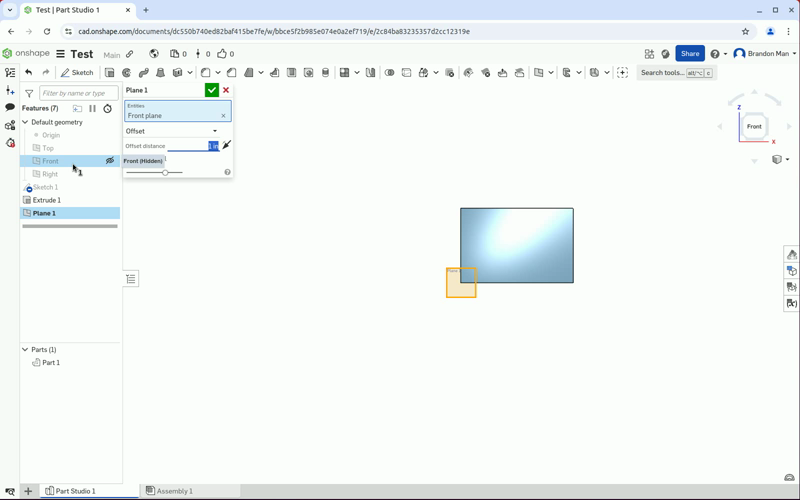
text(15.405)
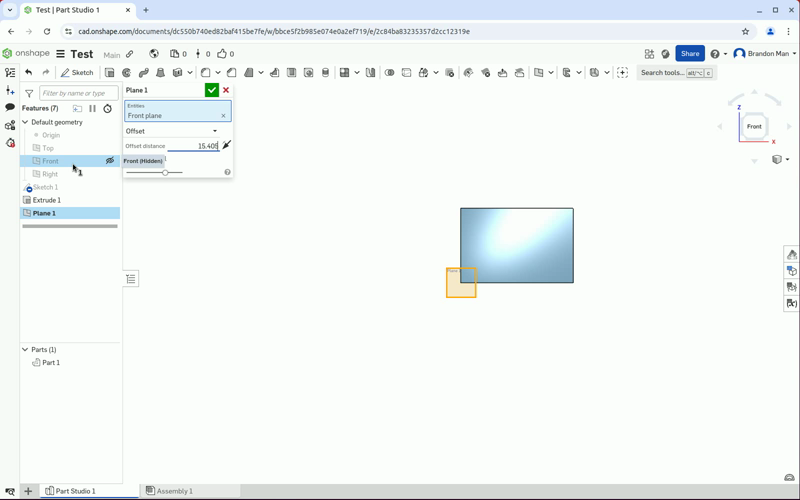
key(enter, 2)
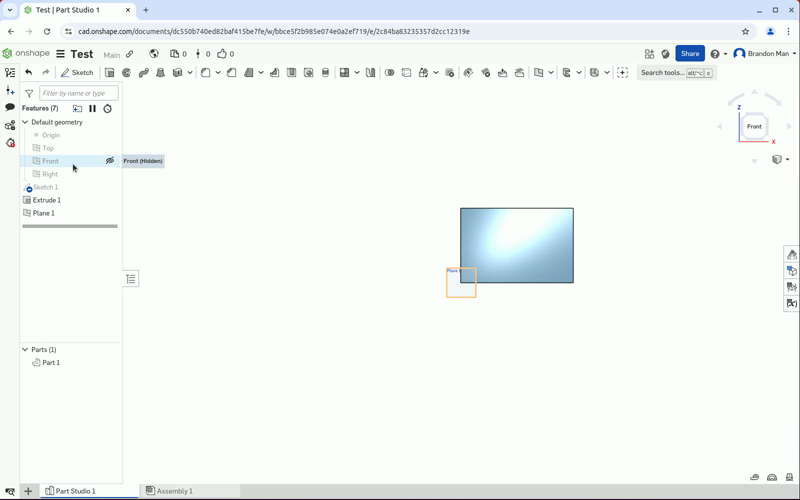
key(shift+s)
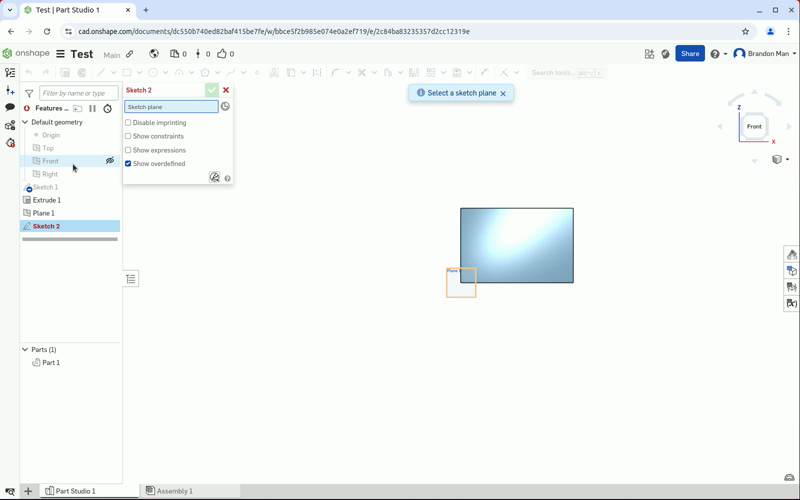
mouse_move(73, 215)
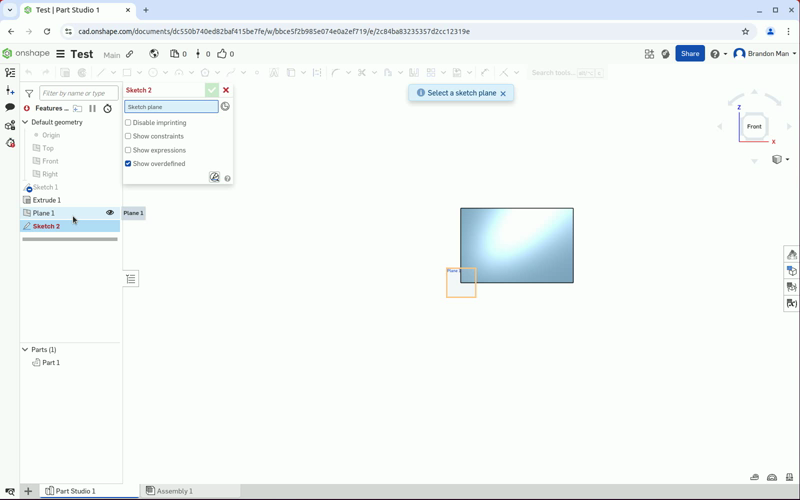
click(73, 215)
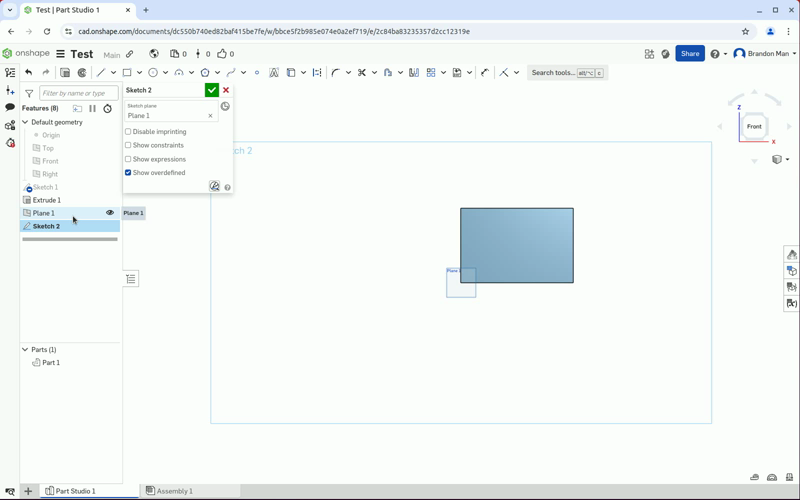
mouse_move(73, 352)
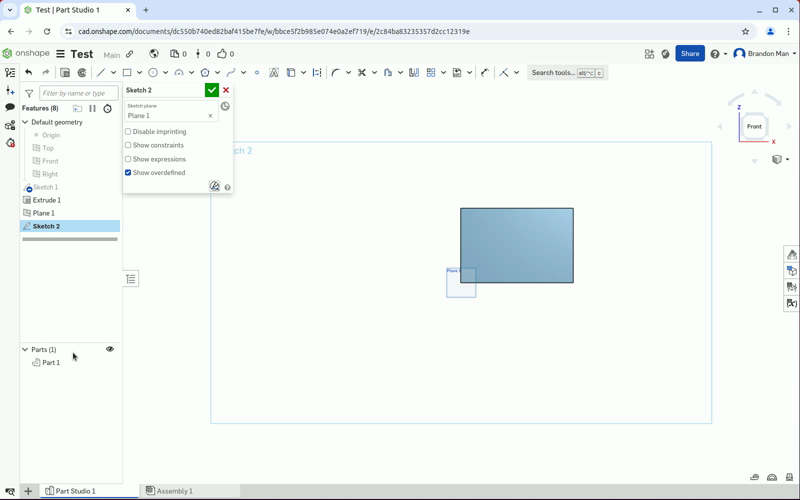
key(y)
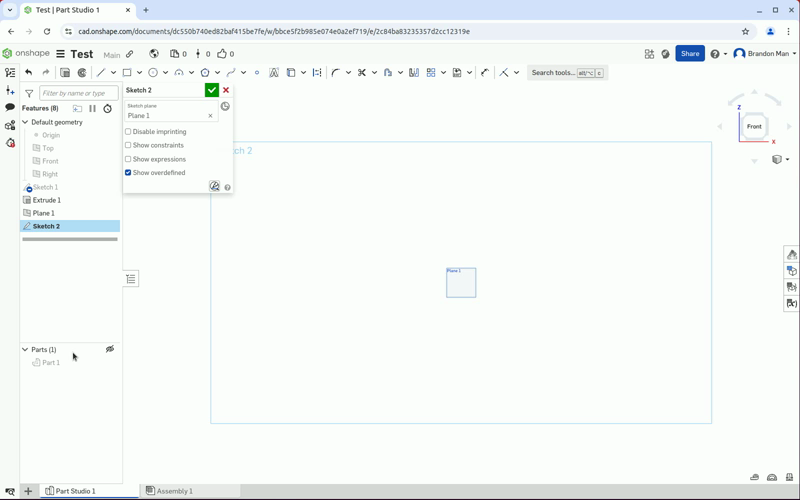
key(l)
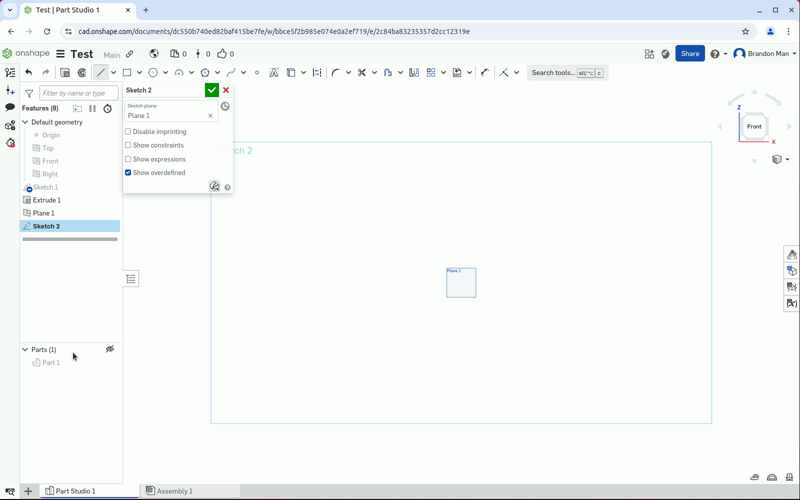
key_down(shift)
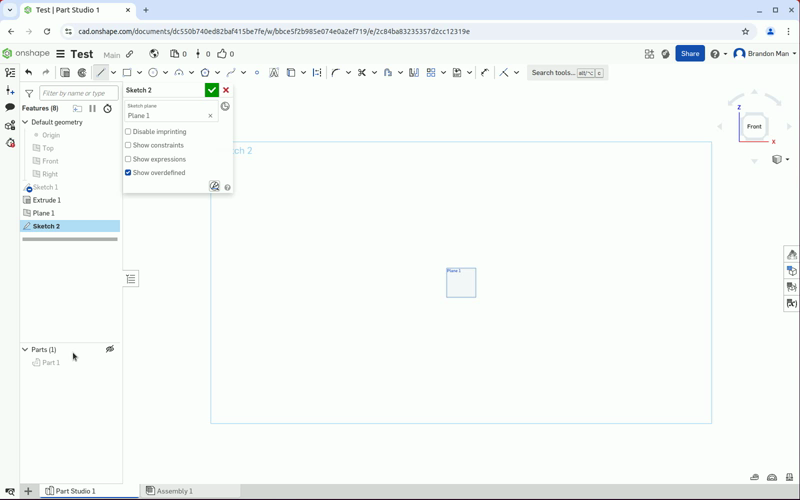
mouse_move(460, 264)
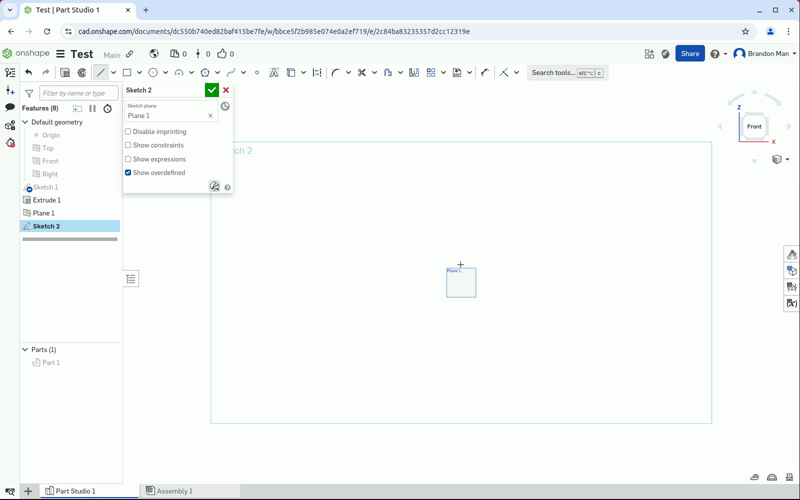
click(460, 264)
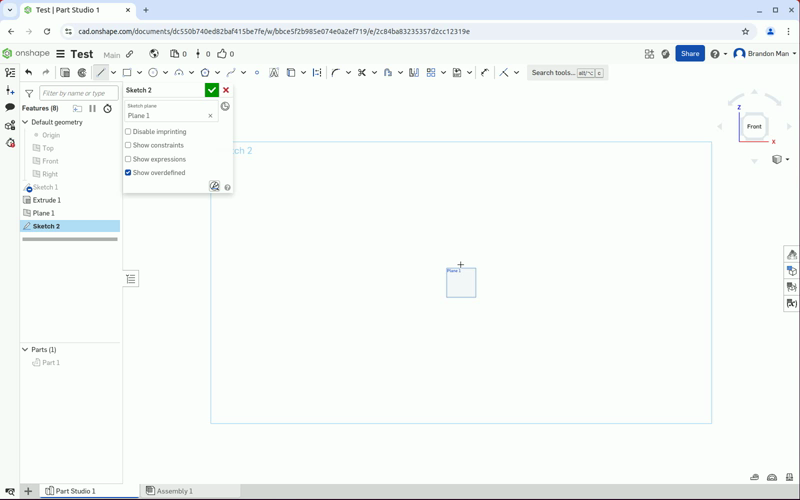
key_up(shift)
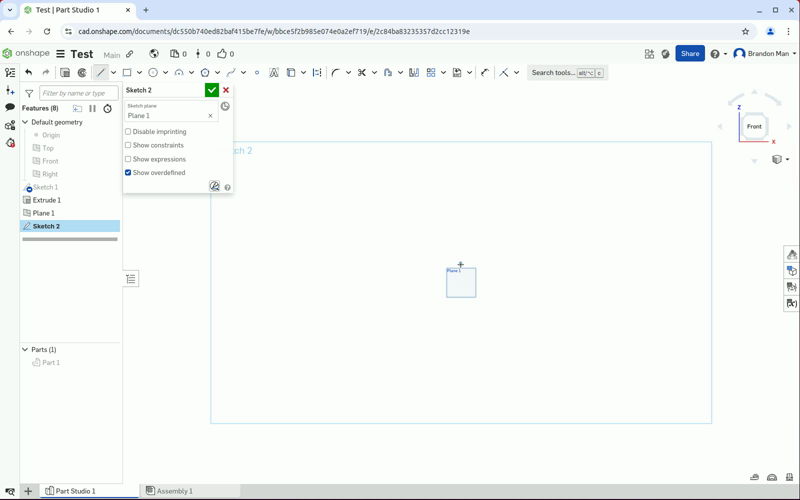
key_down(shift)
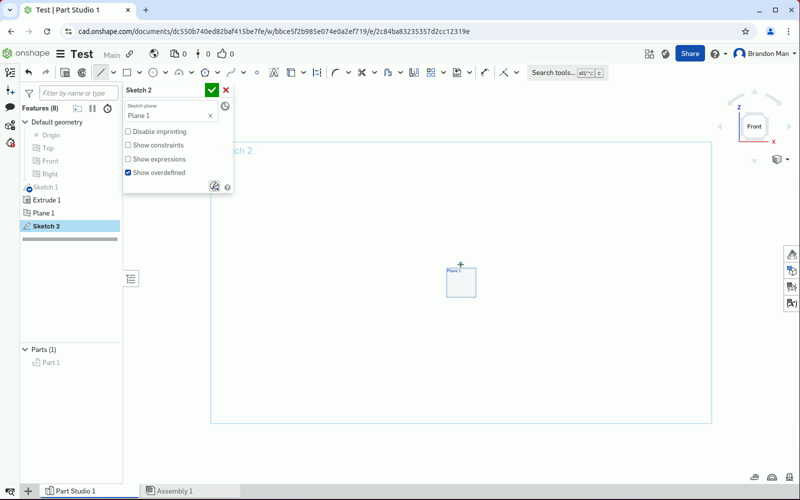
mouse_move(536, 264)
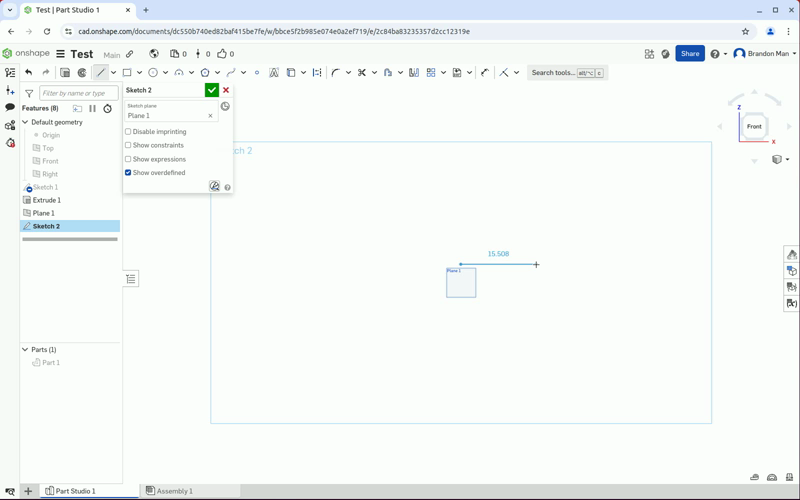
click(536, 264)
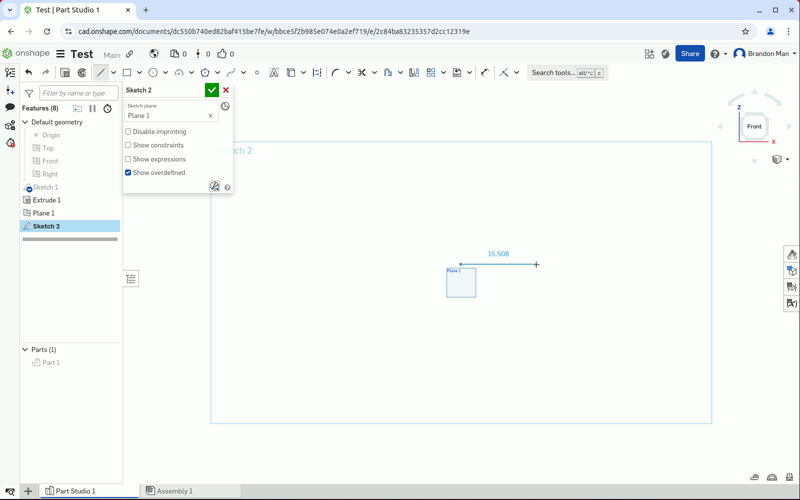
key_up(shift)
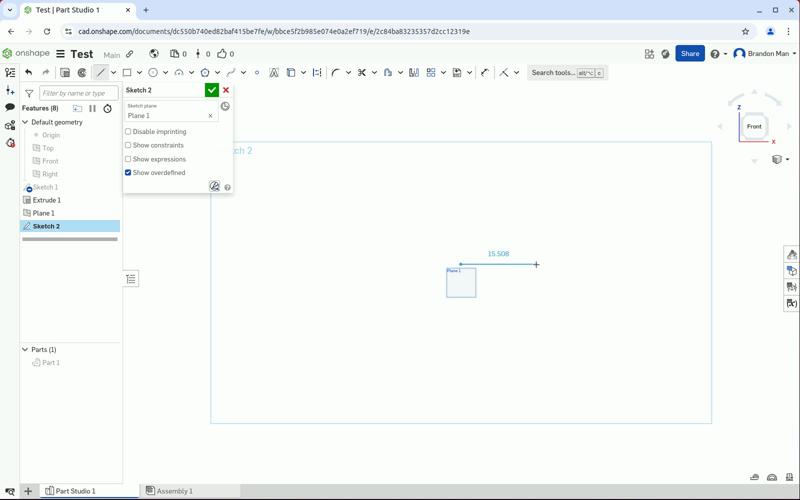
key_down(shift)
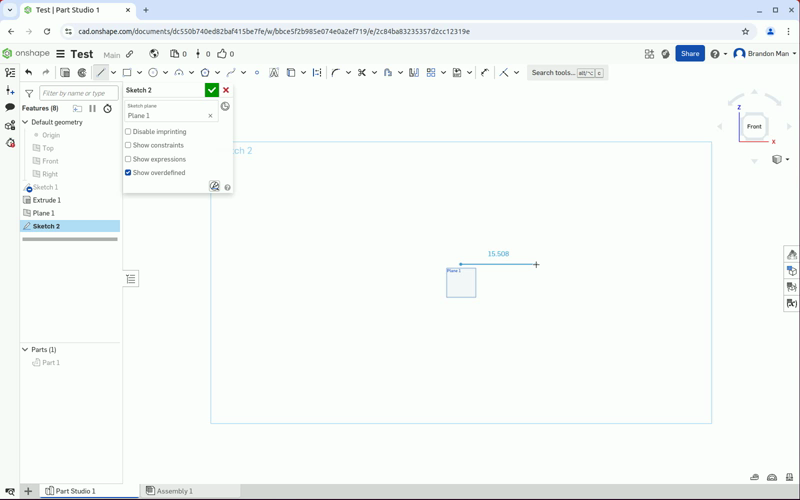
mouse_move(566, 264)
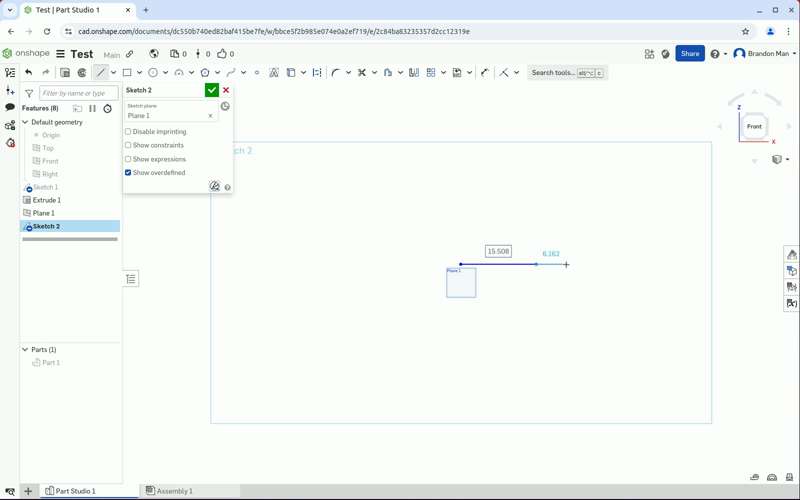
mouse_move(536, 207)
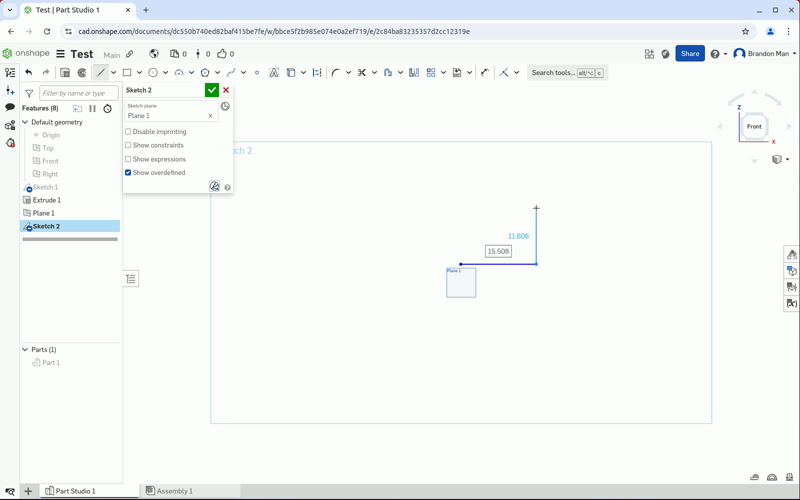
click(536, 207)
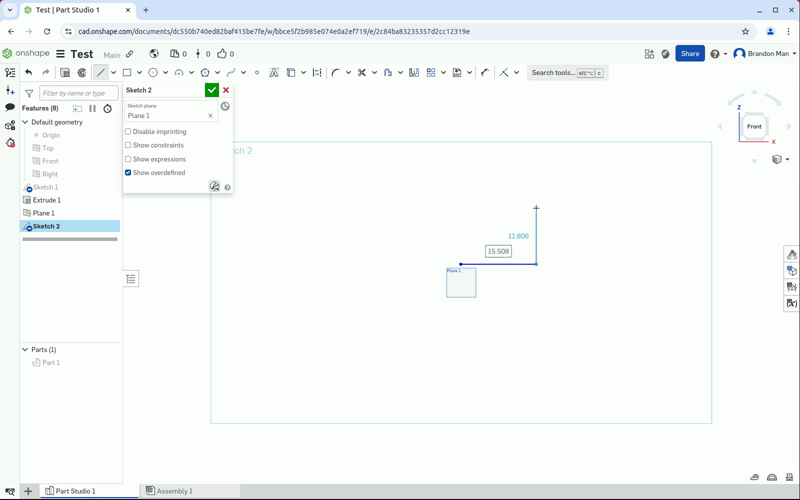
key_up(shift)
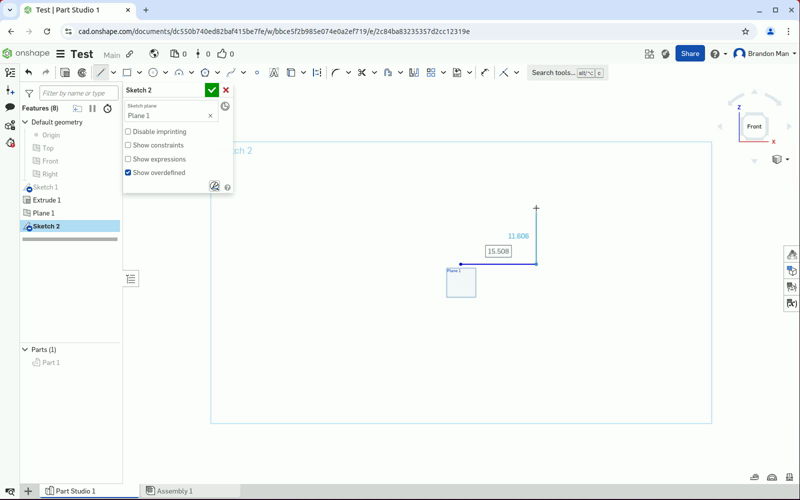
key_down(shift)
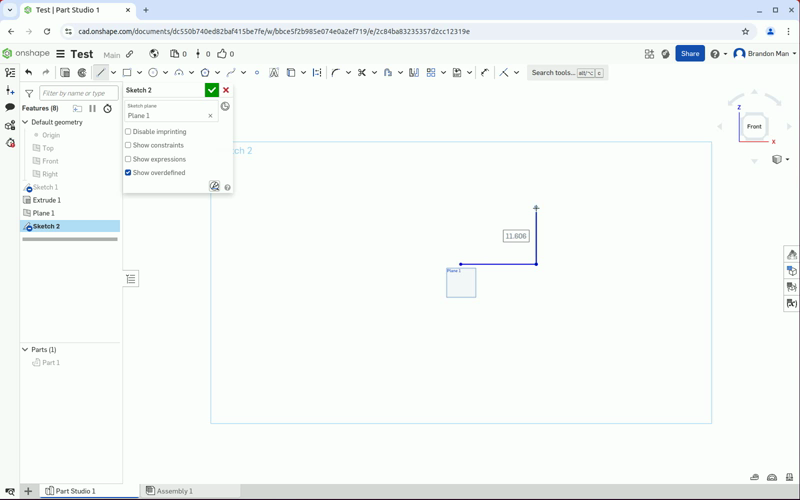
mouse_move(460, 207)
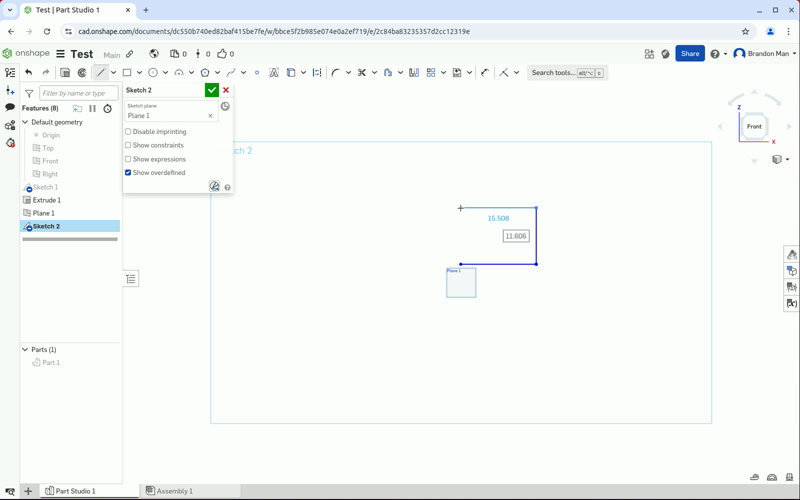
click(460, 207)
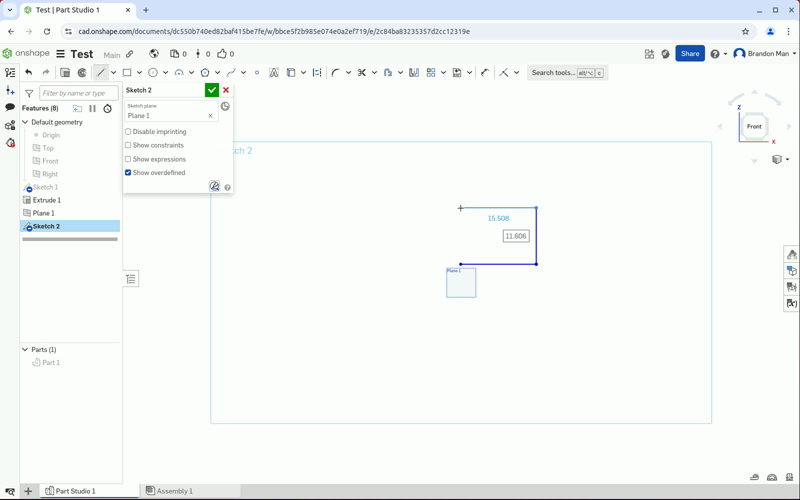
key_up(shift)
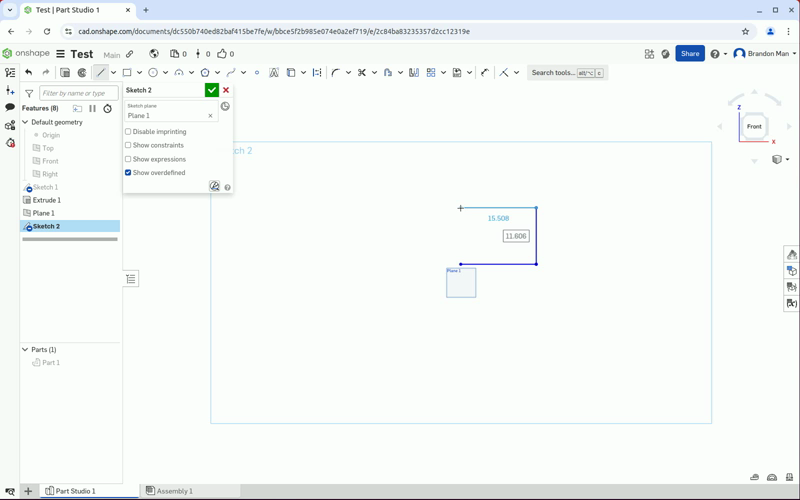
mouse_move(490, 207)
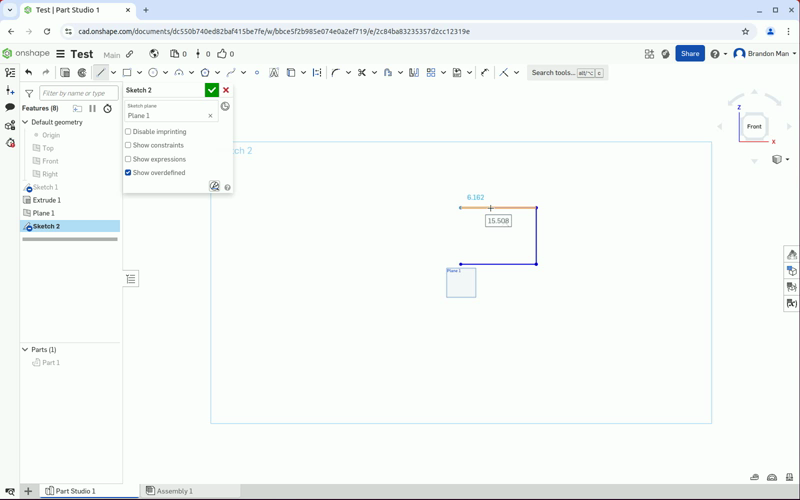
key_down(shift)
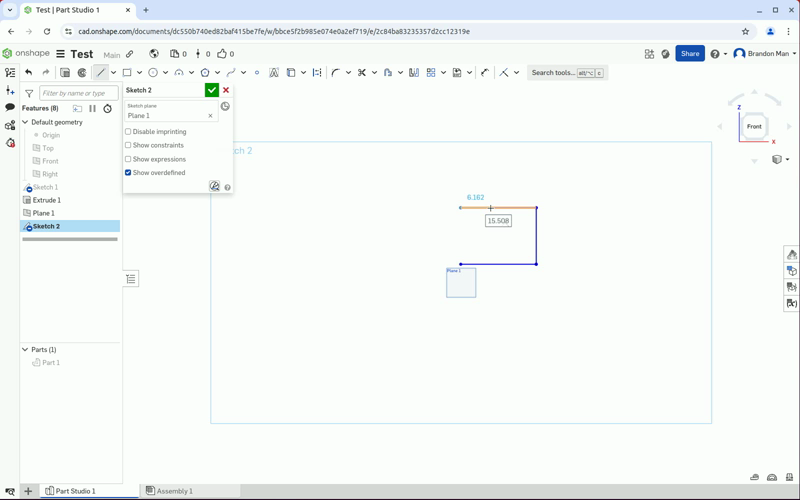
mouse_move(460, 264)
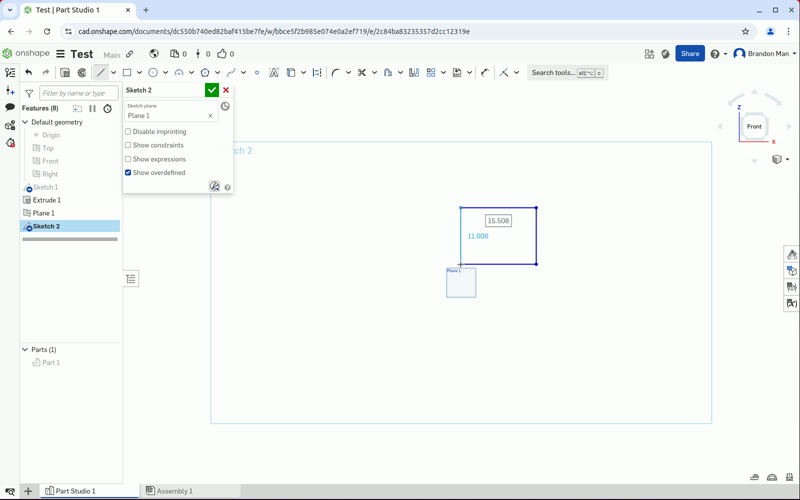
key_up(shift)
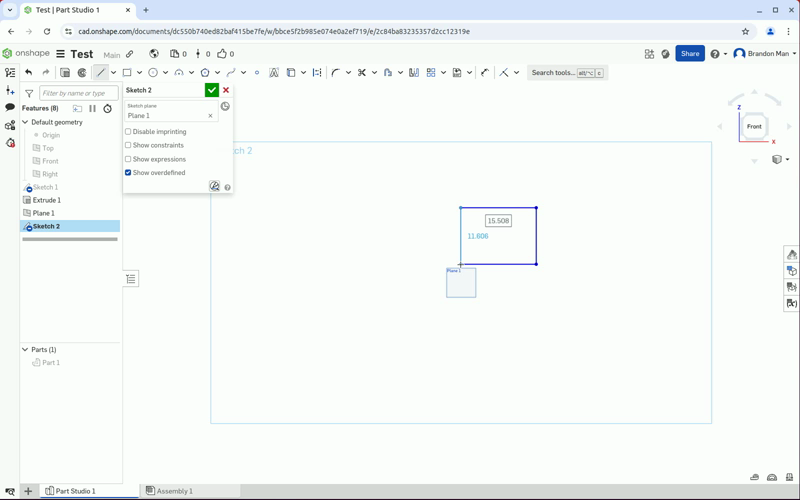
click(460, 264)
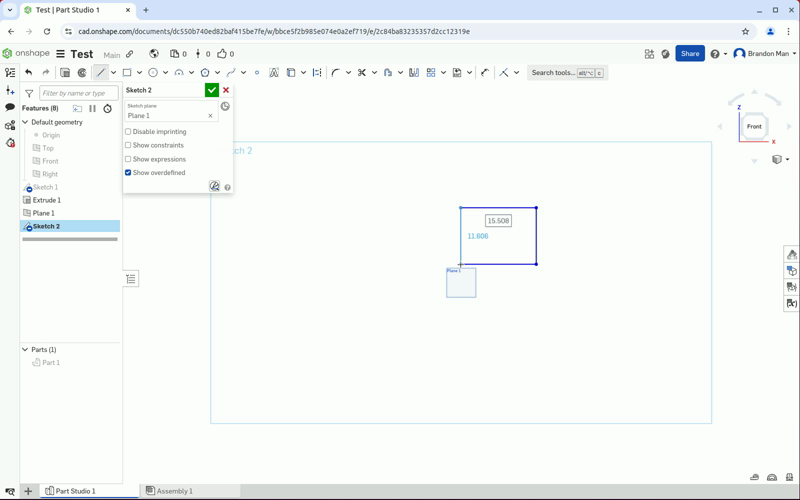
key(esc)
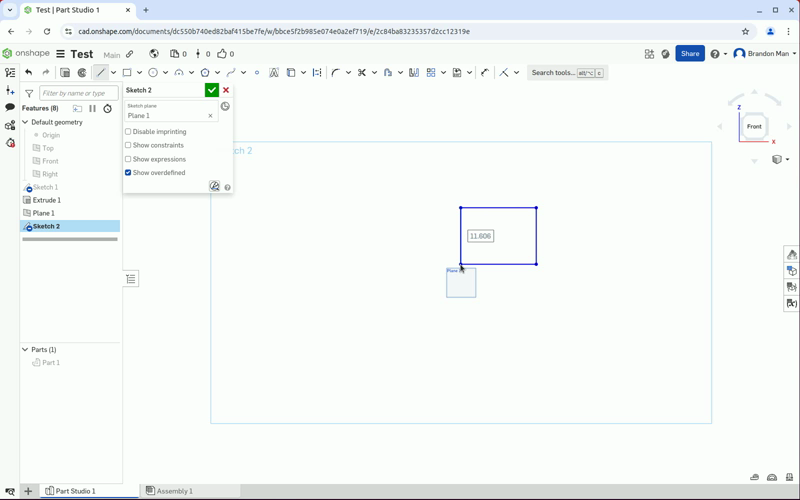
mouse_move(483, 248)
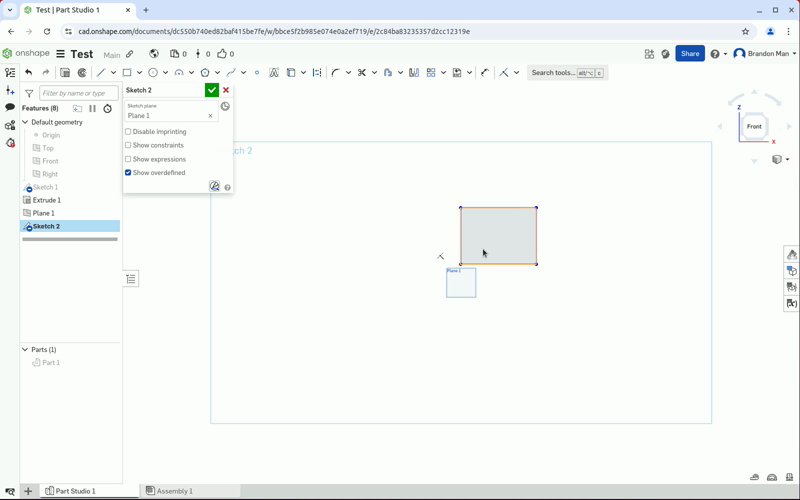
click(483, 248)
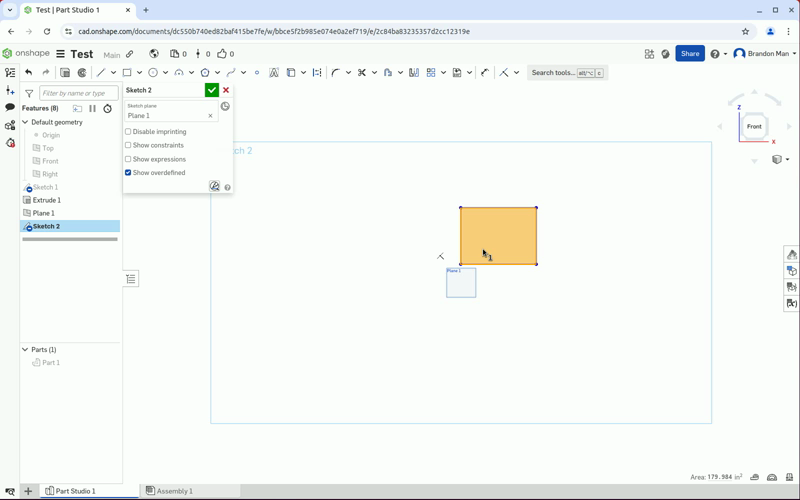
mouse_move(73, 352)
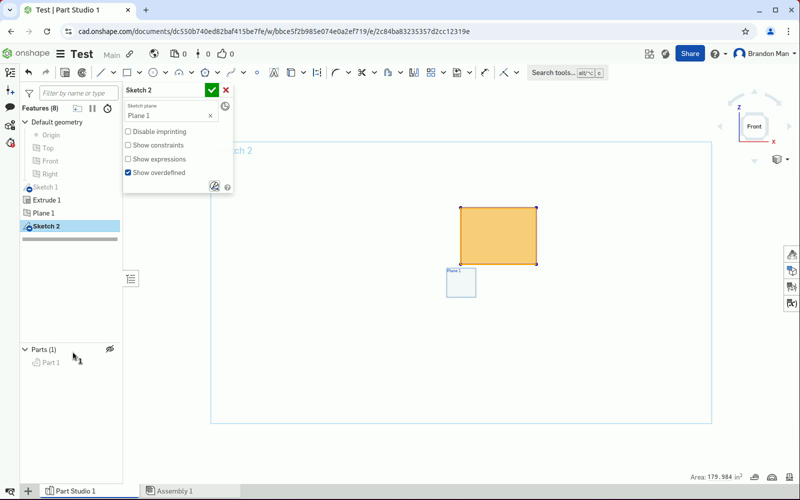
key(shift+y)
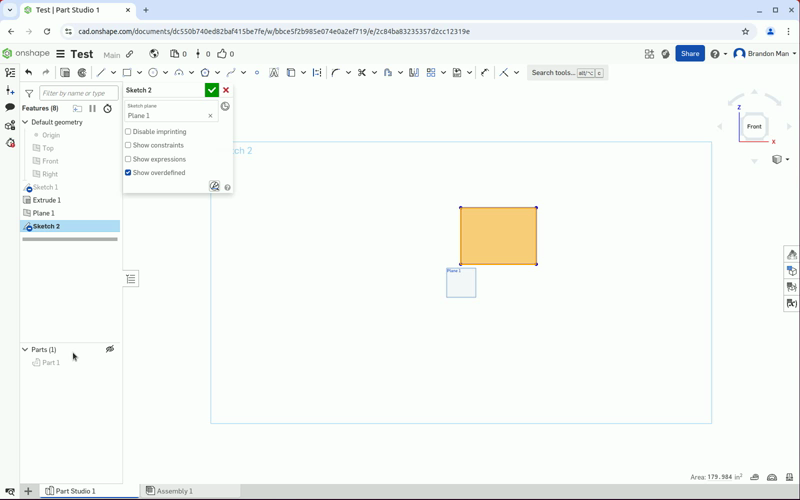
key(shift+e)
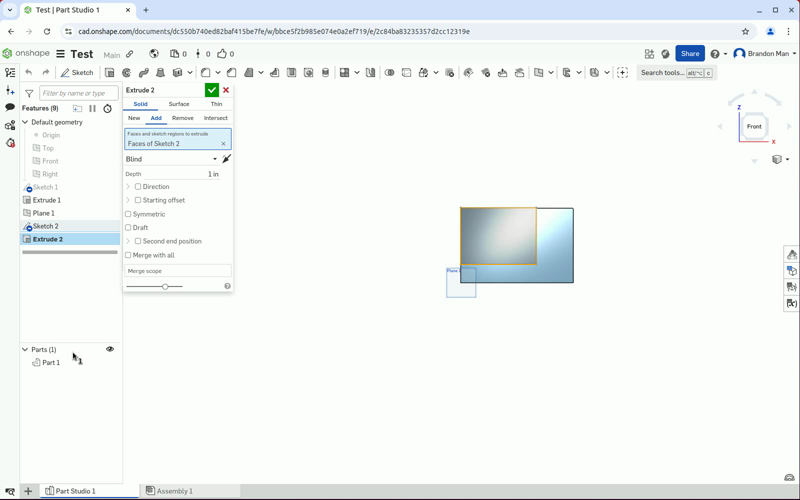
mouse_move(143, 106)
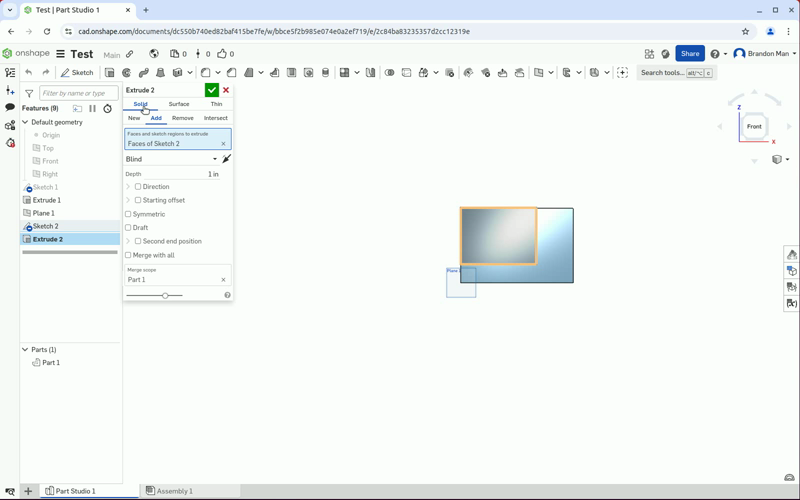
click(143, 106)
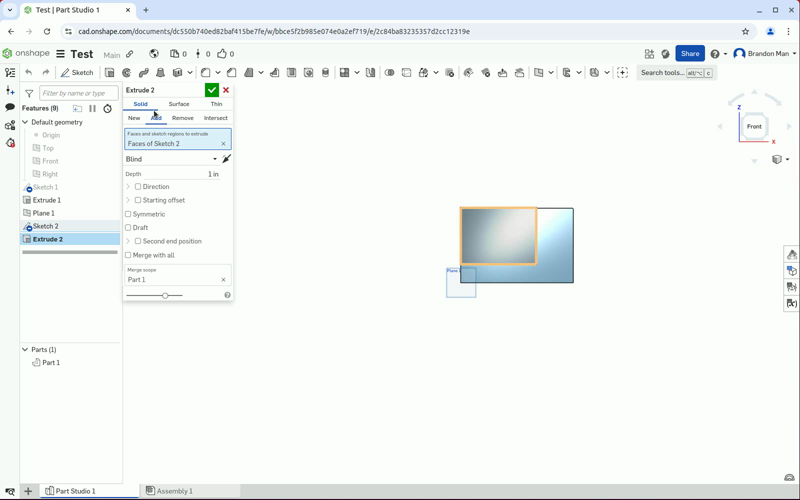
mouse_move(186, 120)
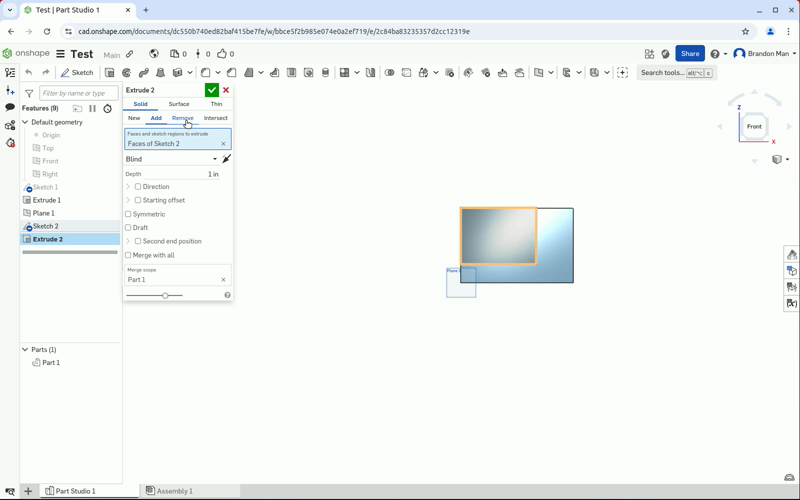
click(186, 120)
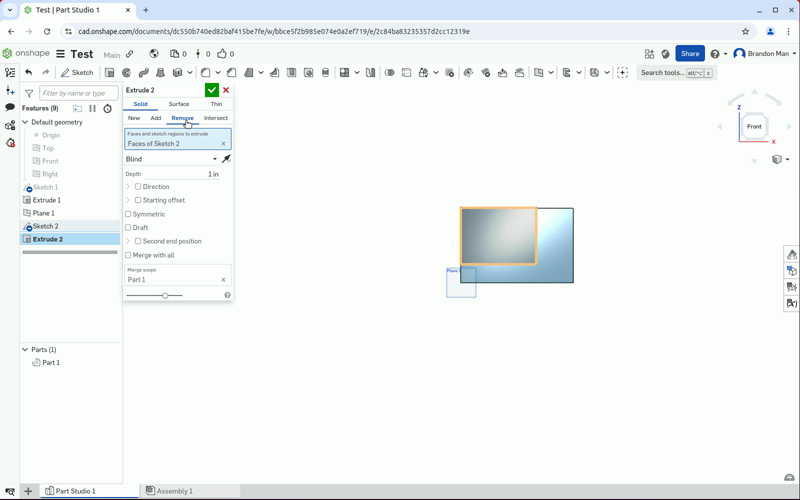
key(tab, 4)
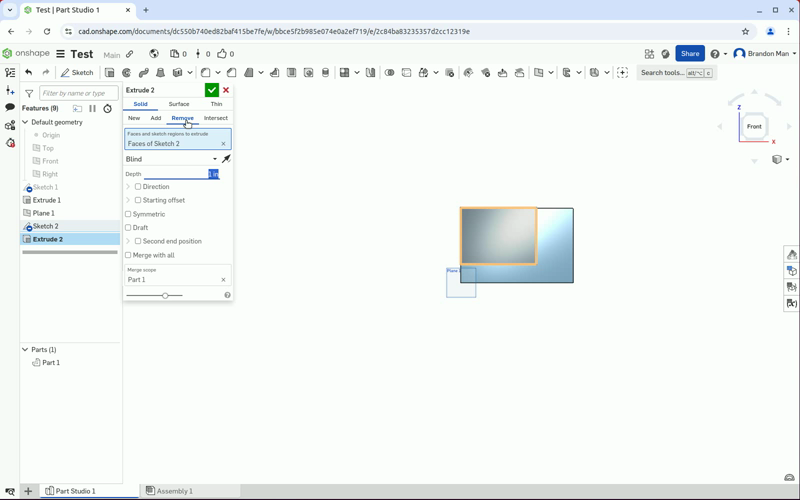
text(7.703)
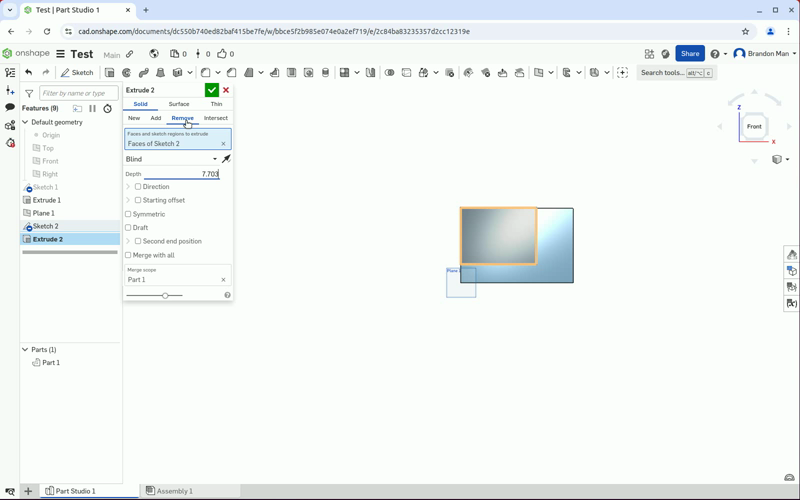
key(tab, 6)
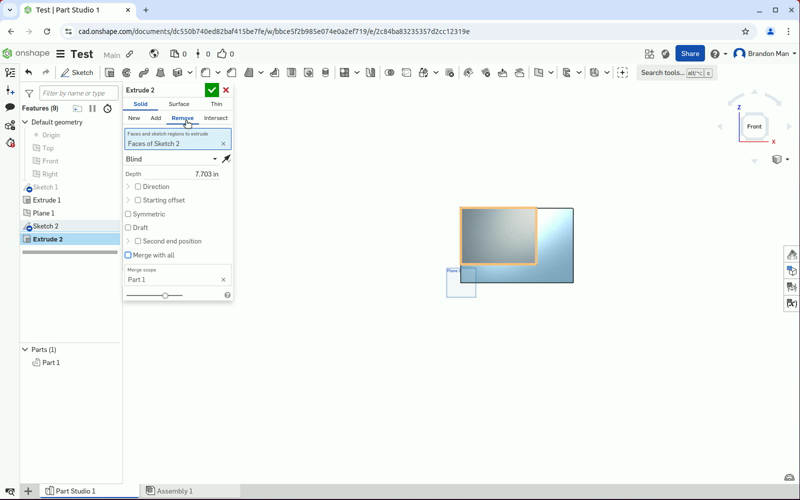
key(space)
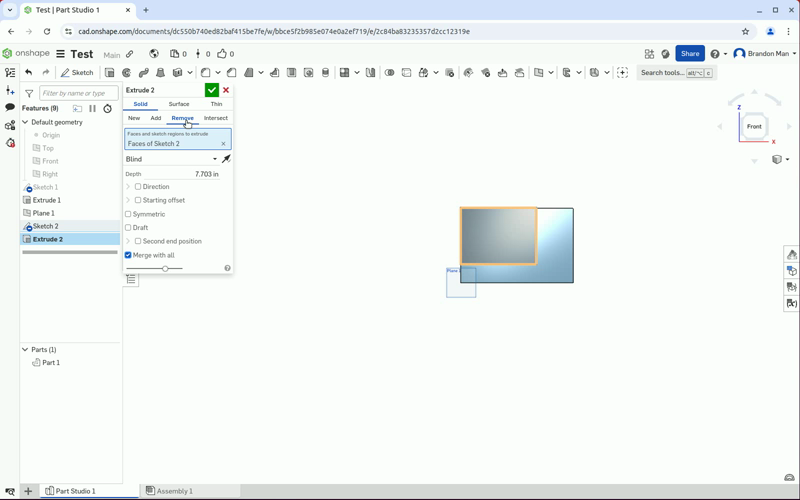
key(enter)
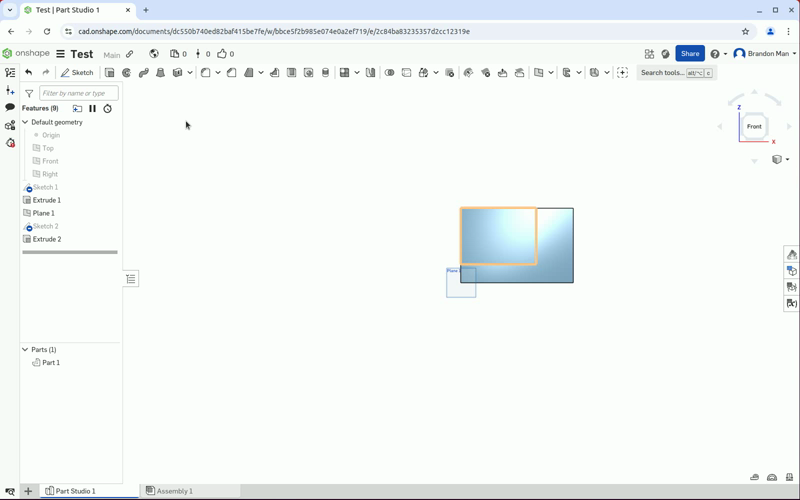
key(shift+h)
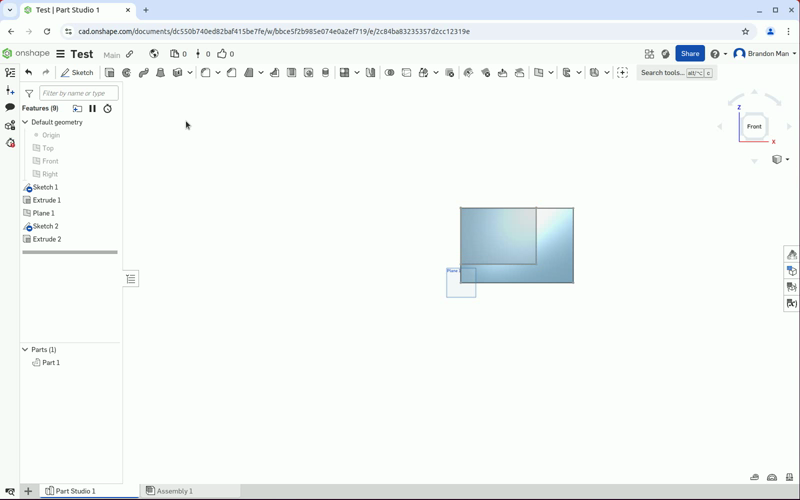
key(shift+h)
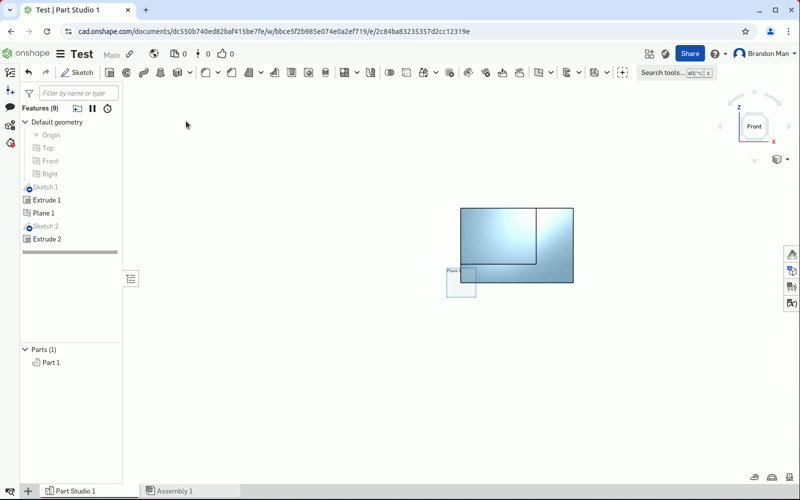
mouse_move(73, 189)
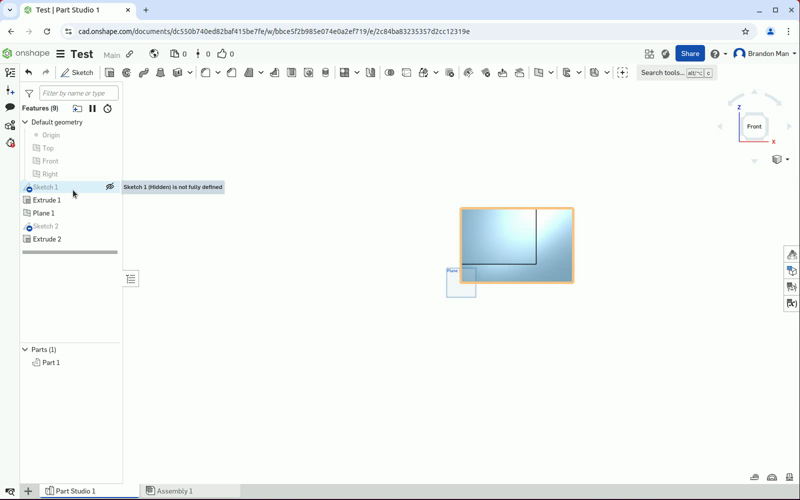
click(73, 189)
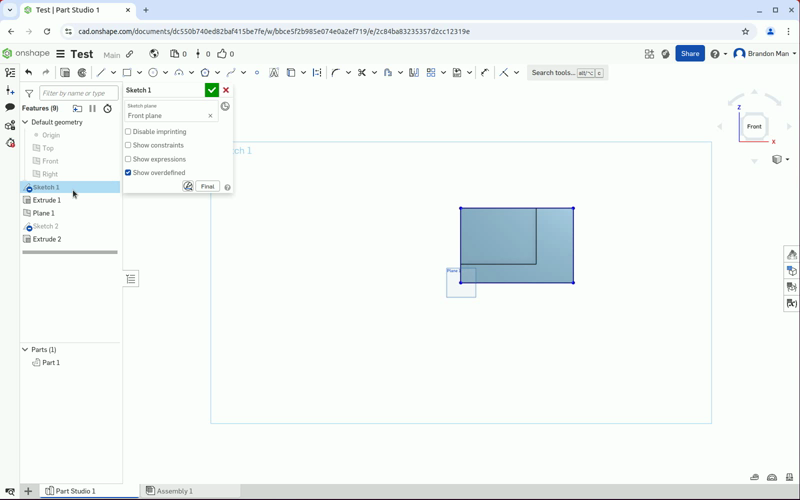
mouse_move(229, 92)
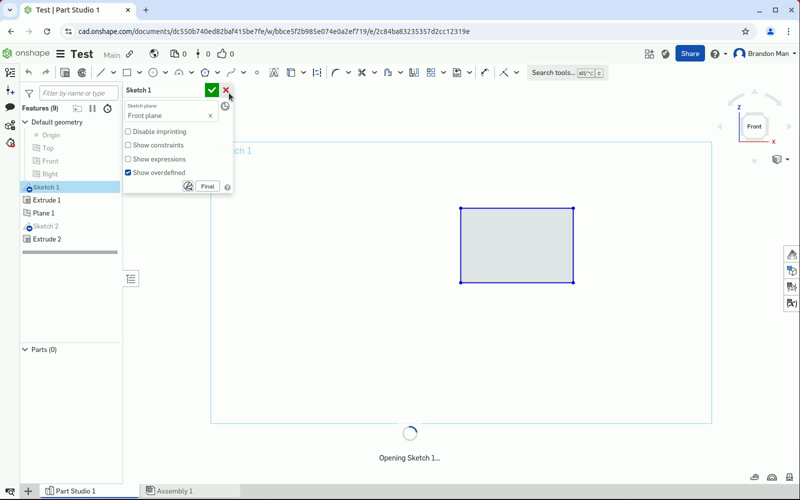
click(229, 92)
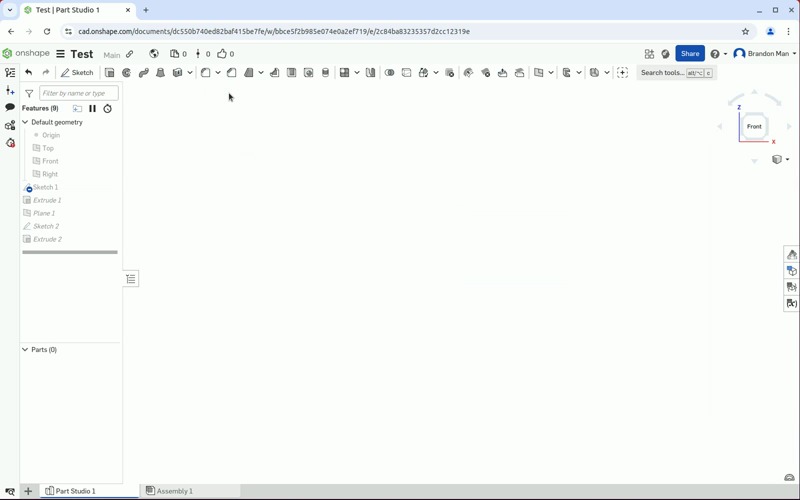
key(shift+s)
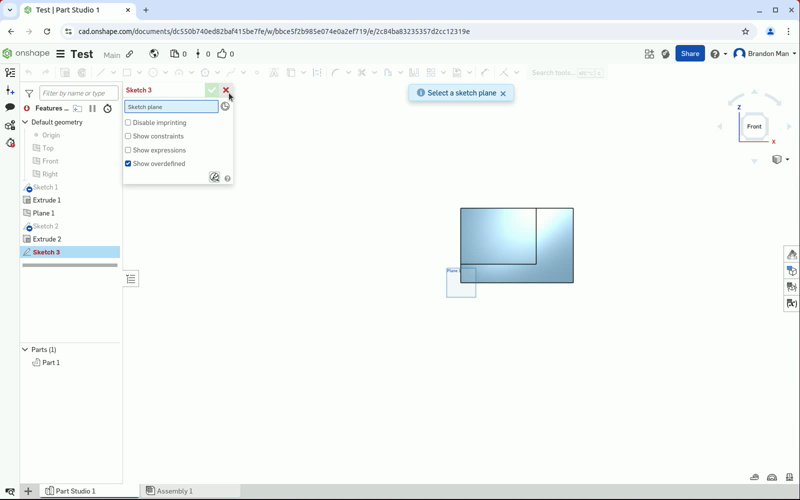
mouse_move(73, 215)
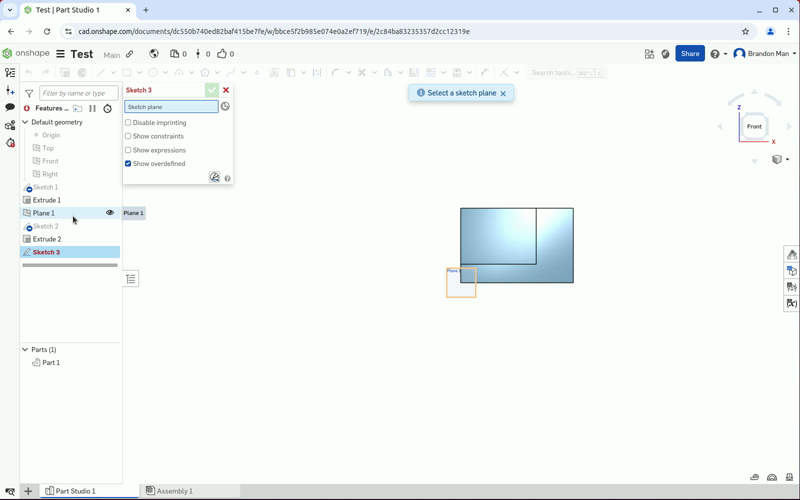
click(73, 215)
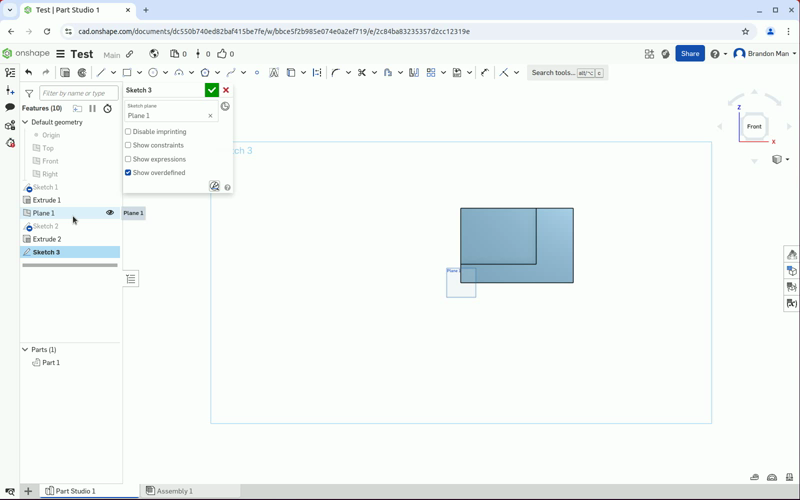
mouse_move(73, 352)
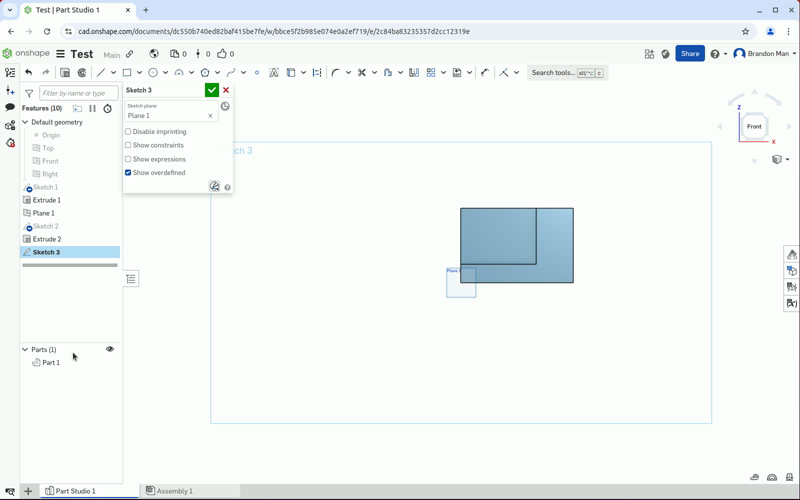
key(y)
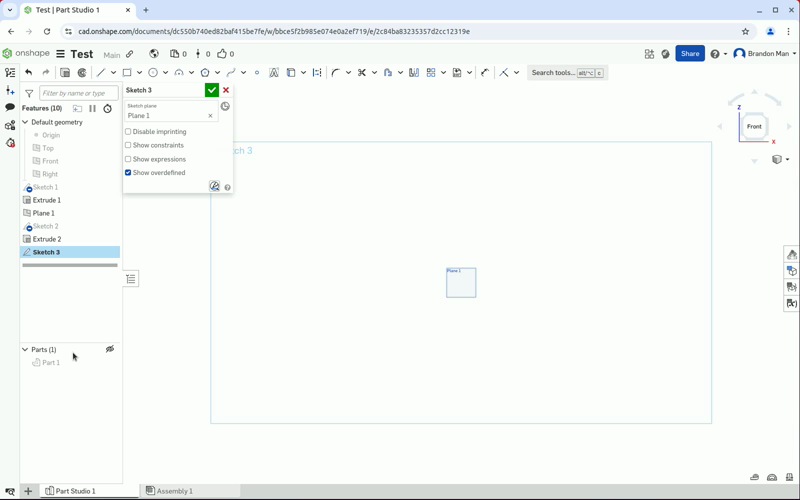
key(l)
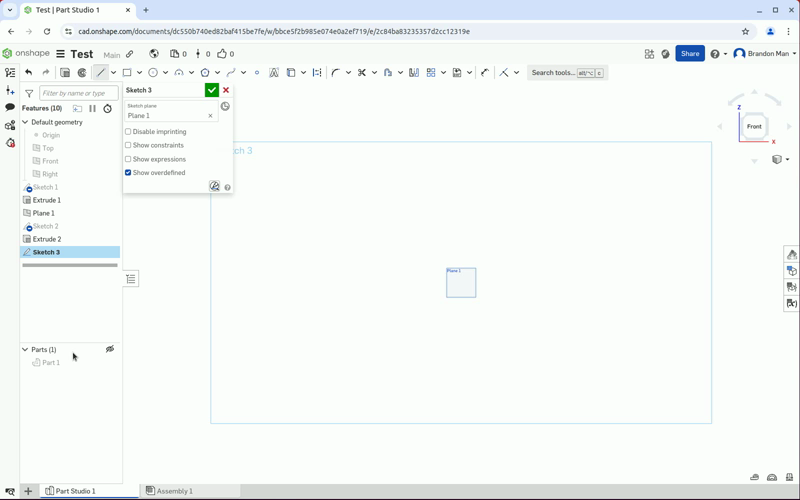
key_down(shift)
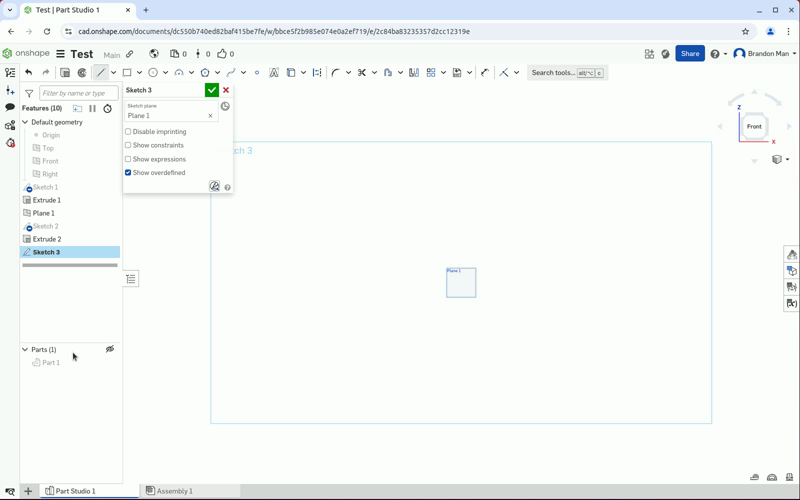
mouse_move(535, 226)
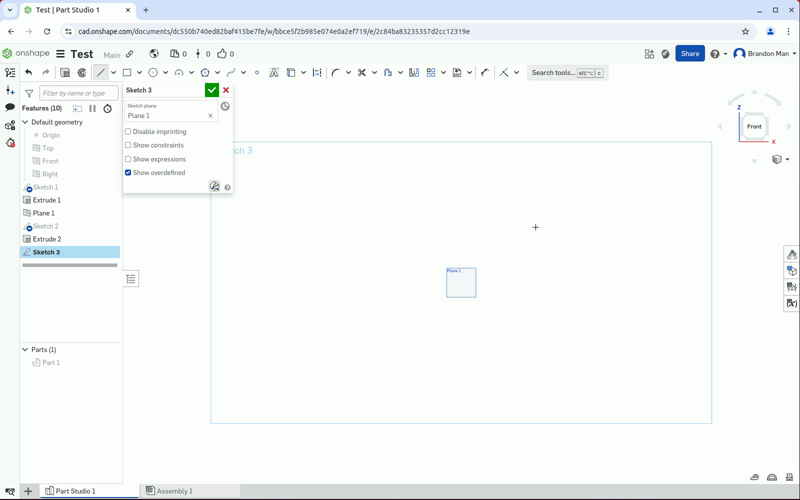
click(535, 226)
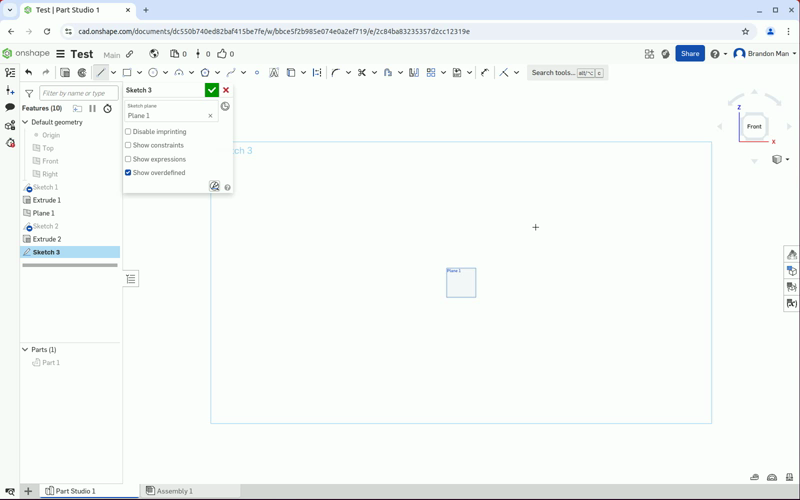
key_up(shift)
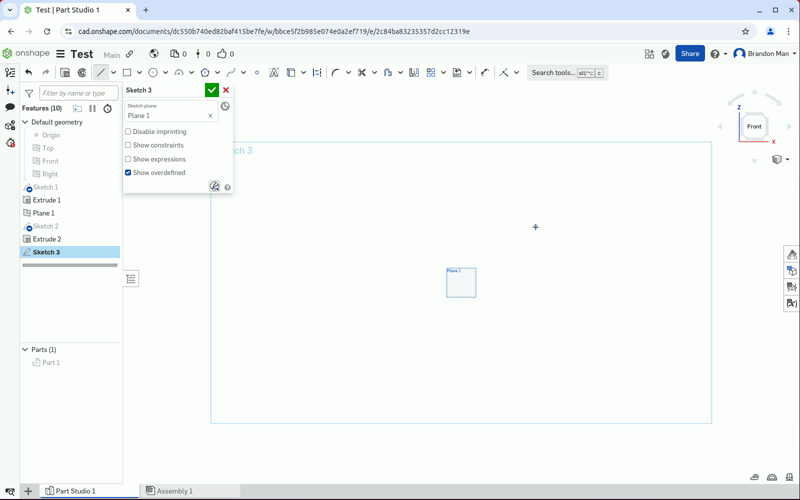
key_down(shift)
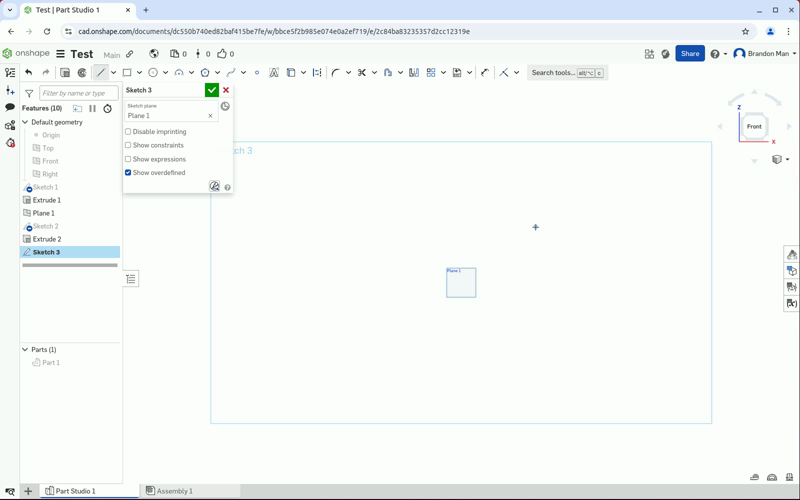
mouse_move(565, 226)
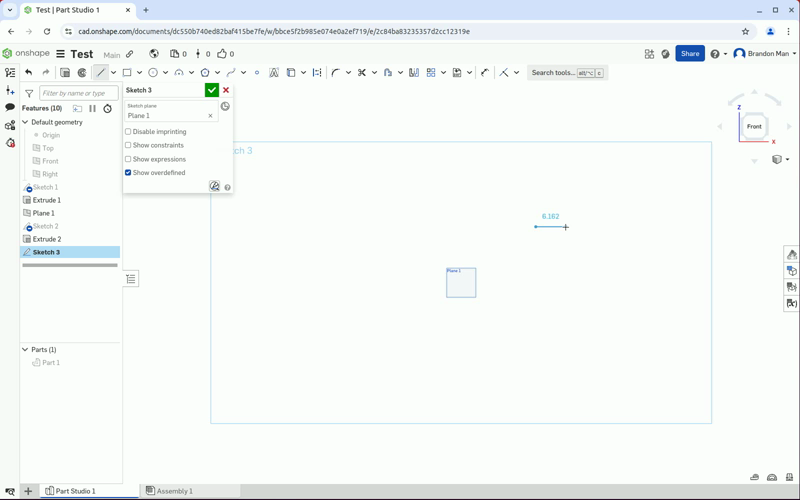
mouse_move(574, 226)
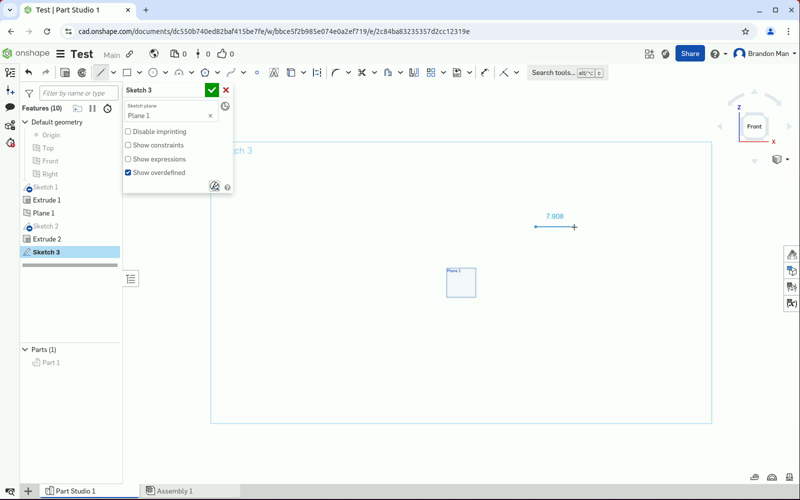
click(574, 226)
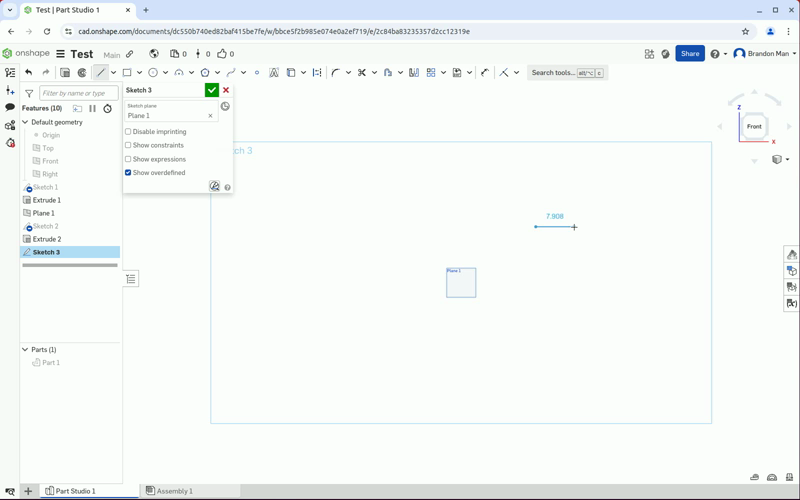
key_up(shift)
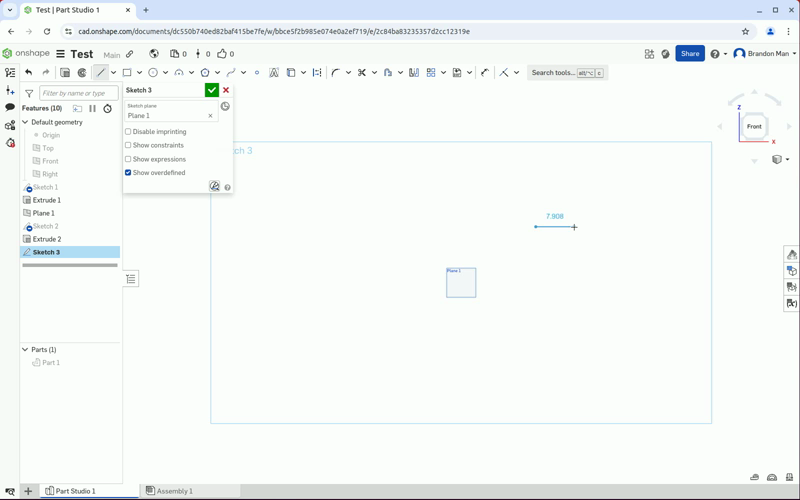
key_down(shift)
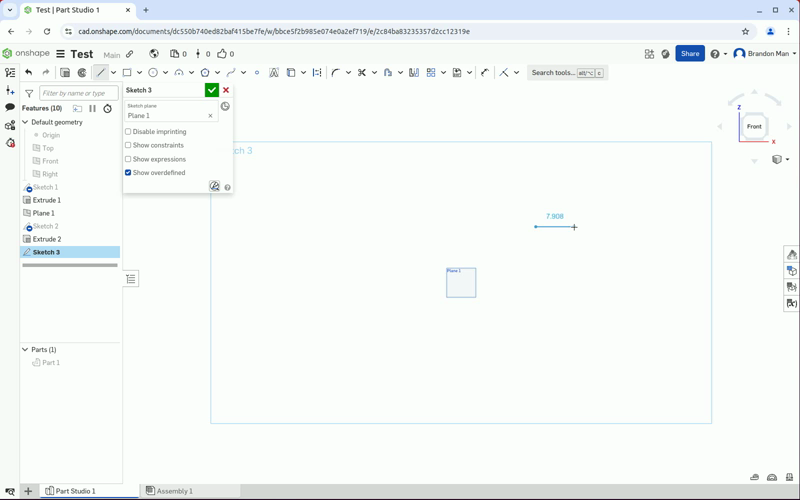
mouse_move(589, 226)
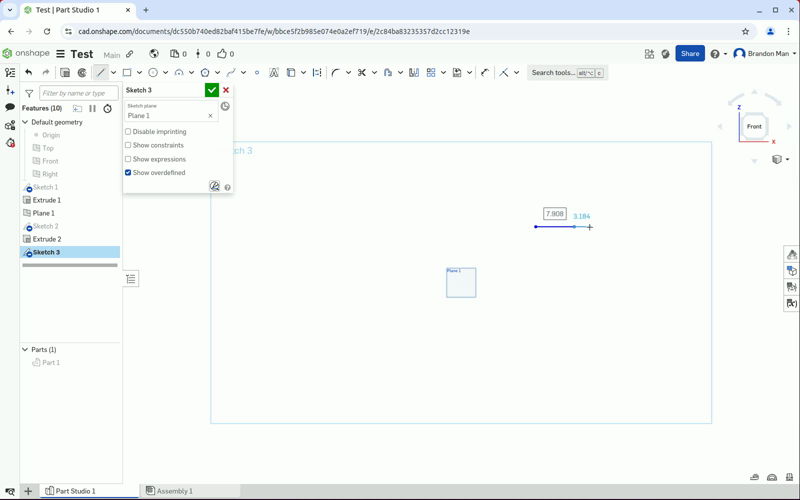
mouse_move(574, 207)
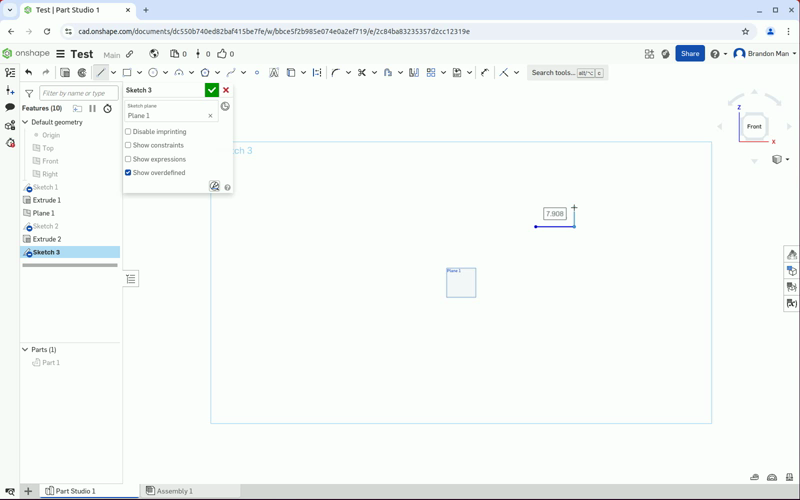
click(574, 207)
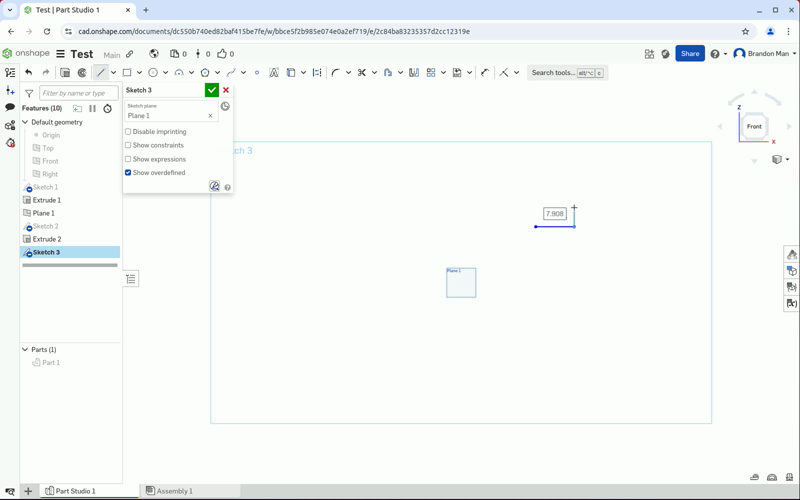
key_up(shift)
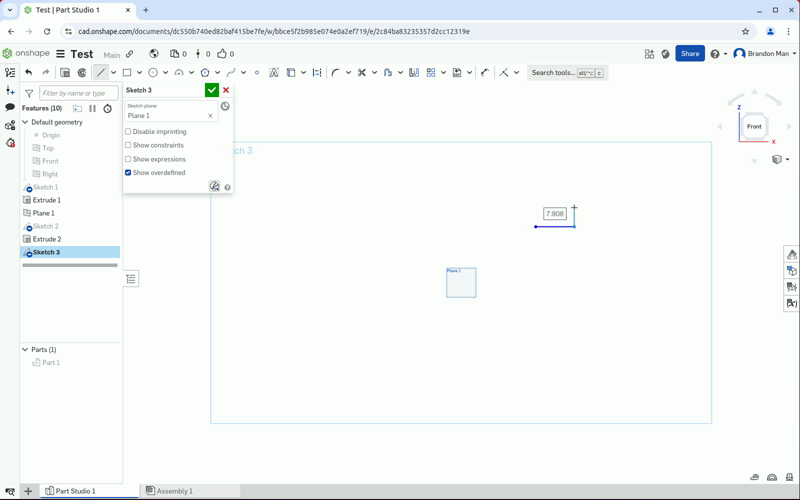
key_down(shift)
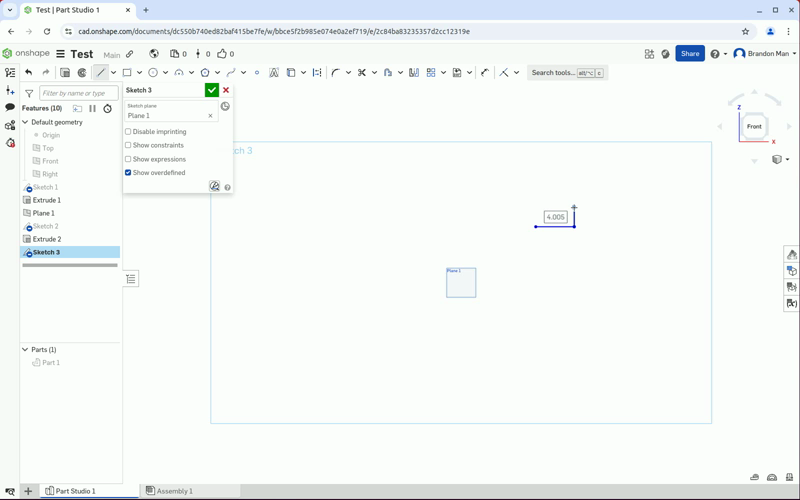
mouse_move(589, 207)
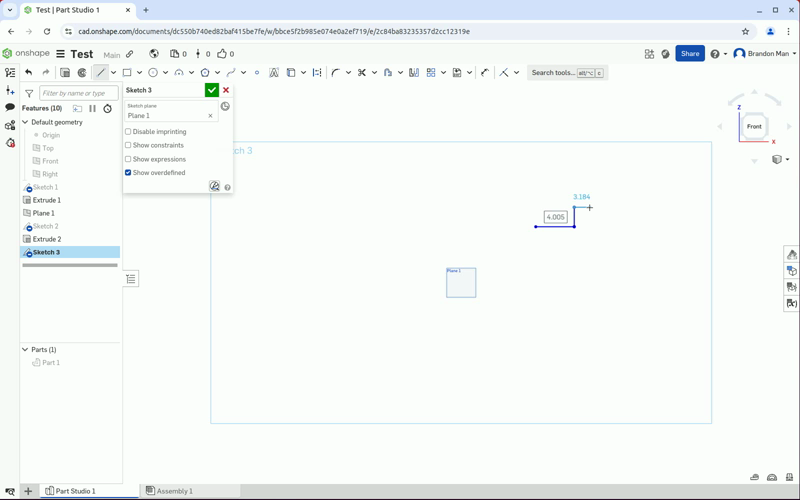
mouse_move(535, 207)
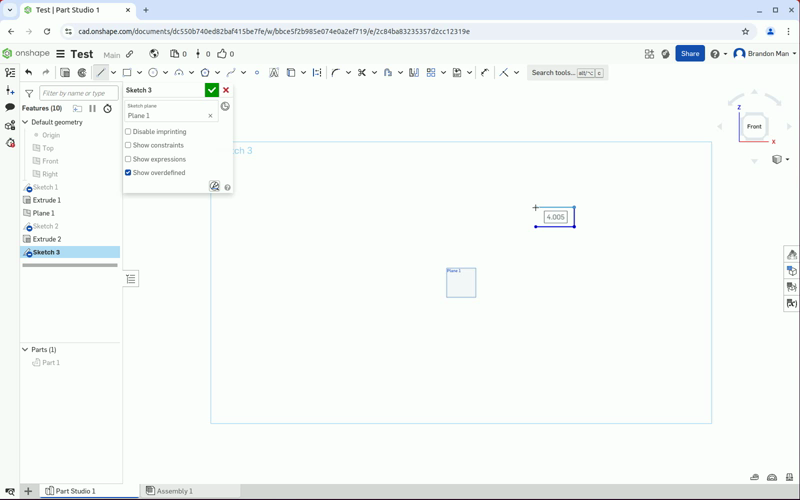
click(535, 207)
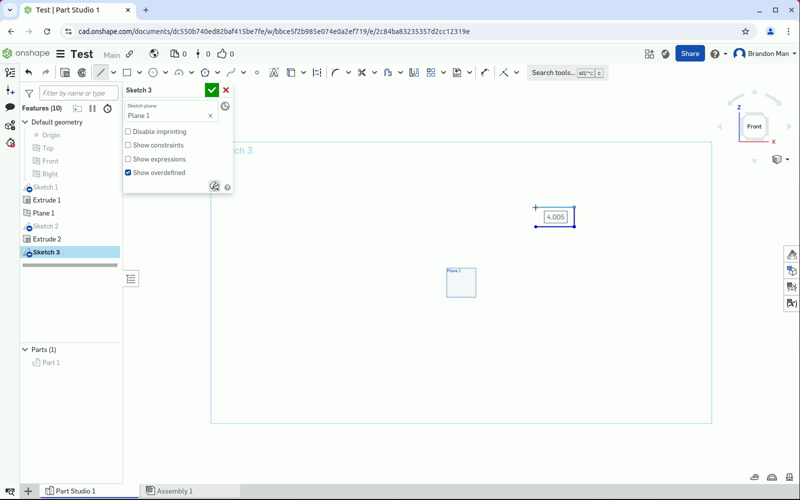
key_up(shift)
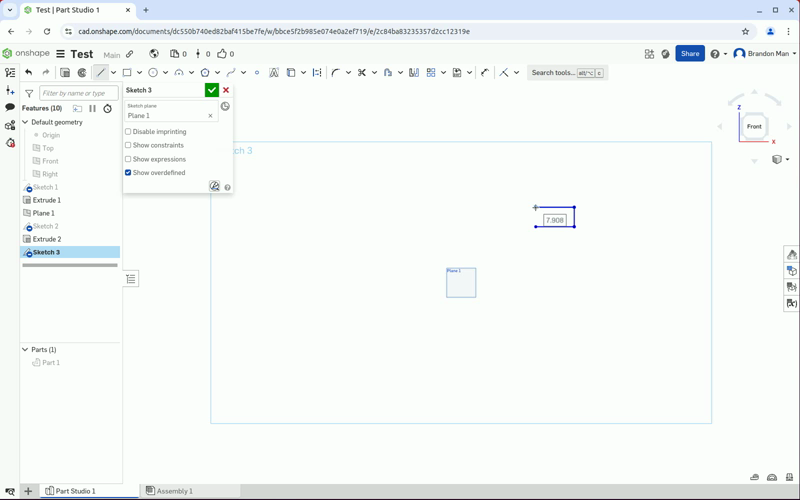
mouse_move(565, 207)
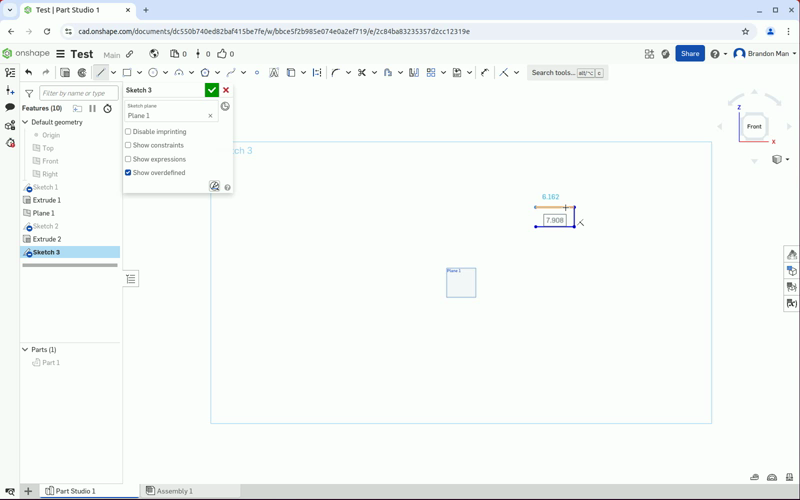
key_down(shift)
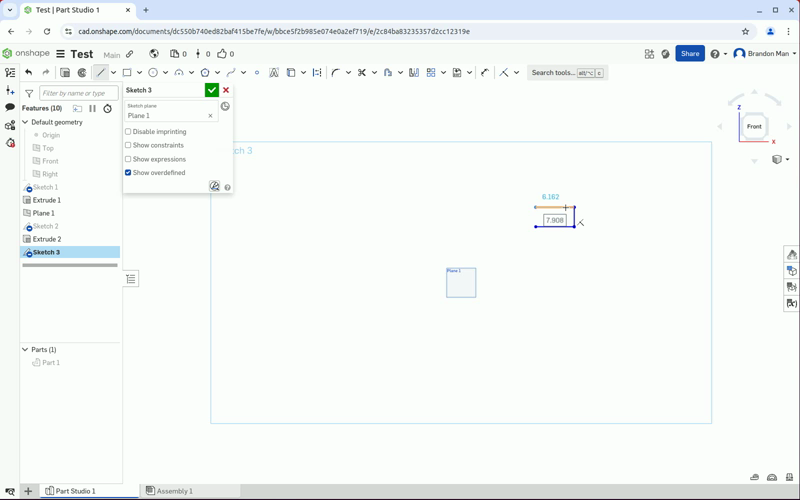
mouse_move(535, 226)
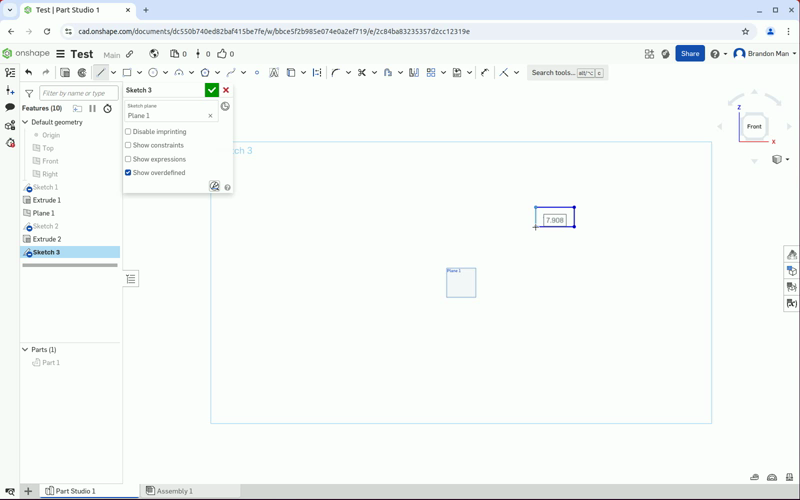
key_up(shift)
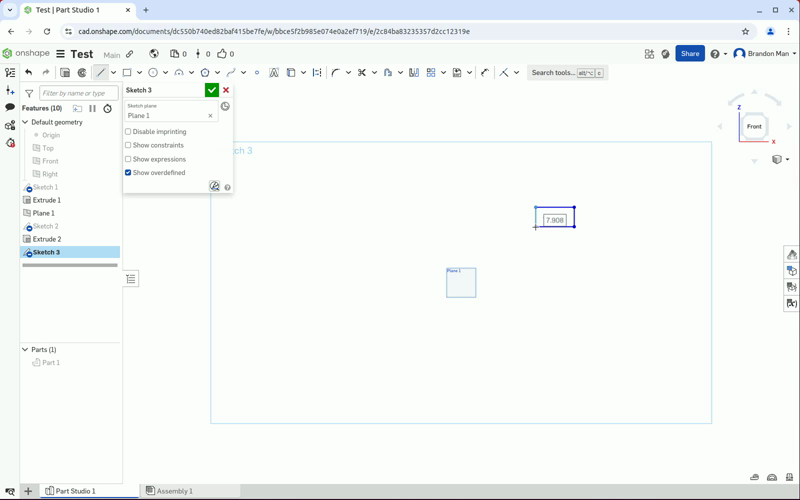
click(535, 226)
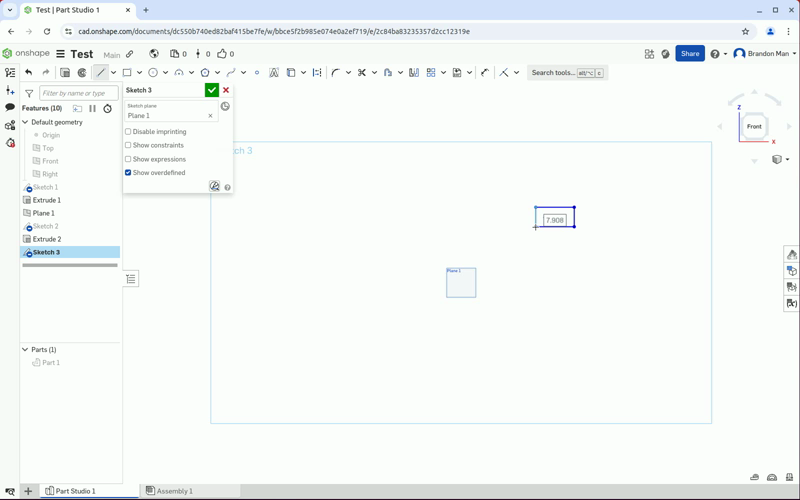
key(esc)
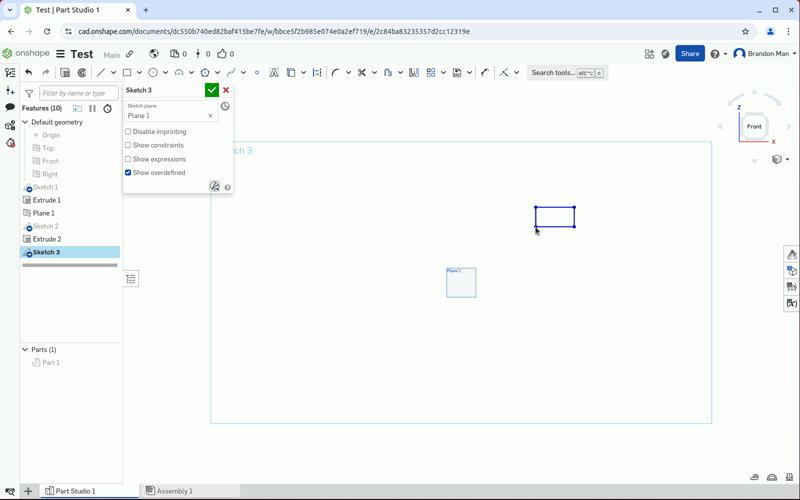
mouse_move(546, 211)
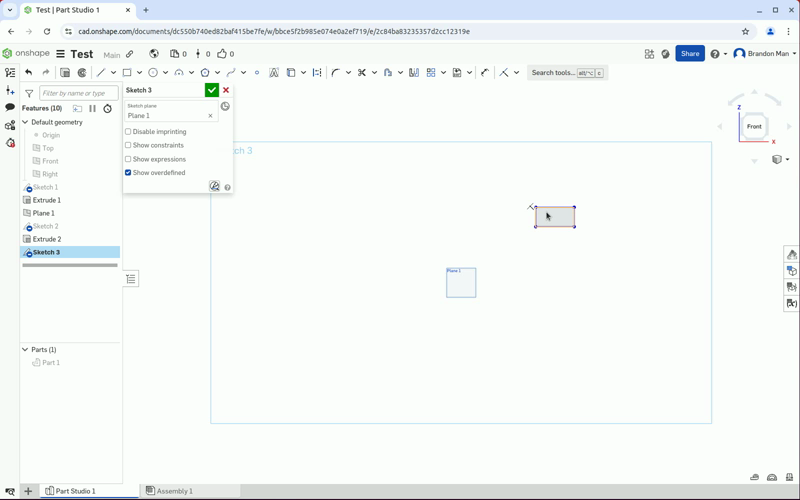
scroll(6)
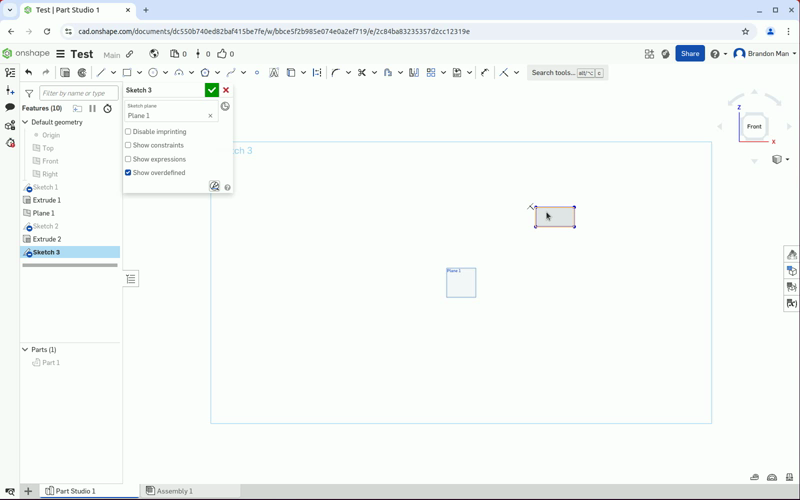
scroll(6)
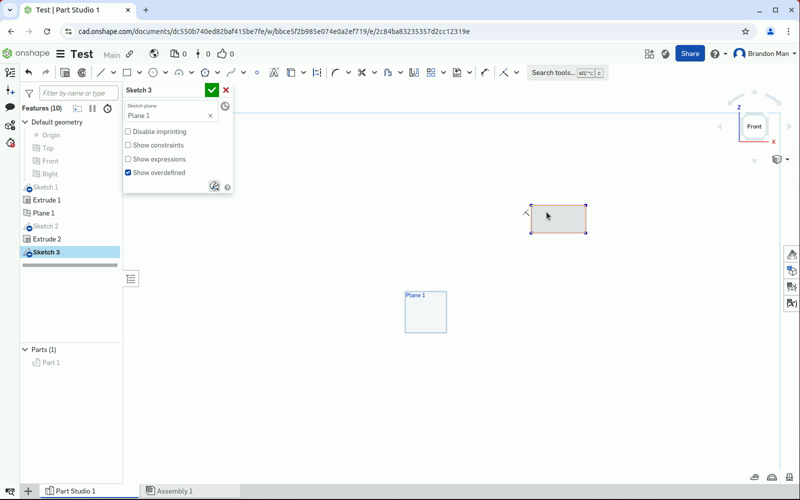
scroll(6)
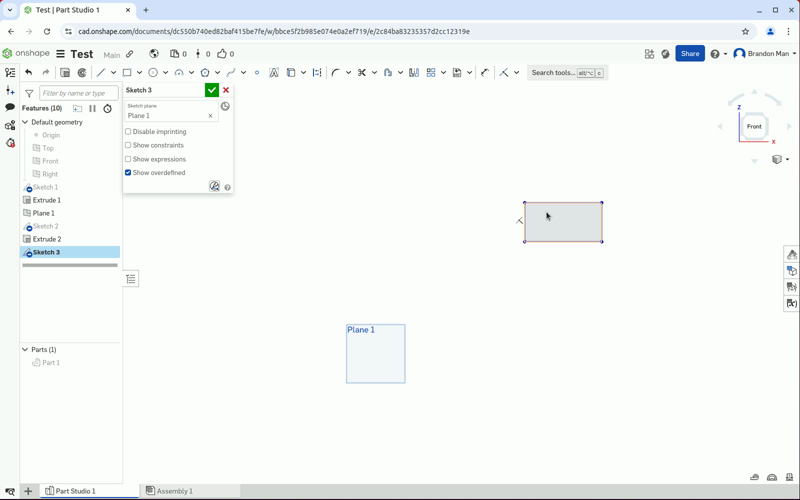
scroll(6)
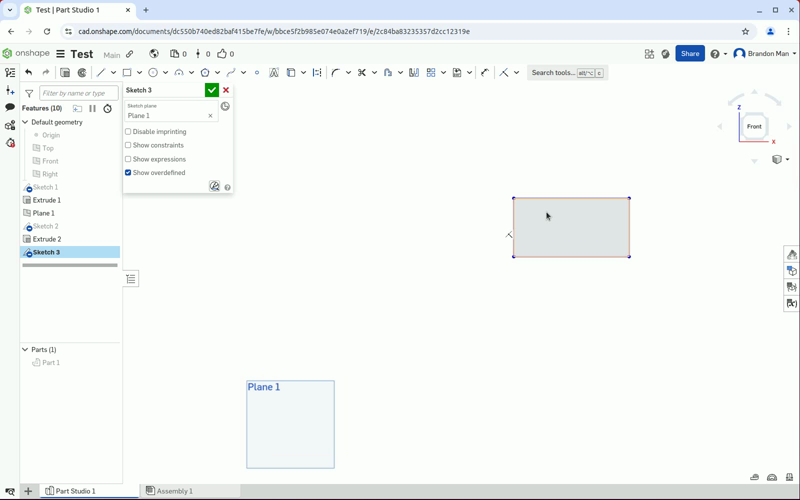
scroll(6)
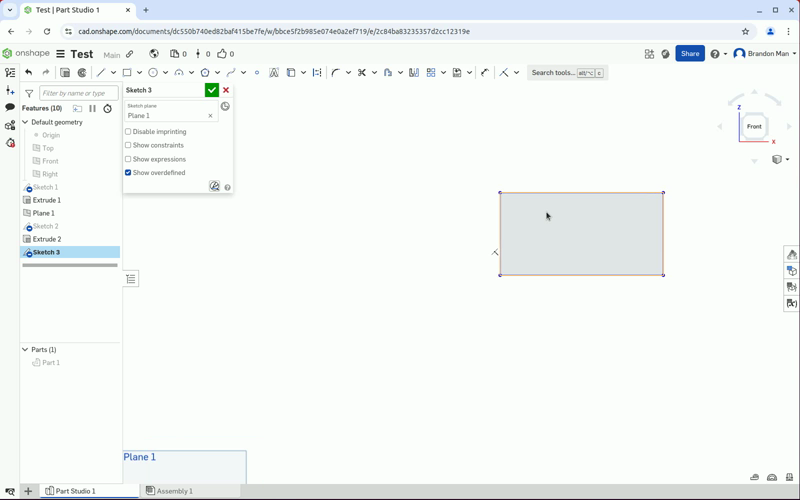
scroll(6)
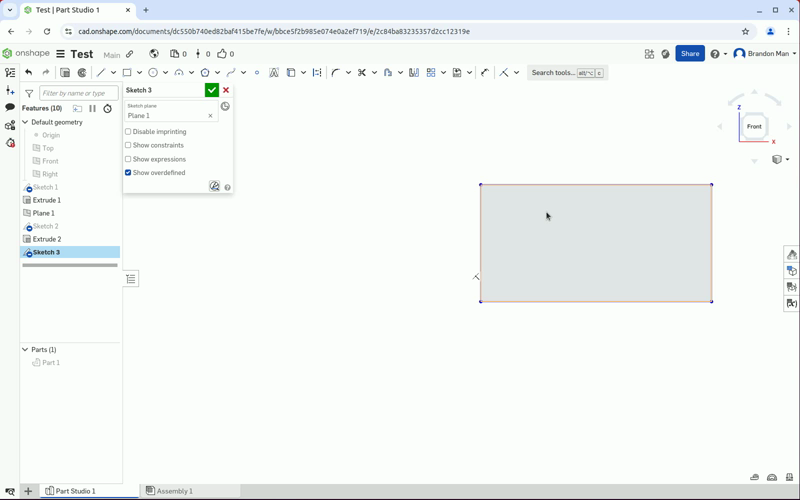
scroll(6)
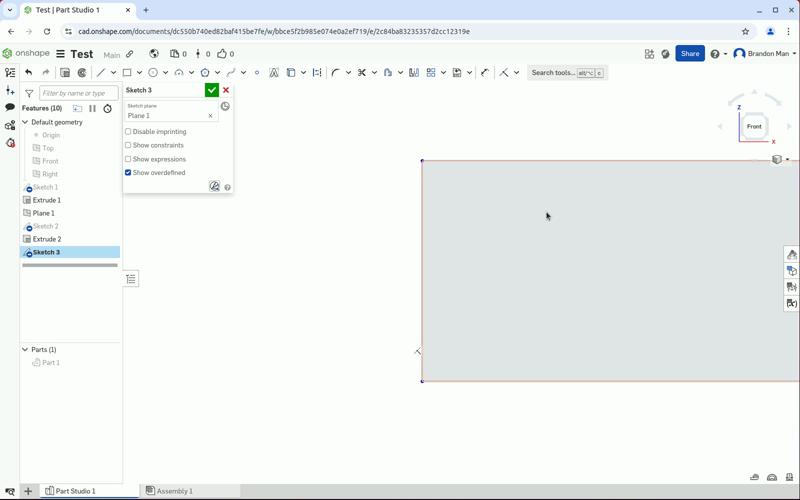
click(546, 211)
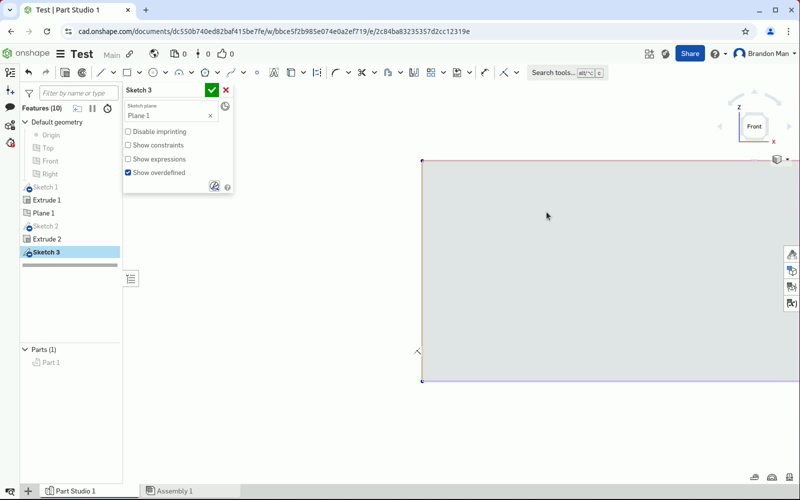
scroll(-6)
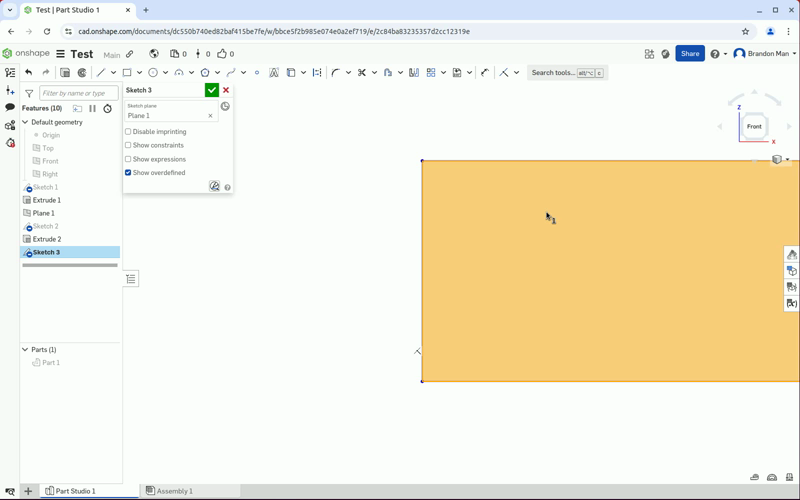
scroll(-6)
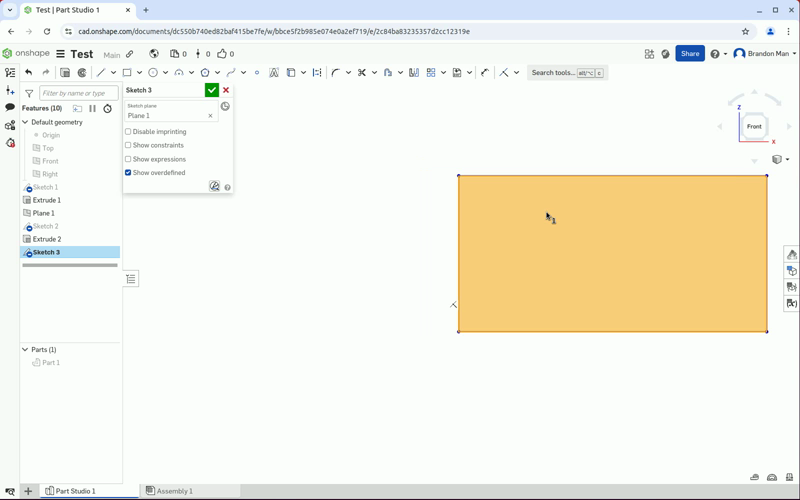
scroll(-6)
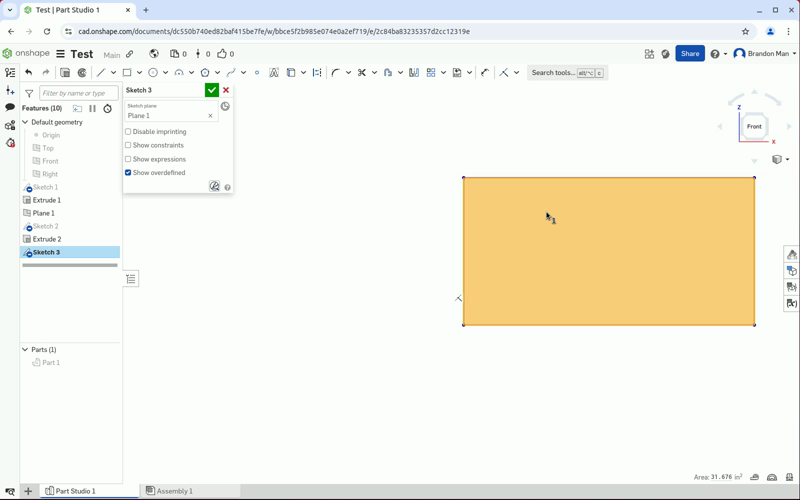
scroll(-6)
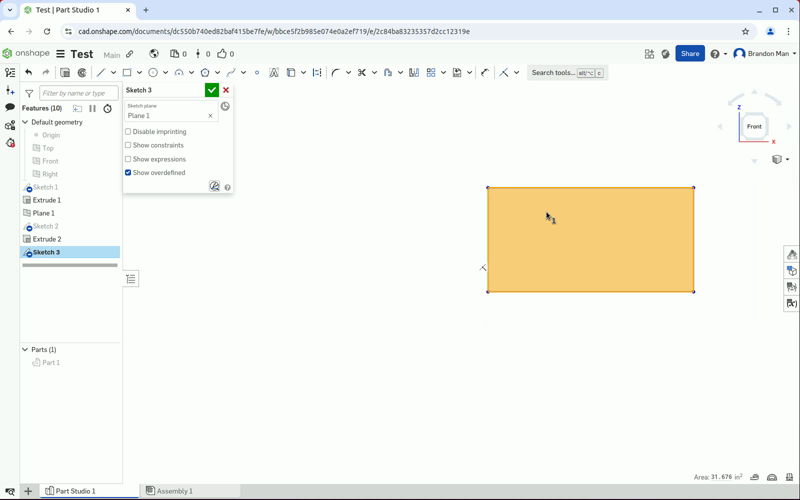
scroll(-6)
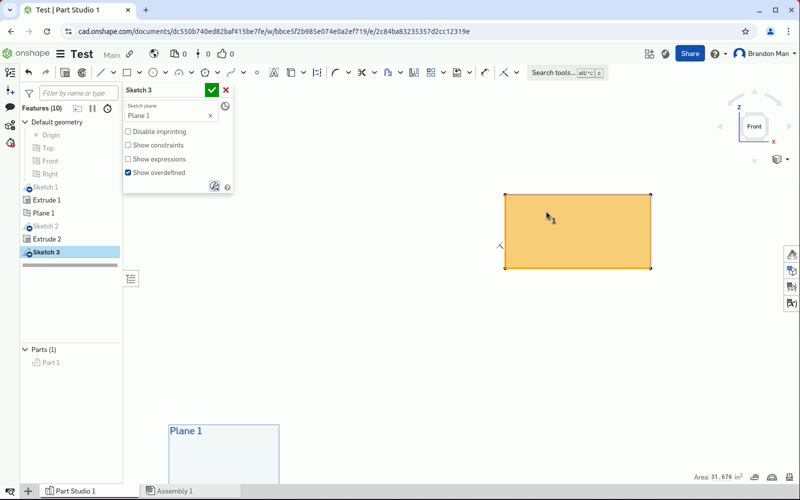
scroll(-6)
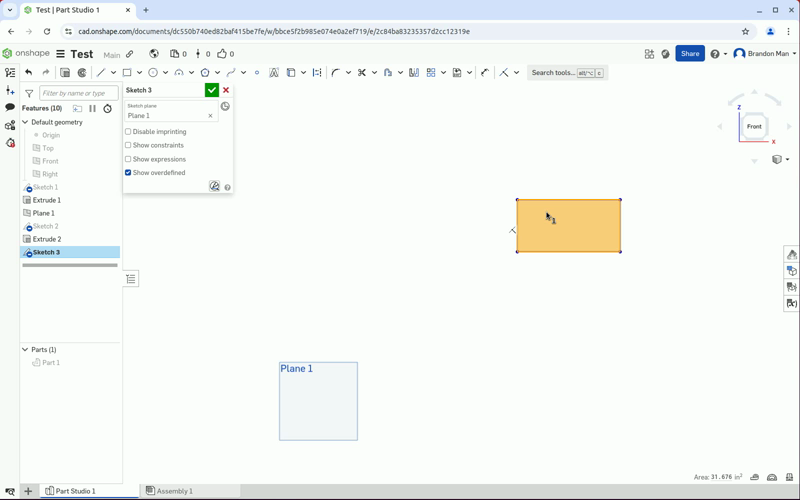
scroll(-6)
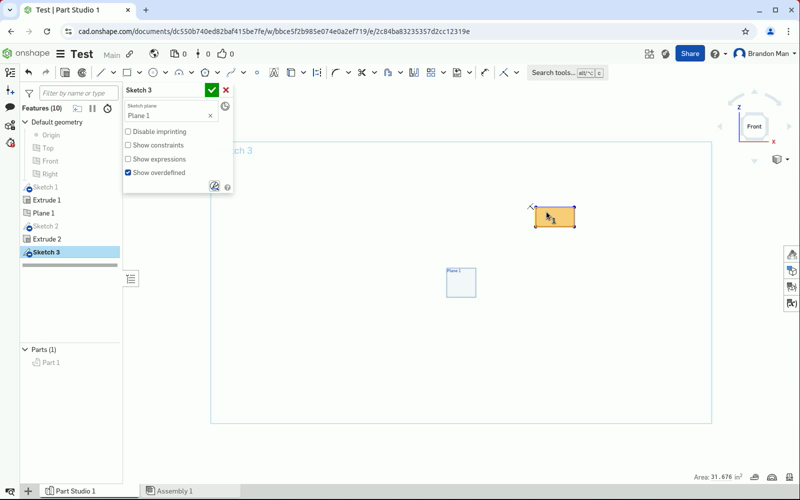
mouse_move(73, 352)
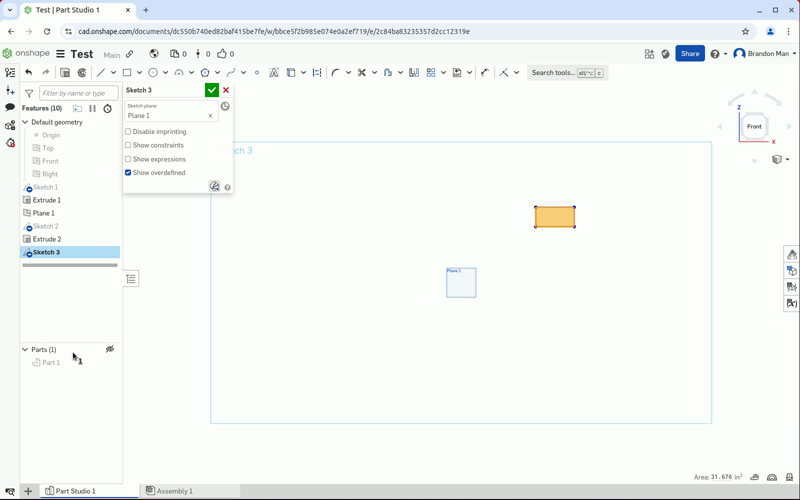
key(shift+y)
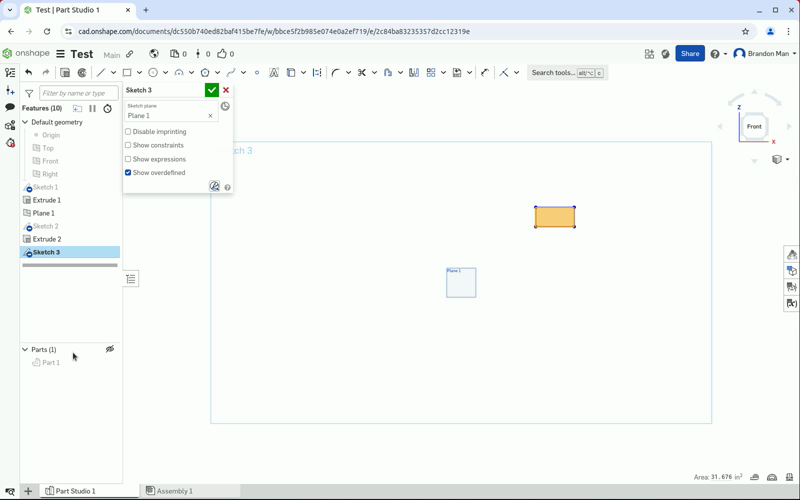
key(shift+e)
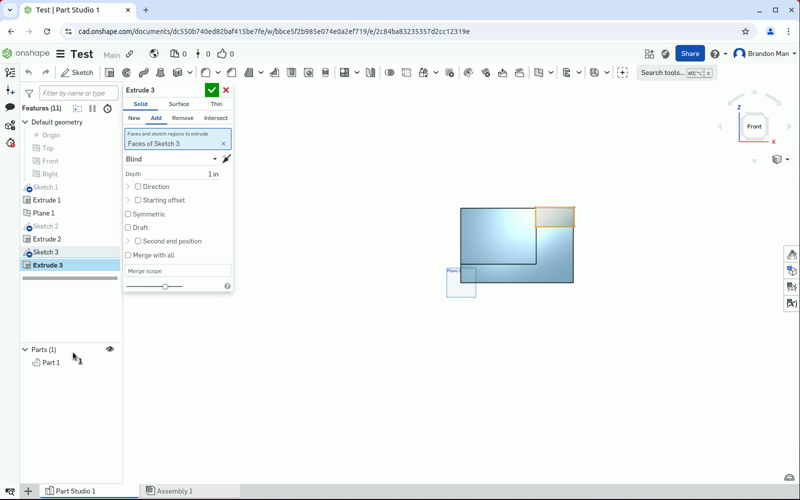
mouse_move(143, 106)
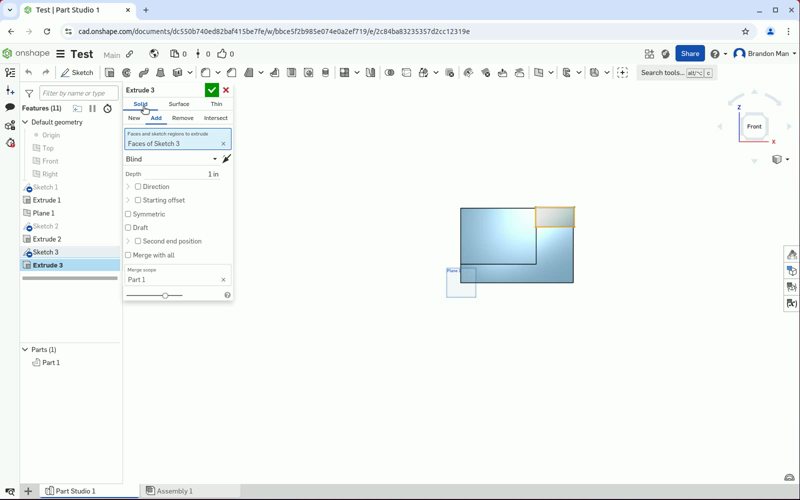
click(143, 106)
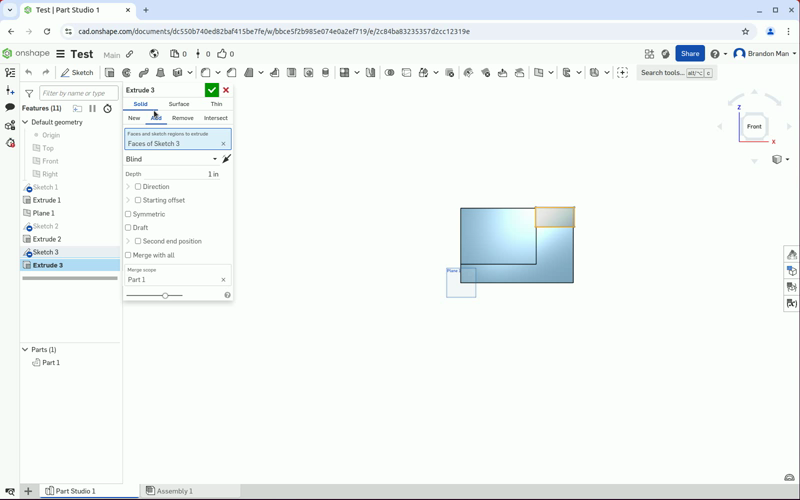
mouse_move(186, 120)
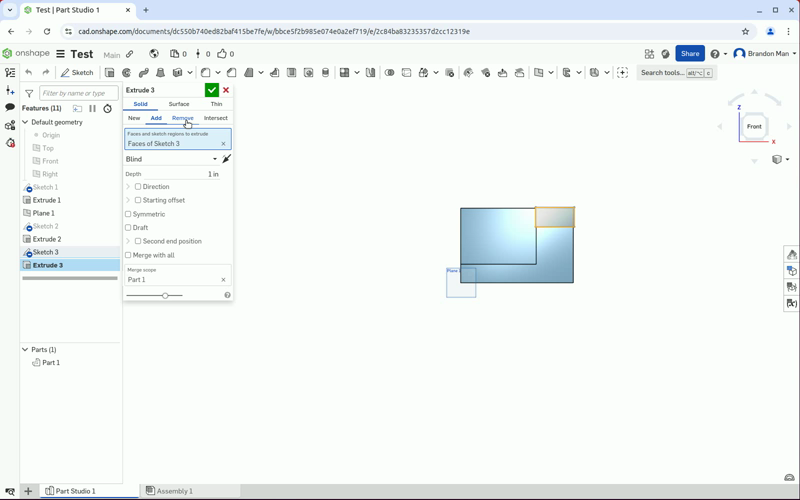
click(186, 120)
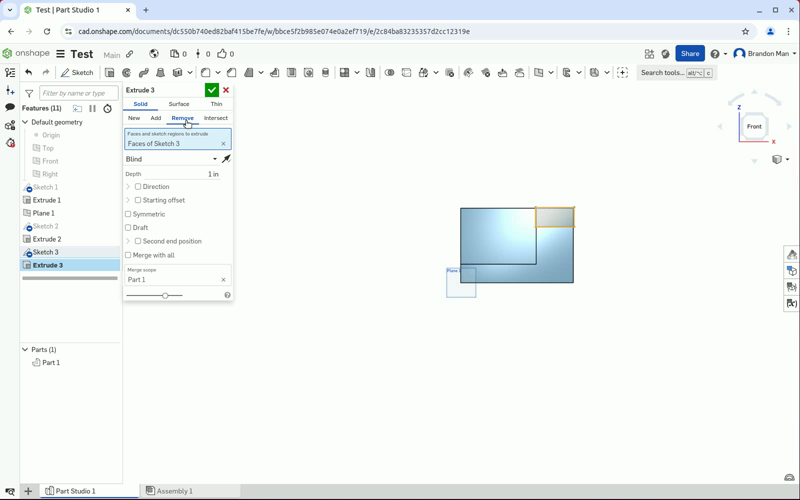
key(tab, 4)
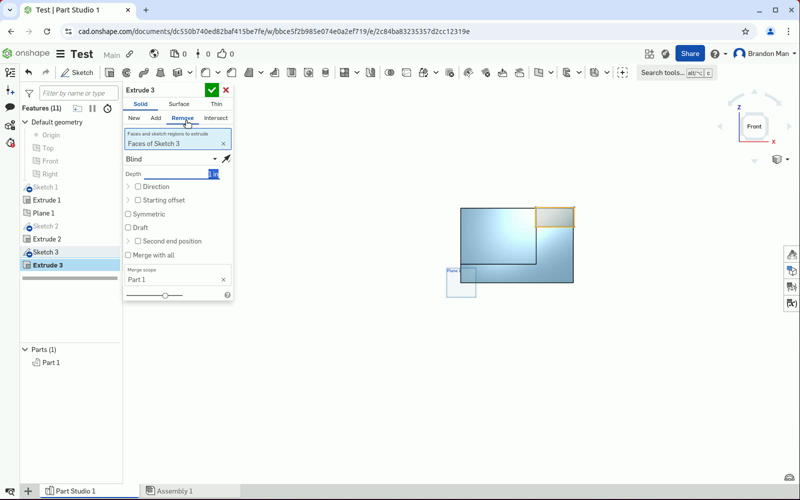
text(7.703)
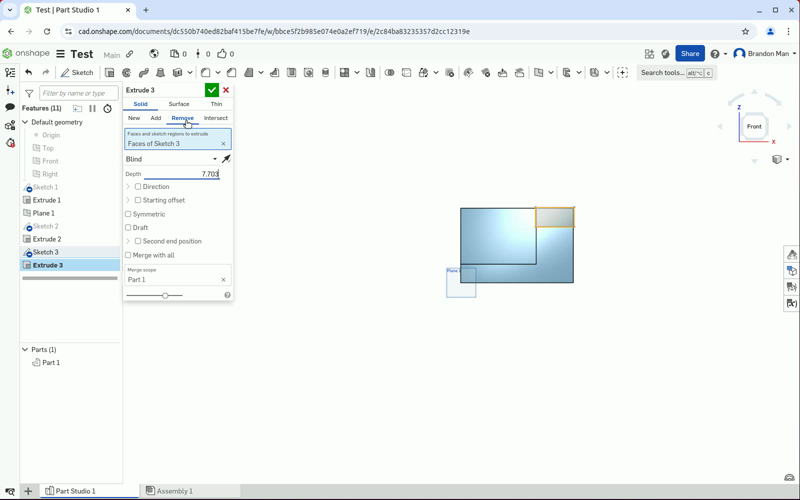
key(tab, 6)
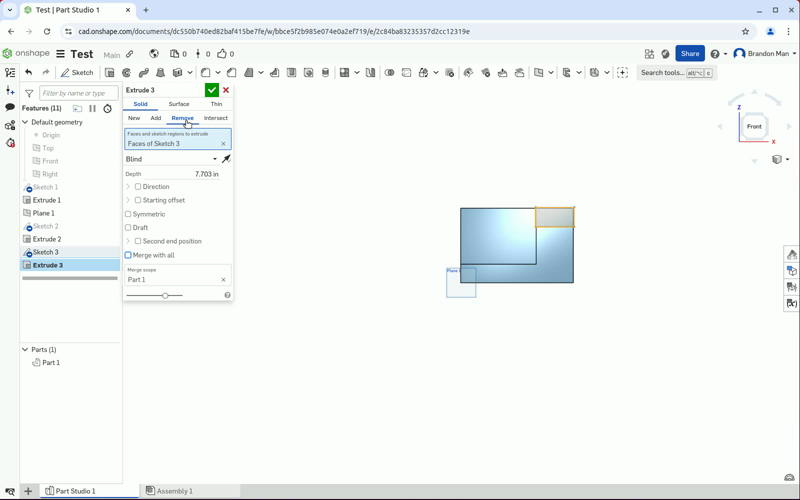
key(space)
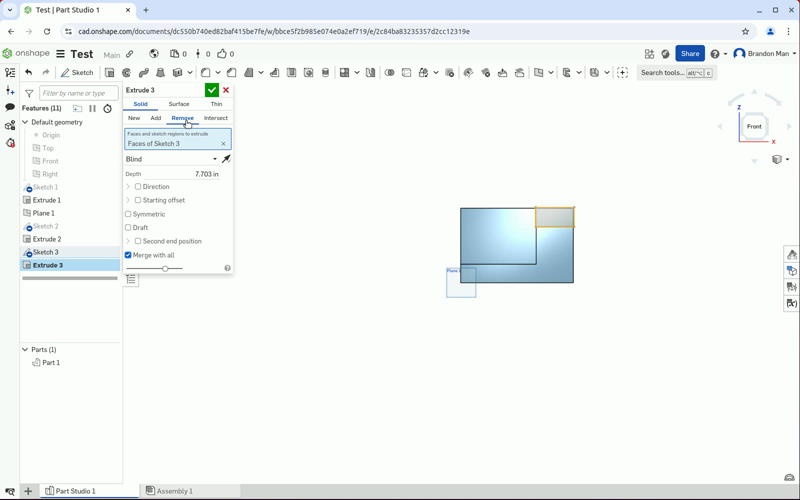
key(enter)
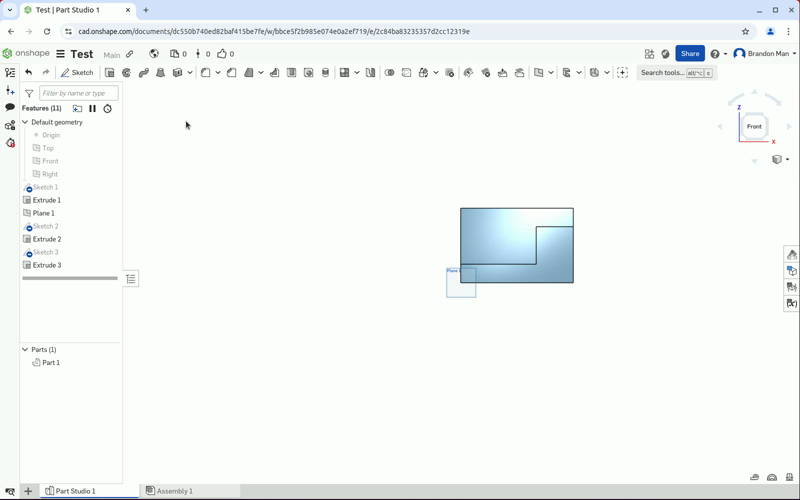
key(shift+h)
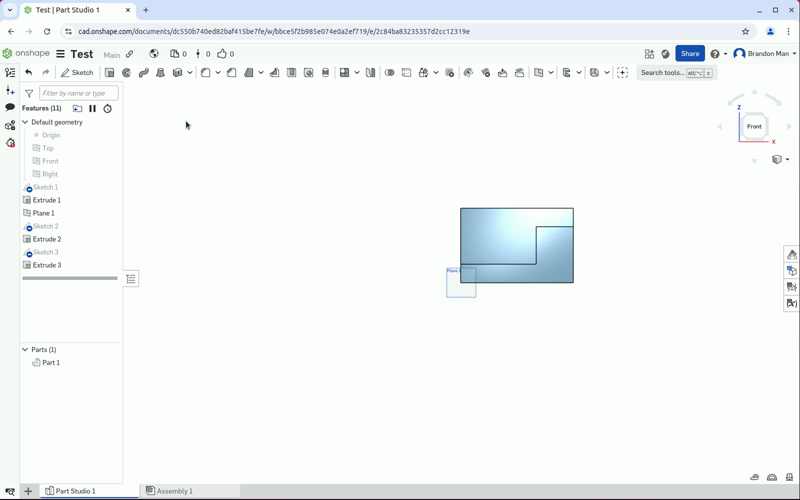
key(shift+h)
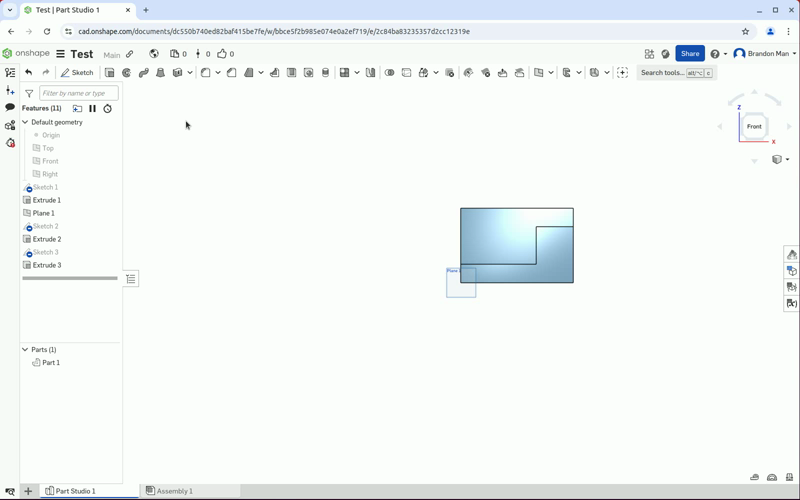
mouse_move(73, 189)
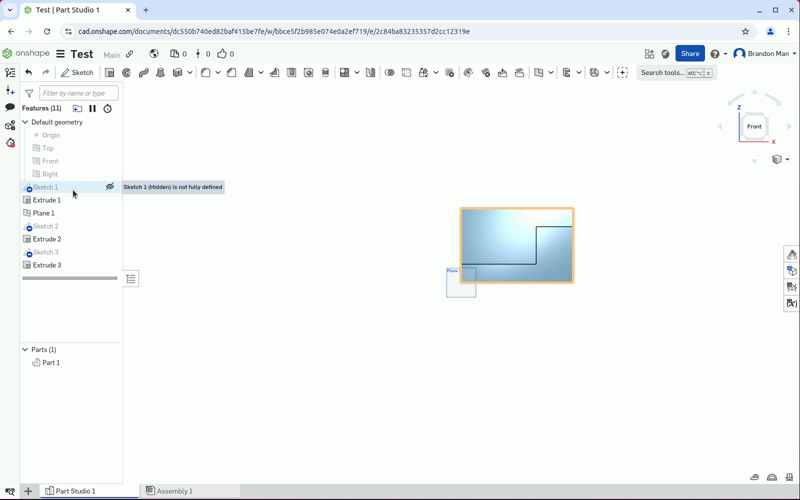
click(73, 189)
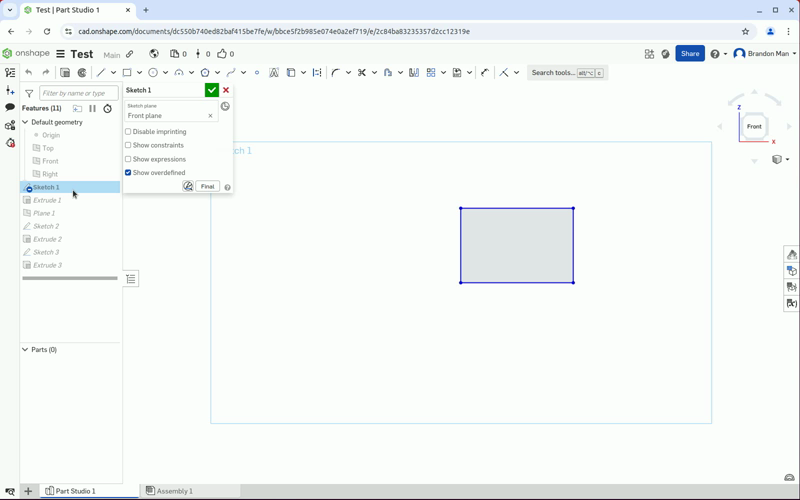
mouse_move(229, 92)
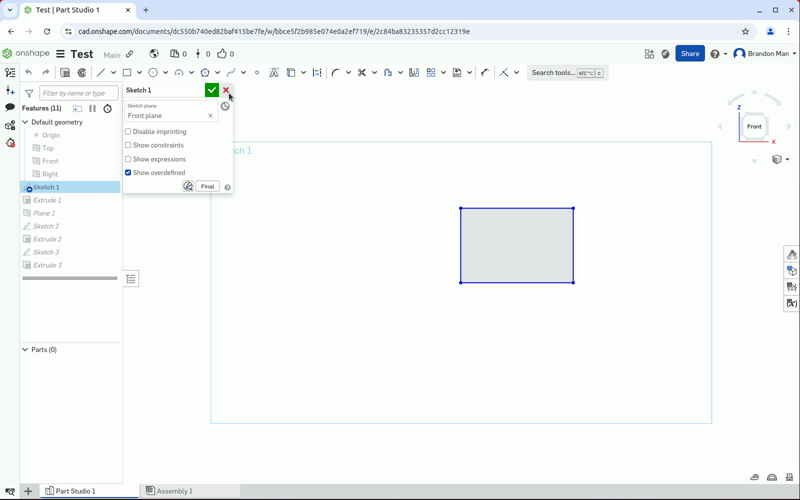
click(229, 92)
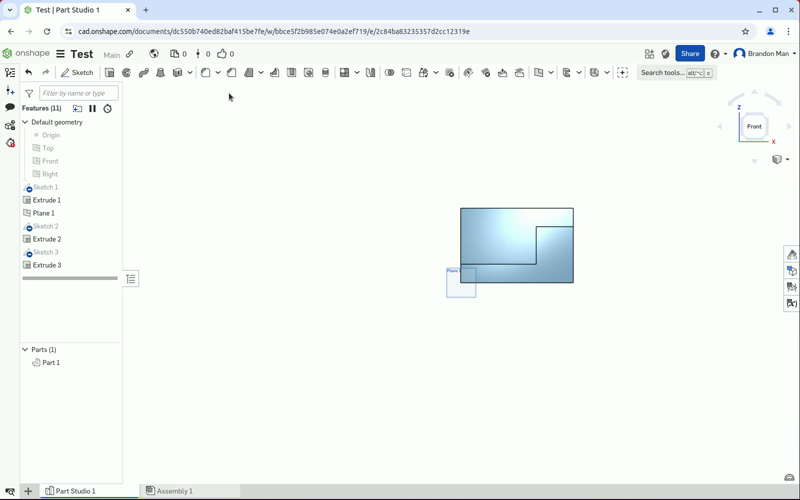
mouse_move(73, 352)
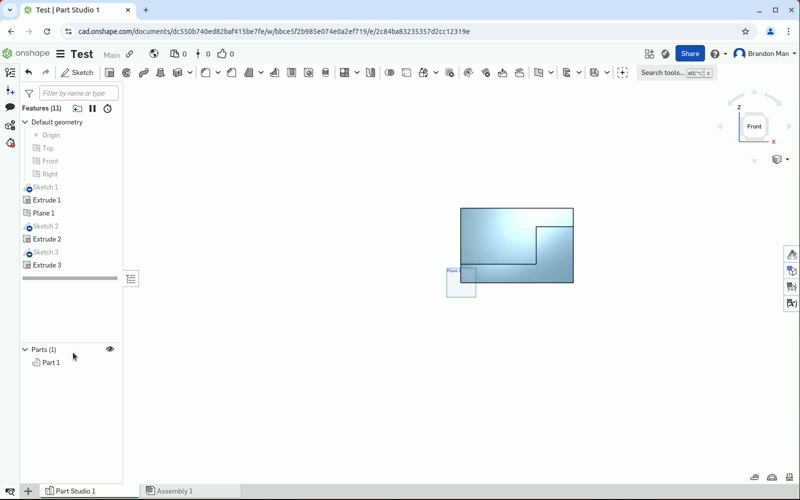
key(y)
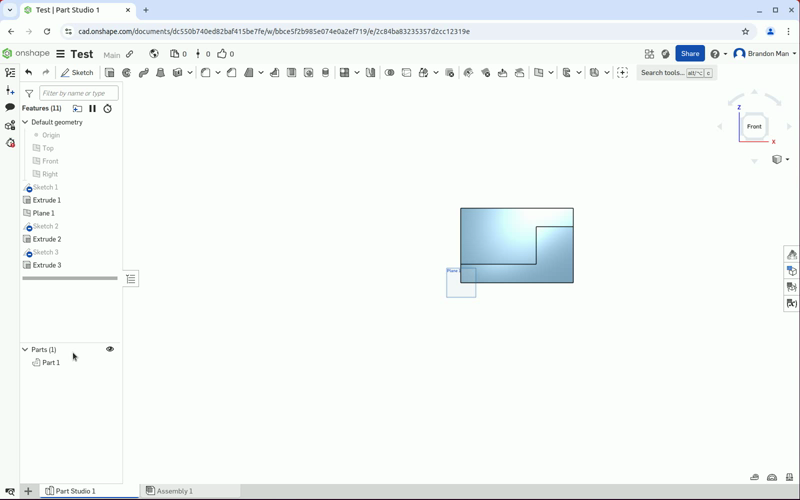
key(shift+p)
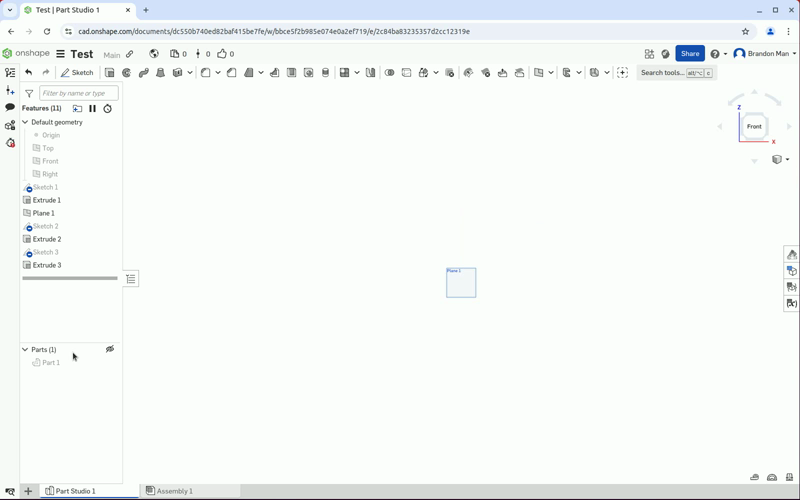
key(space)
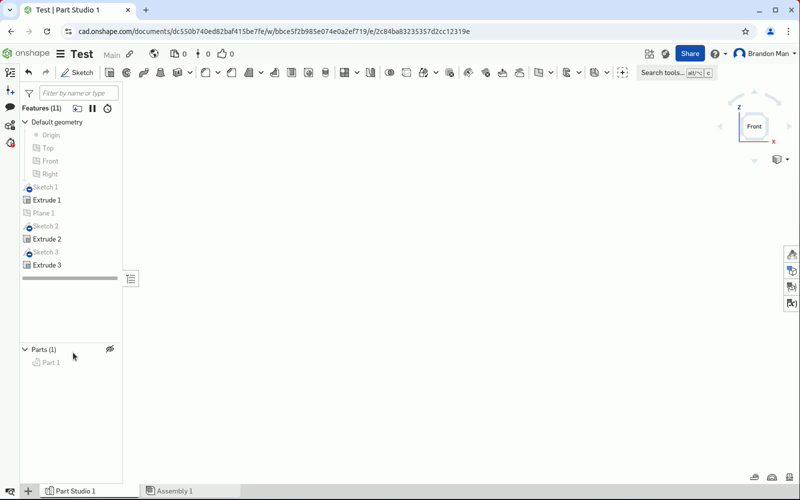
key_down(shift)
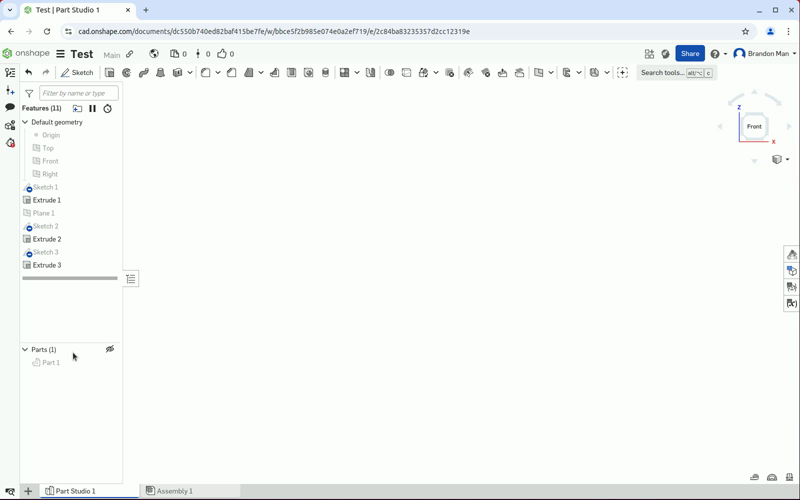
key(left)
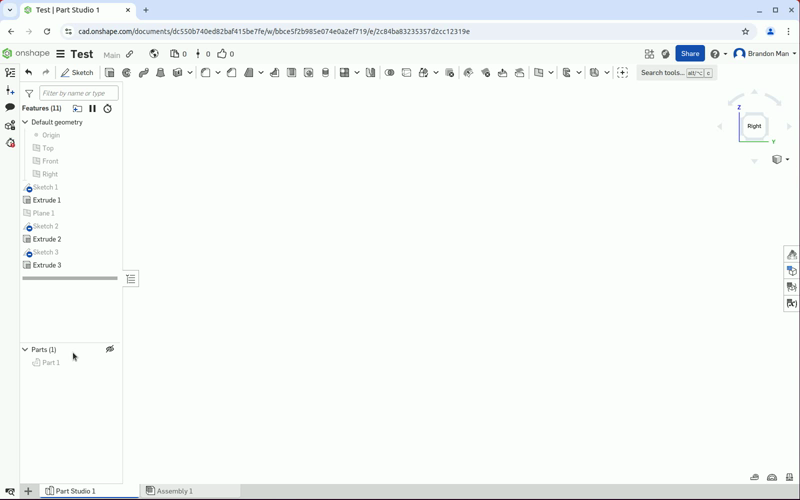
key_up(shift)
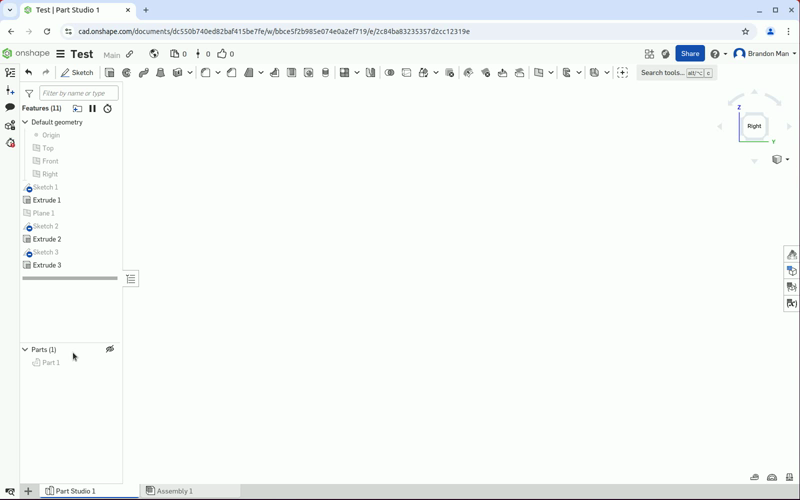
mouse_move(73, 352)
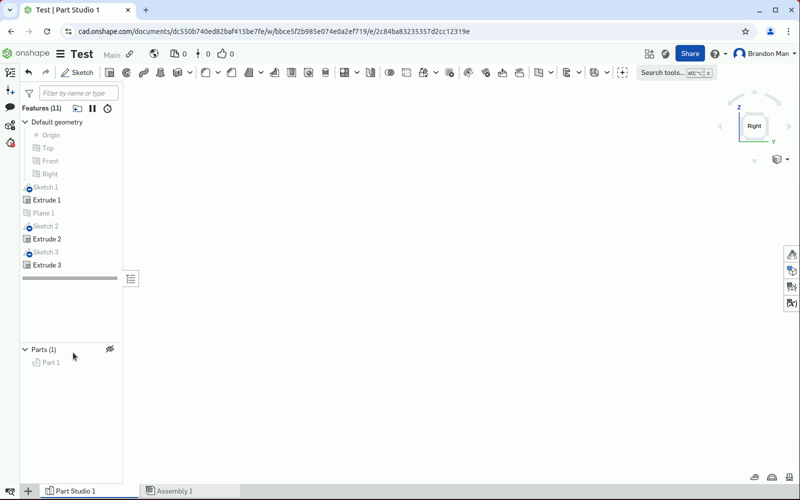
key(shift+y)
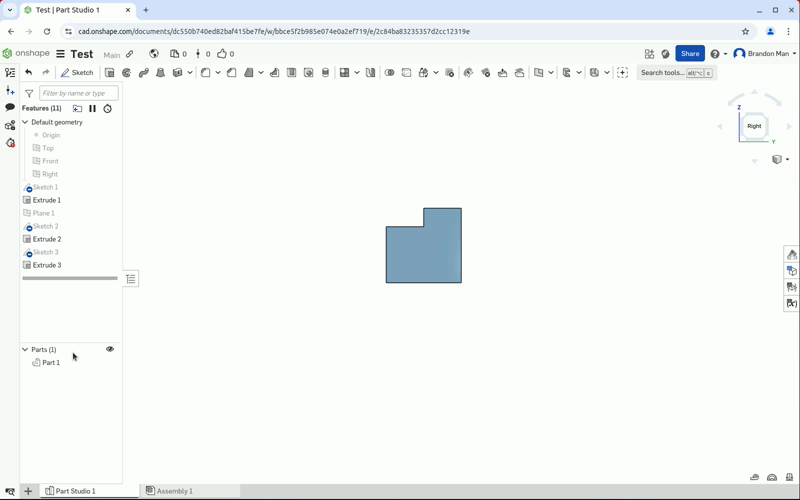
mouse_move(541, 75)
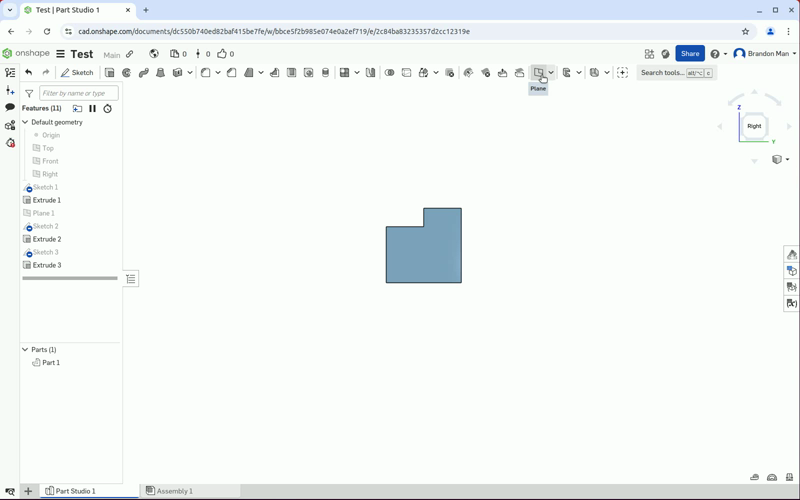
click(541, 75)
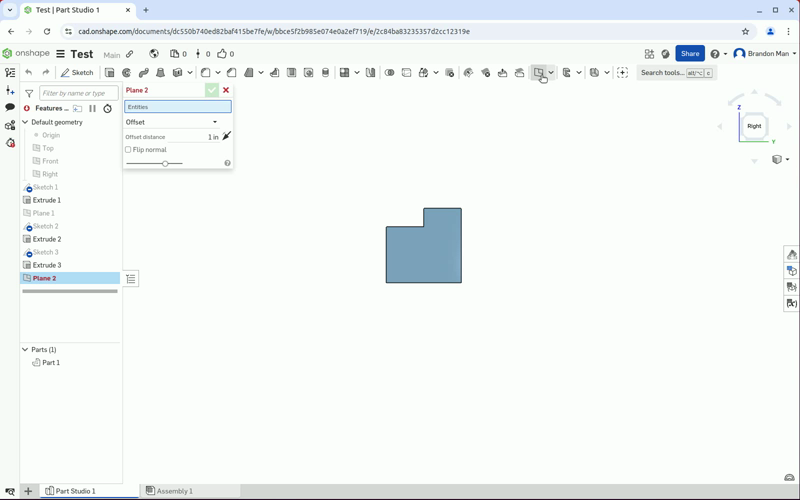
mouse_move(73, 176)
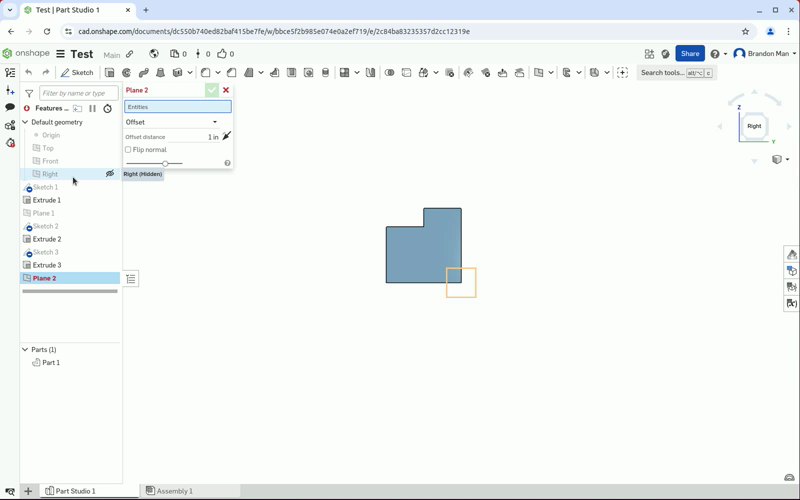
click(73, 176)
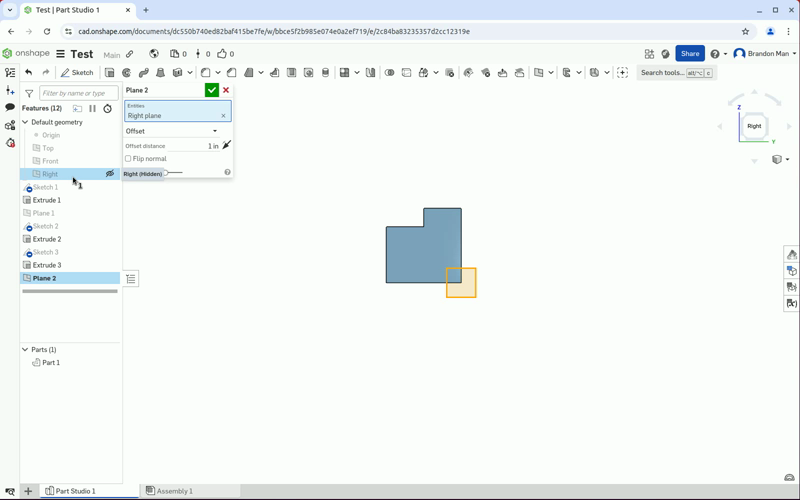
key(tab, 2)
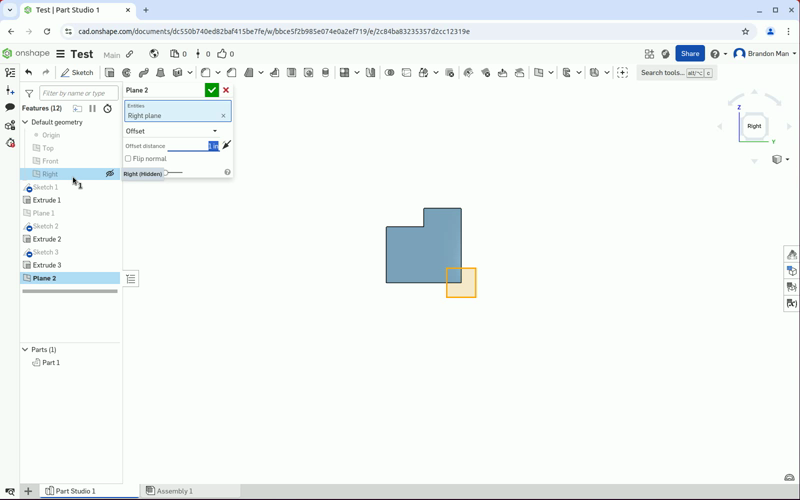
text(23.108)
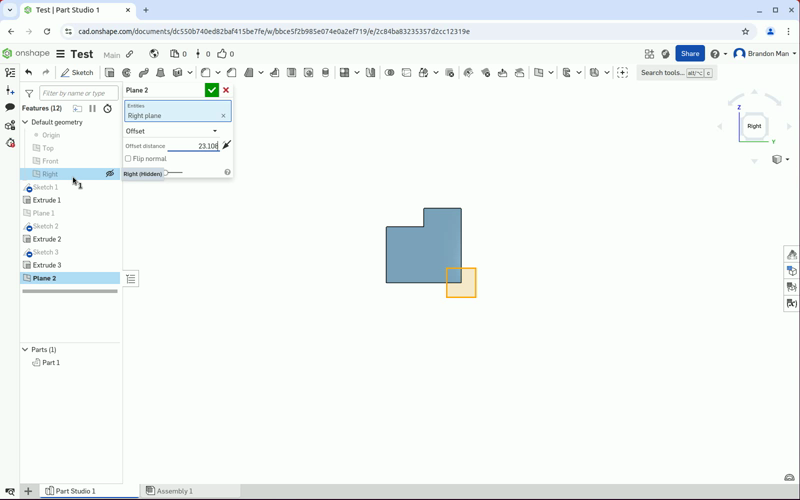
key(enter, 2)
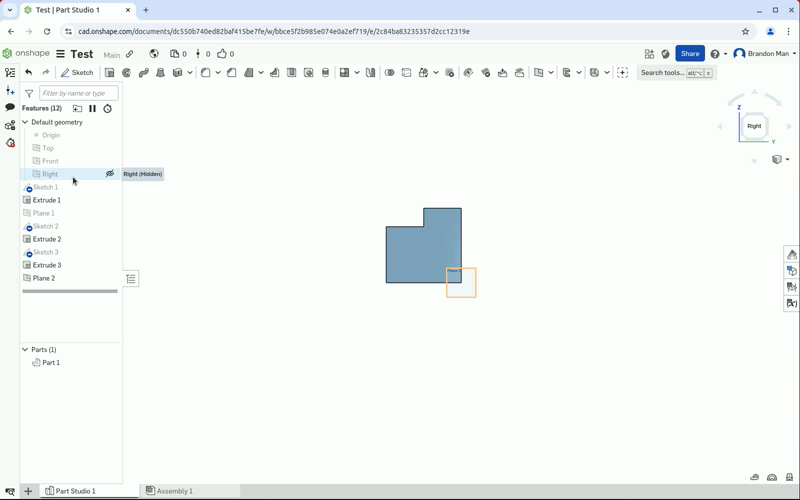
key(shift+s)
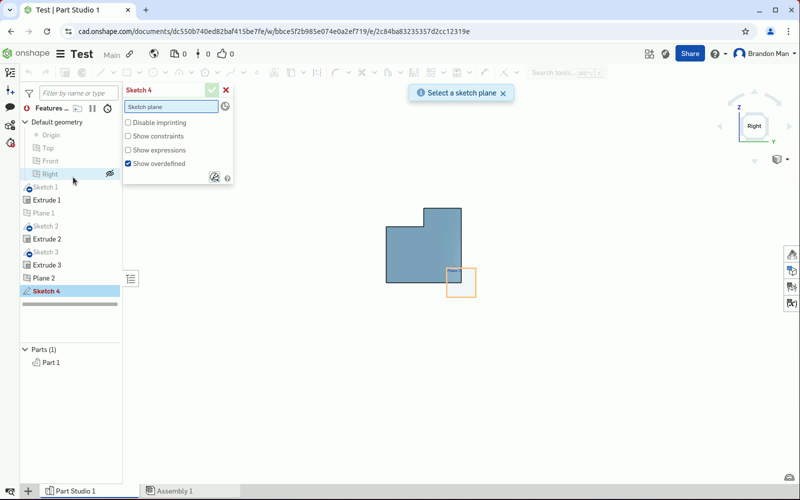
mouse_move(73, 280)
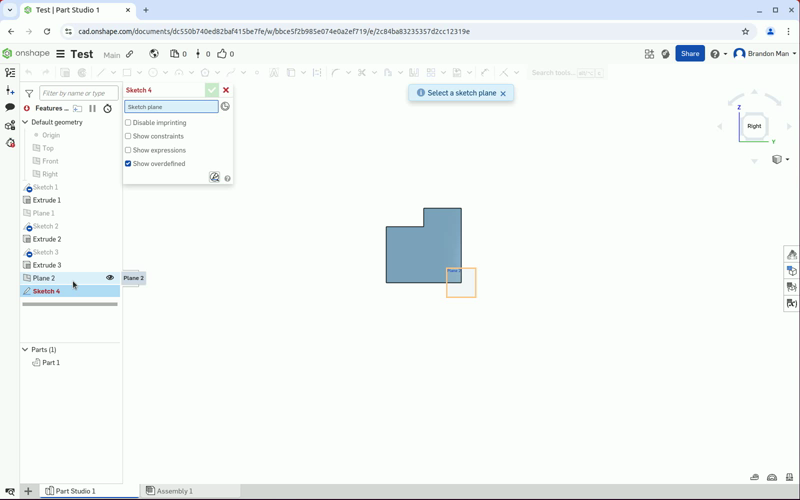
click(73, 280)
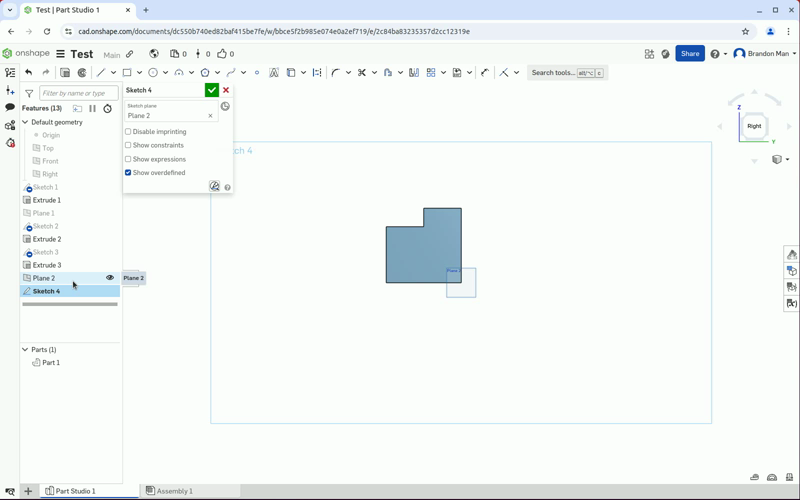
mouse_move(73, 352)
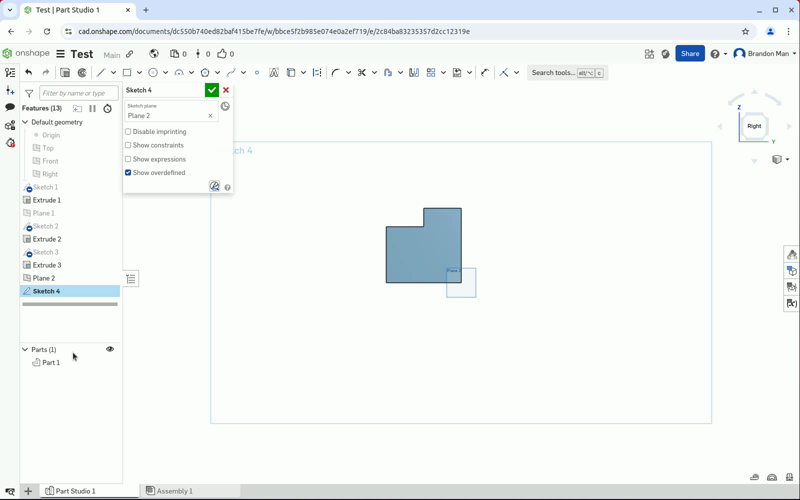
key(y)
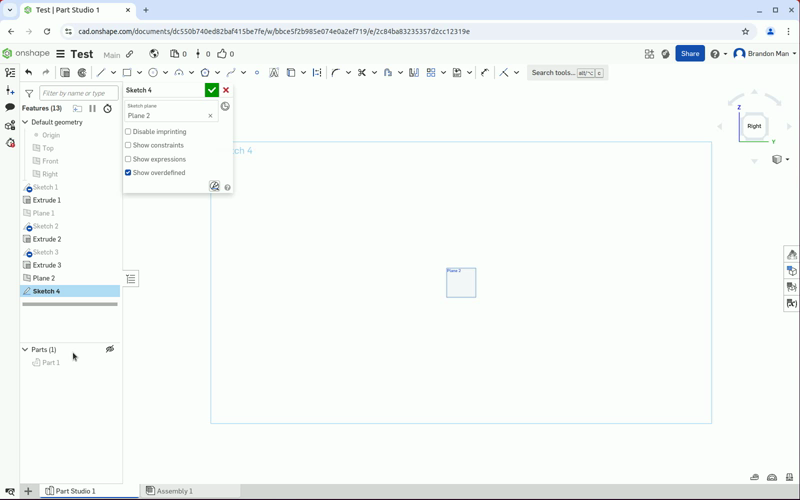
key(l)
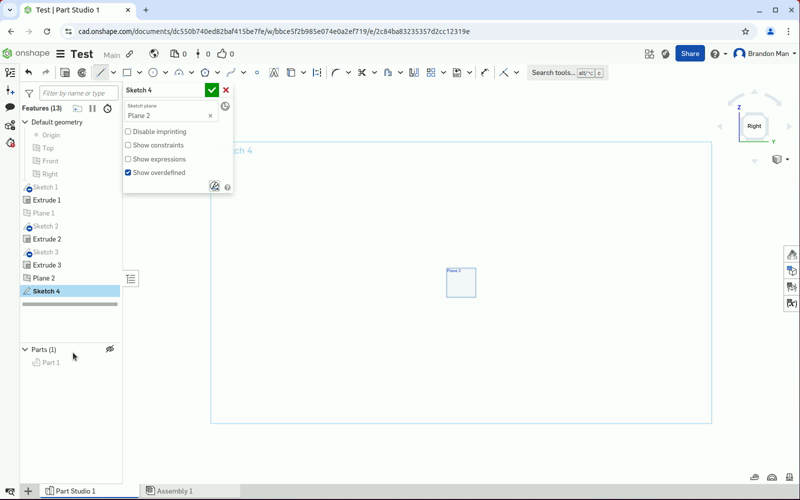
key_down(shift)
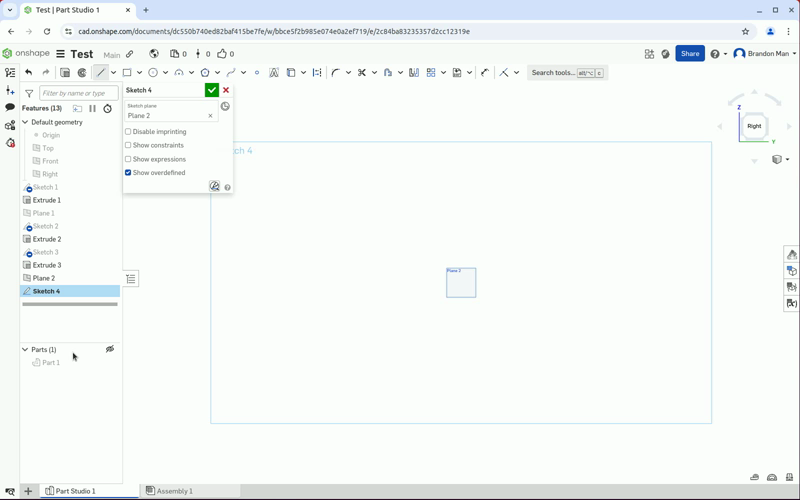
mouse_move(423, 282)
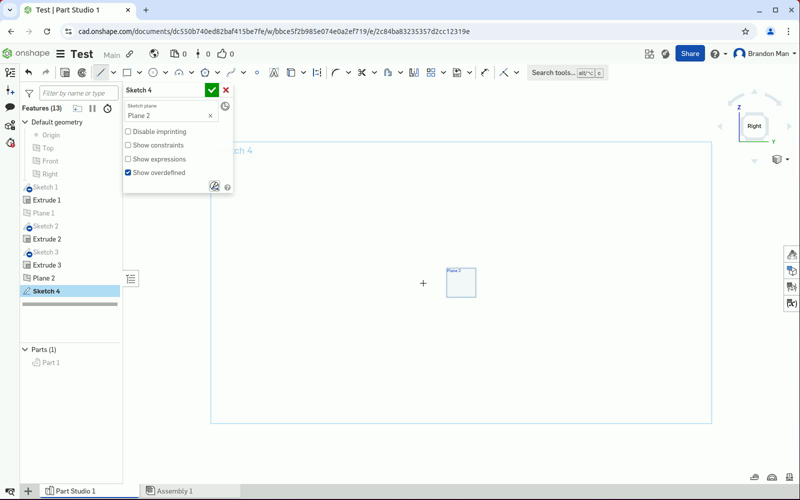
click(423, 282)
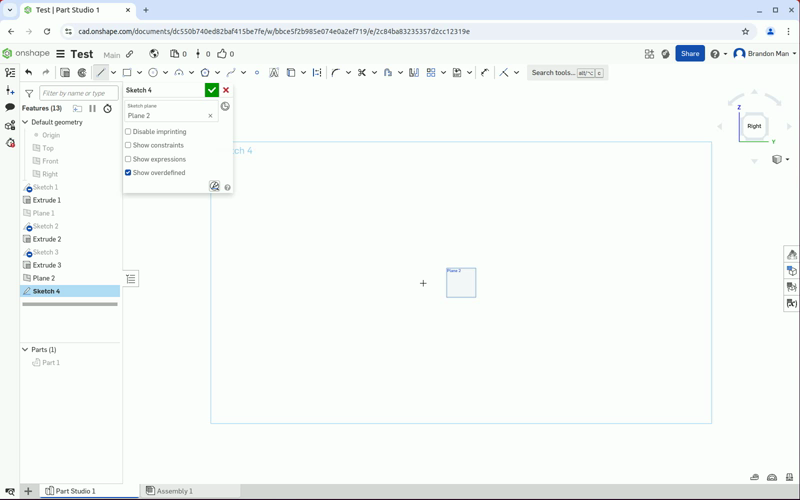
key_up(shift)
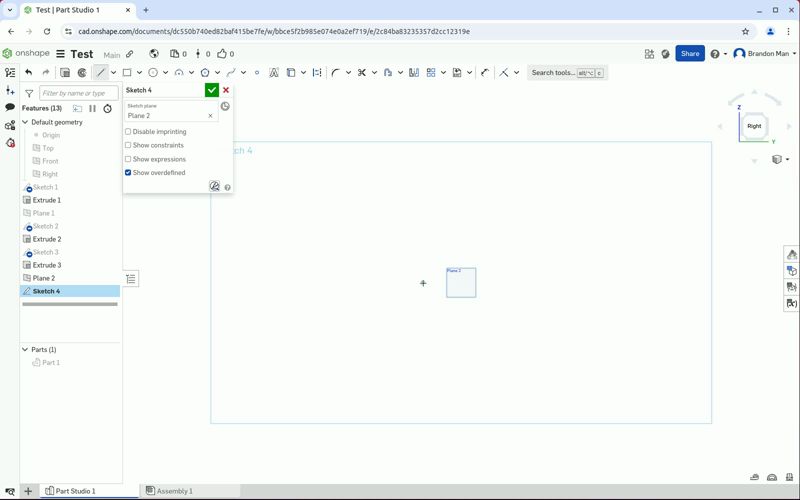
key_down(shift)
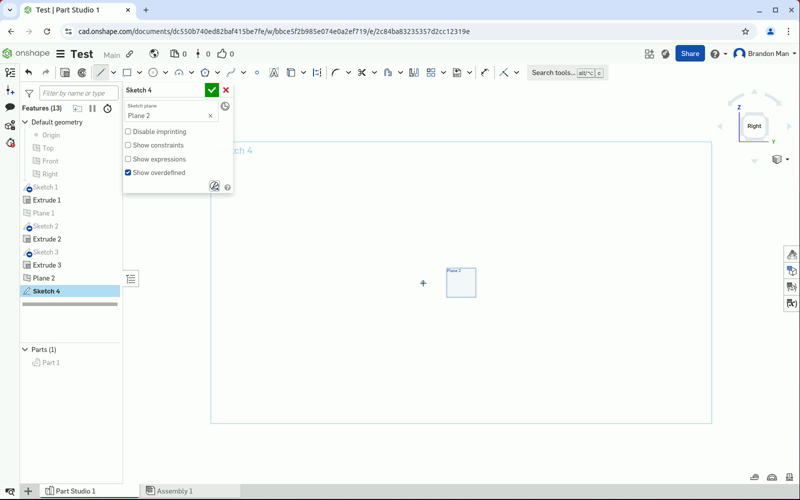
mouse_move(453, 282)
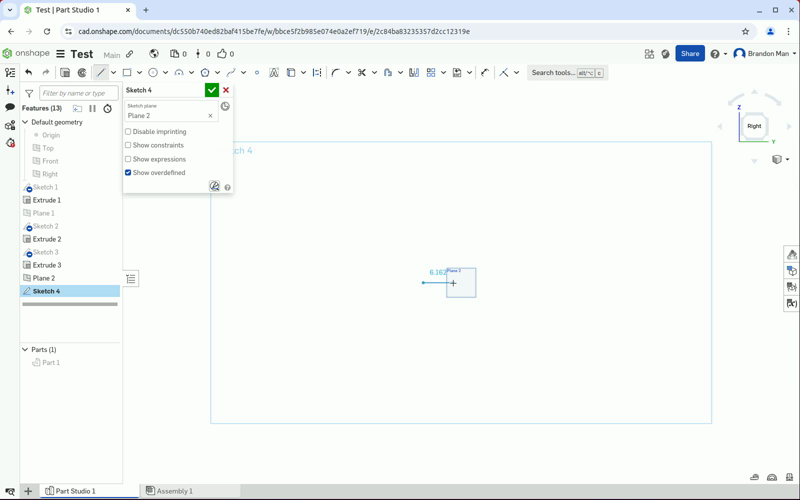
mouse_move(461, 282)
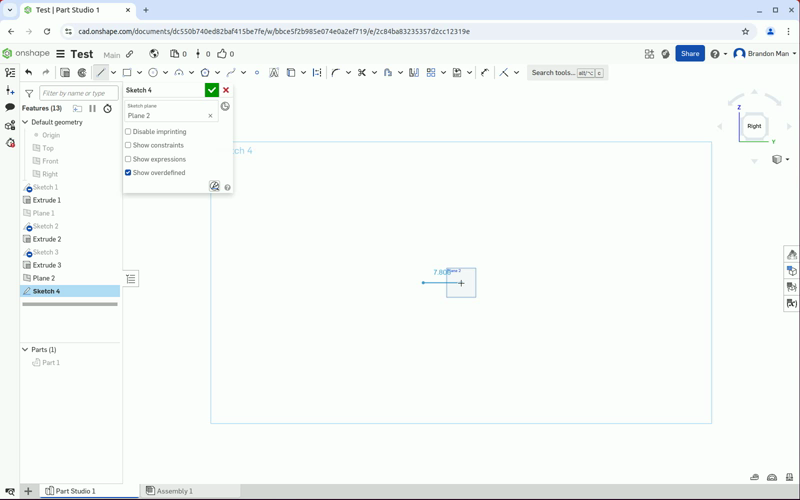
click(461, 282)
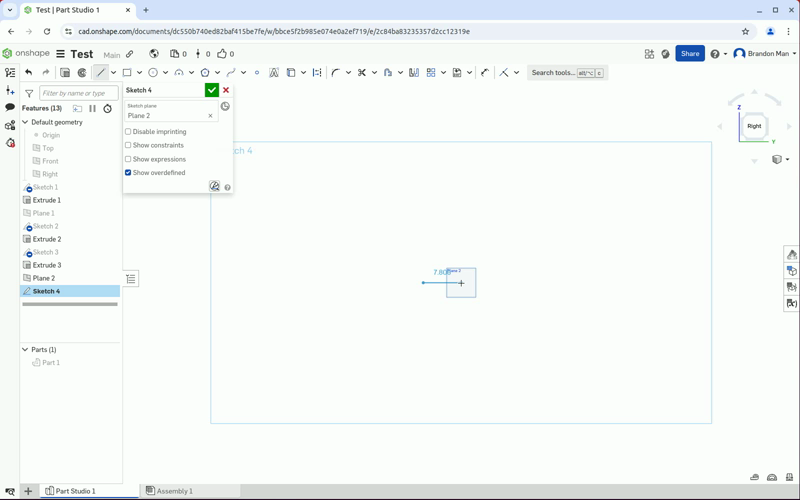
key_up(shift)
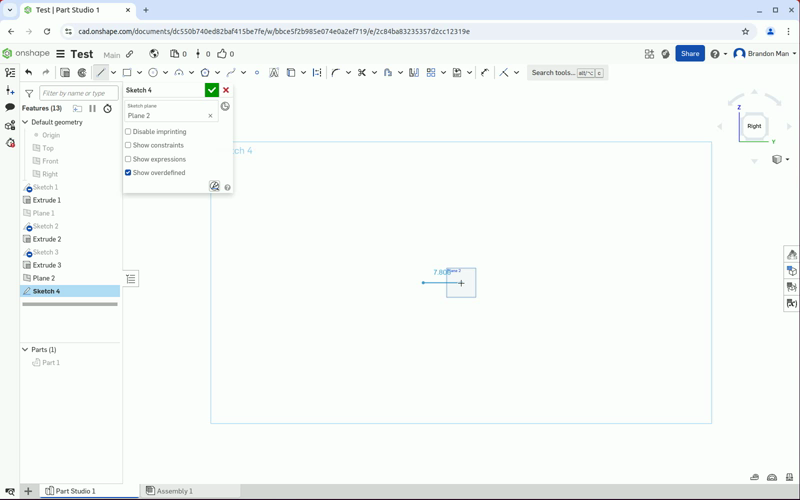
key_down(shift)
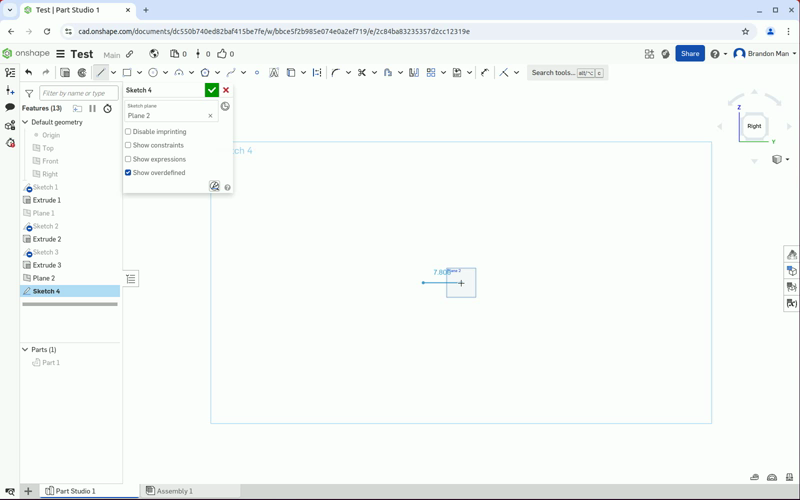
mouse_move(461, 207)
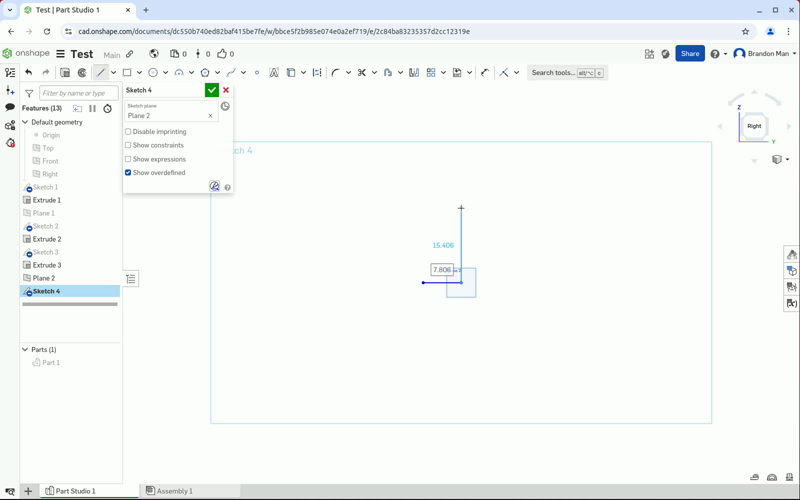
click(461, 207)
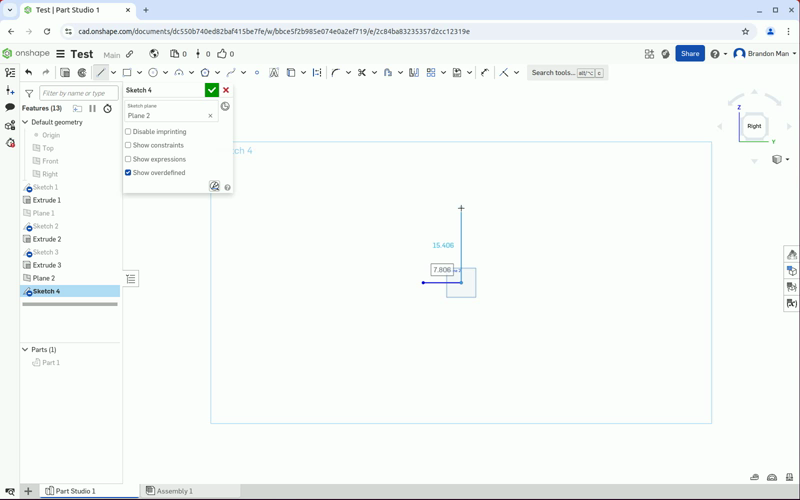
key_up(shift)
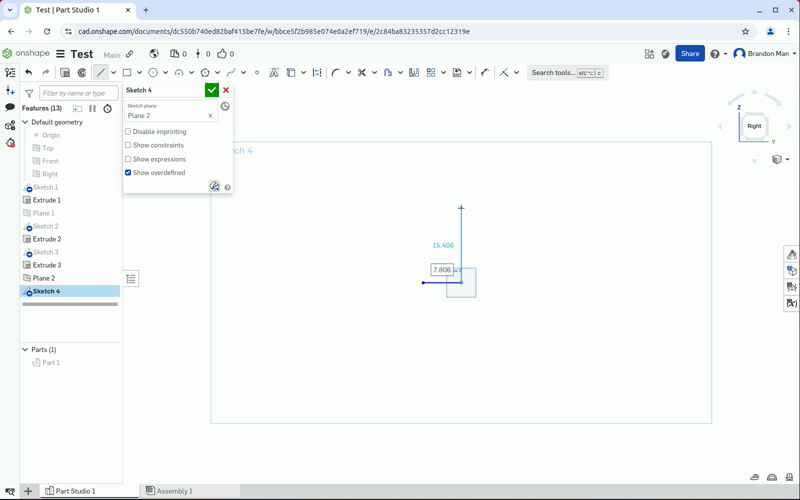
key_down(shift)
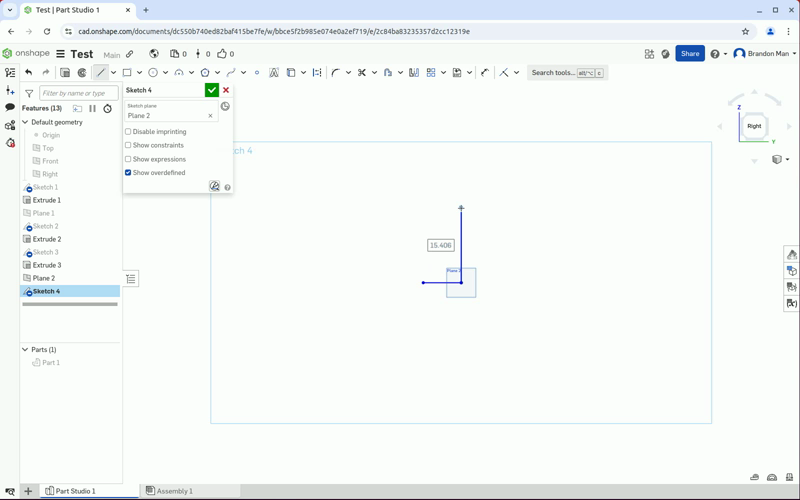
mouse_move(491, 207)
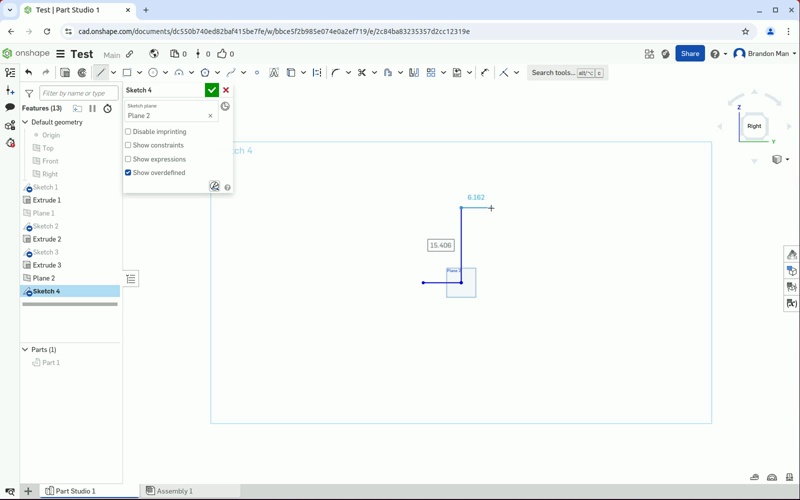
mouse_move(423, 207)
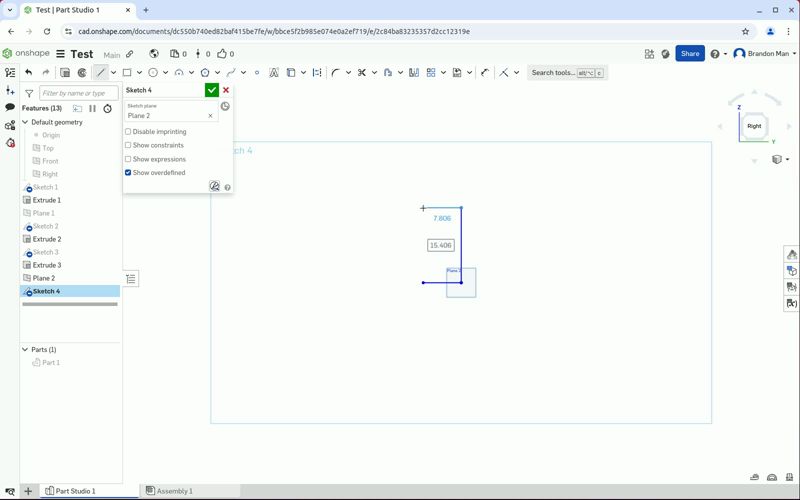
click(423, 207)
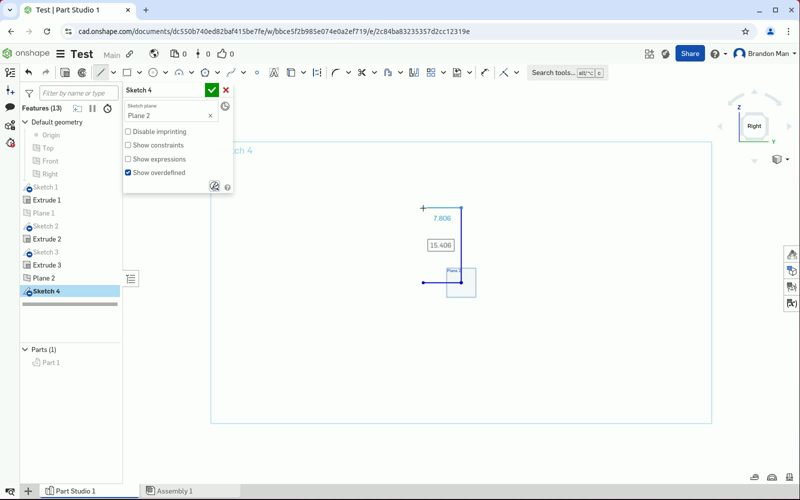
key_up(shift)
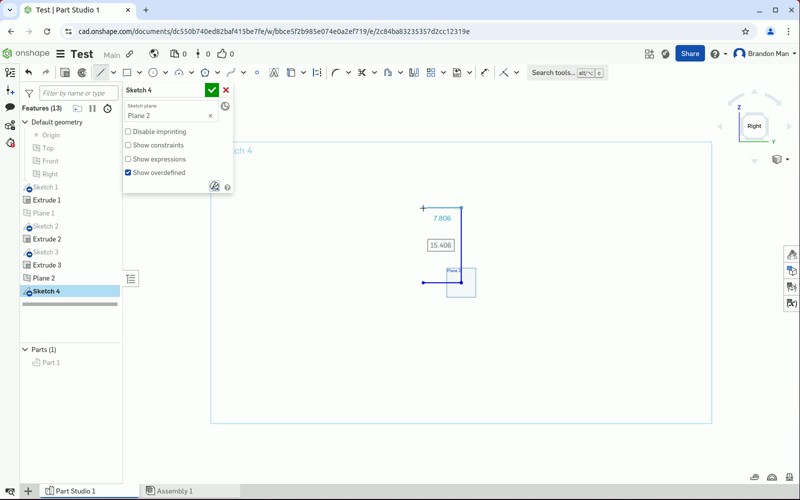
key_down(shift)
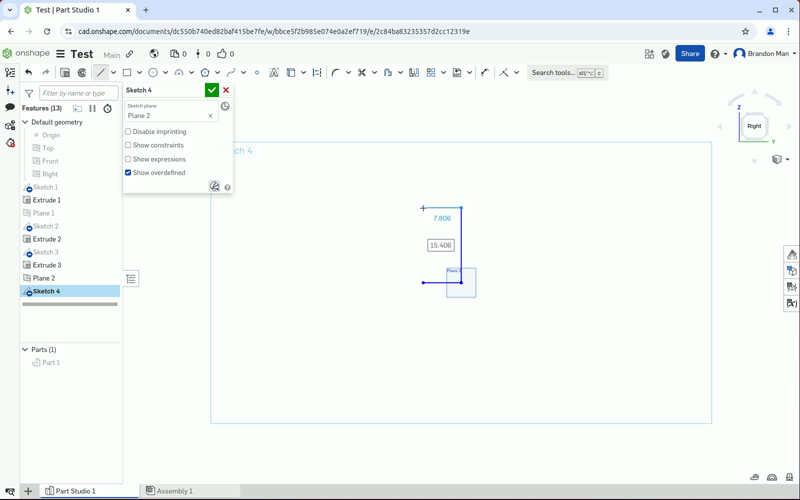
mouse_move(453, 207)
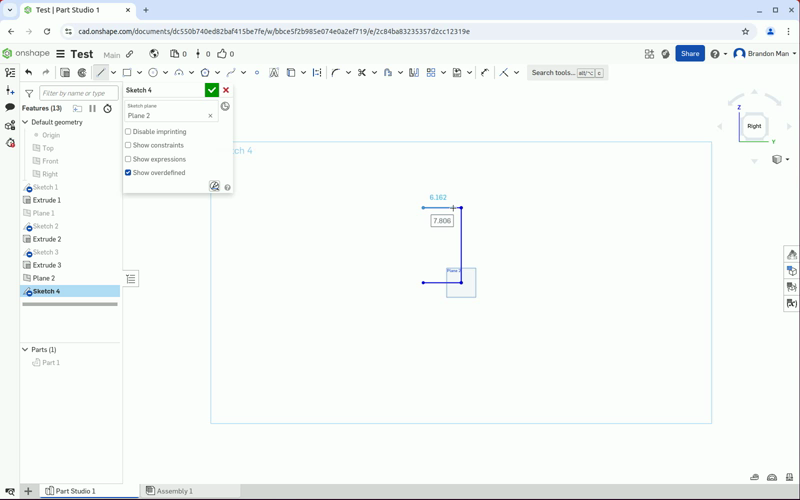
mouse_move(423, 226)
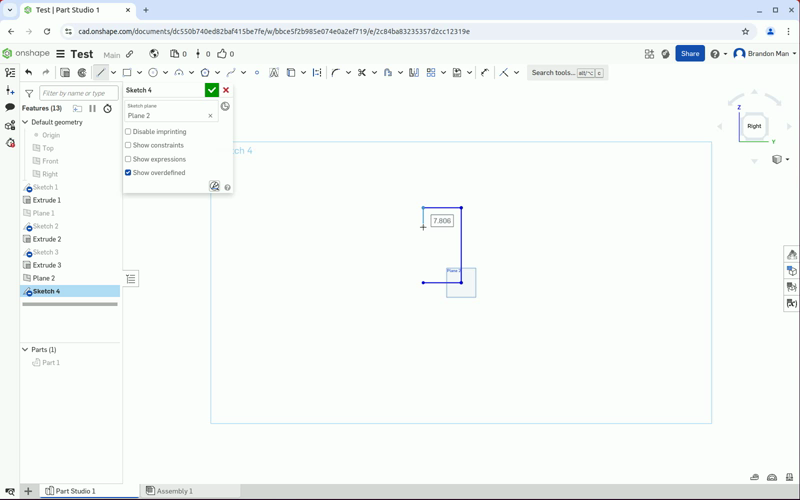
click(423, 226)
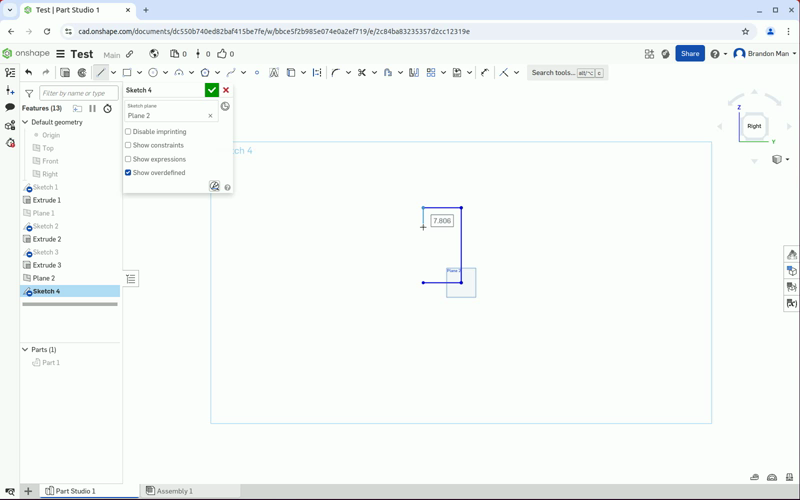
key_up(shift)
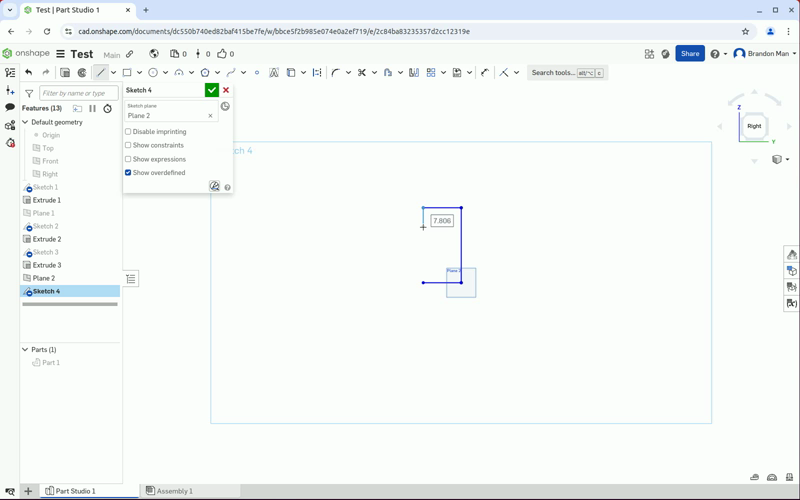
mouse_move(453, 226)
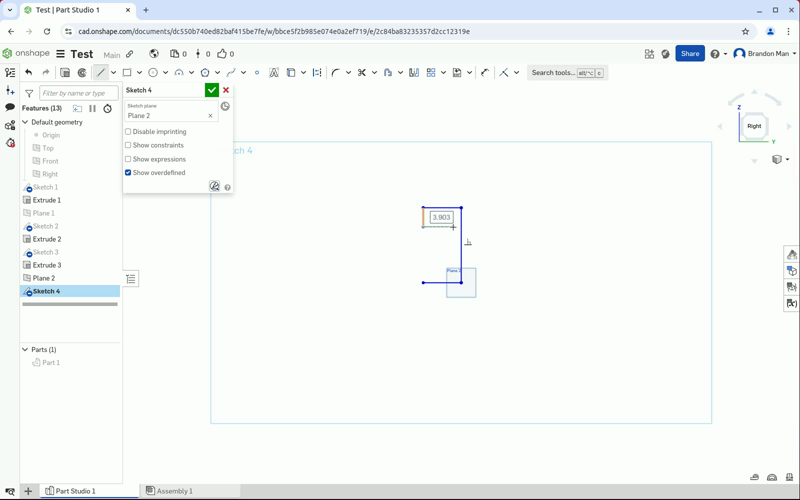
key_down(shift)
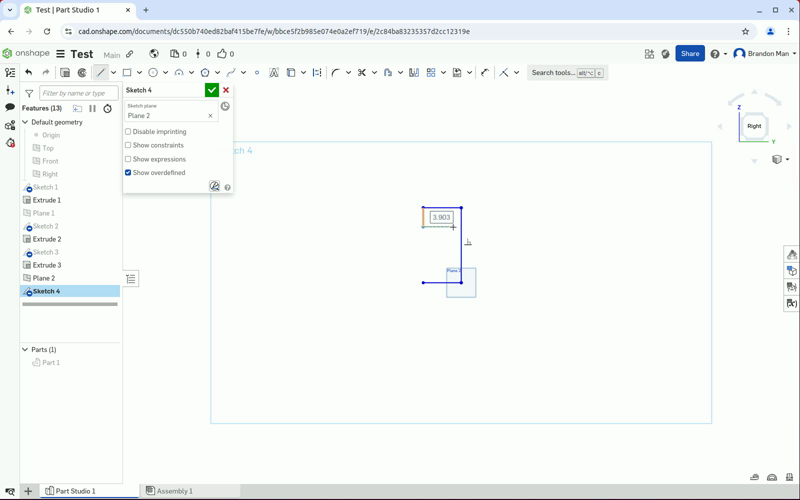
mouse_move(423, 282)
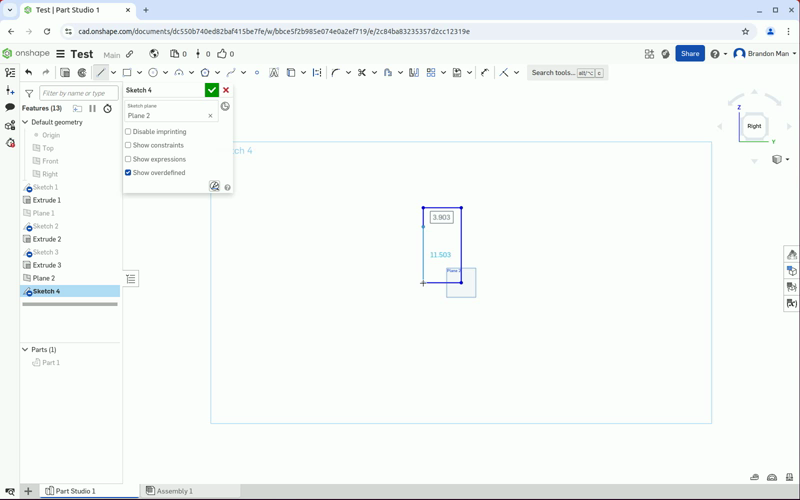
key_up(shift)
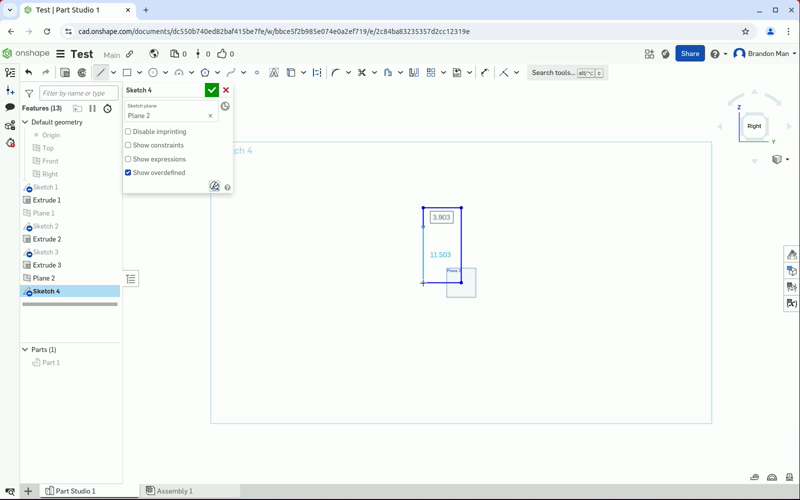
click(423, 282)
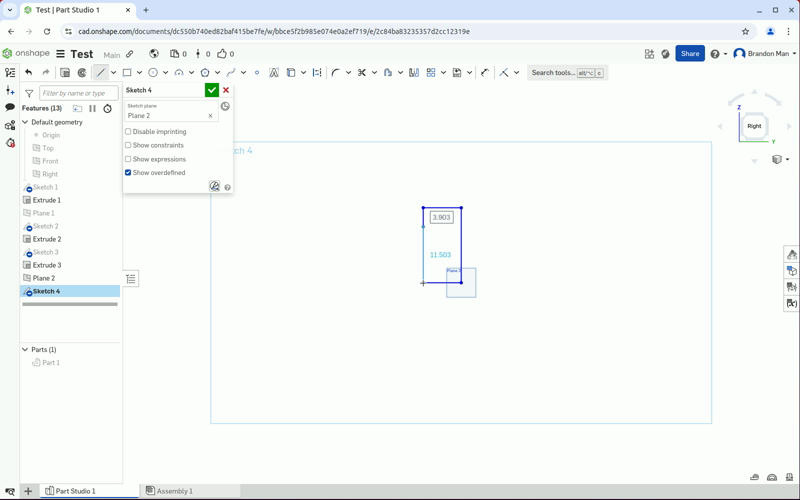
key(esc)
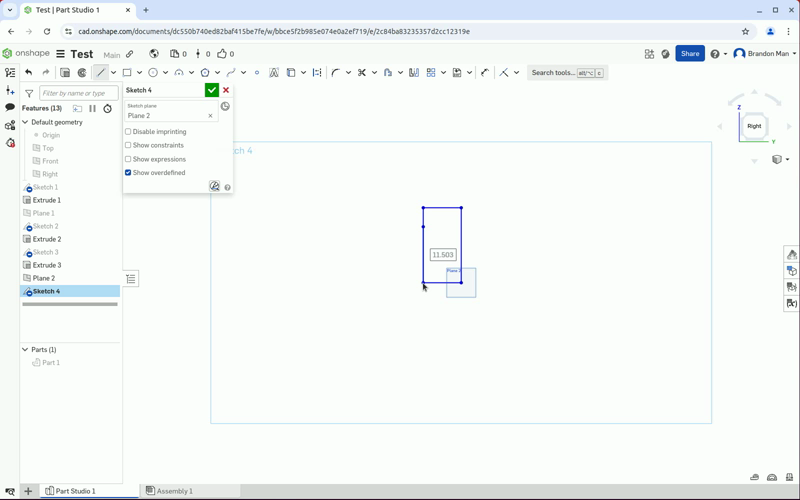
mouse_move(456, 267)
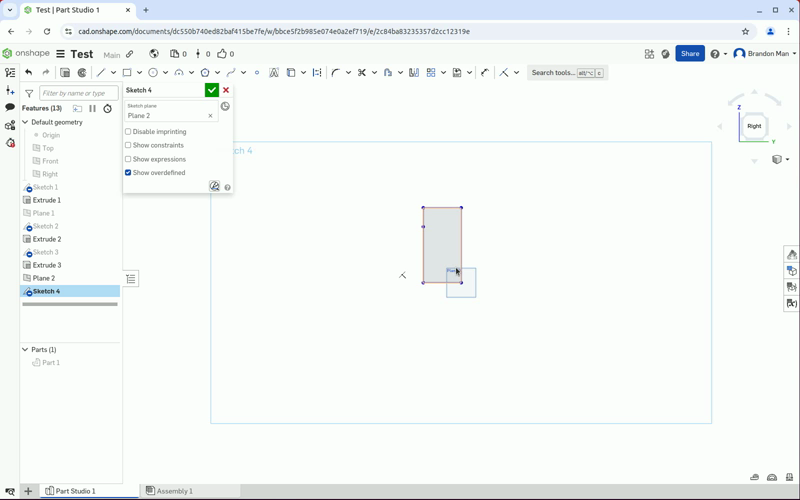
click(456, 267)
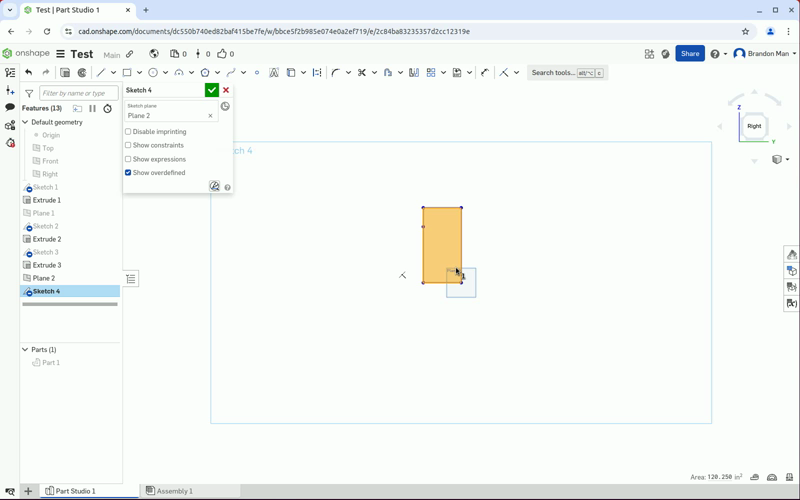
mouse_move(73, 352)
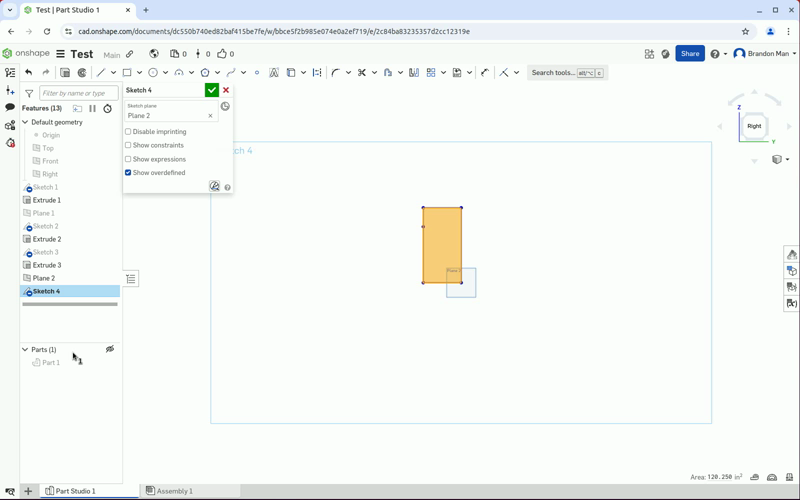
key(shift+y)
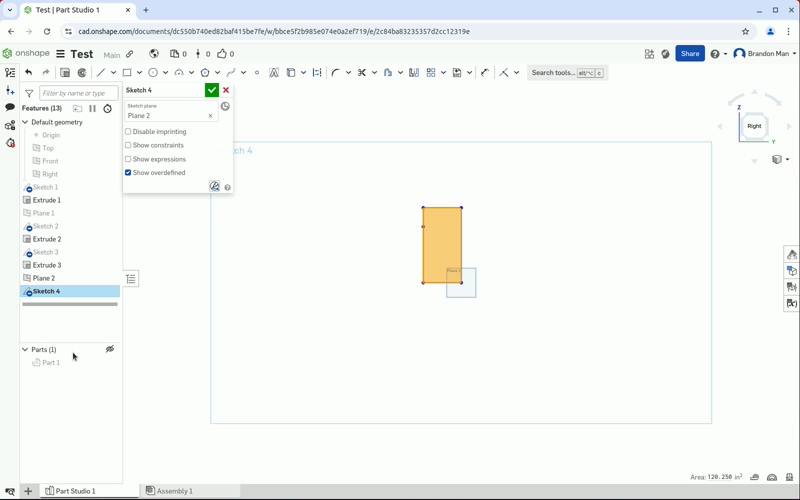
key(shift+e)
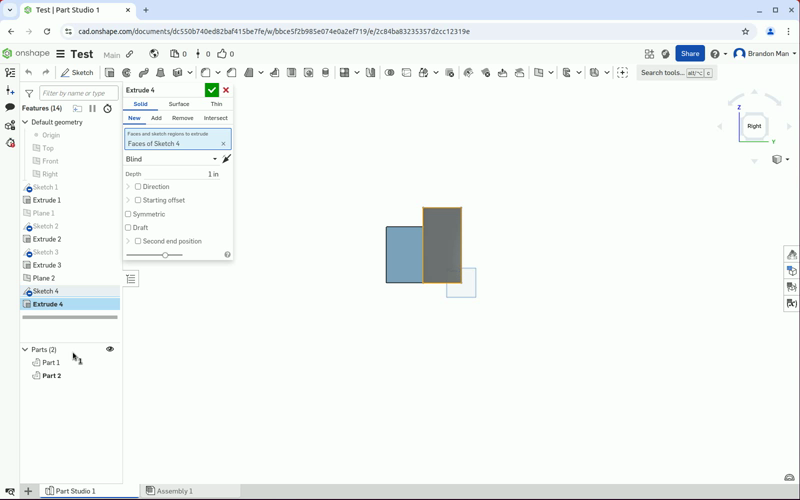
mouse_move(143, 106)
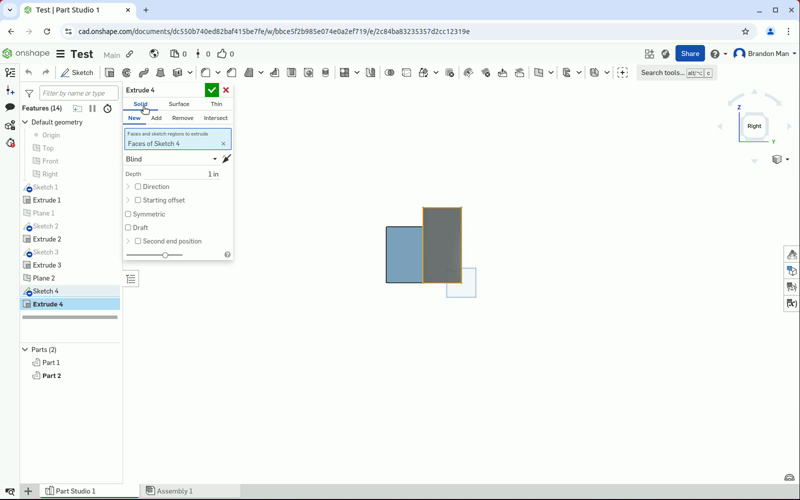
click(143, 106)
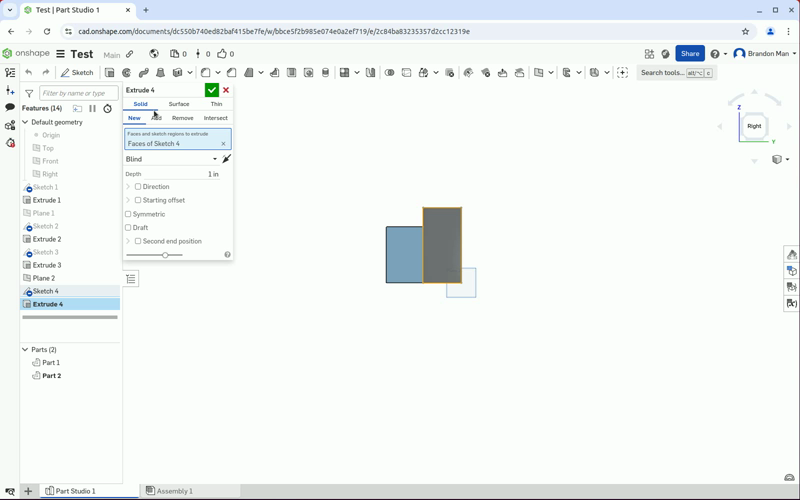
mouse_move(186, 120)
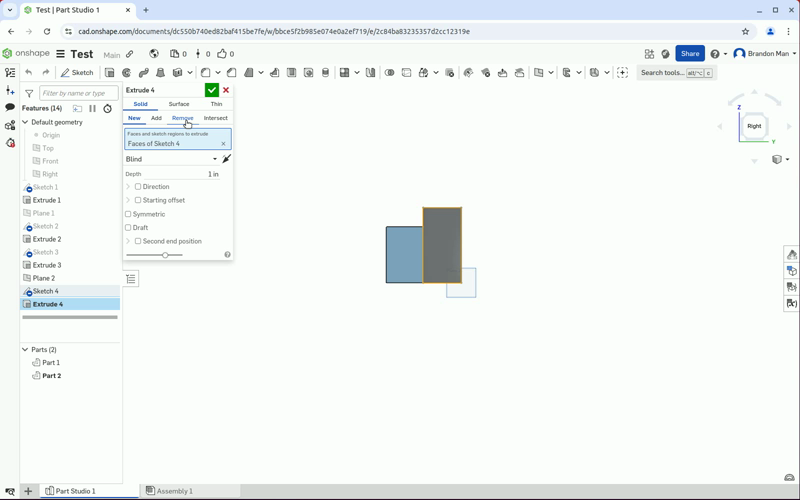
click(186, 120)
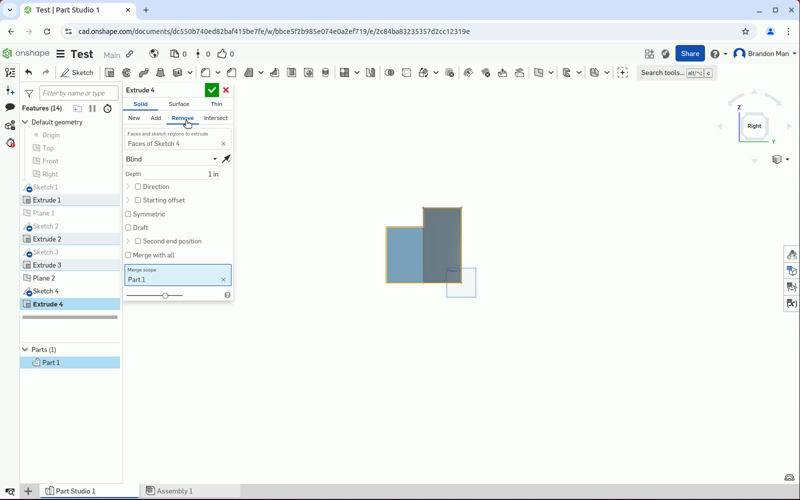
key(tab, 4)
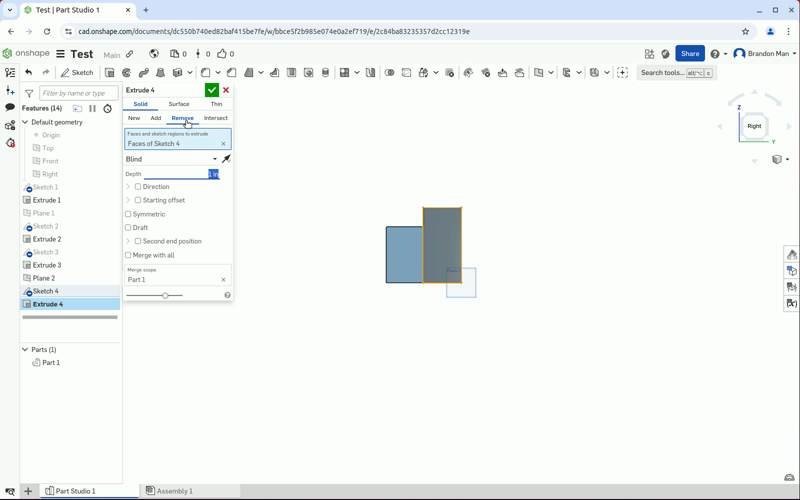
text(7.703)
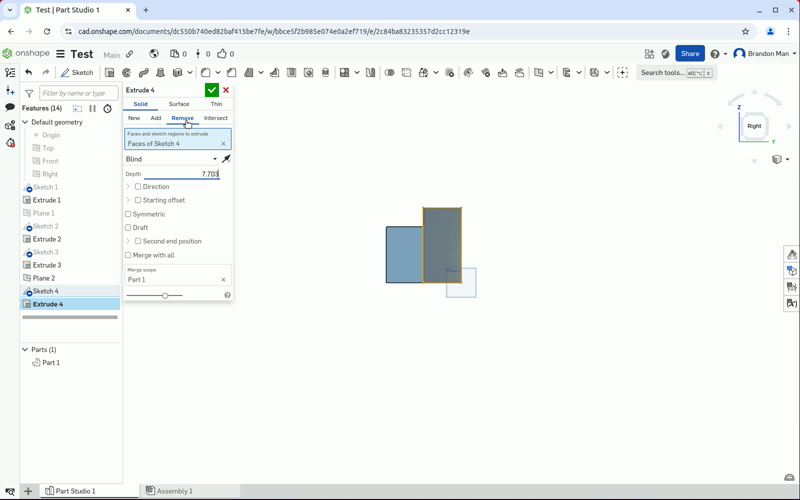
key(tab, 6)
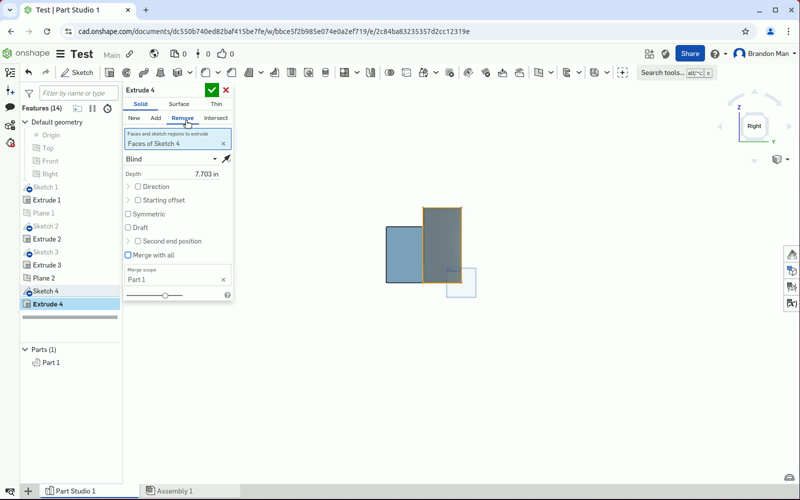
key(space)
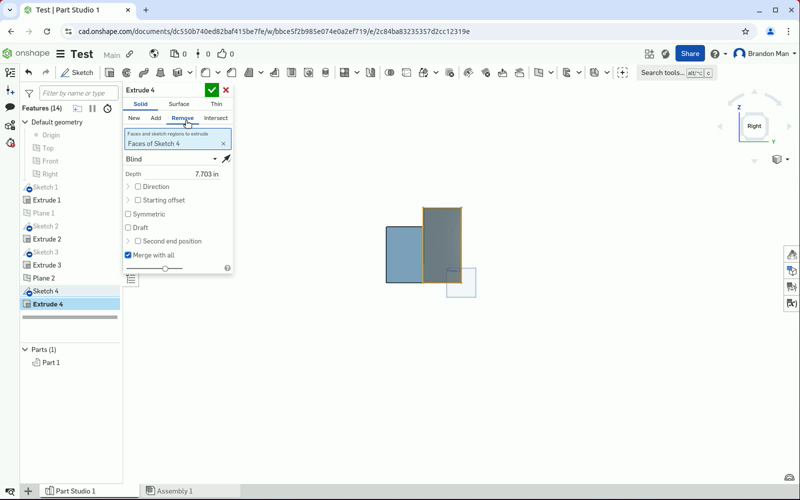
key(enter)
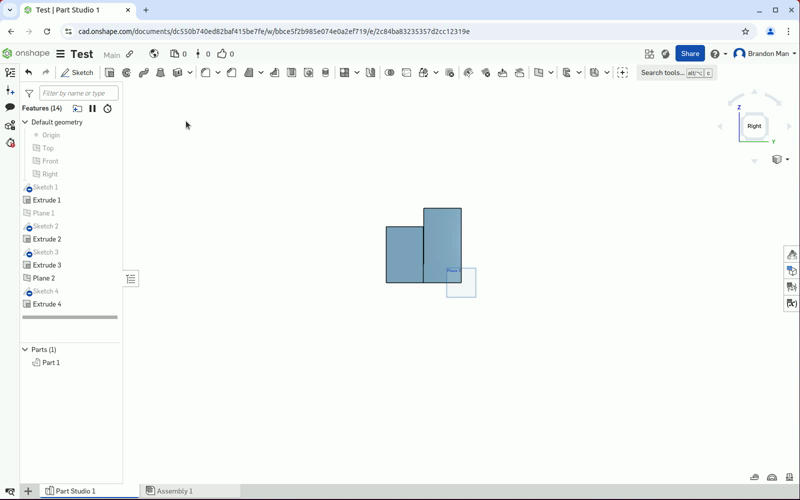
key(shift+h)
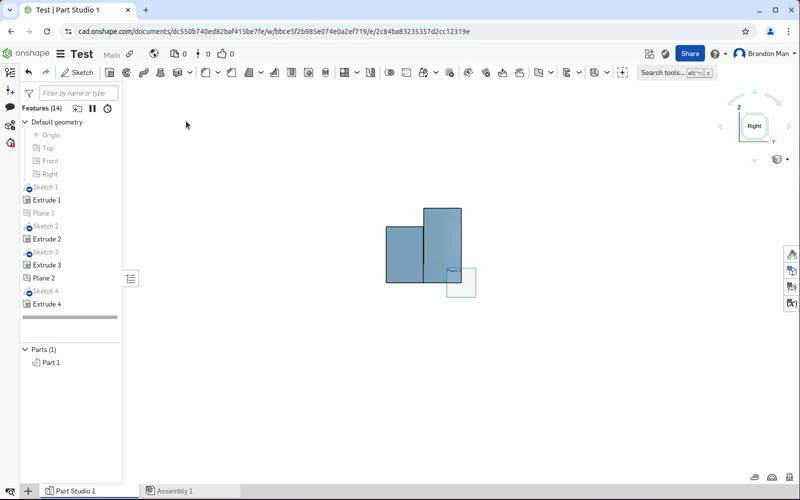
key(shift+h)
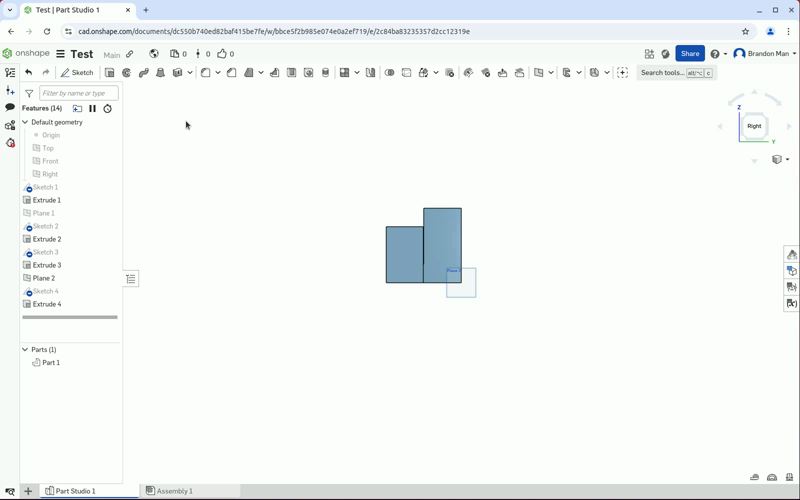
mouse_move(73, 189)
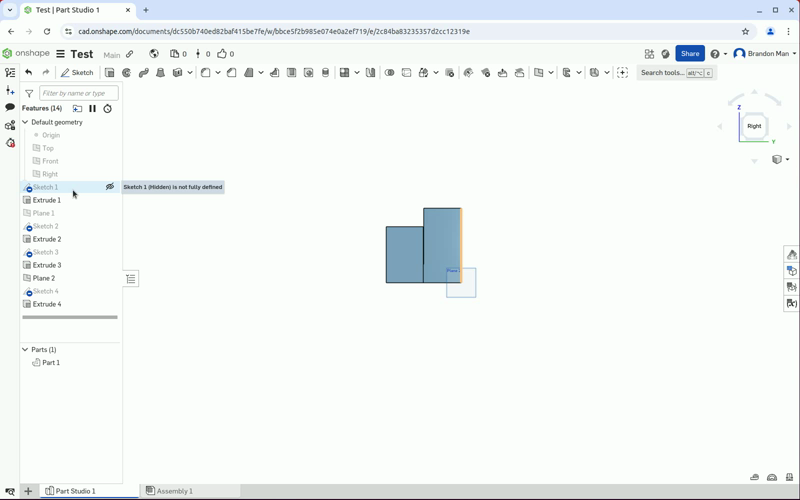
click(73, 189)
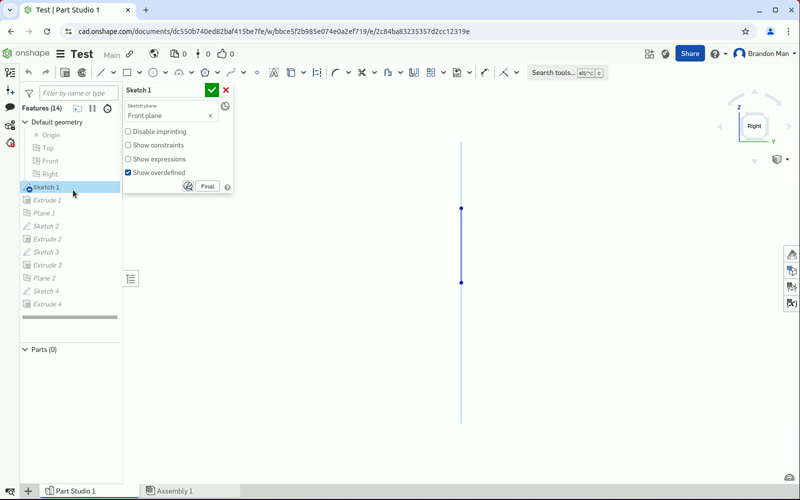
mouse_move(229, 92)
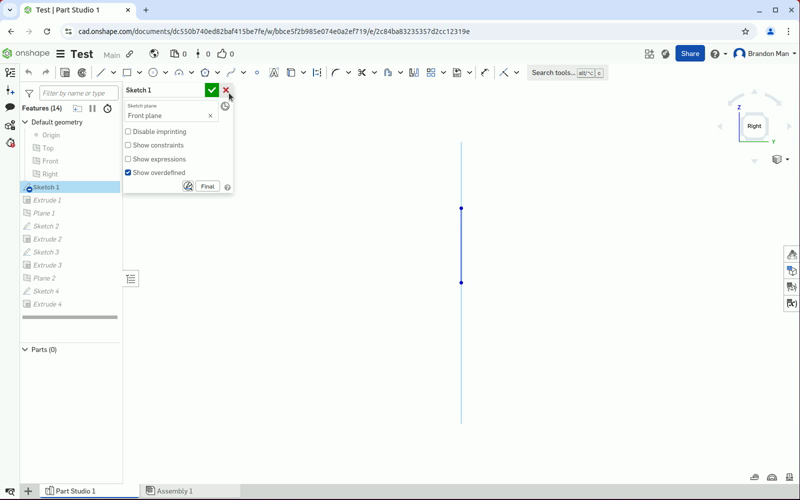
click(229, 92)
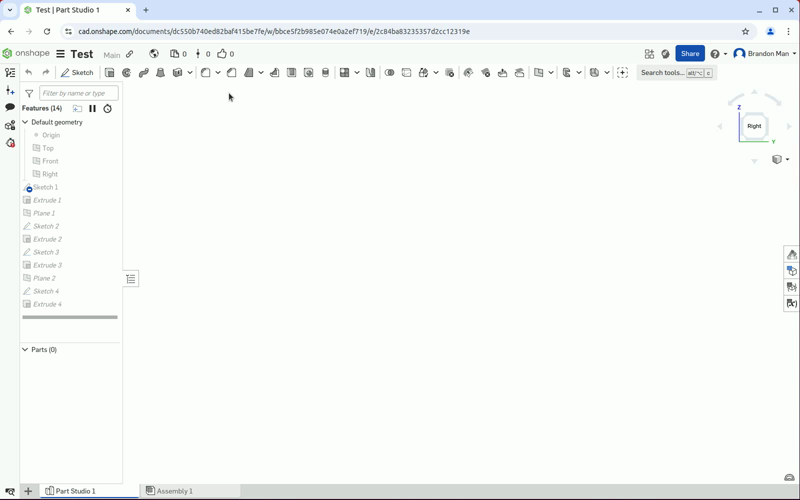
key(shift+s)
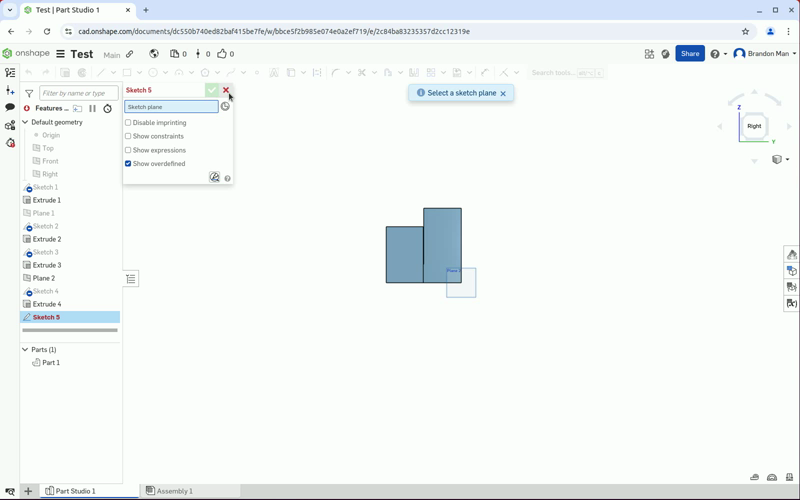
mouse_move(73, 280)
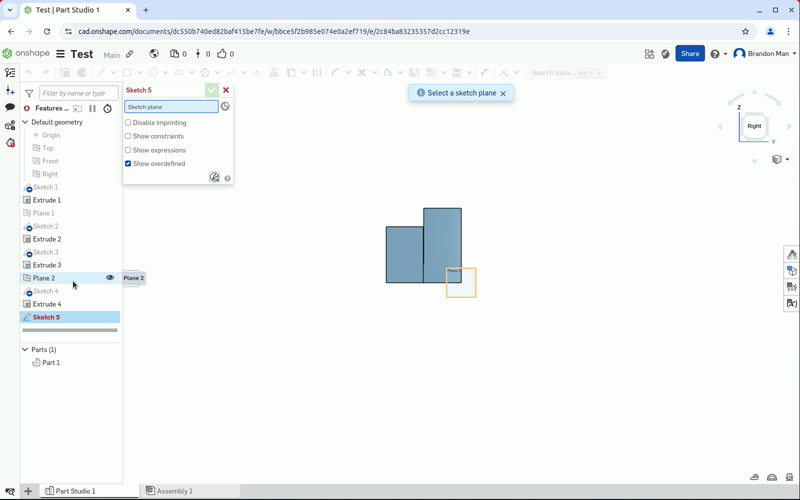
click(73, 280)
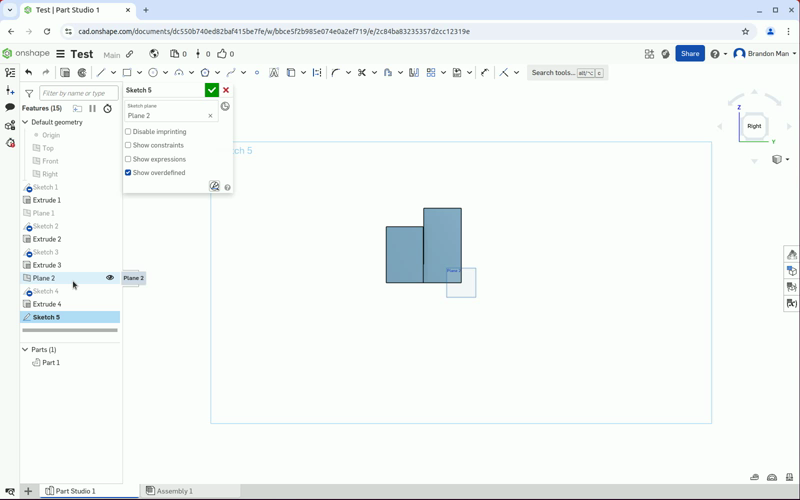
mouse_move(73, 352)
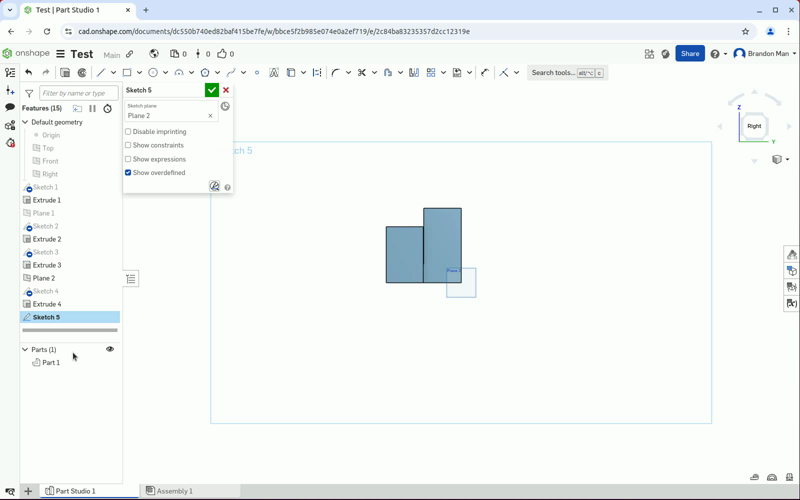
key(y)
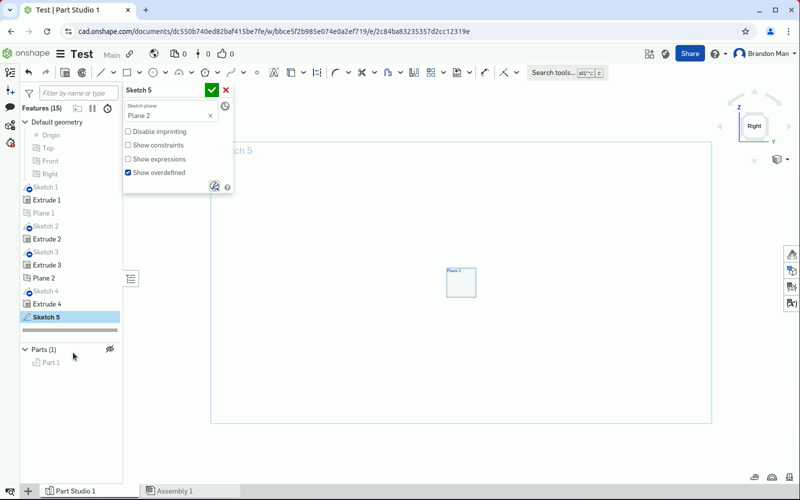
key(l)
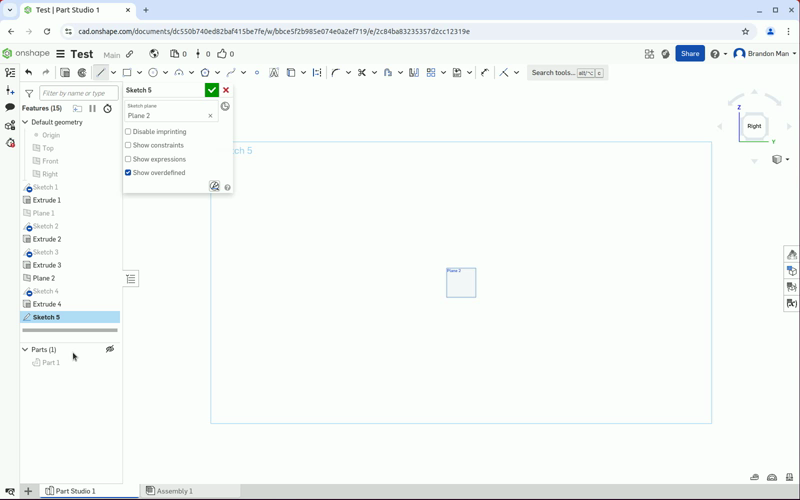
key_down(shift)
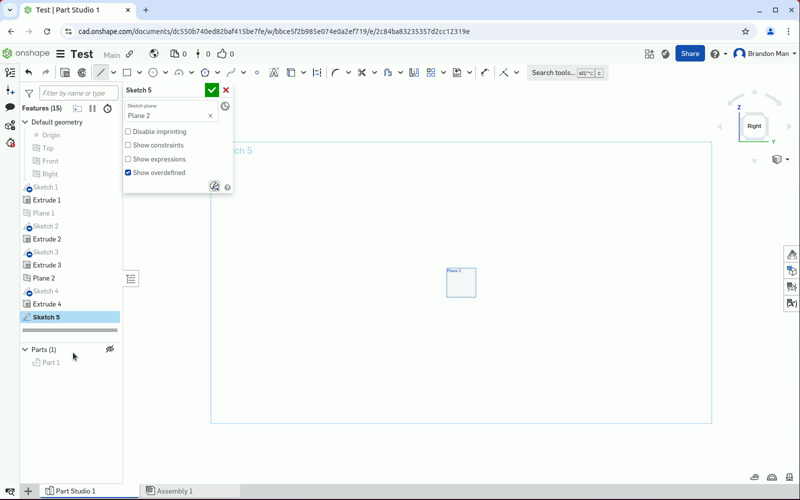
mouse_move(423, 282)
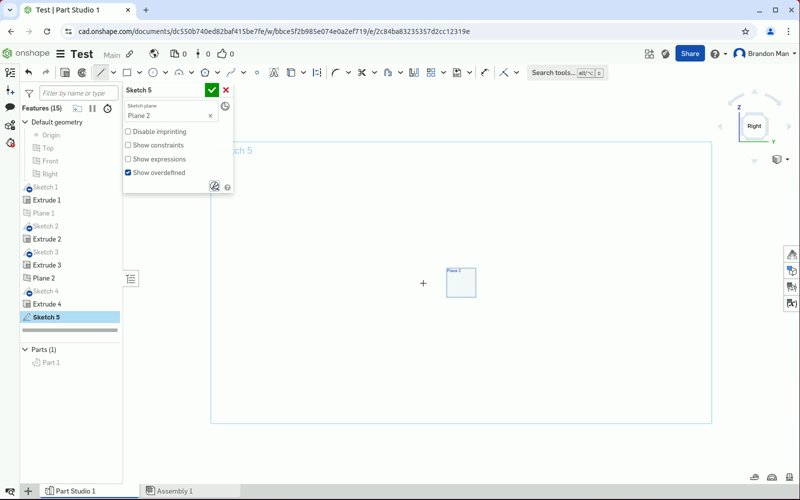
click(423, 282)
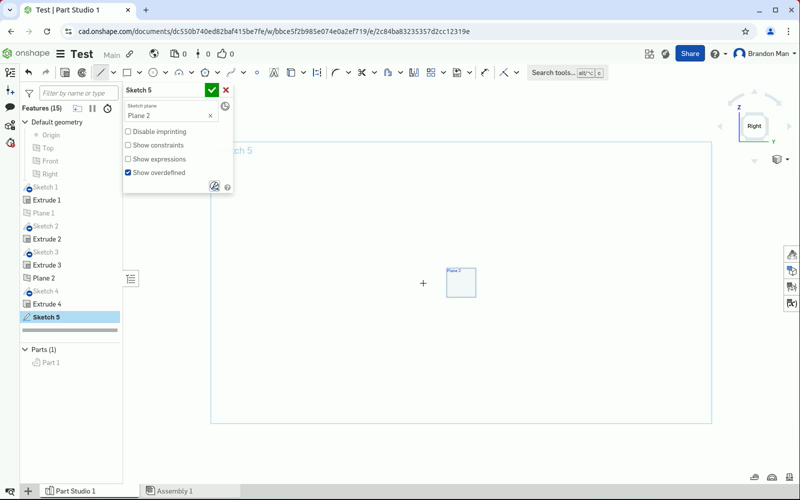
key_up(shift)
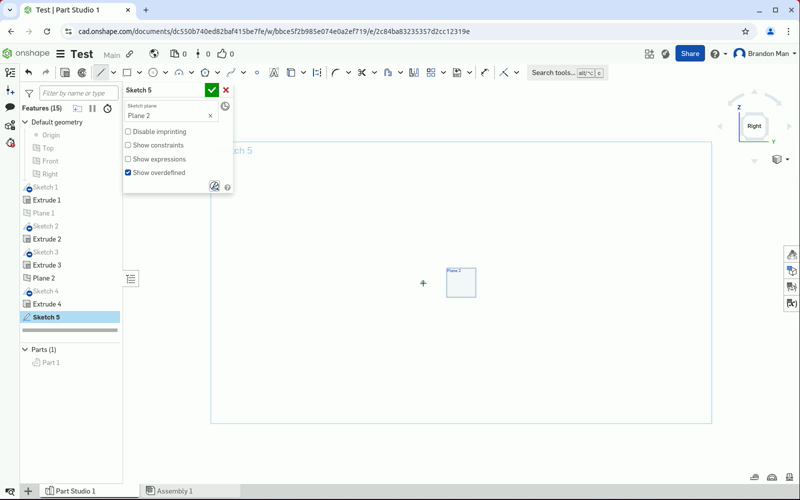
key_down(shift)
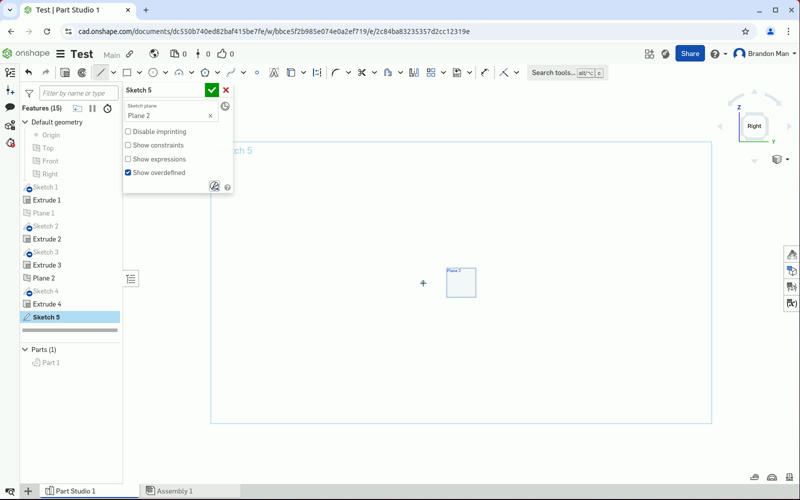
mouse_move(453, 282)
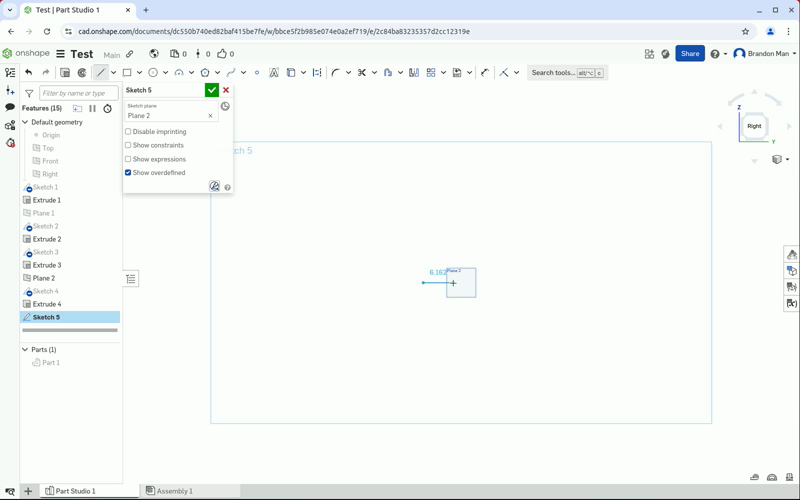
mouse_move(461, 282)
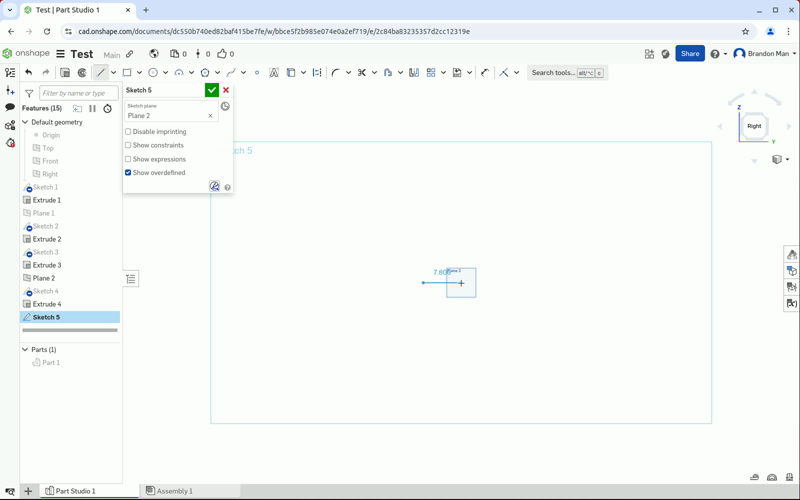
click(461, 282)
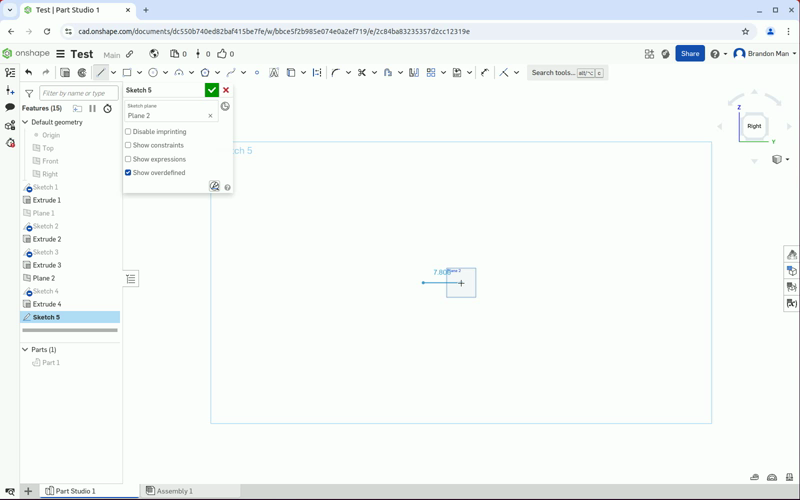
key_up(shift)
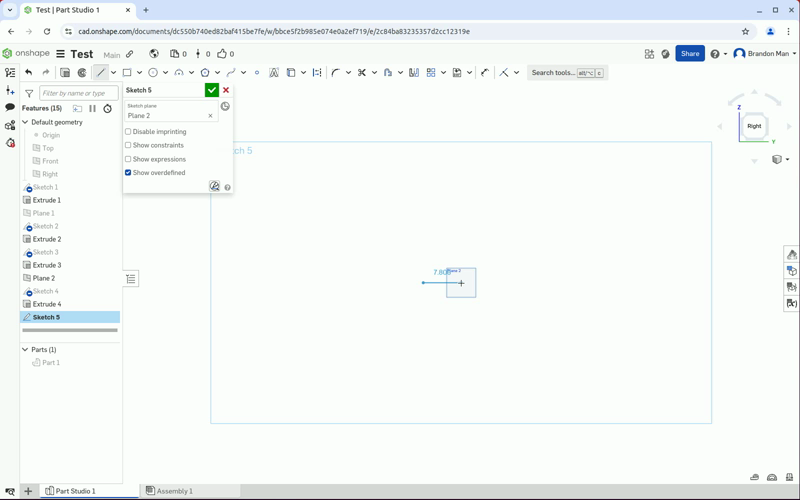
key_down(shift)
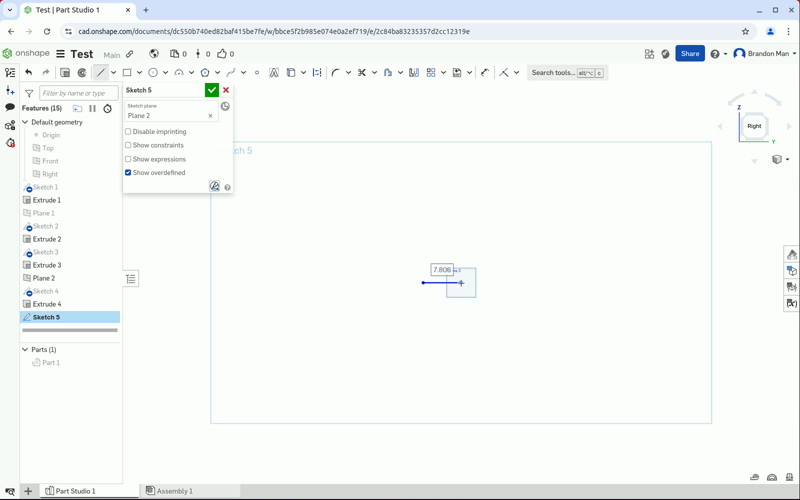
mouse_move(461, 207)
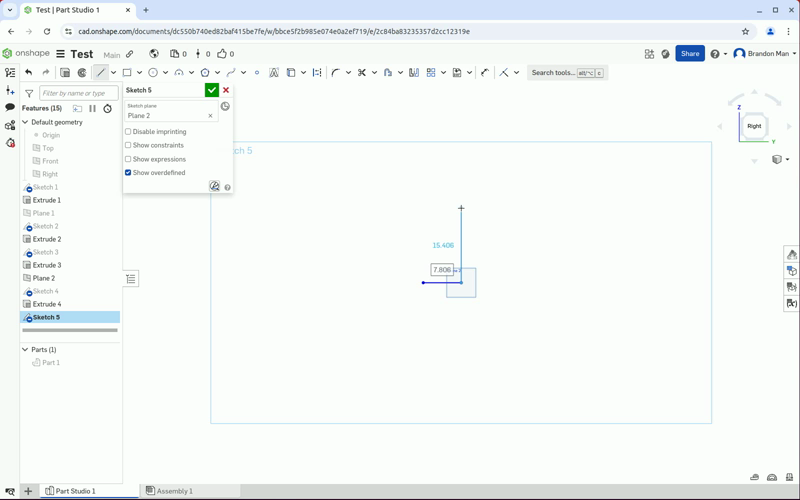
click(461, 207)
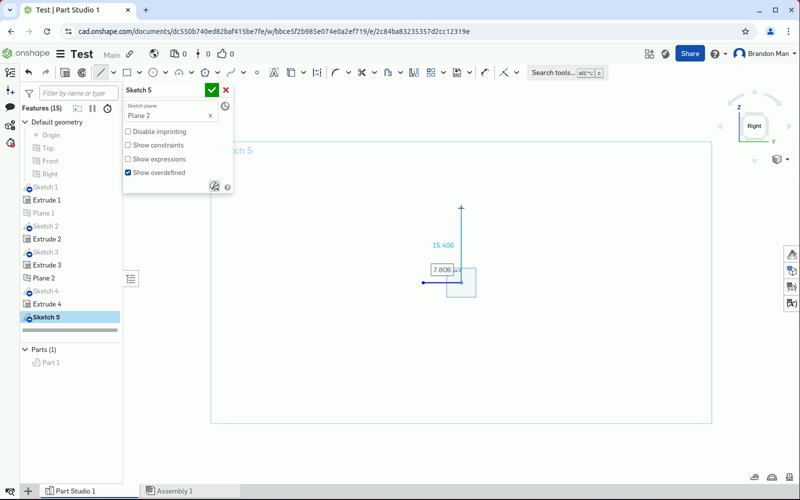
key_up(shift)
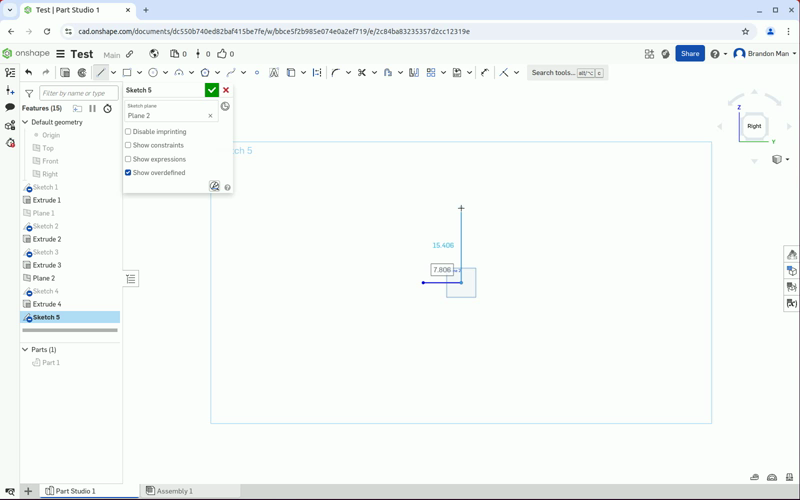
key_down(shift)
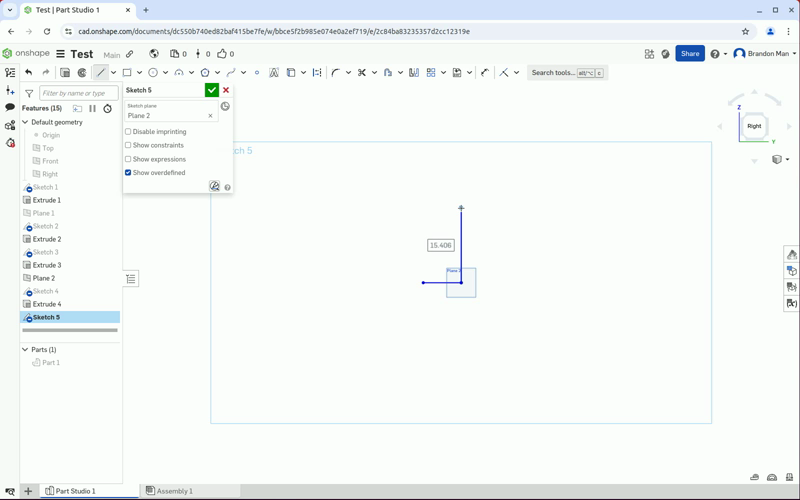
mouse_move(491, 207)
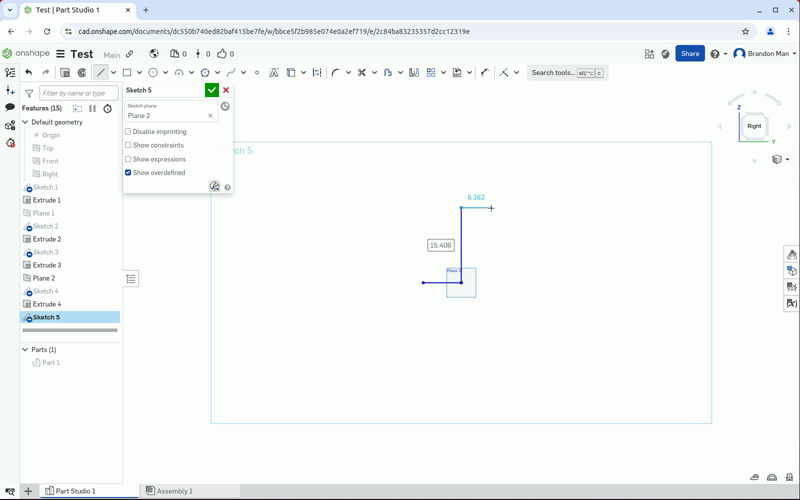
mouse_move(423, 207)
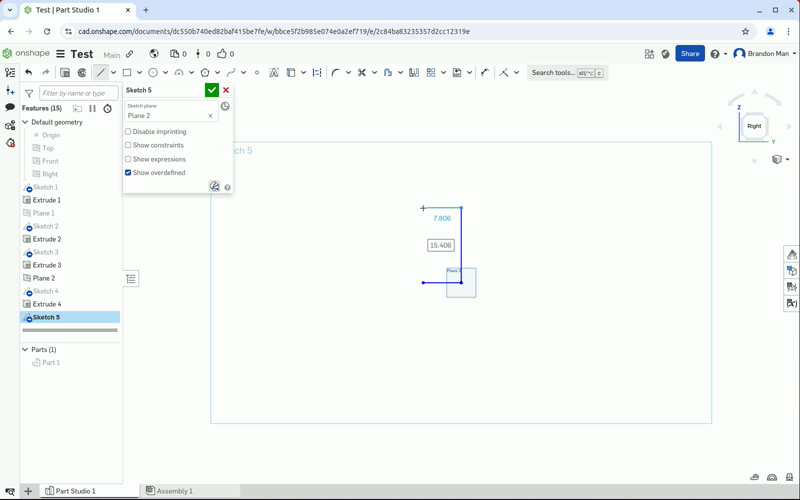
click(423, 207)
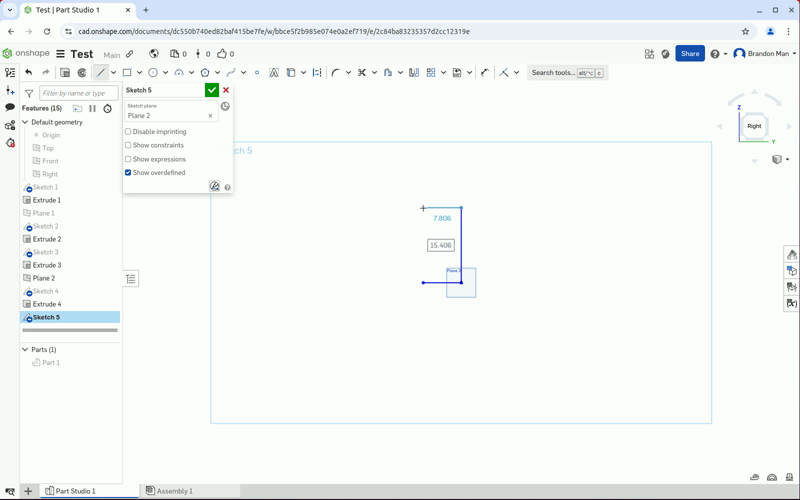
key_up(shift)
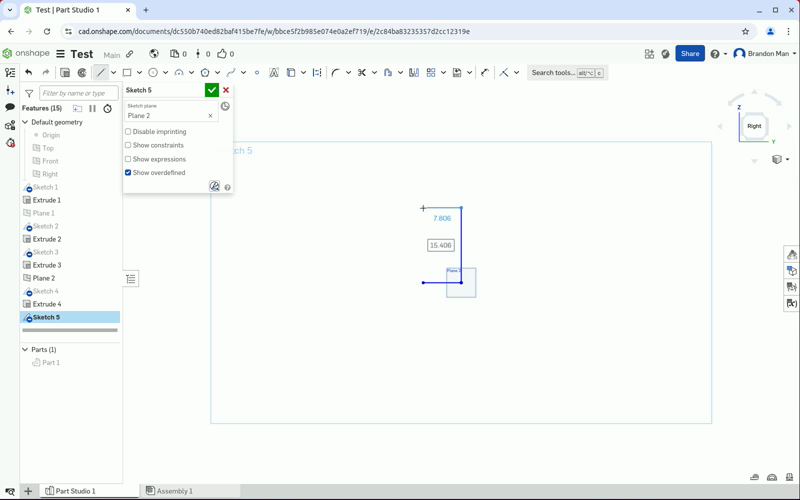
key_down(shift)
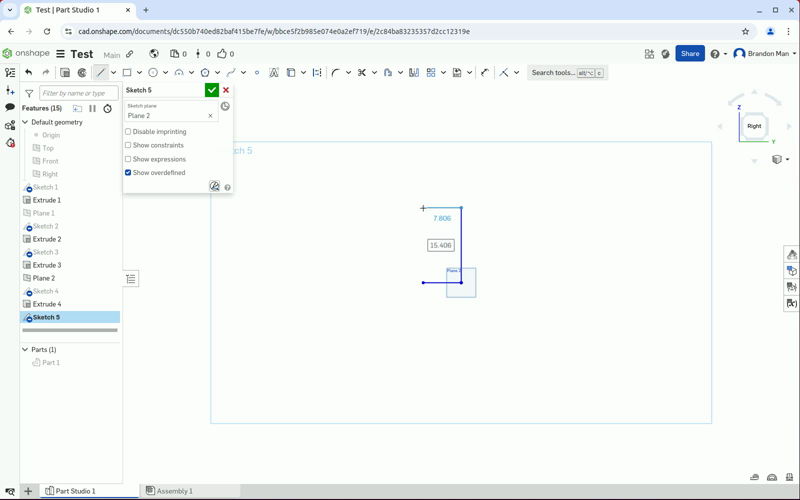
mouse_move(453, 207)
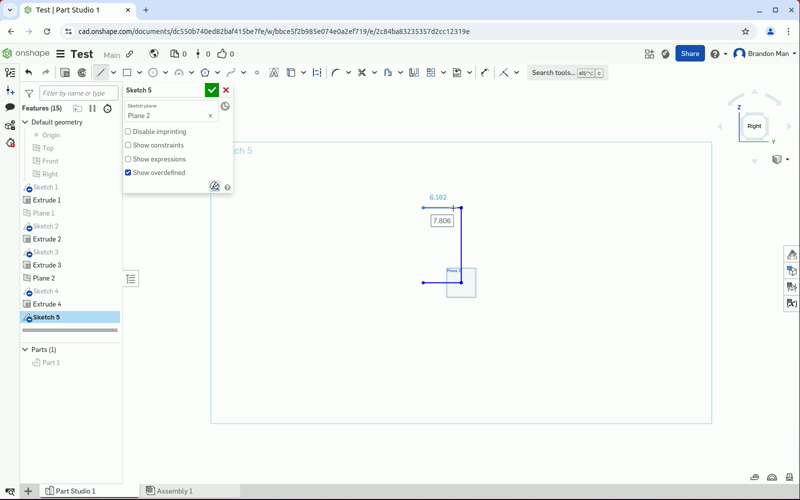
mouse_move(423, 226)
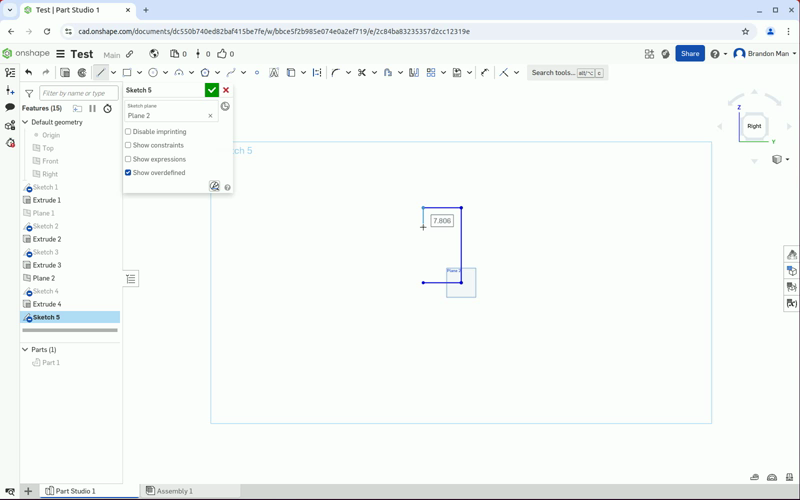
click(423, 226)
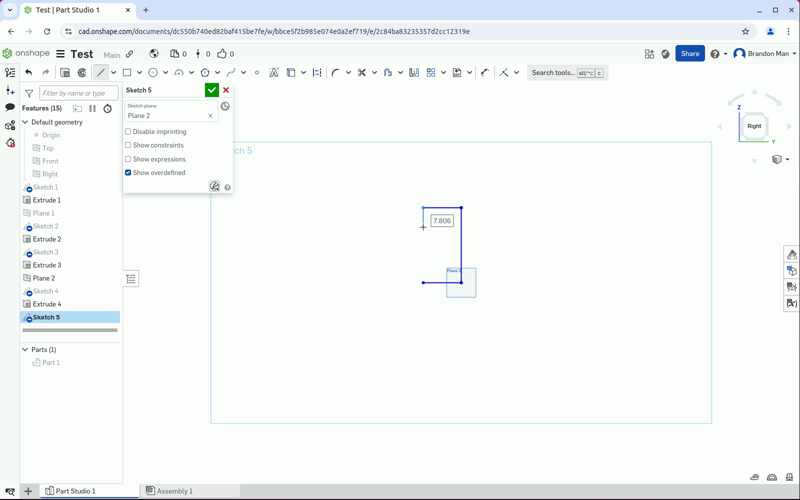
key_up(shift)
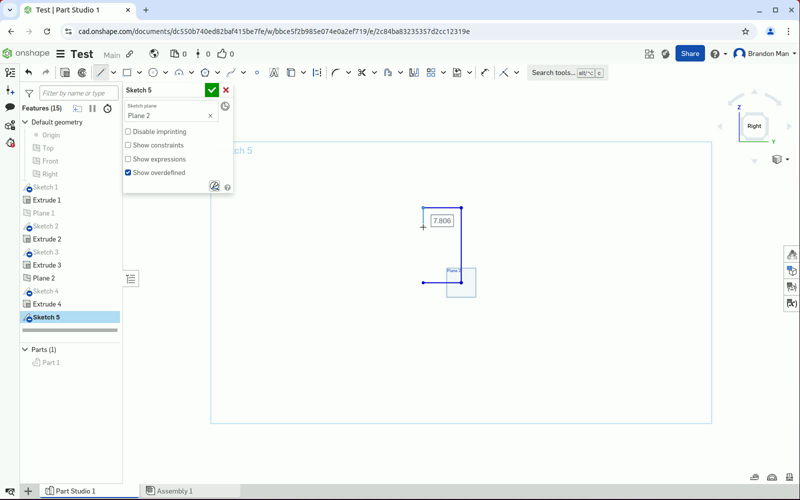
mouse_move(453, 226)
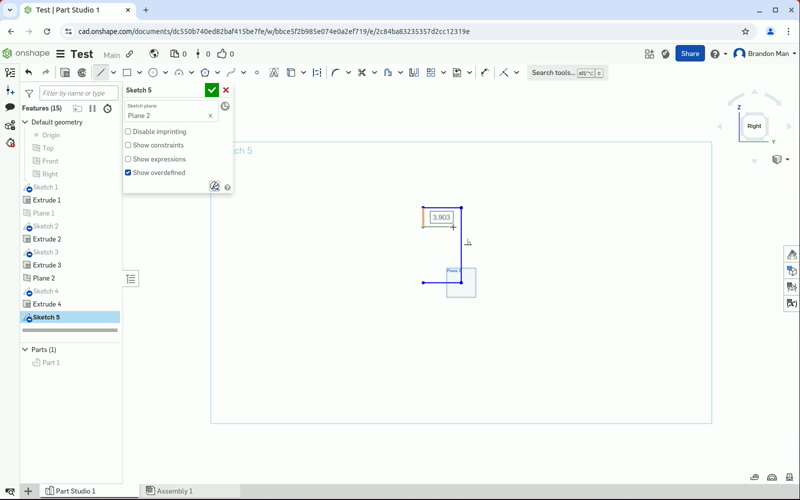
key_down(shift)
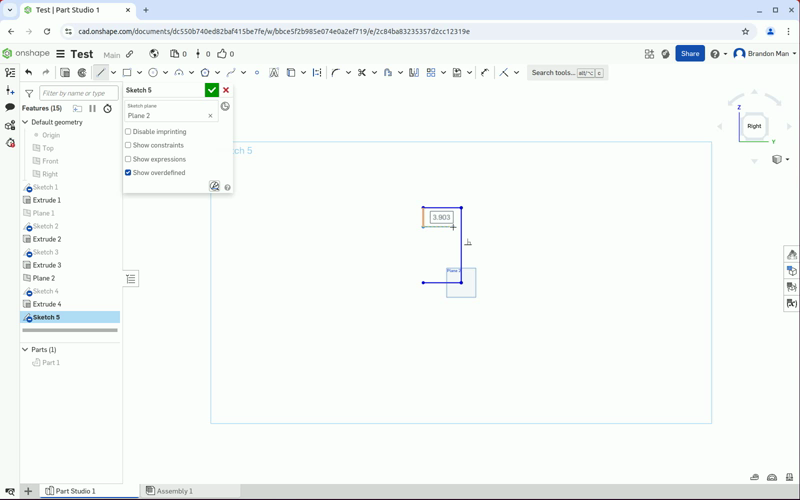
mouse_move(423, 282)
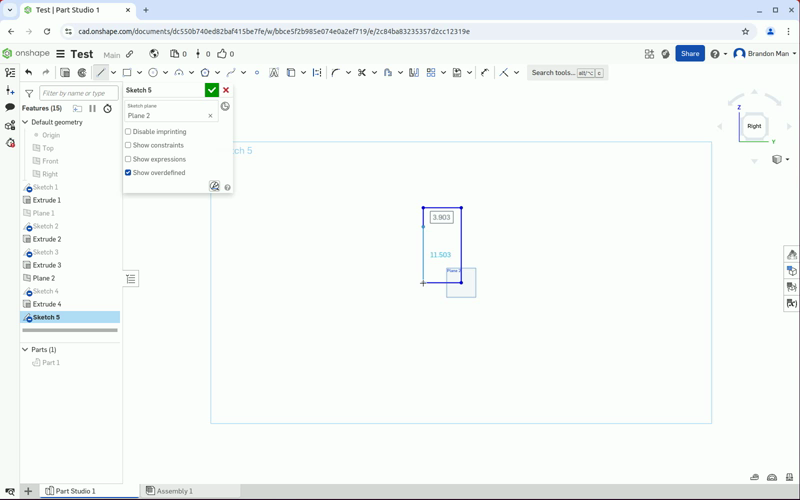
key_up(shift)
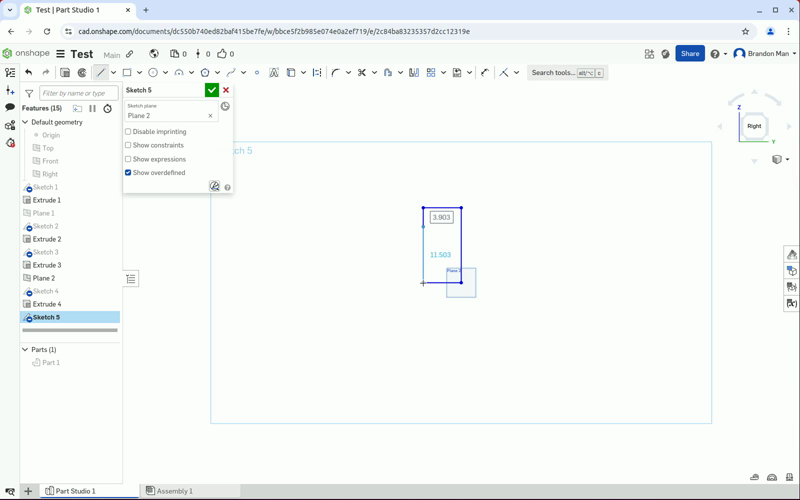
click(423, 282)
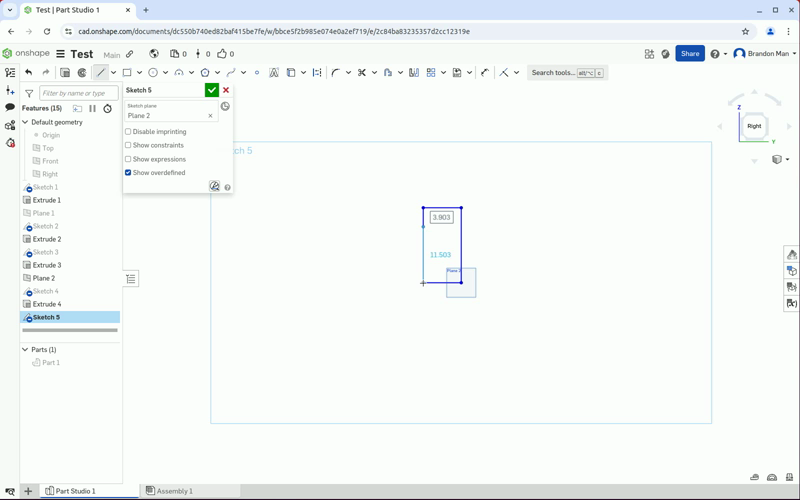
key(esc)
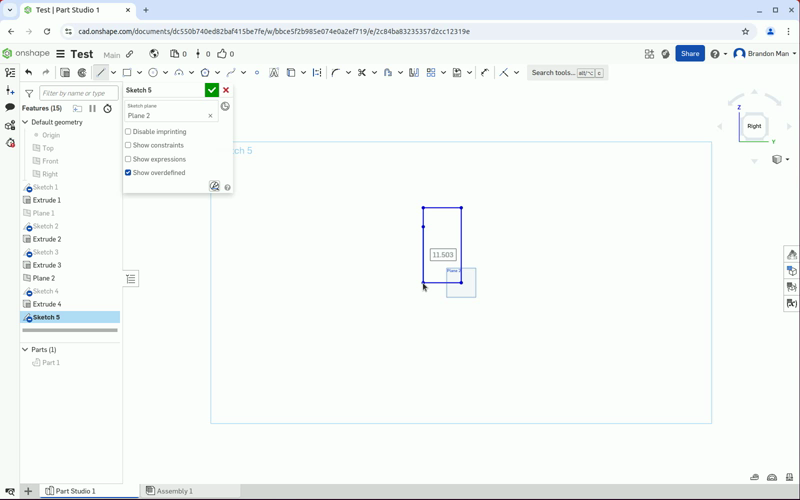
mouse_move(456, 245)
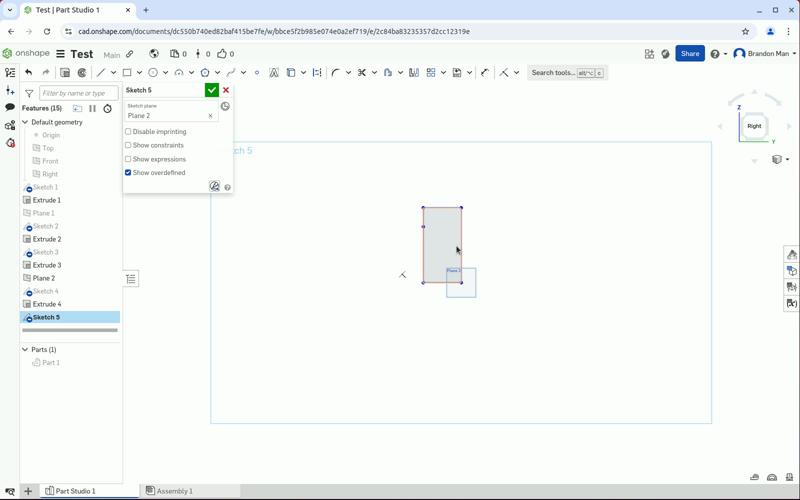
click(456, 245)
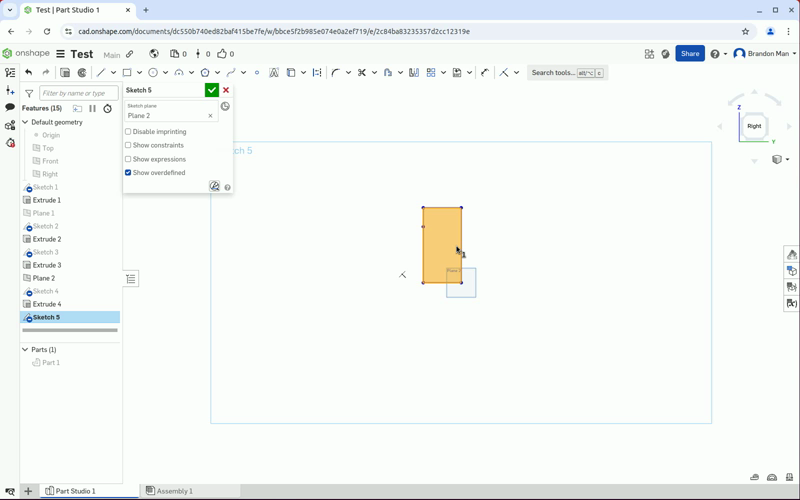
mouse_move(73, 352)
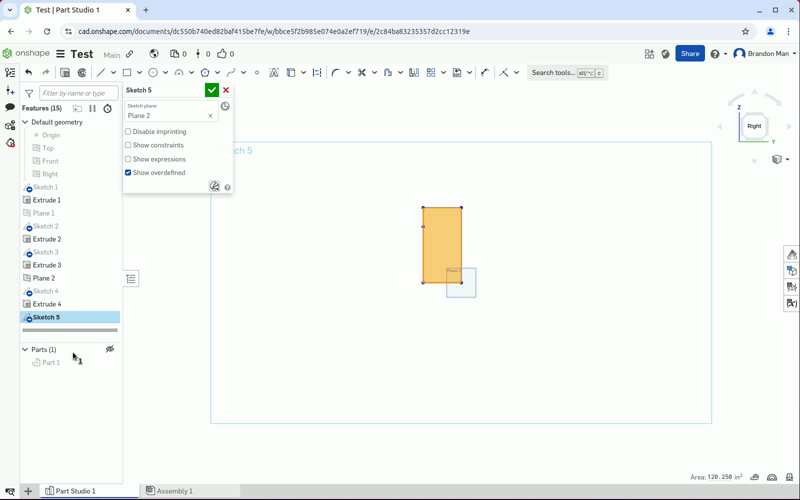
key(shift+y)
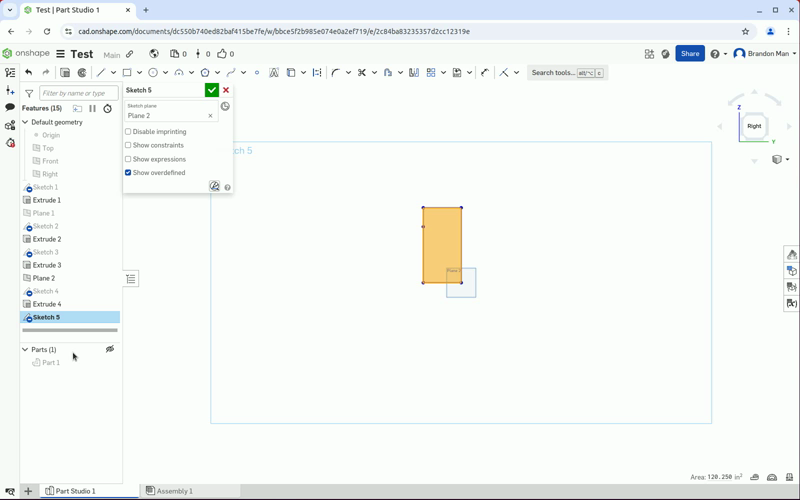
key(shift+e)
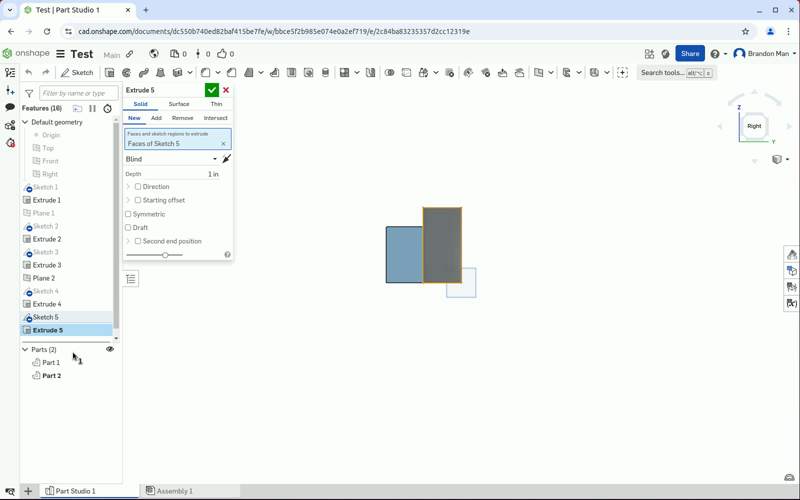
mouse_move(143, 106)
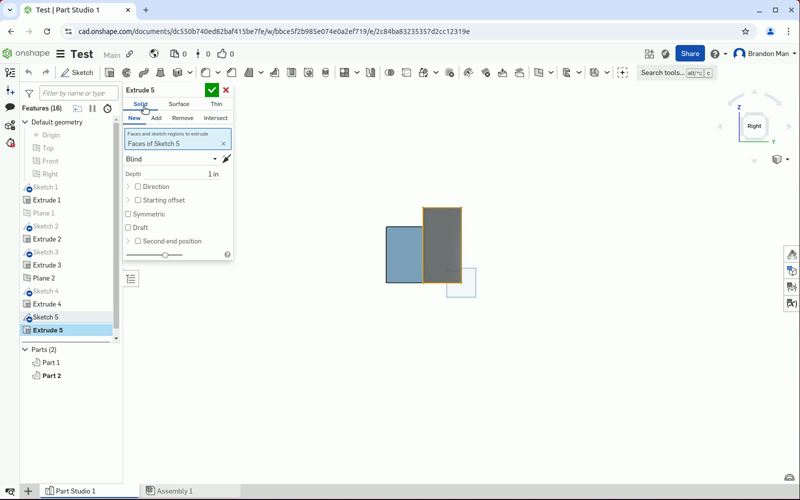
click(143, 106)
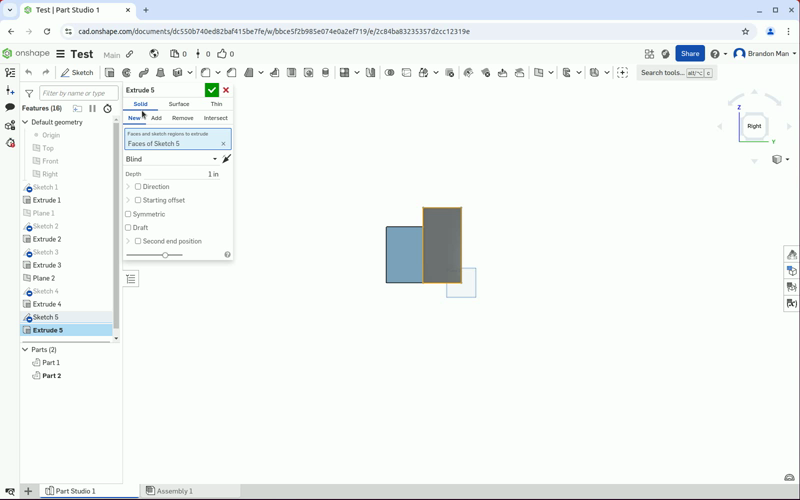
mouse_move(137, 120)
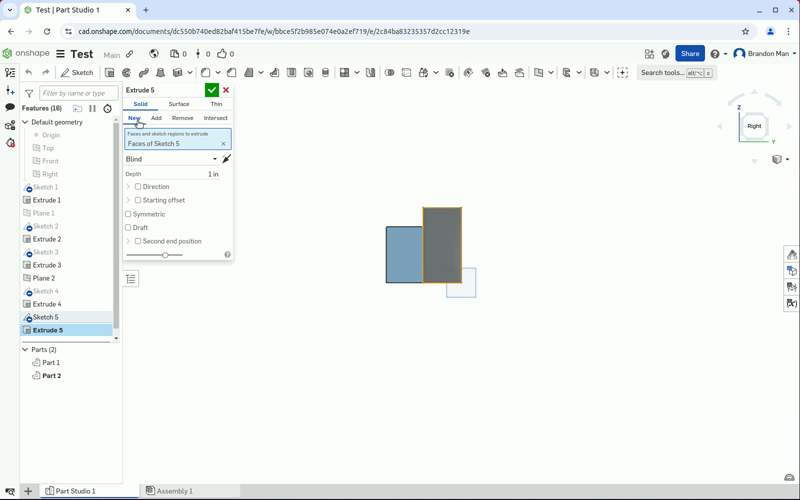
click(137, 120)
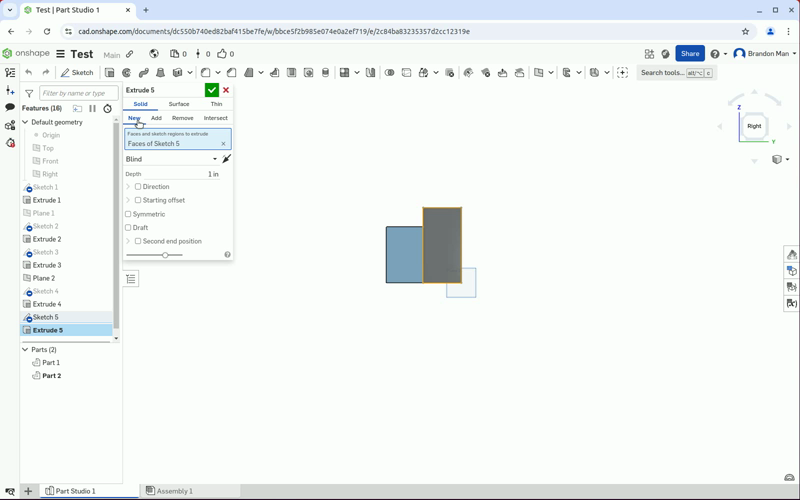
key(tab, 4)
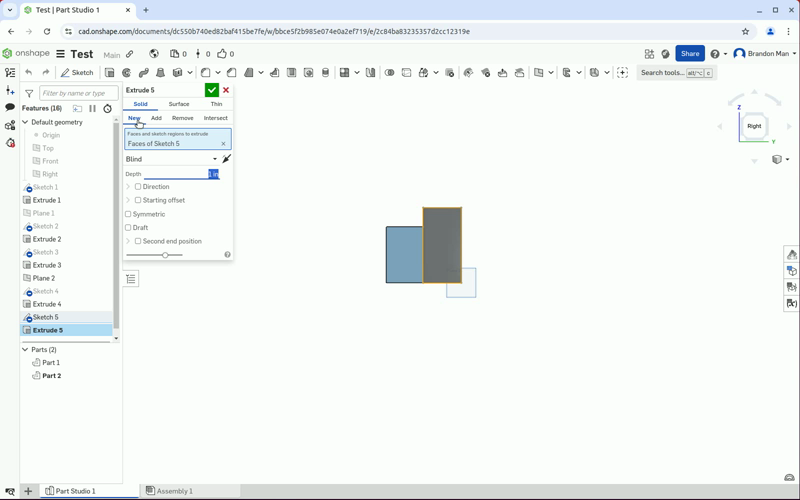
text(-7.703)
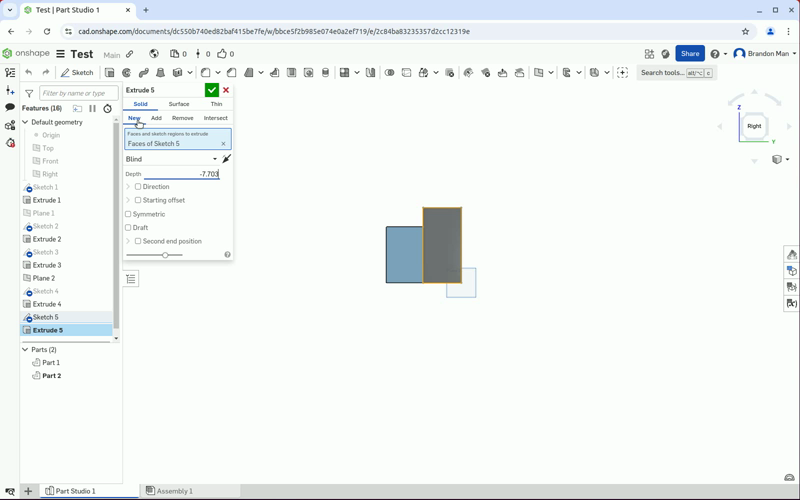
key(enter)
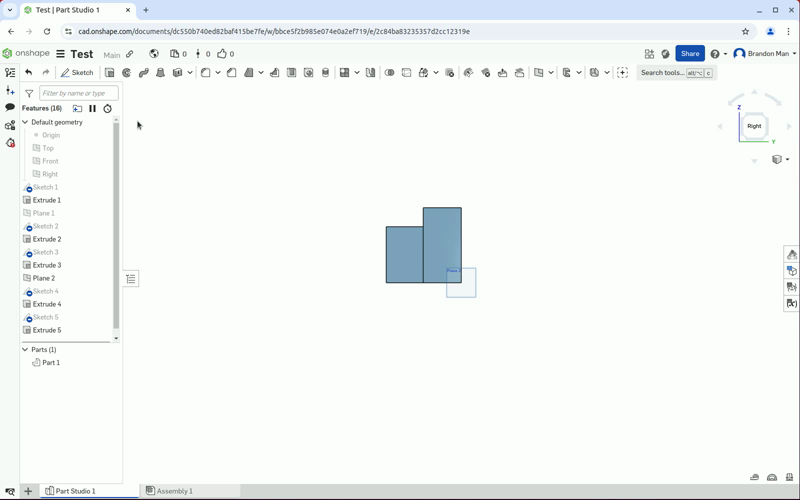
key(shift+h)
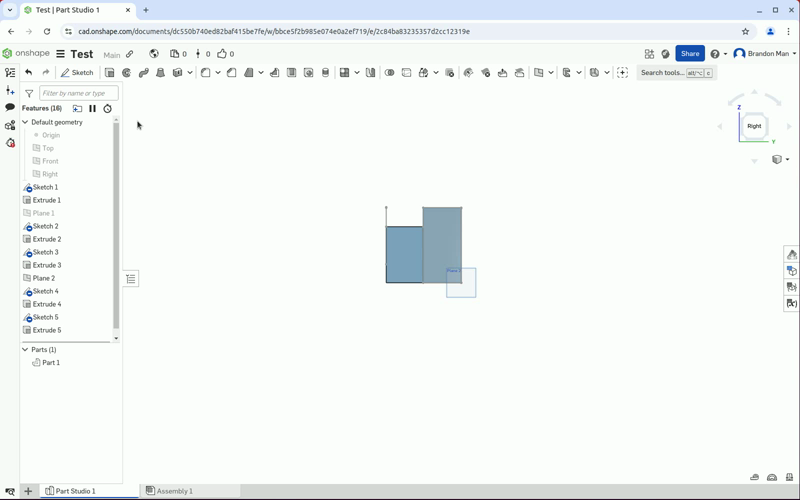
key(shift+h)
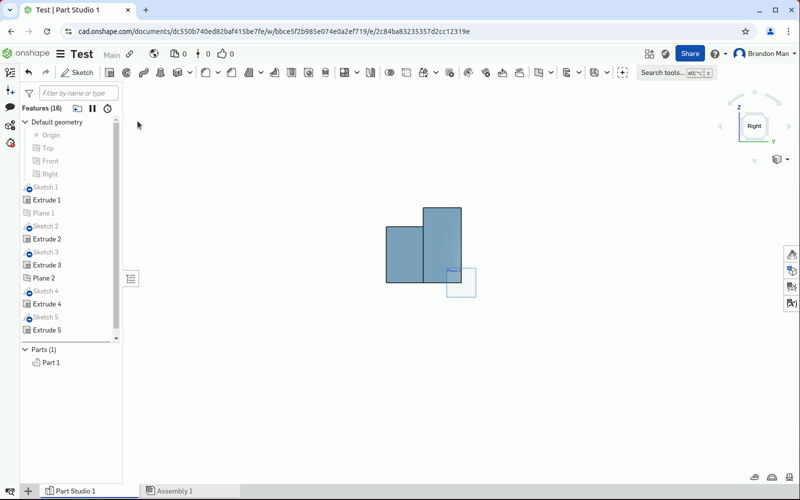
mouse_move(69, 189)
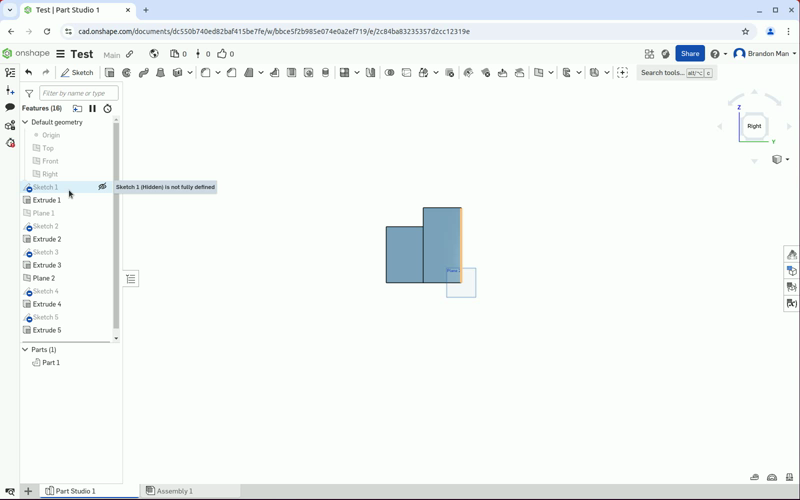
click(69, 189)
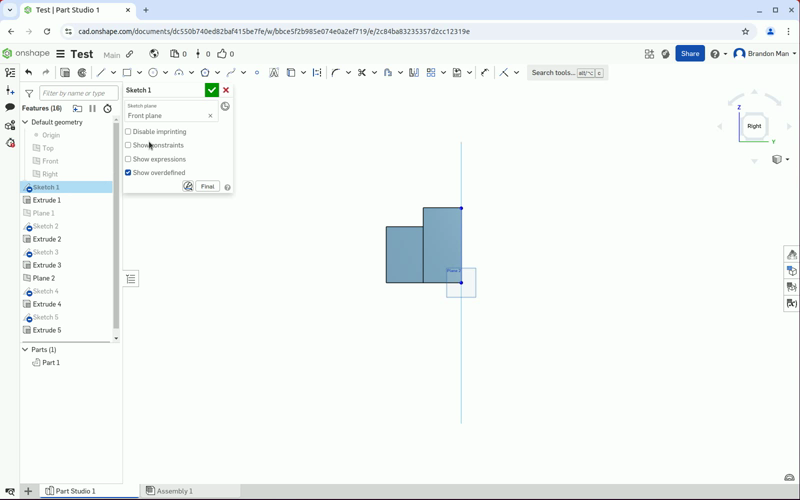
mouse_move(229, 92)
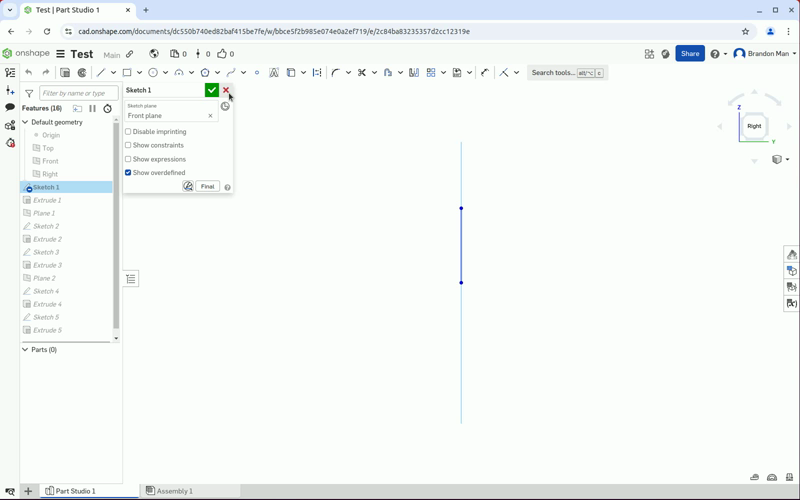
click(229, 92)
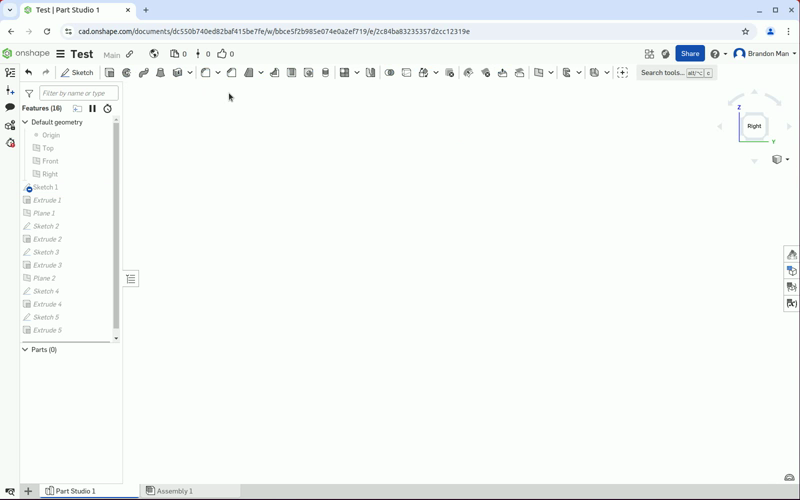
key(shift+s)
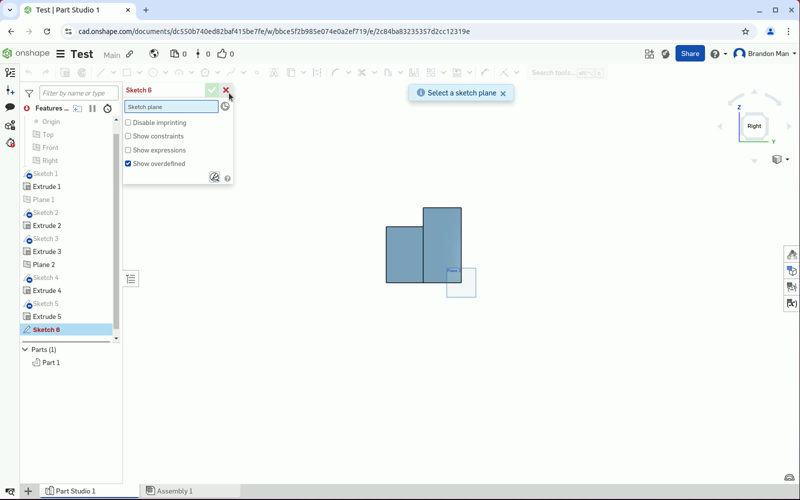
mouse_move(69, 267)
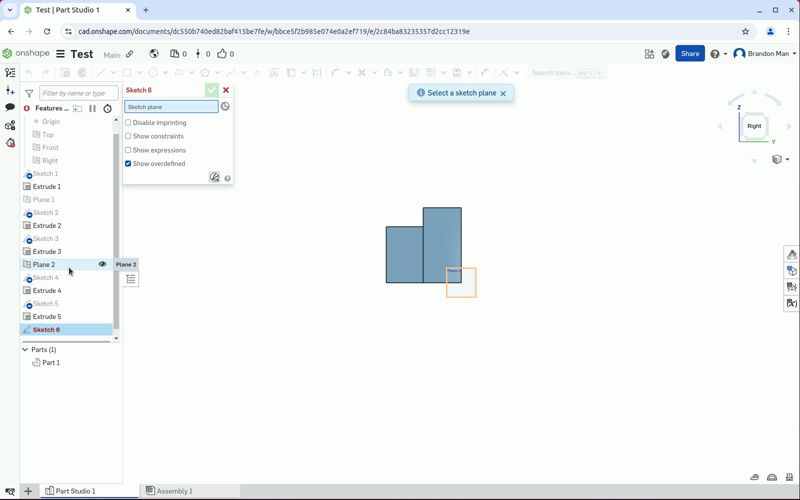
click(69, 267)
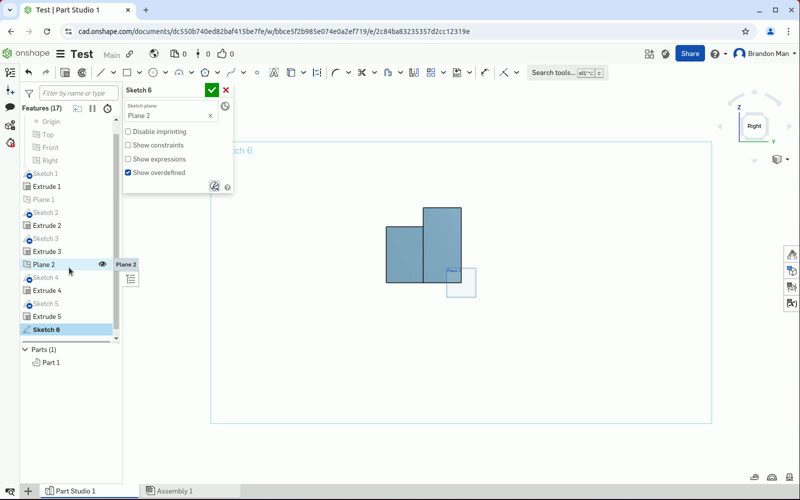
mouse_move(73, 352)
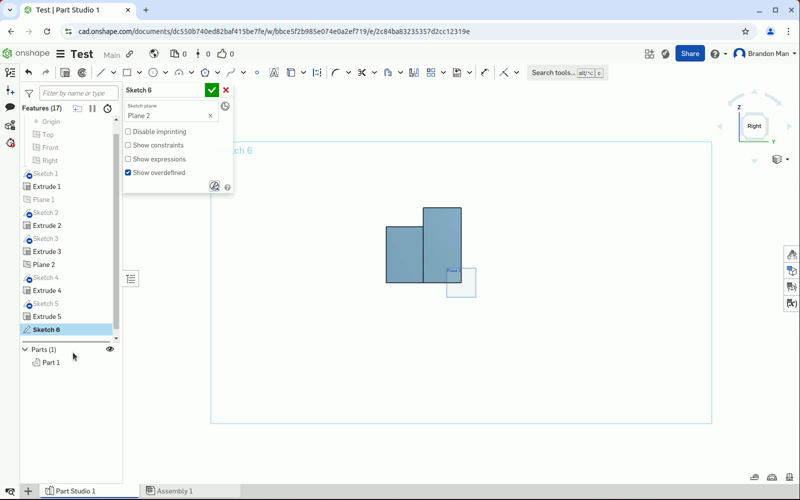
key(y)
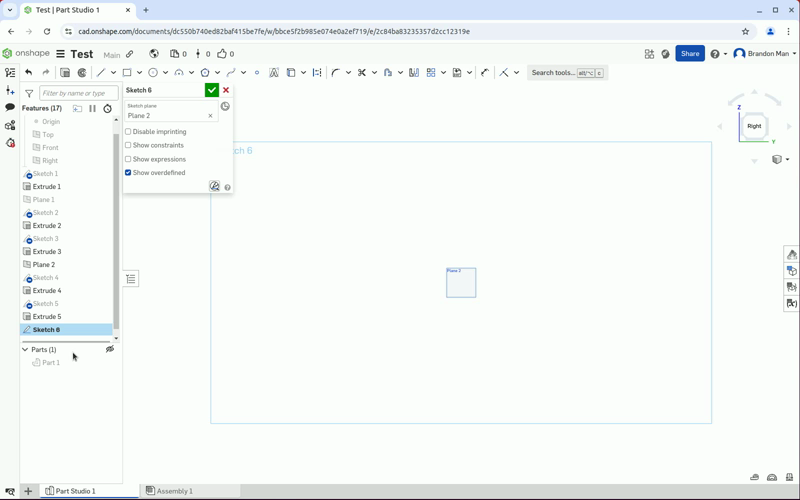
key(l)
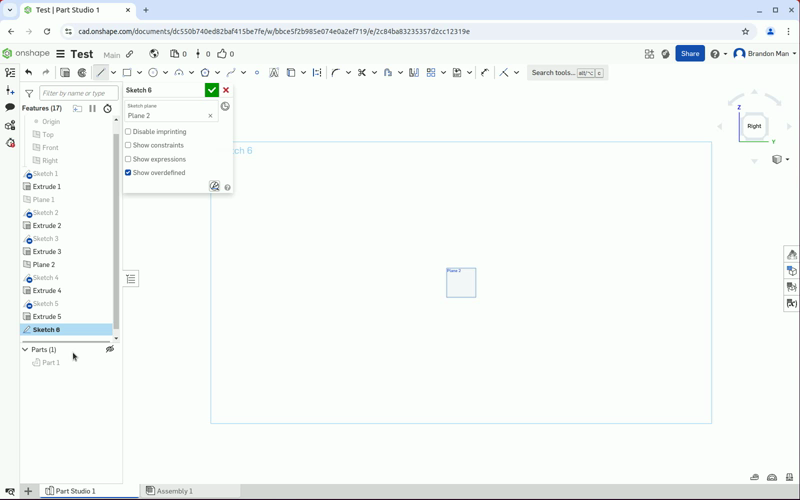
key_down(shift)
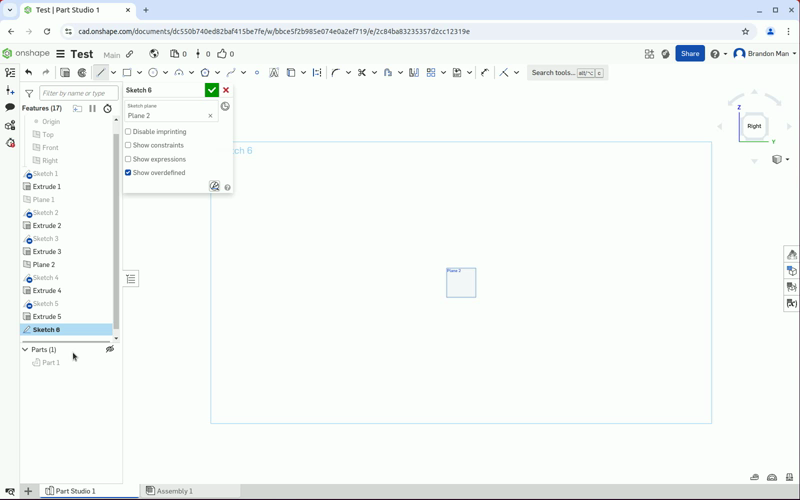
mouse_move(423, 282)
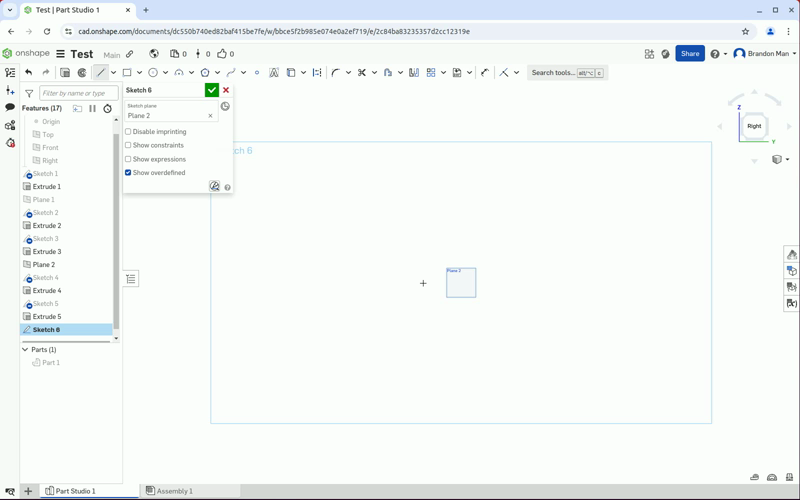
click(423, 282)
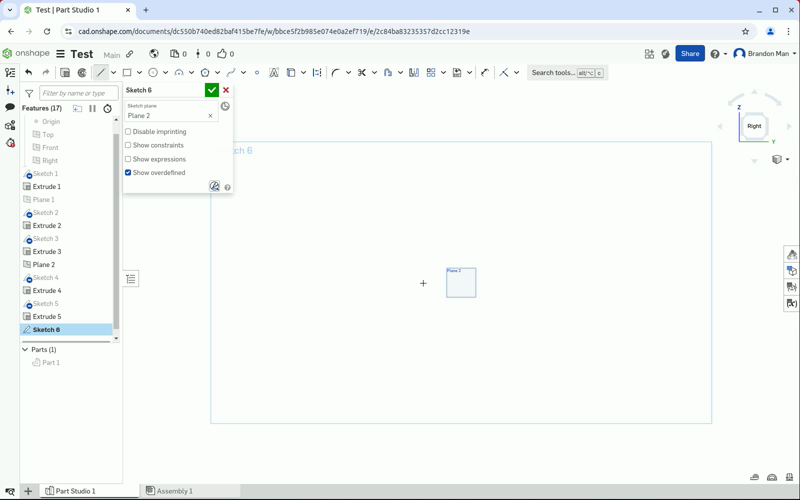
key_up(shift)
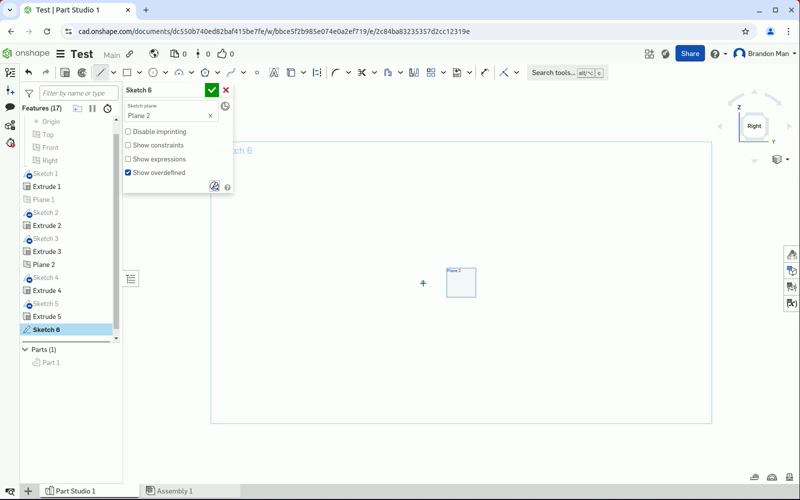
key_down(shift)
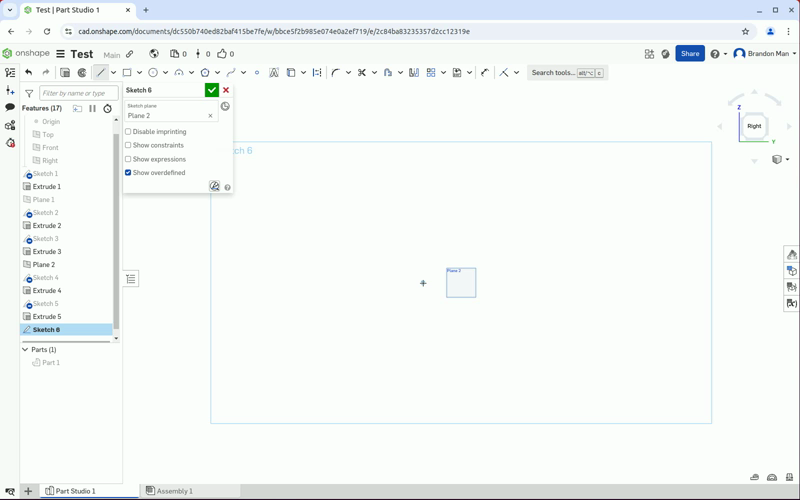
mouse_move(453, 282)
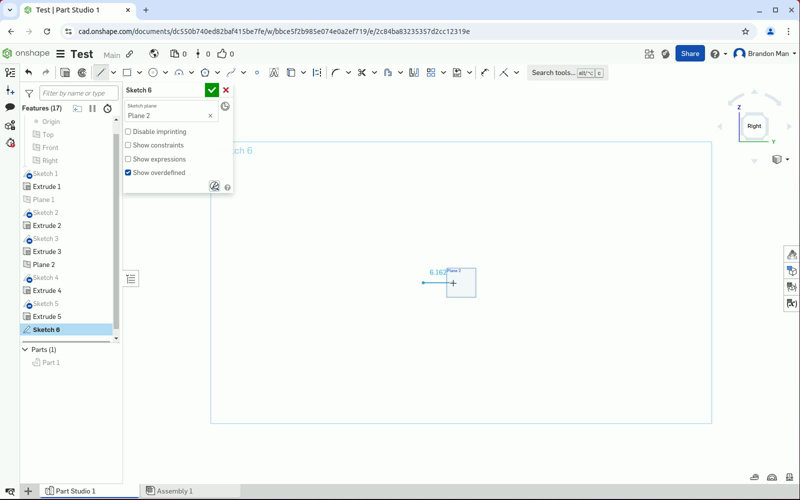
mouse_move(461, 282)
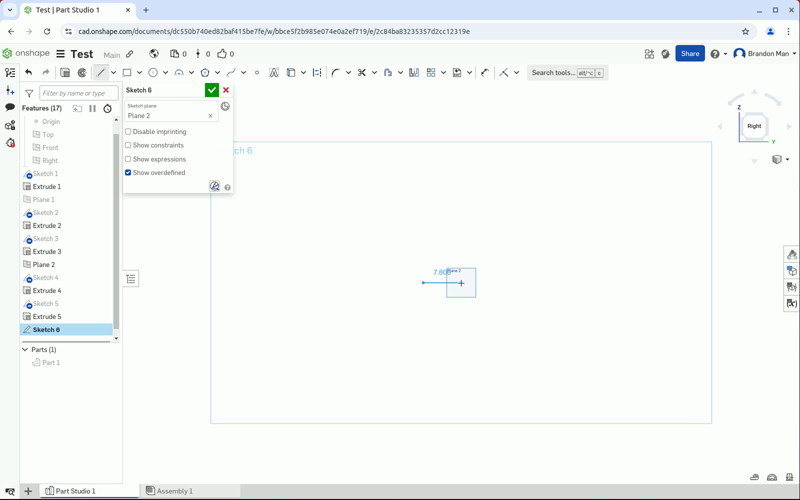
click(461, 282)
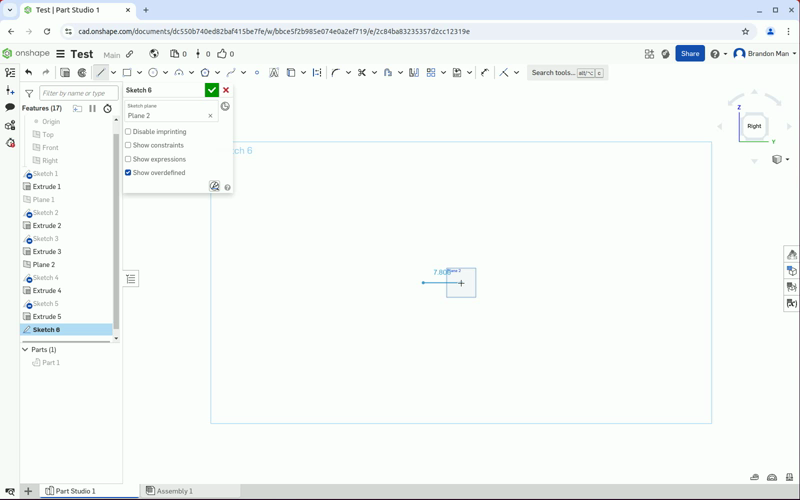
key_up(shift)
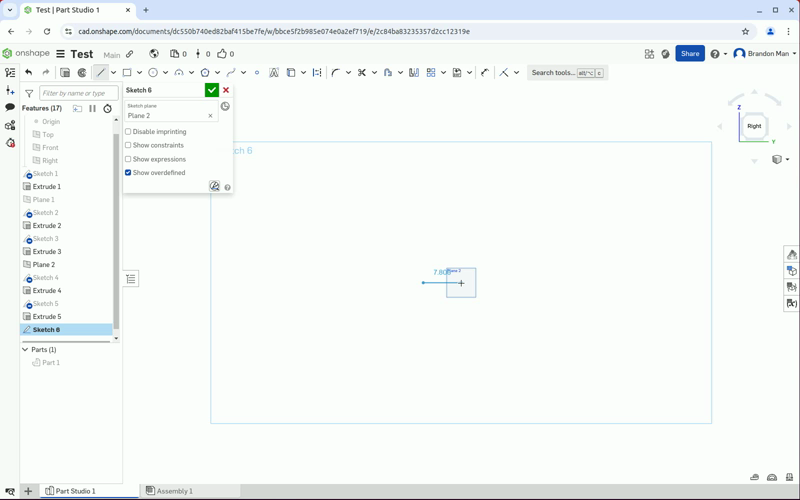
key_down(shift)
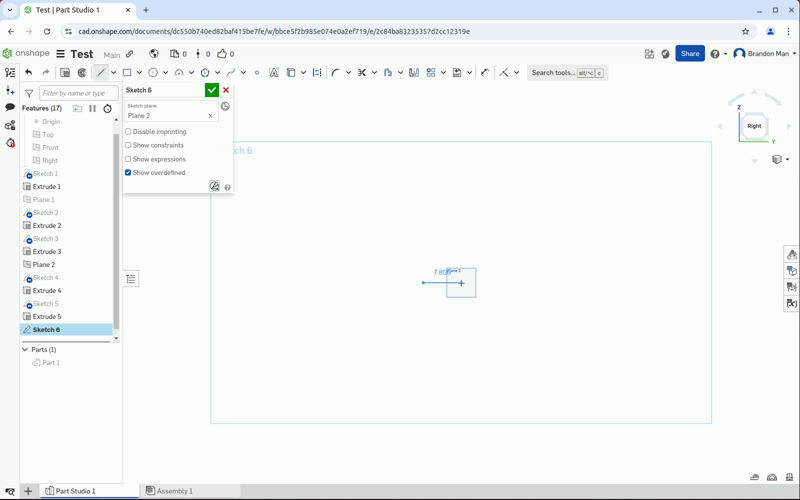
mouse_move(461, 207)
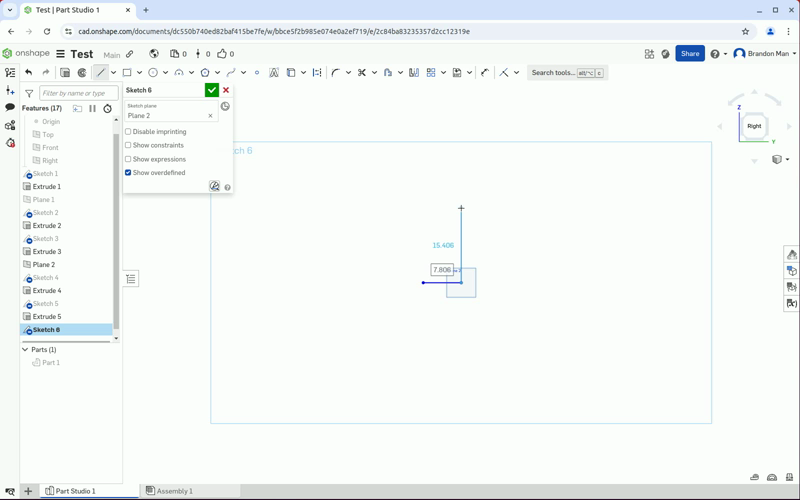
click(461, 207)
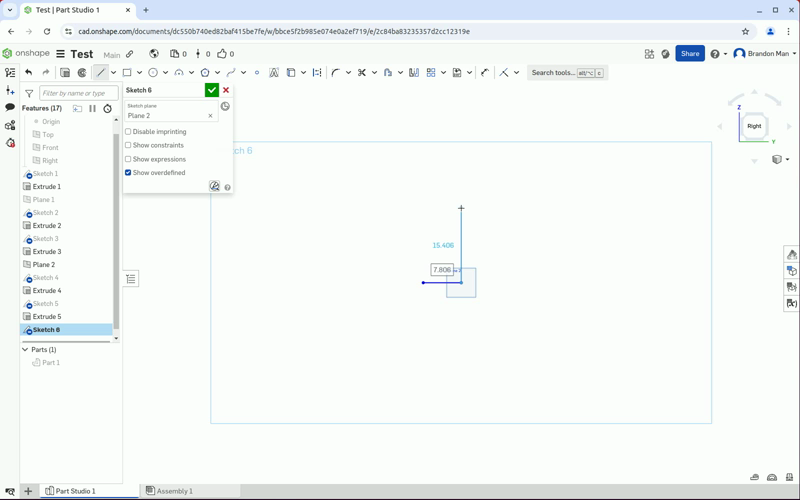
key_up(shift)
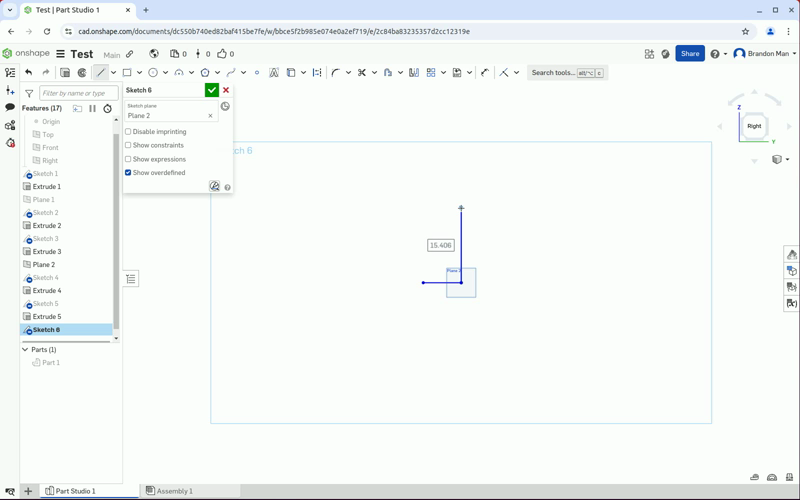
key_down(shift)
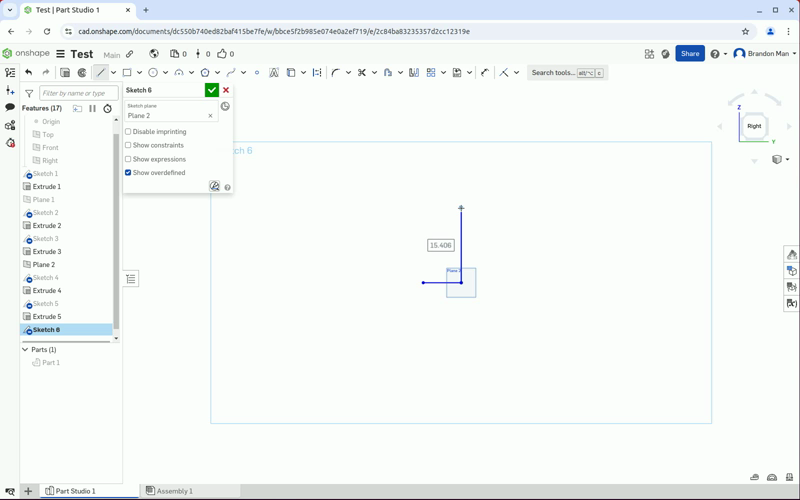
mouse_move(491, 207)
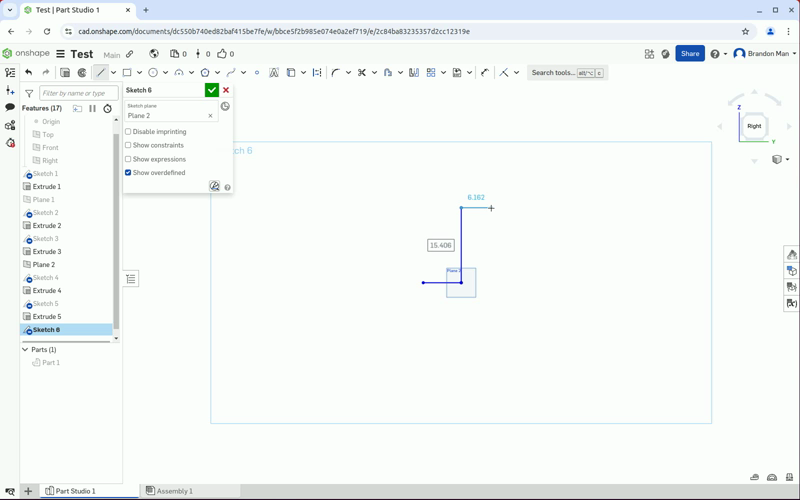
mouse_move(423, 207)
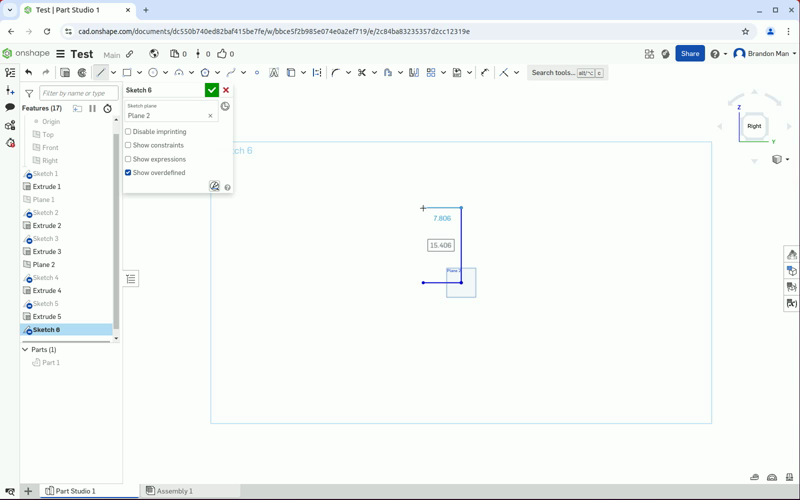
click(423, 207)
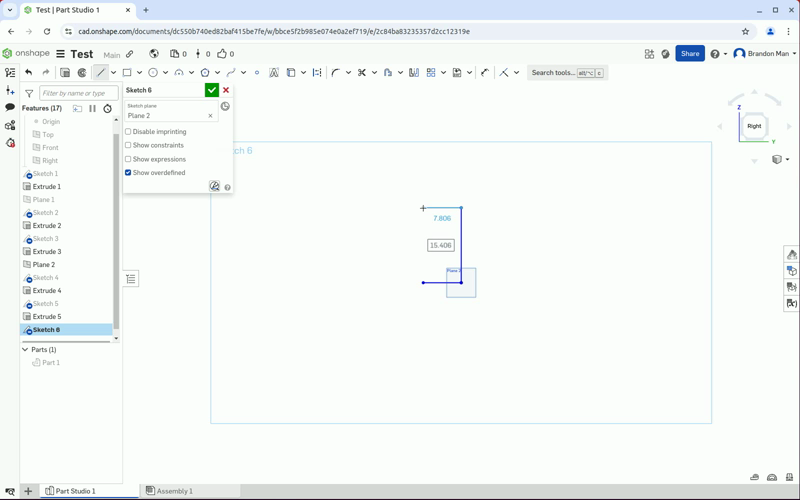
key_up(shift)
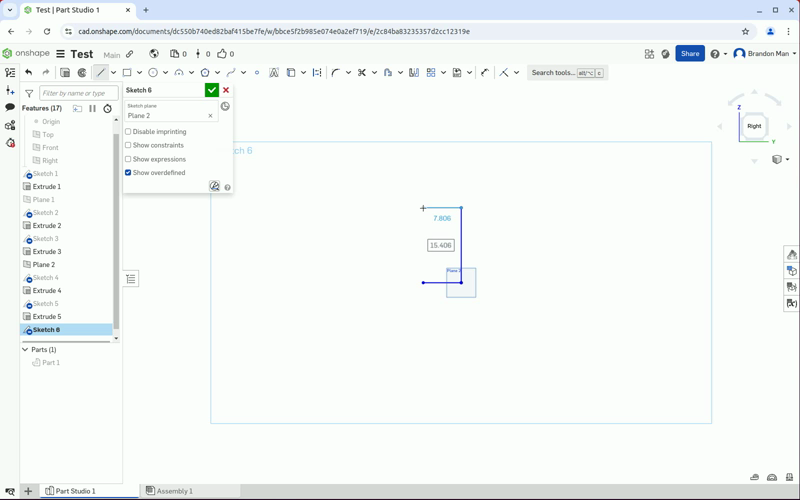
key_down(shift)
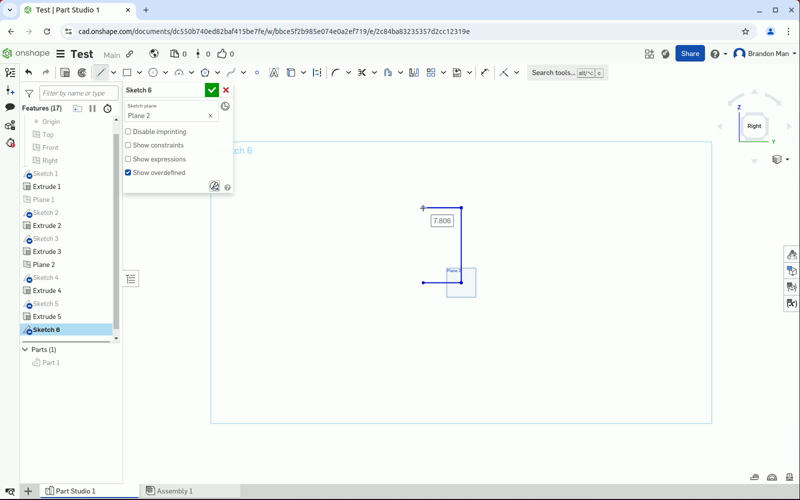
mouse_move(453, 207)
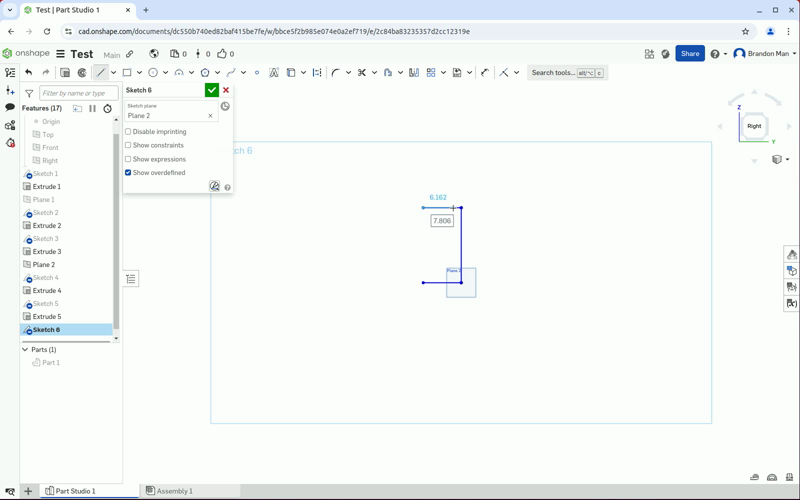
mouse_move(423, 226)
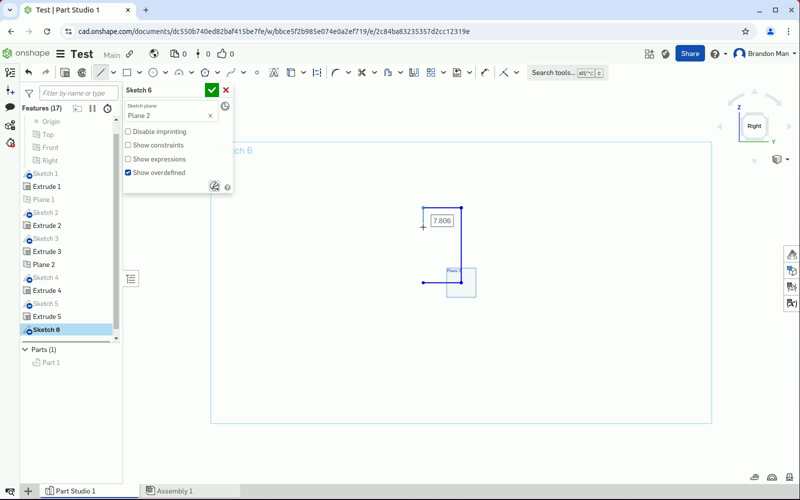
click(423, 226)
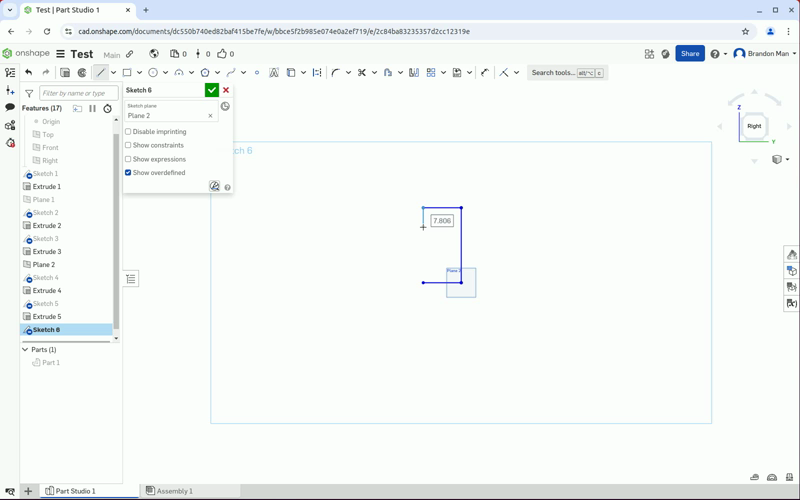
key_up(shift)
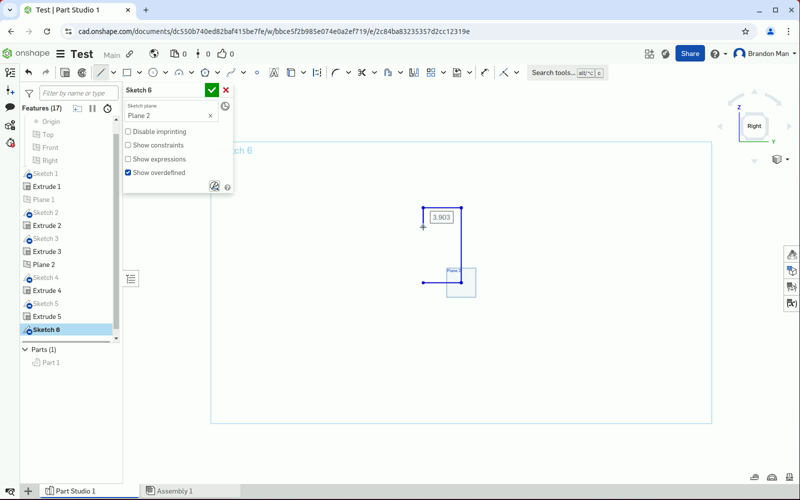
mouse_move(453, 226)
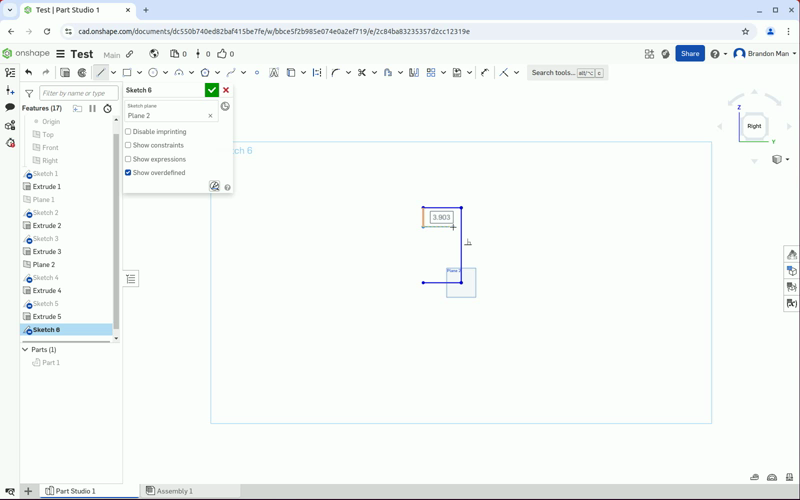
key_down(shift)
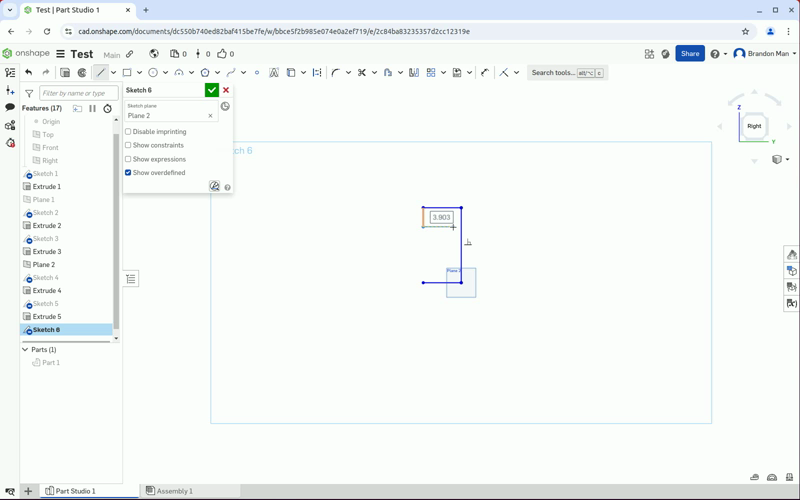
mouse_move(423, 282)
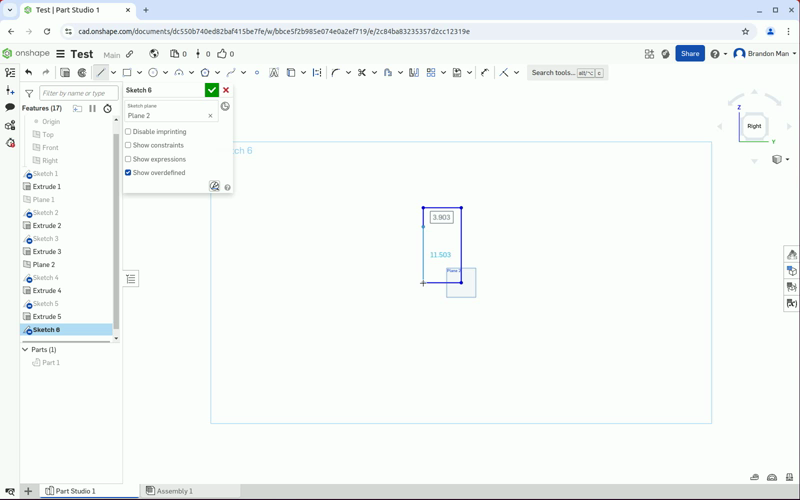
key_up(shift)
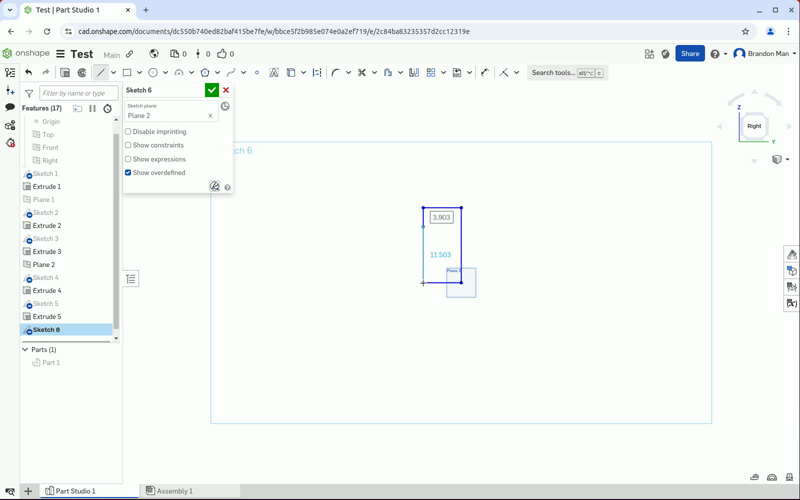
click(423, 282)
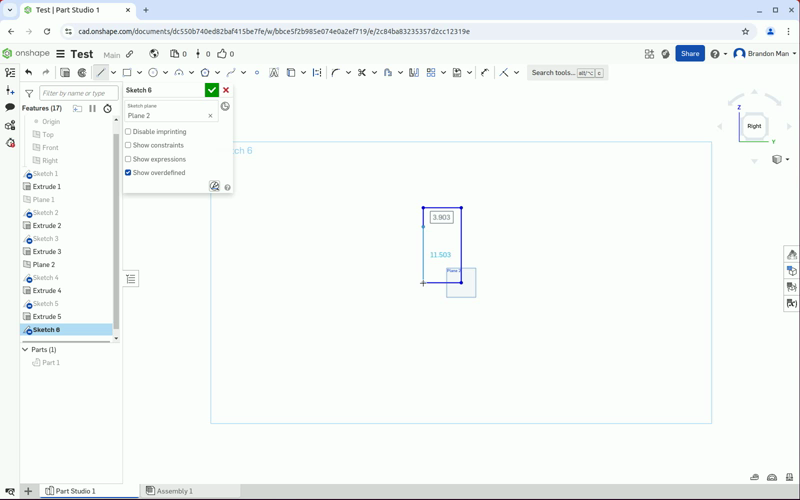
key(esc)
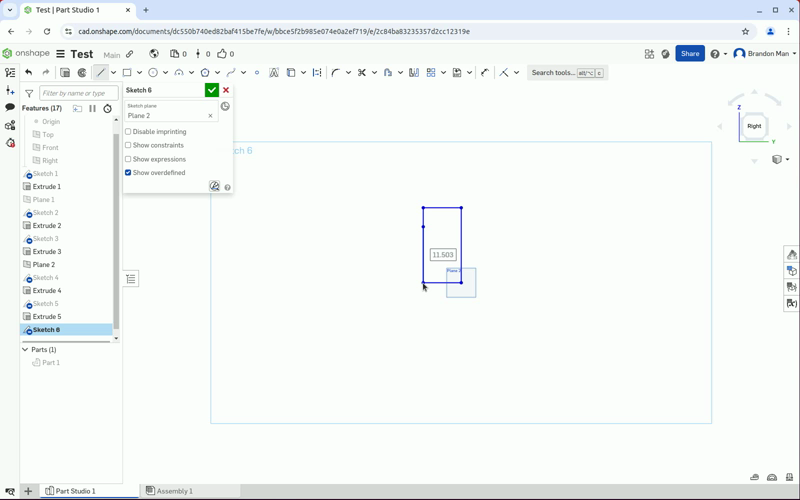
mouse_move(435, 271)
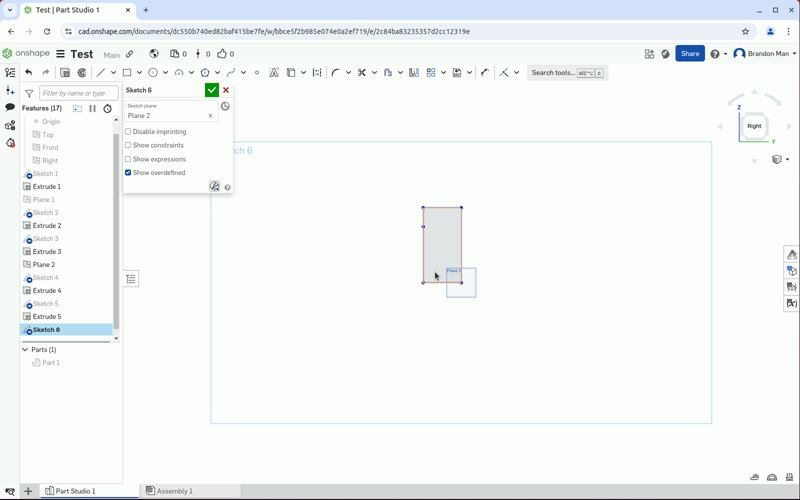
click(435, 271)
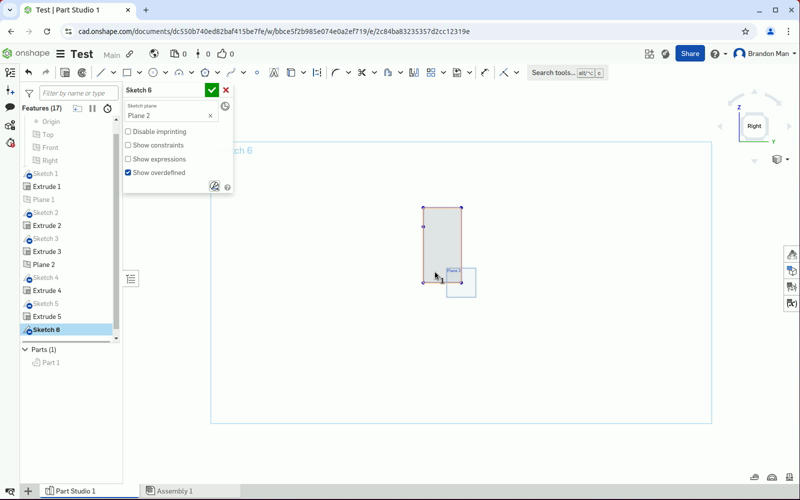
mouse_move(73, 352)
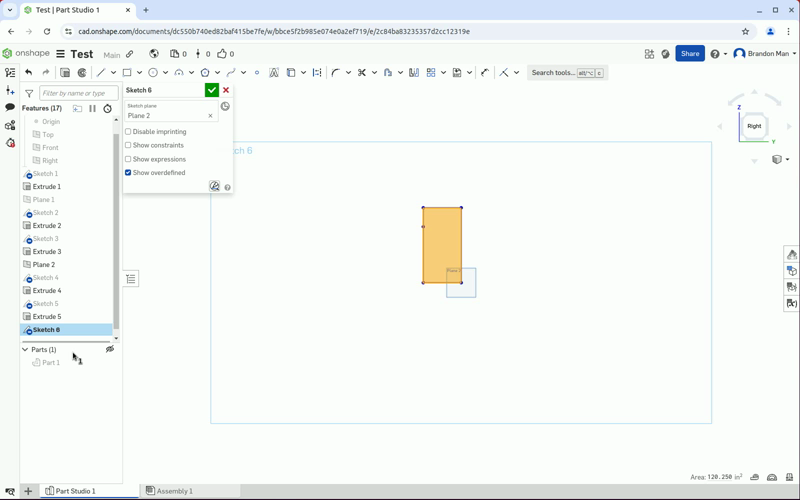
key(shift+y)
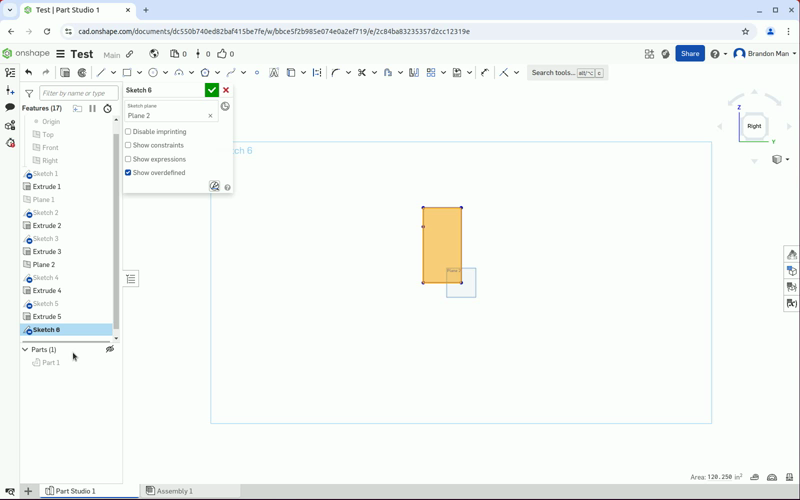
key(shift+e)
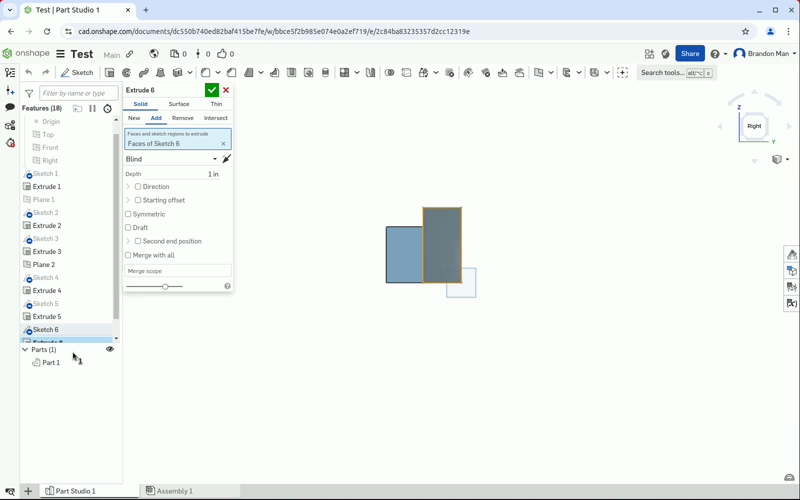
mouse_move(143, 106)
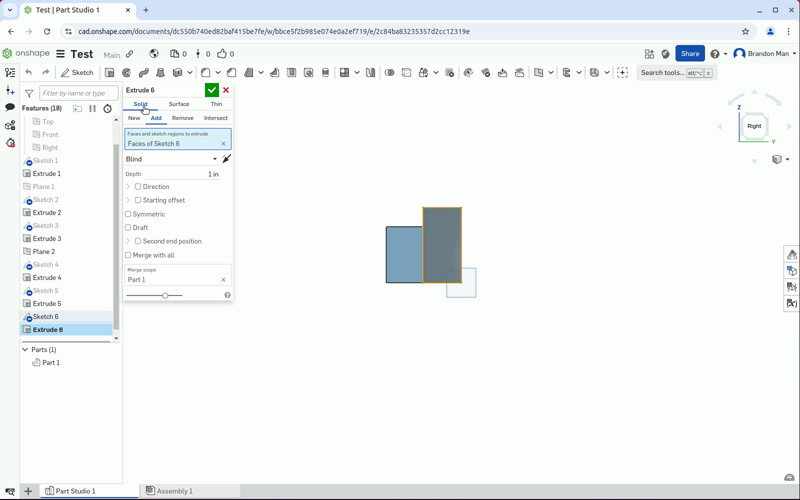
click(143, 106)
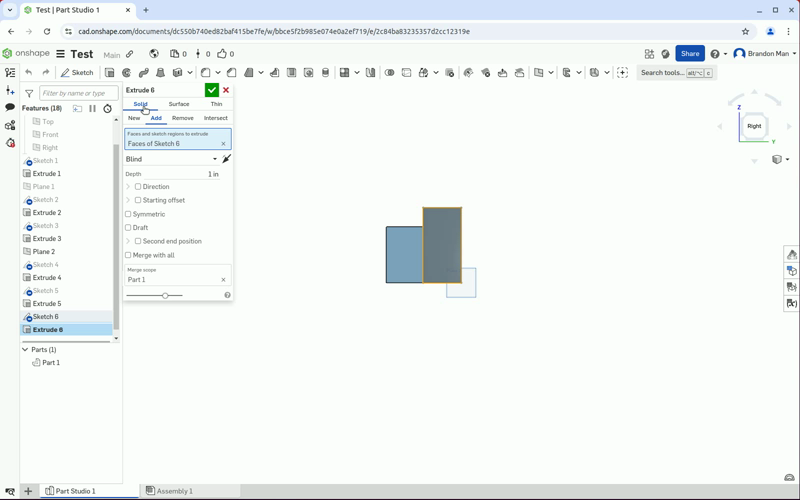
mouse_move(186, 120)
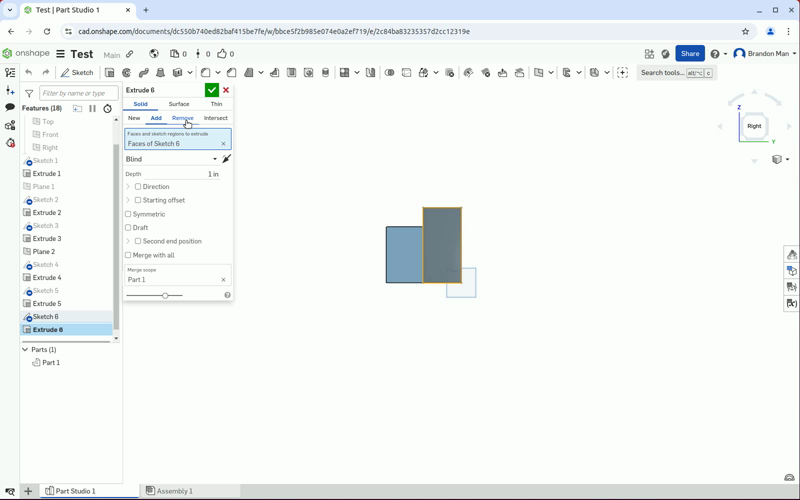
click(186, 120)
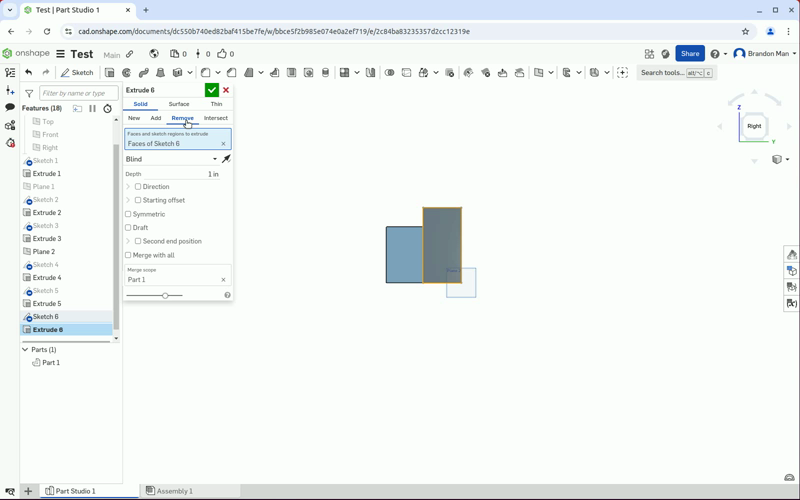
key(tab, 4)
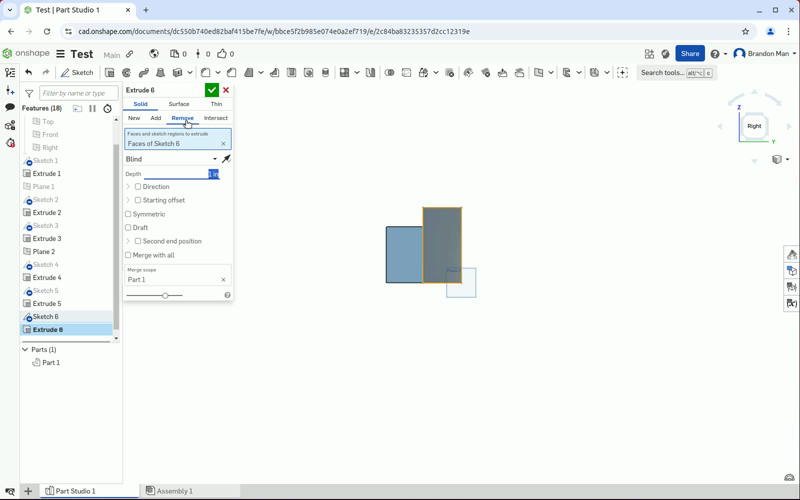
text(7.703)
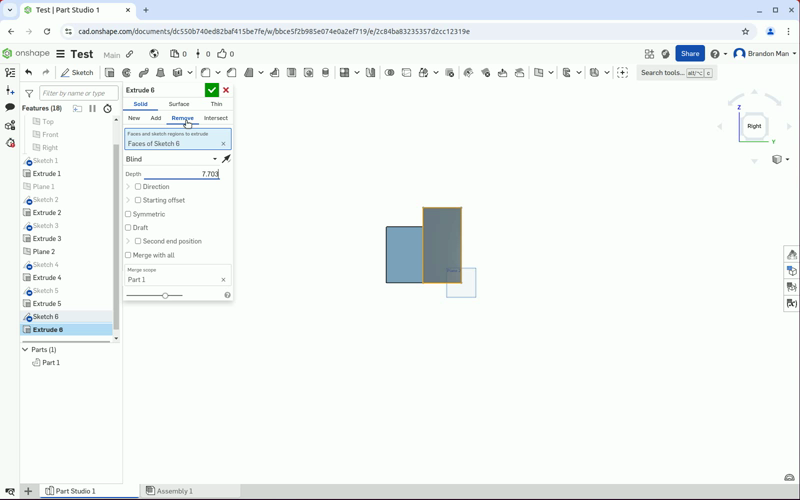
key(tab, 6)
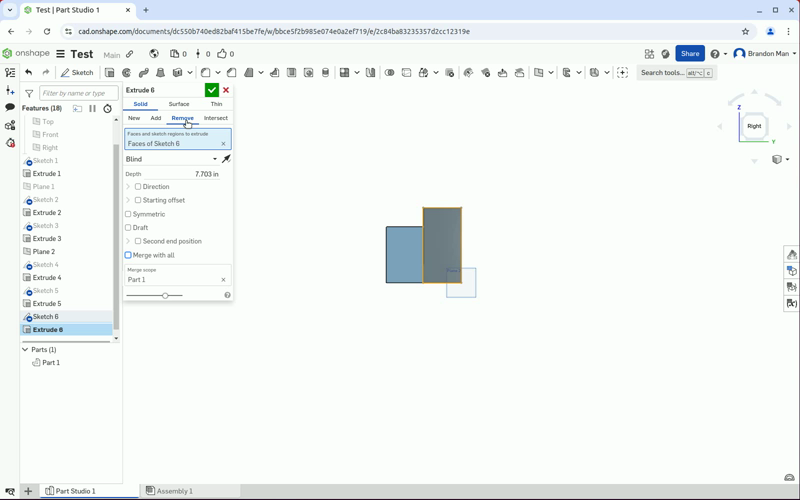
key(space)
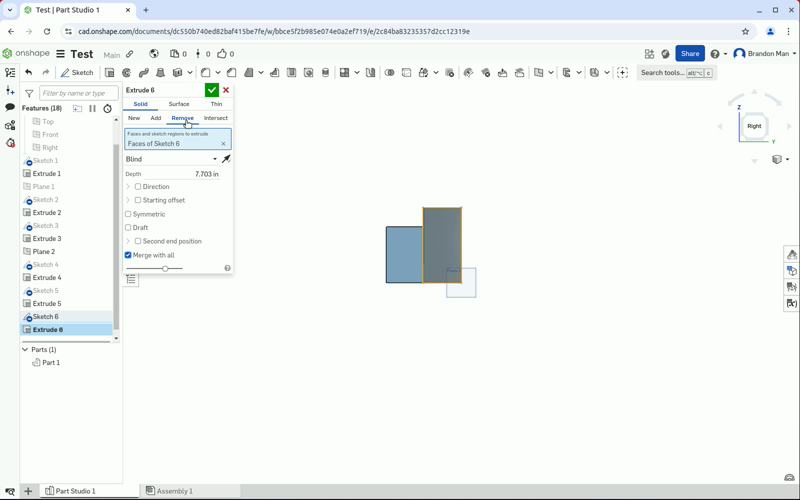
key(enter)
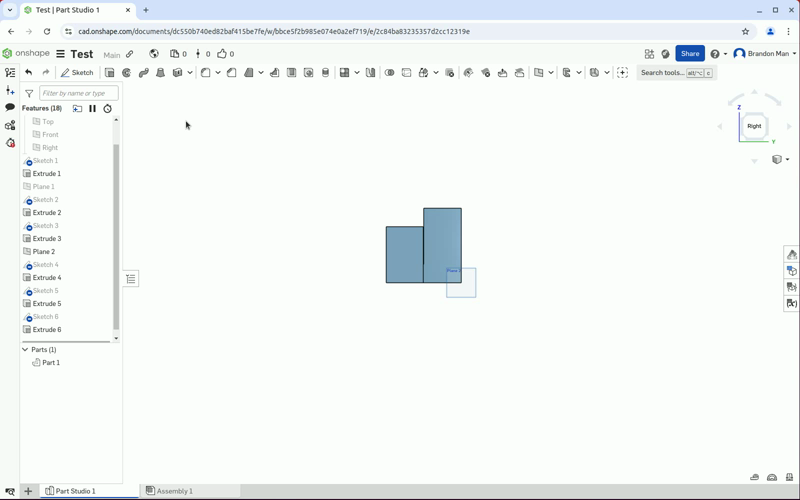
key(shift+h)
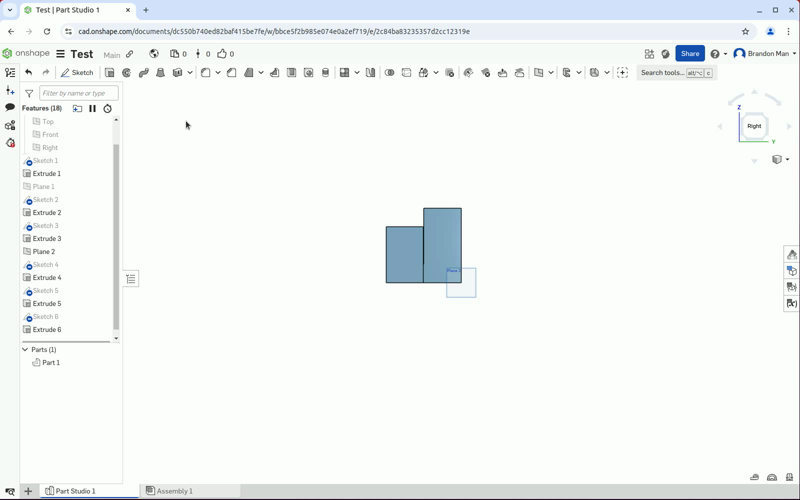
key(shift+h)
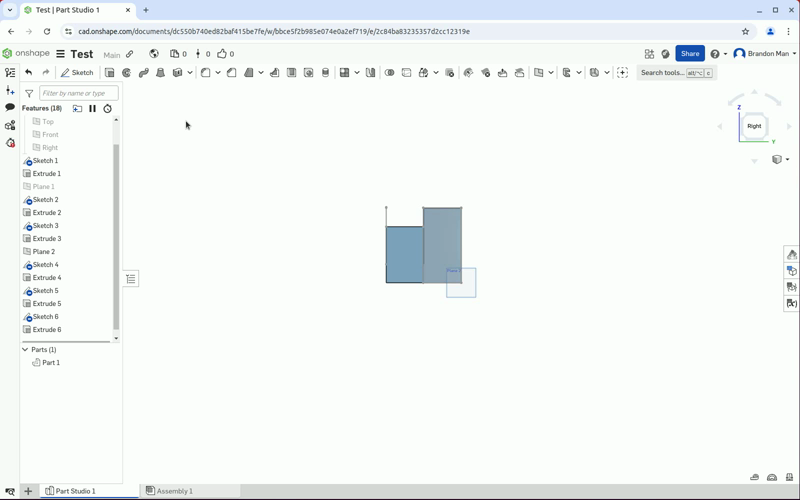
key(shift+7)
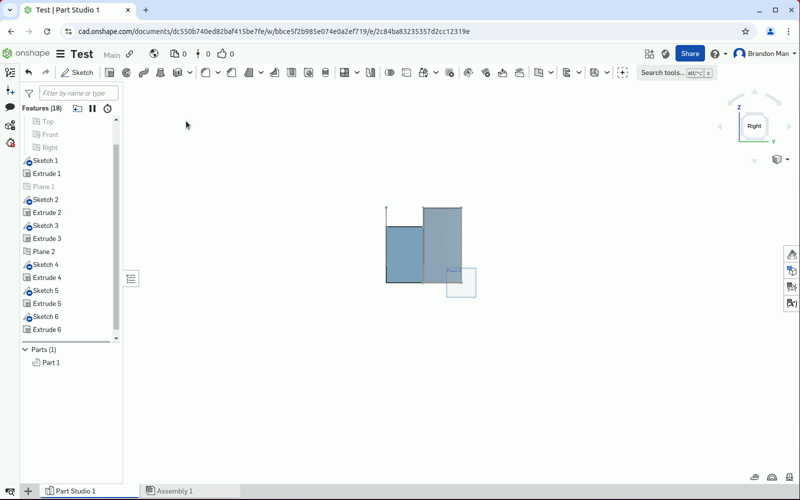
key(right, 2)
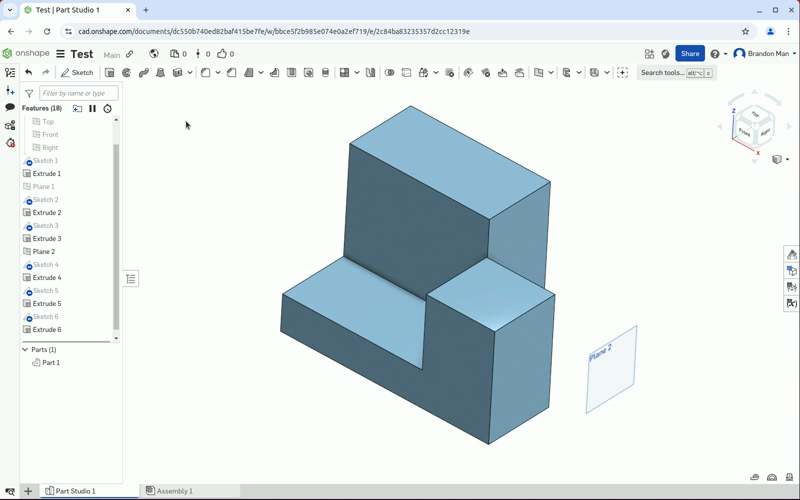
key(down, 2)
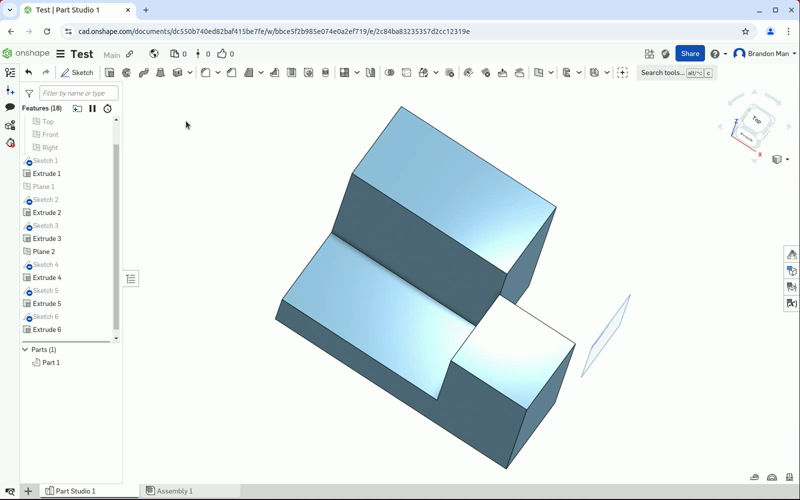
key(up, 2)
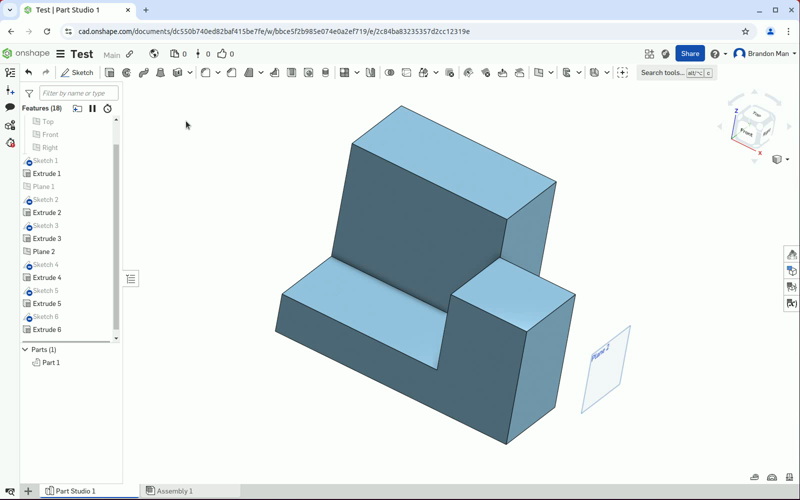
key(left, 2)
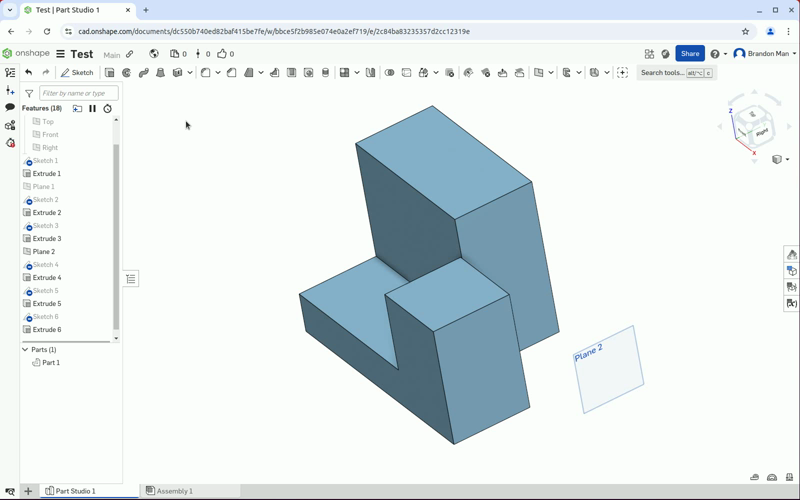
mouse_move(69, 163)
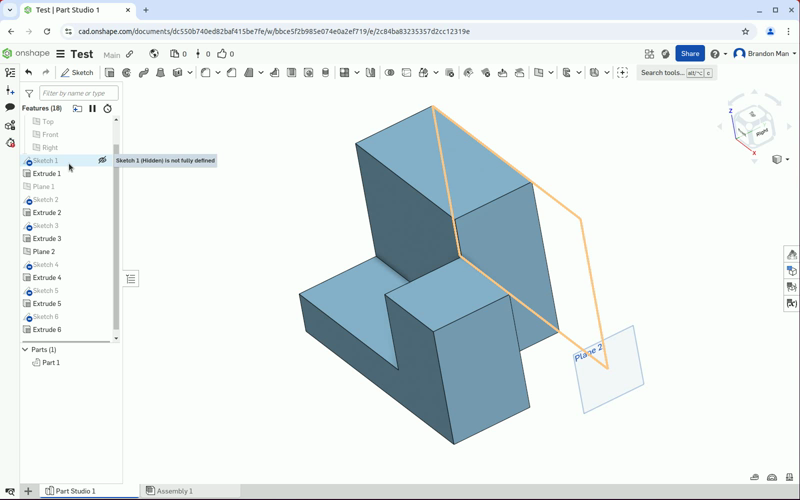
click(69, 163)